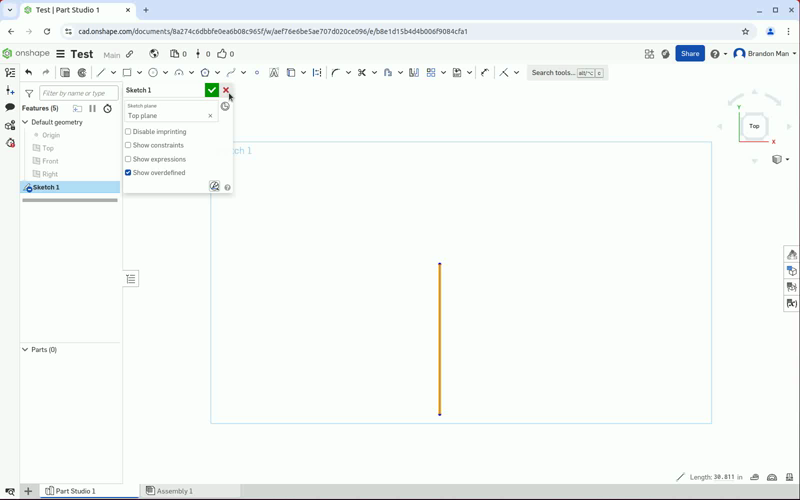
key(shift+h)
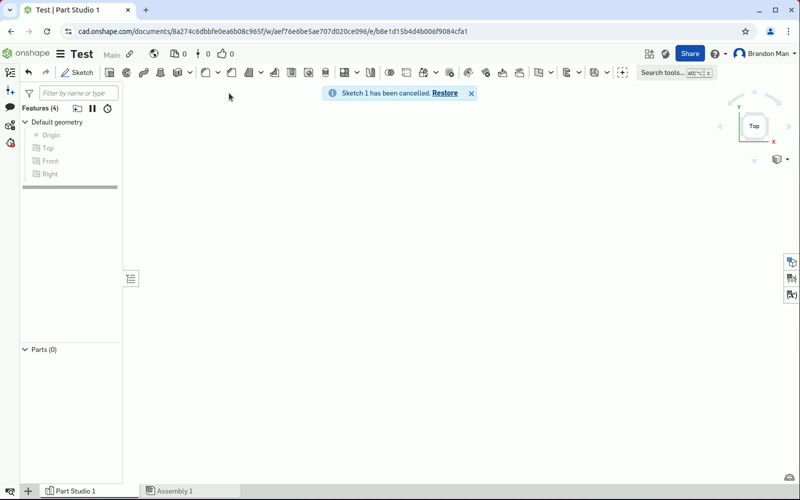
mouse_move(73, 352)
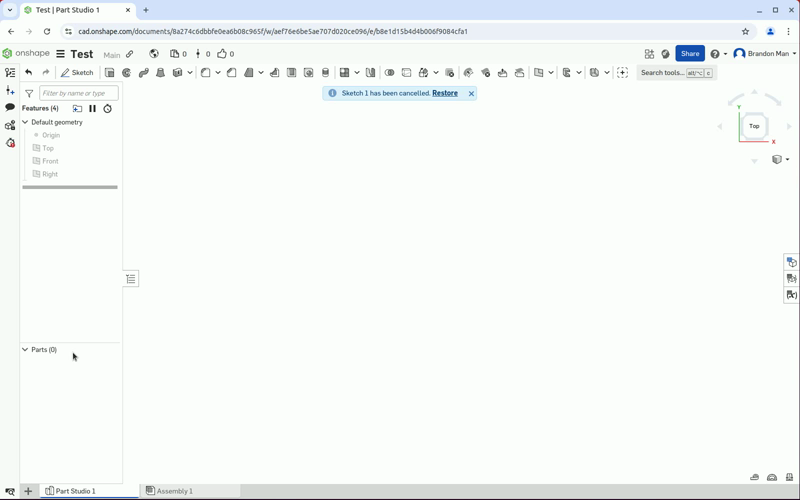
key(y)
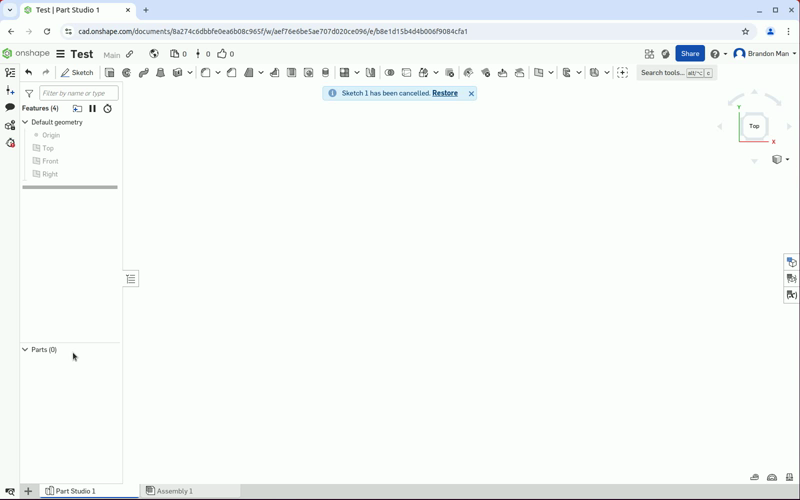
key(shift+p)
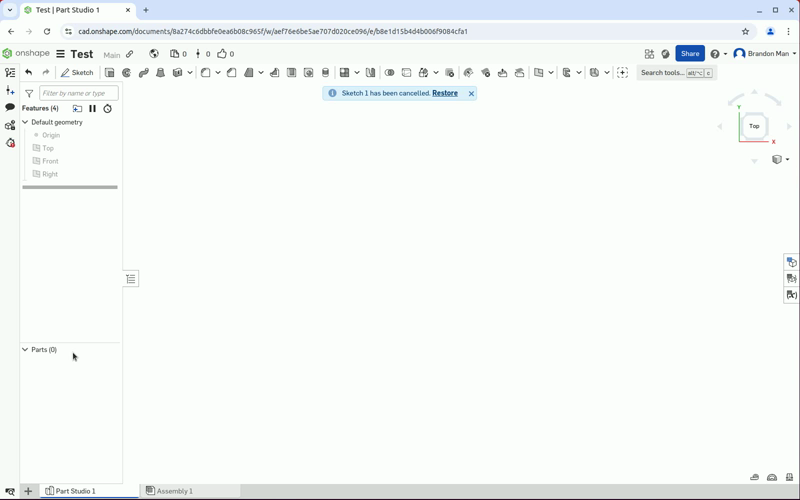
key(space)
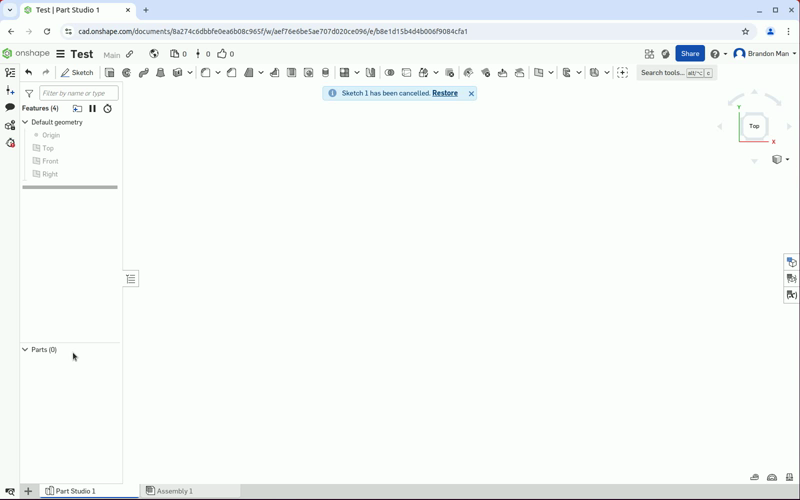
key_down(shift)
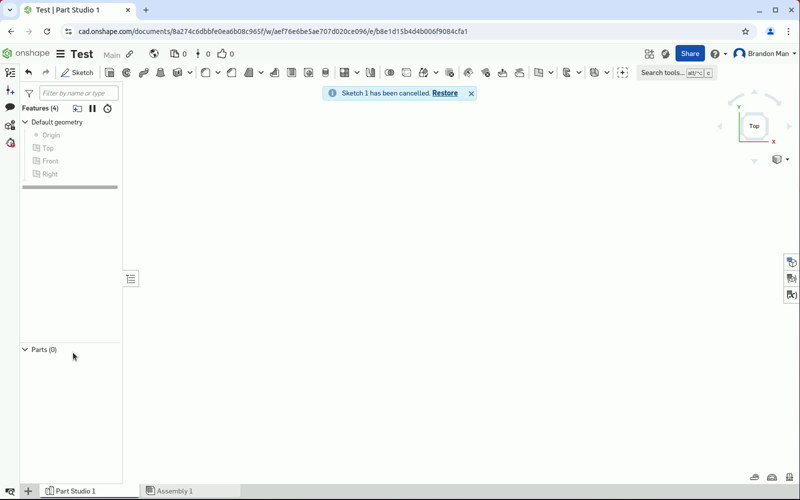
key(up)
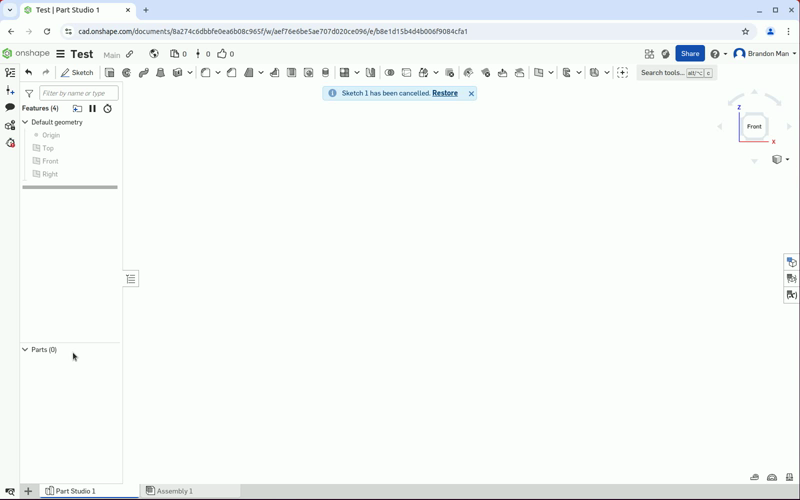
key_up(shift)
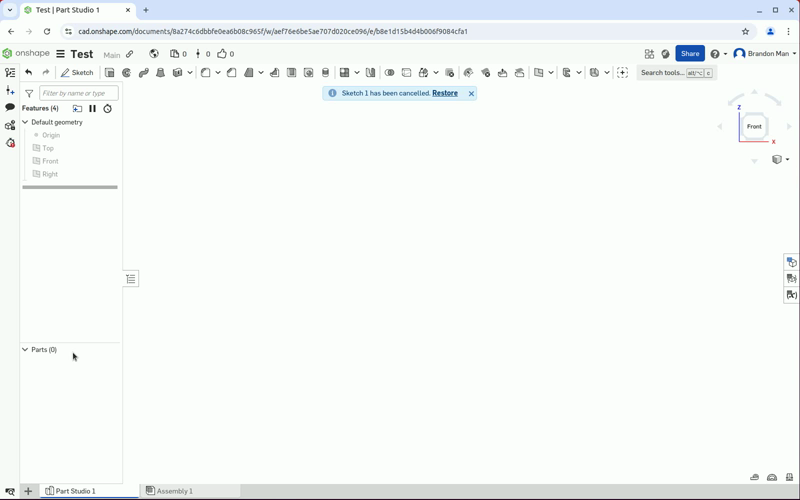
mouse_move(73, 352)
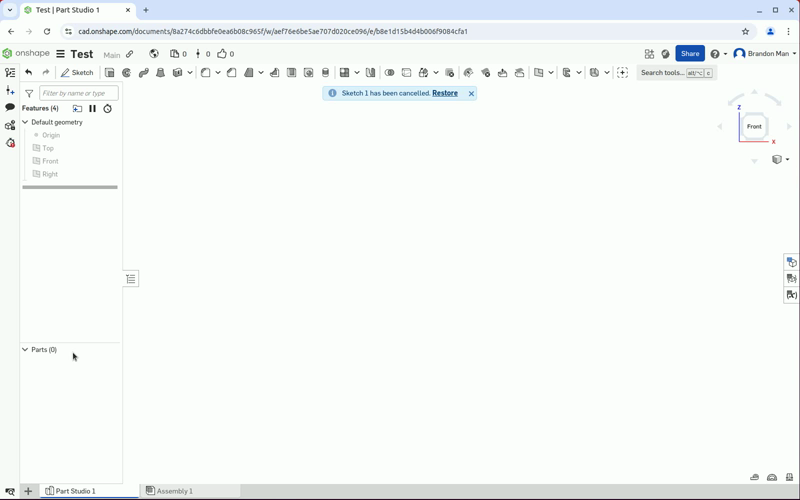
key(shift+y)
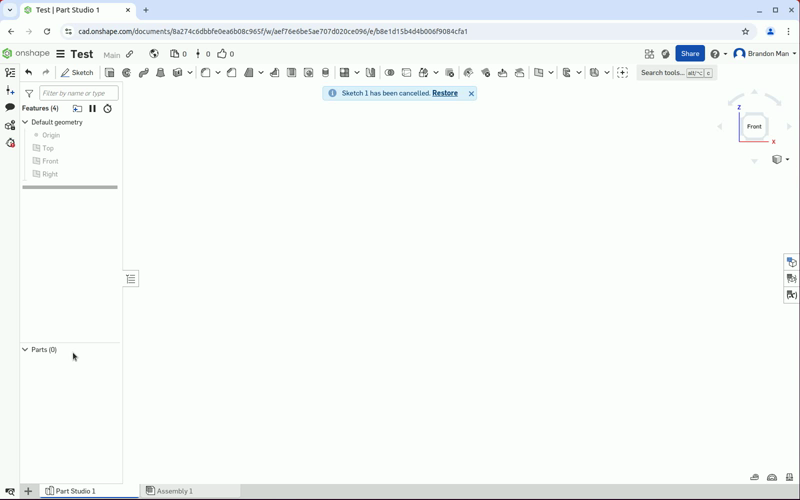
key(shift+s)
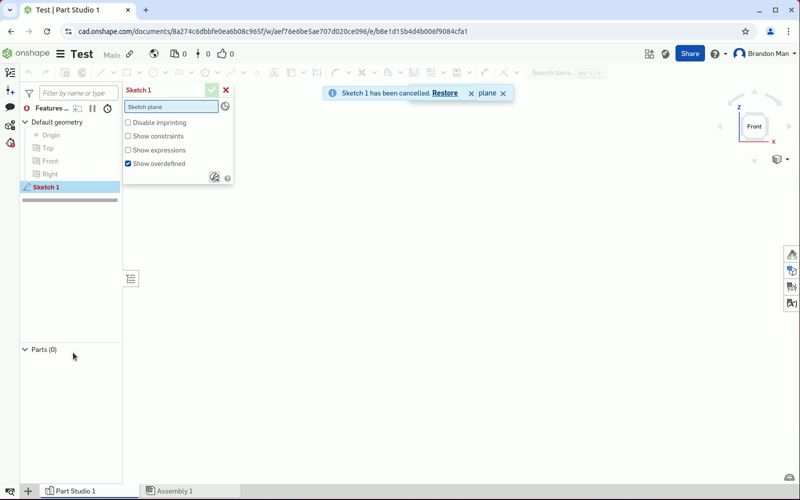
mouse_move(73, 163)
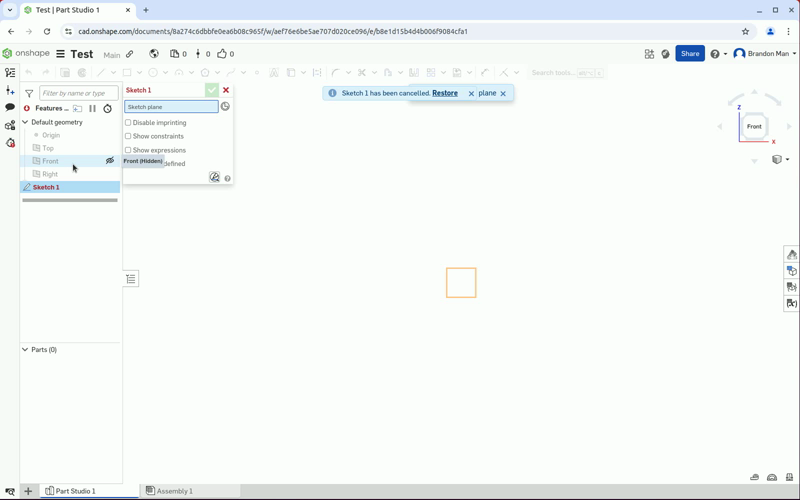
click(73, 163)
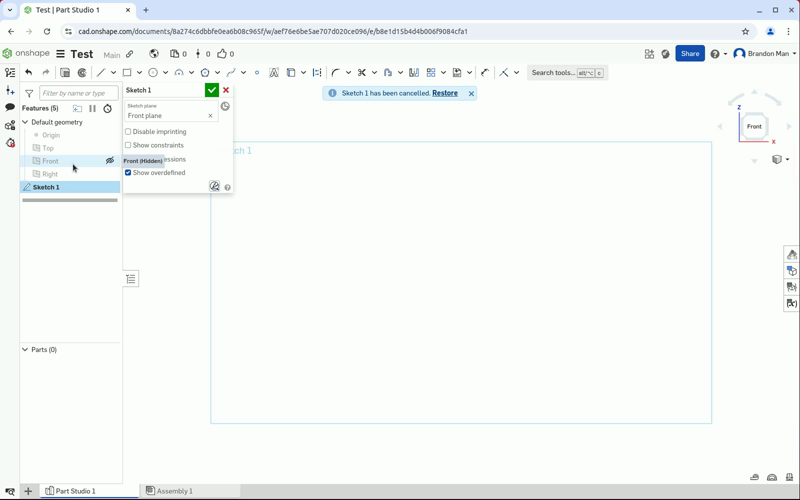
mouse_move(73, 352)
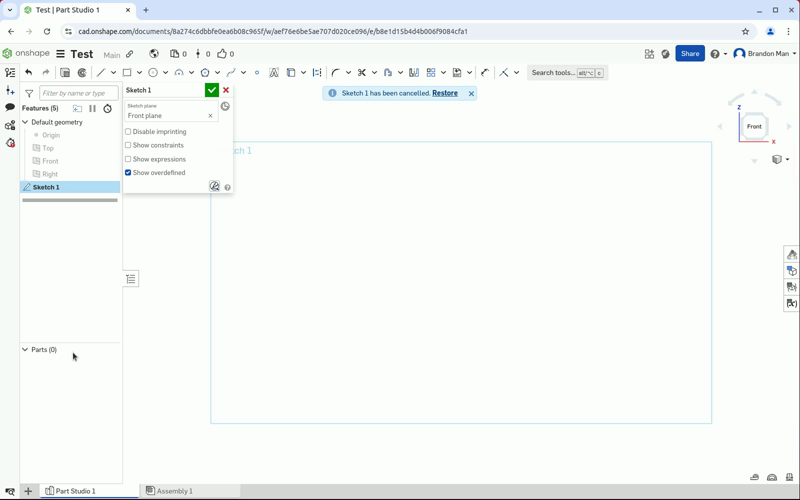
key(y)
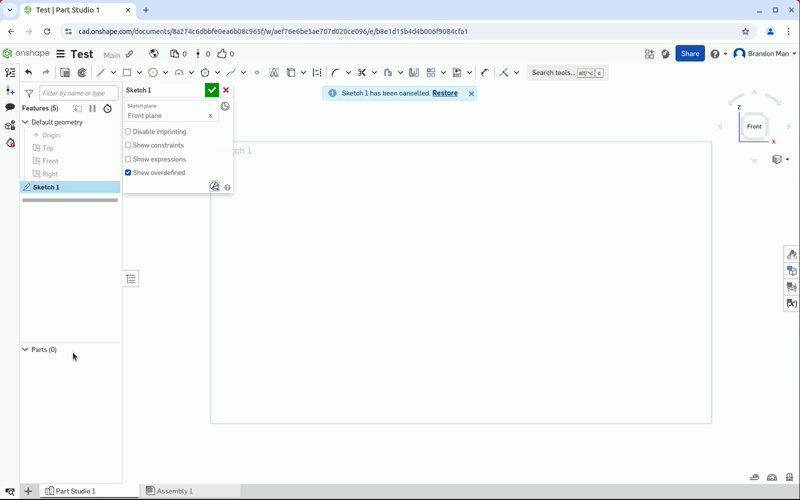
key(l)
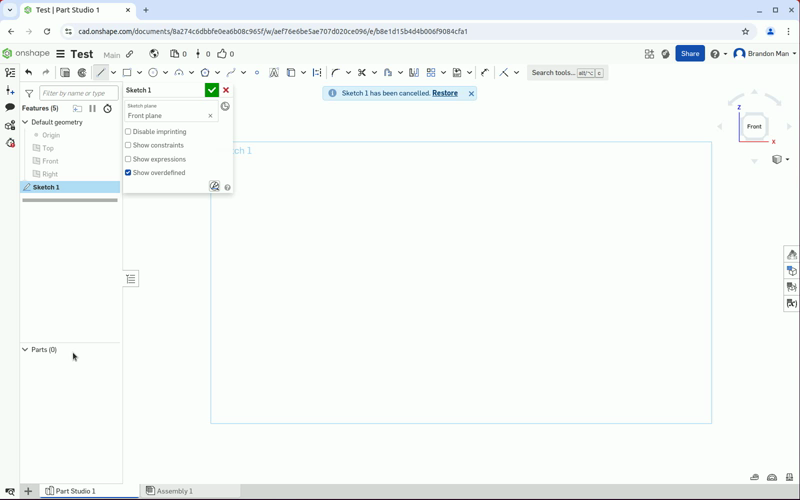
key_down(shift)
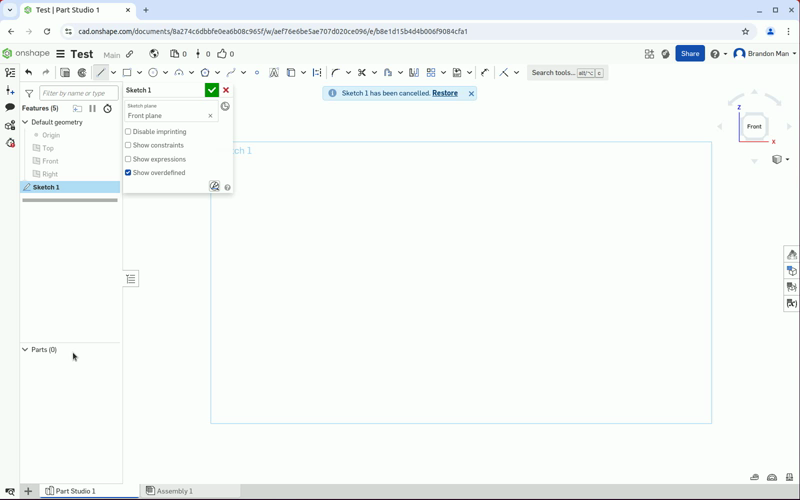
mouse_move(348, 321)
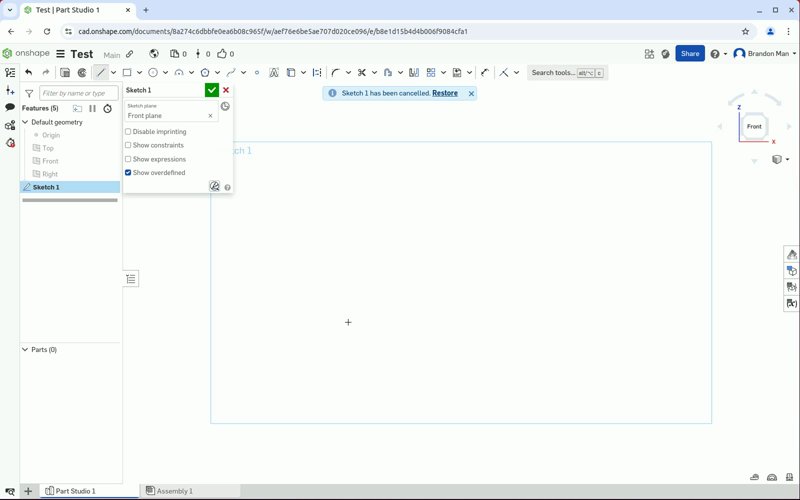
click(348, 321)
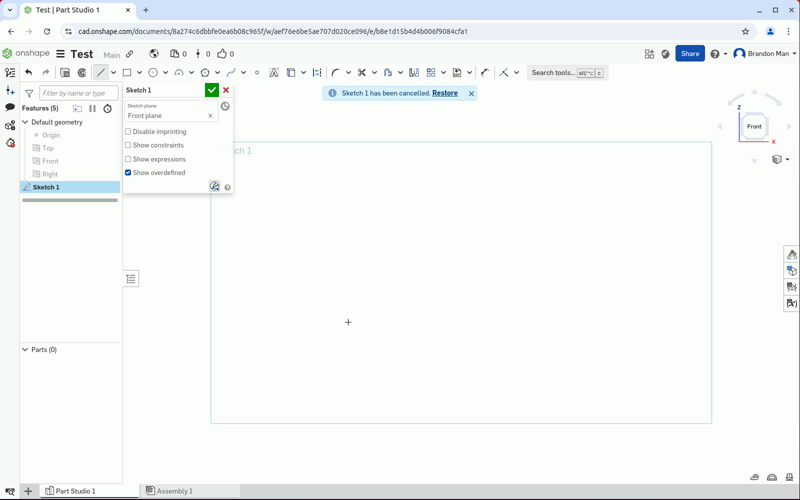
key_up(shift)
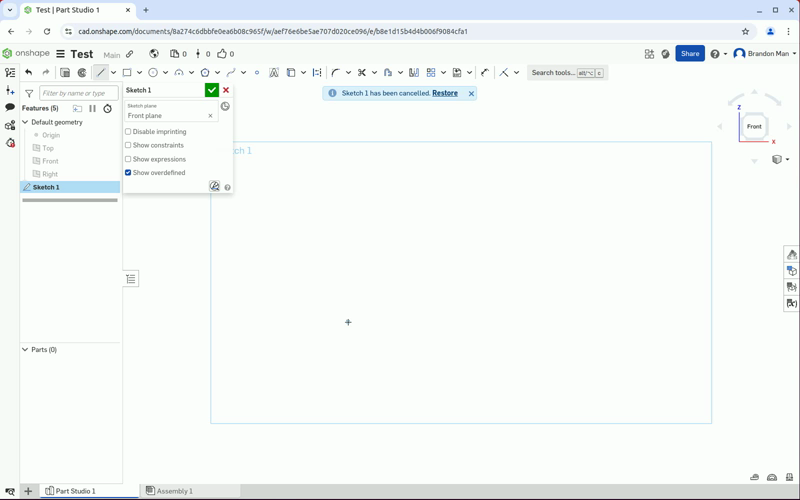
key_down(shift)
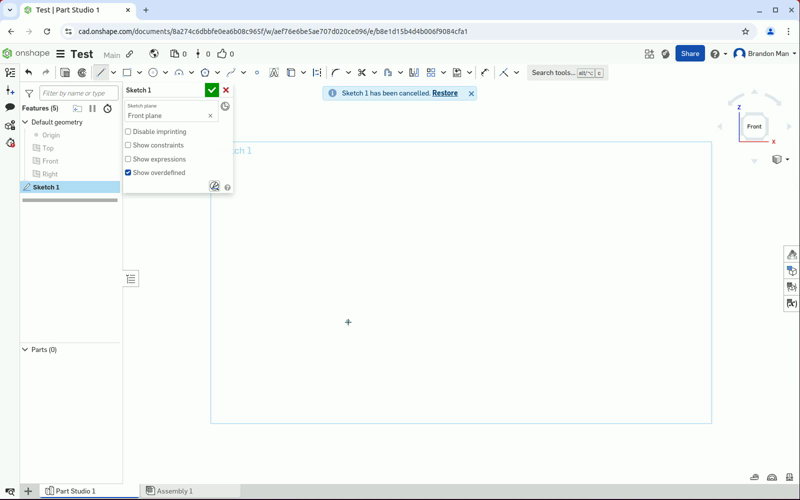
mouse_move(378, 321)
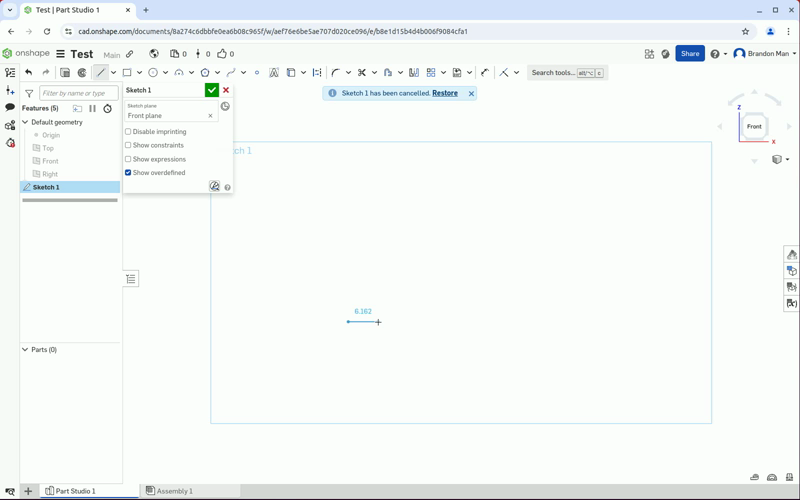
mouse_move(369, 321)
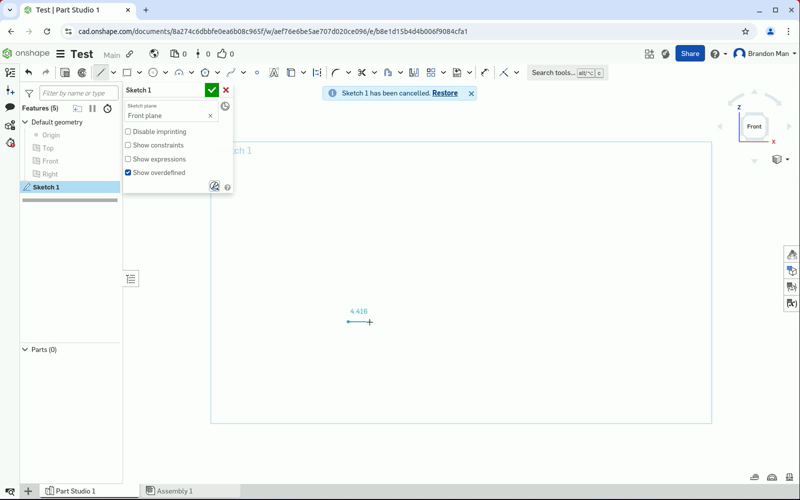
click(369, 321)
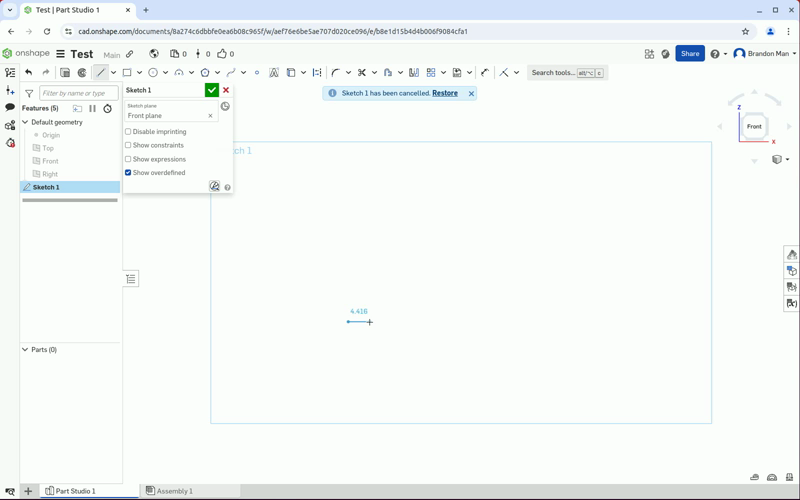
key_up(shift)
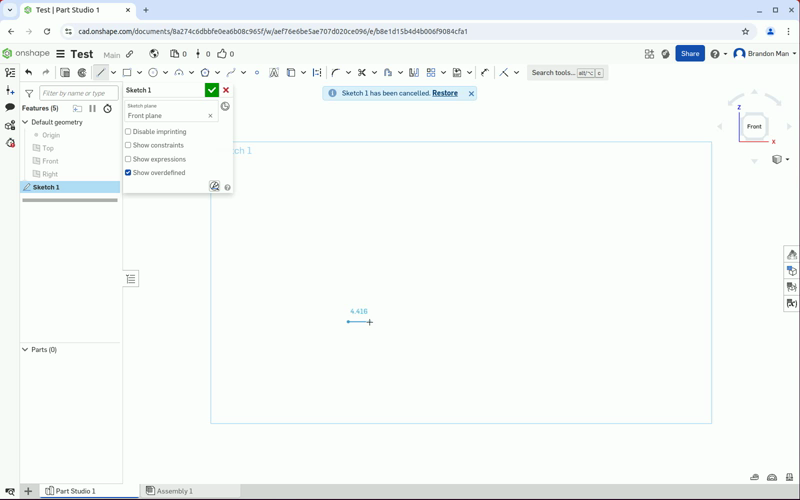
key_down(shift)
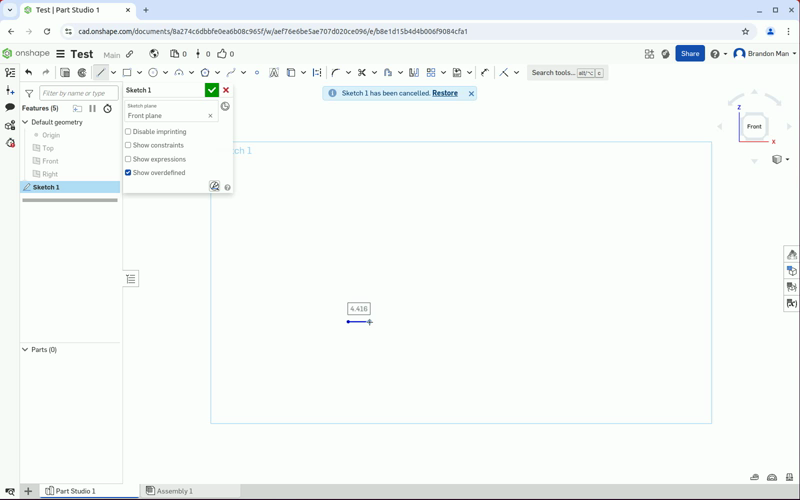
mouse_move(369, 227)
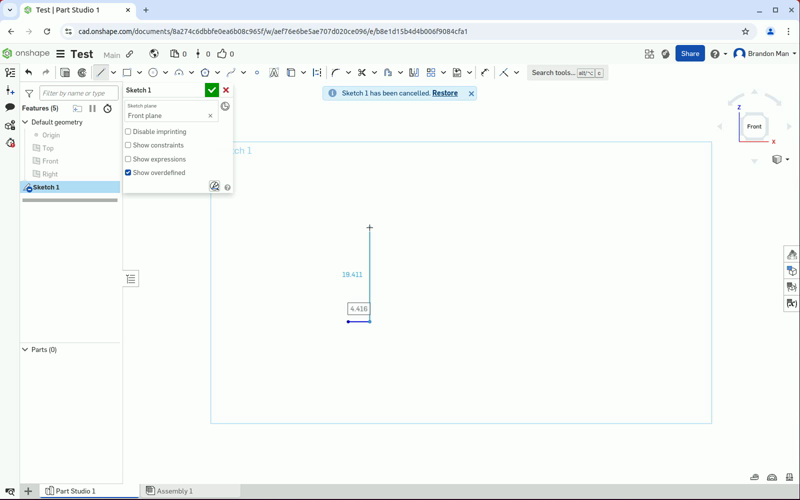
click(369, 227)
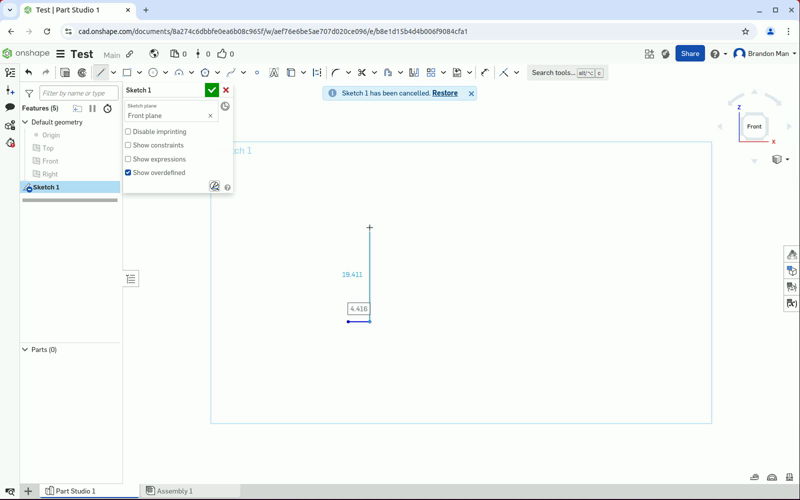
key_up(shift)
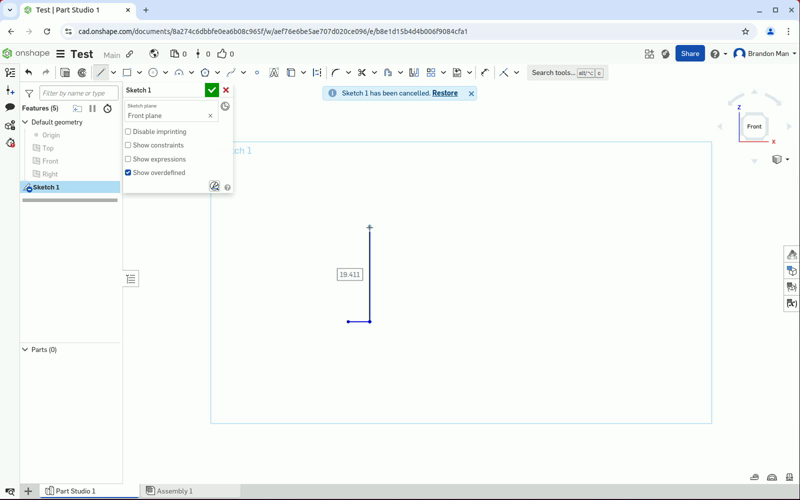
key_down(shift)
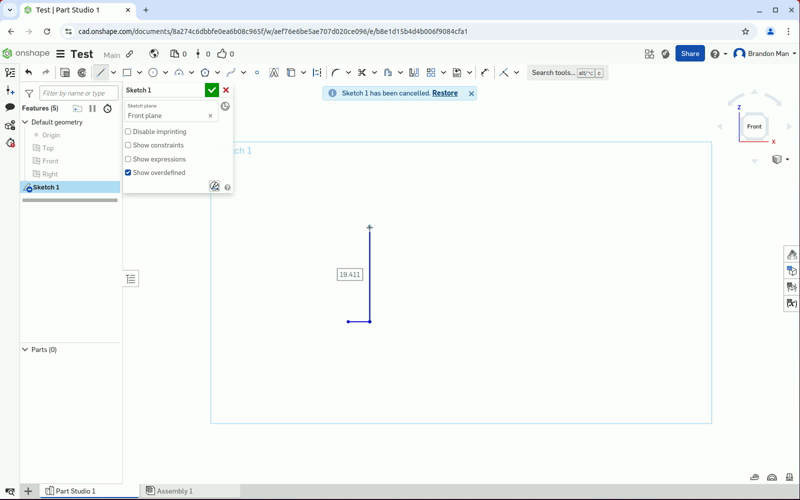
mouse_move(550, 227)
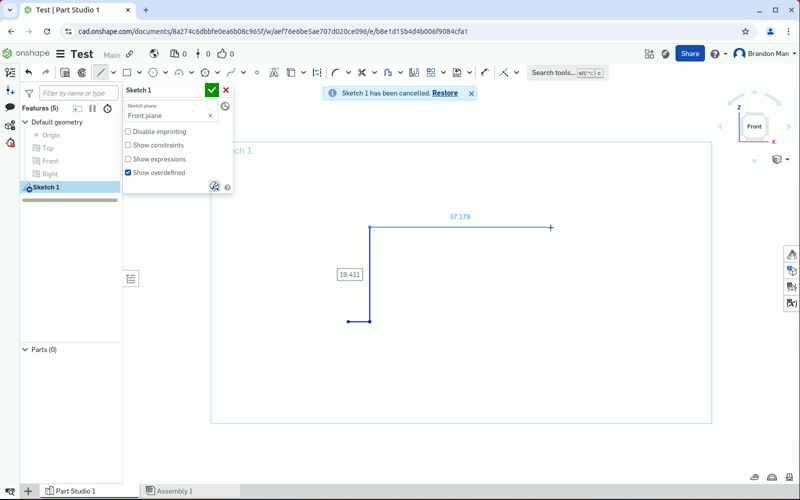
click(550, 227)
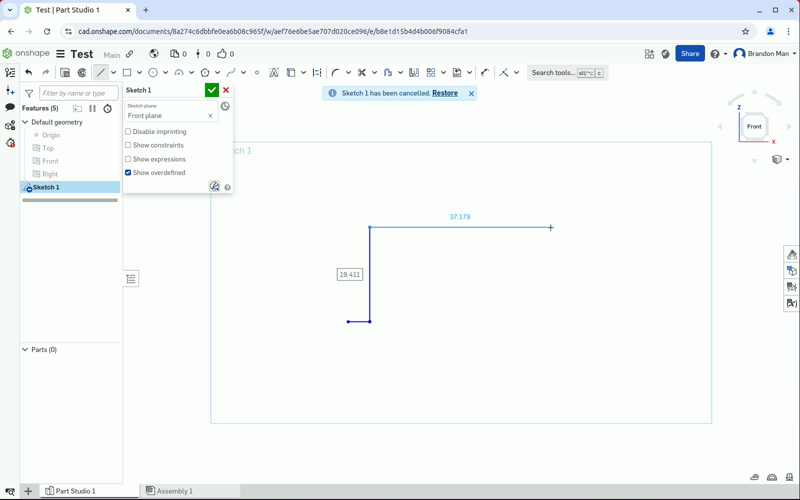
key_up(shift)
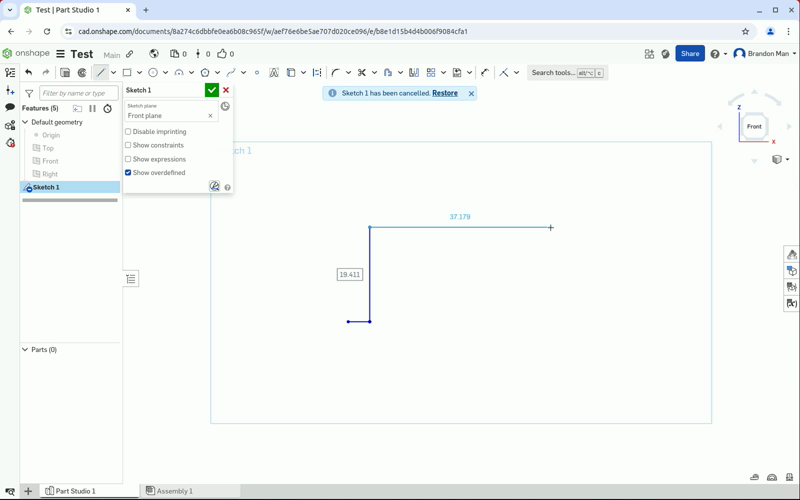
key_down(shift)
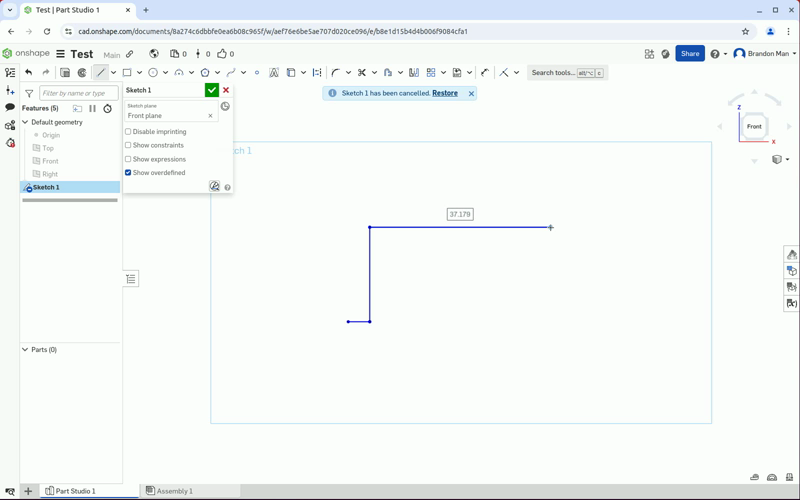
mouse_move(550, 321)
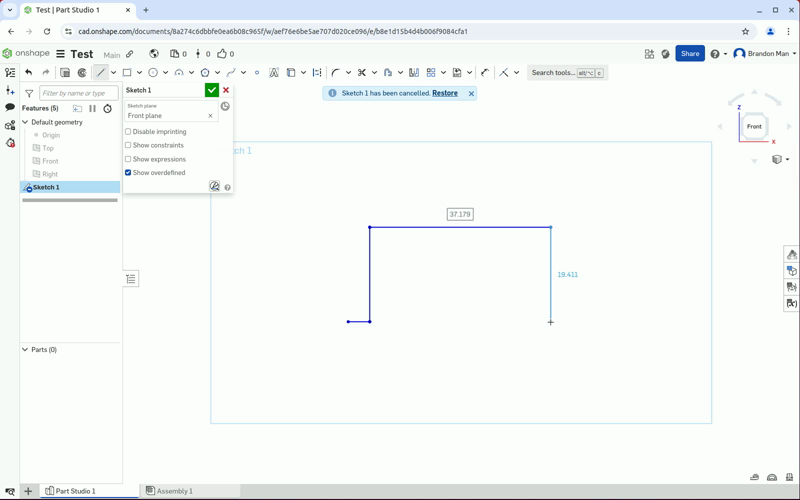
click(550, 321)
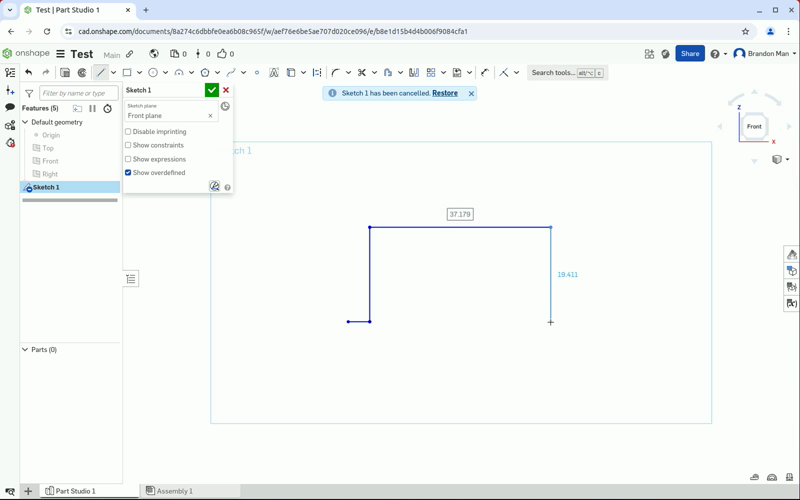
key_up(shift)
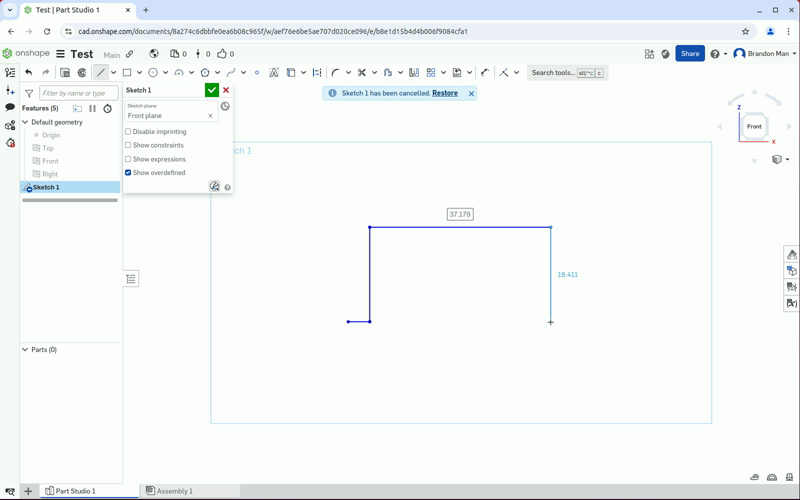
key_down(shift)
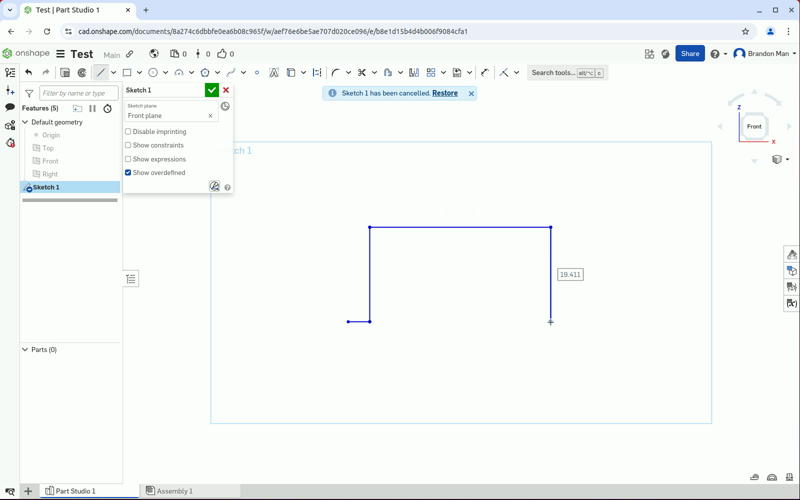
mouse_move(580, 321)
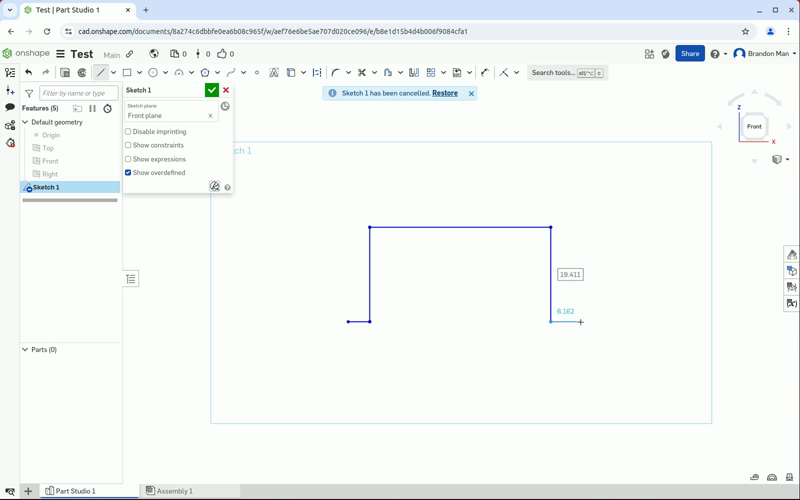
mouse_move(572, 321)
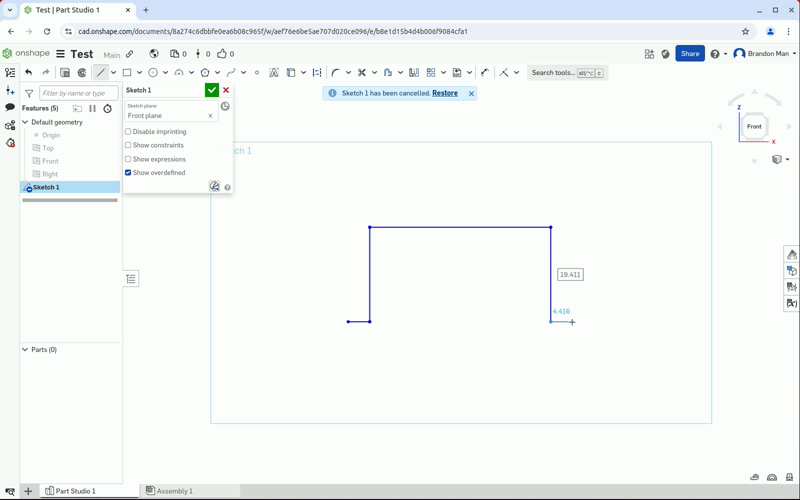
click(572, 321)
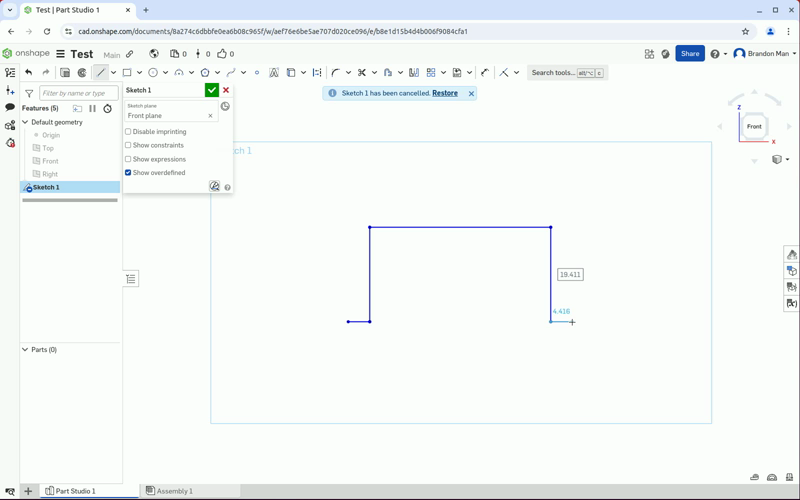
key_up(shift)
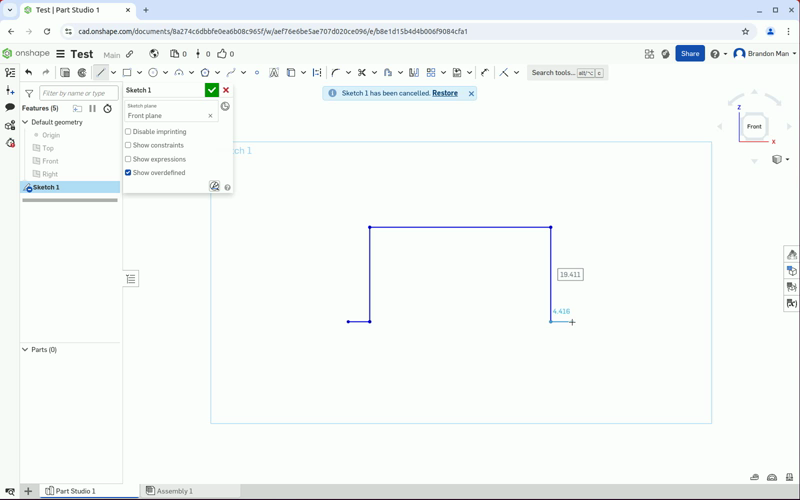
key_down(shift)
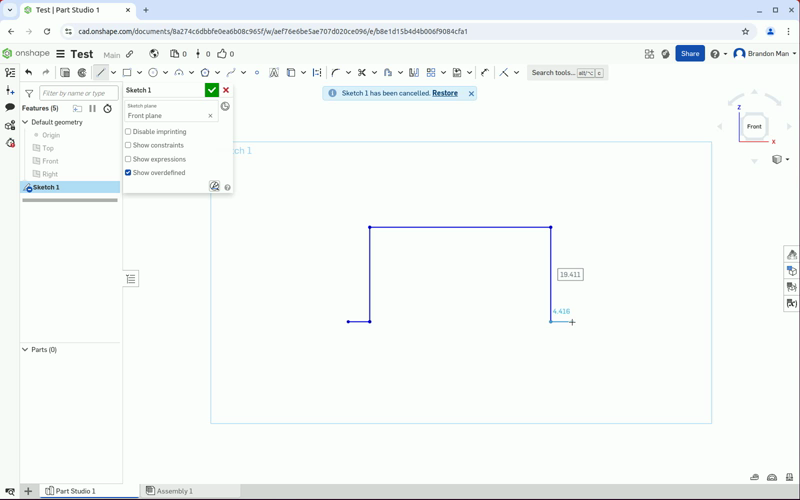
mouse_move(589, 321)
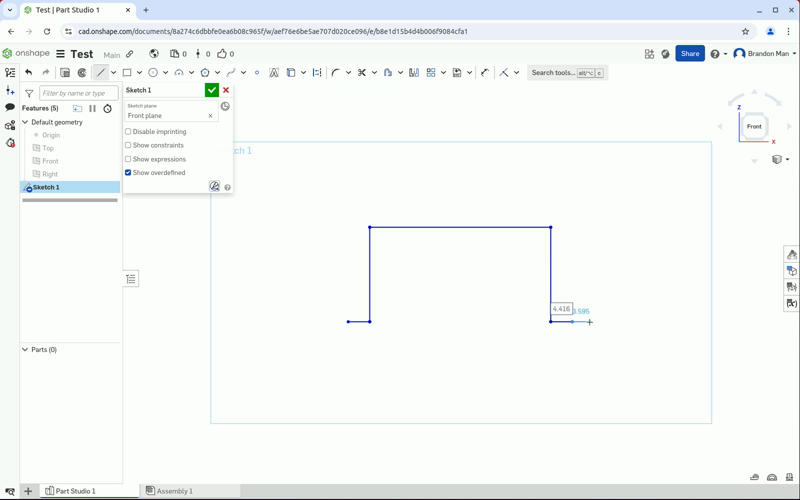
mouse_move(572, 319)
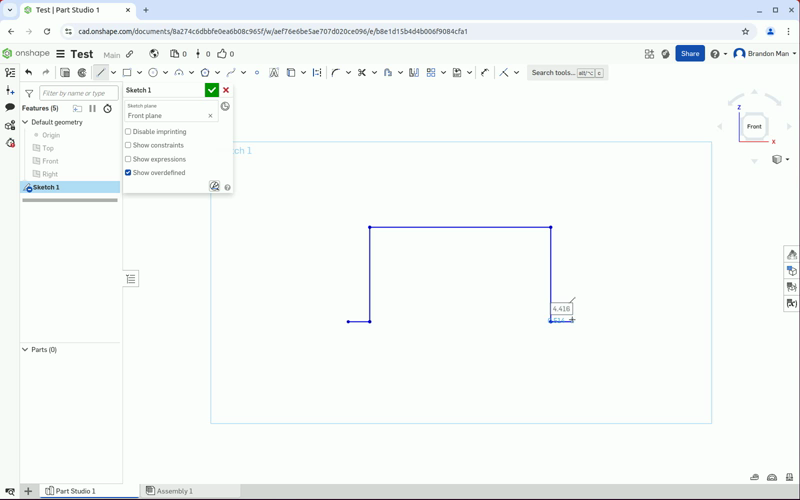
scroll(6)
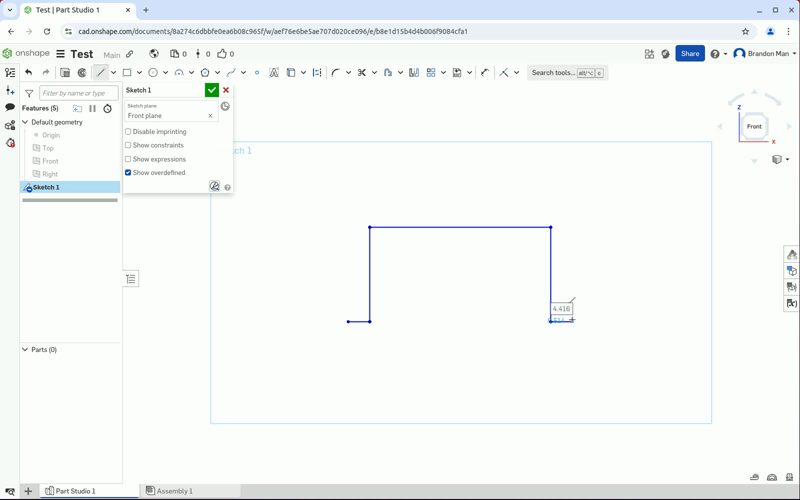
scroll(6)
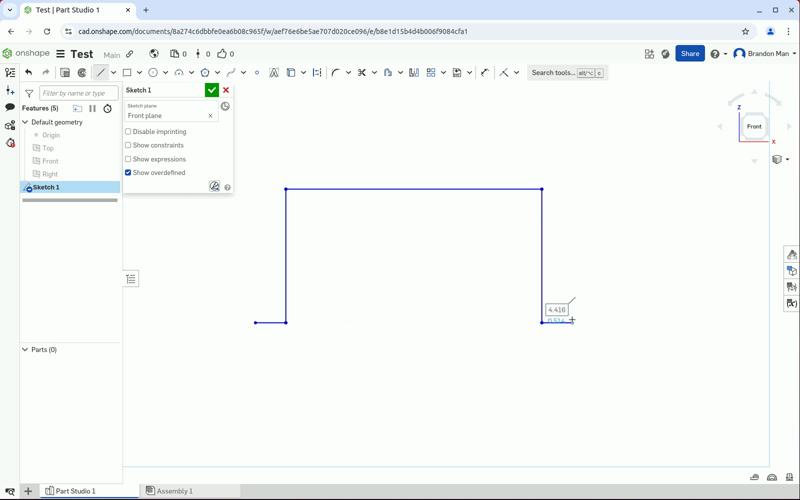
scroll(6)
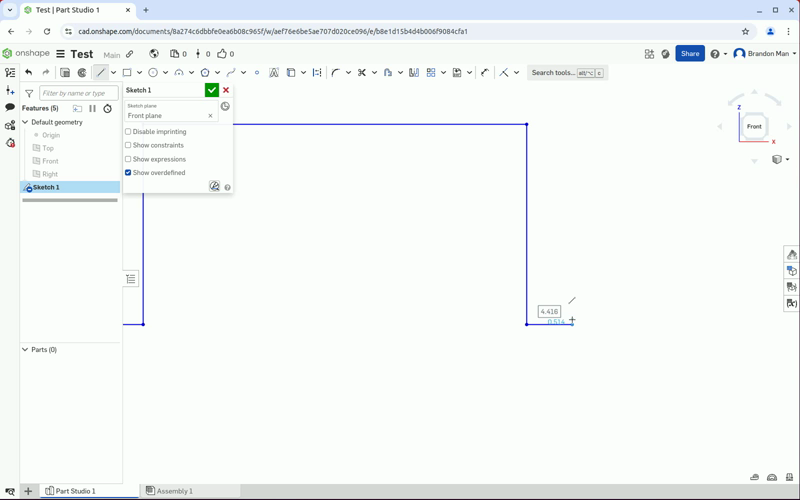
scroll(6)
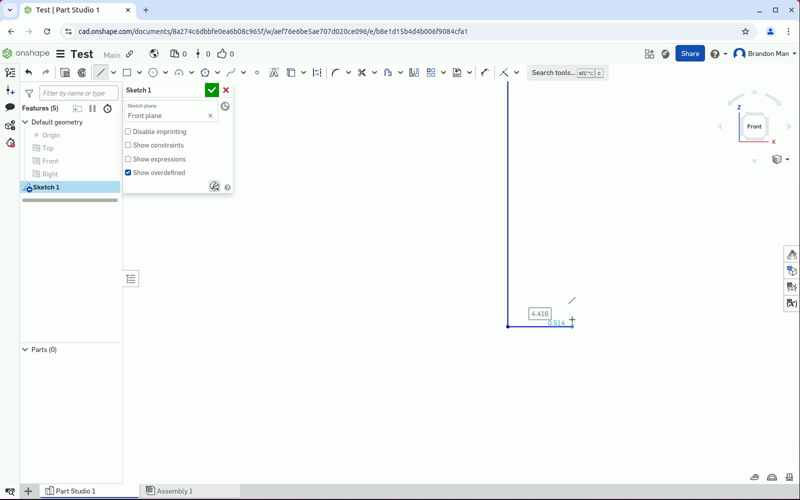
scroll(6)
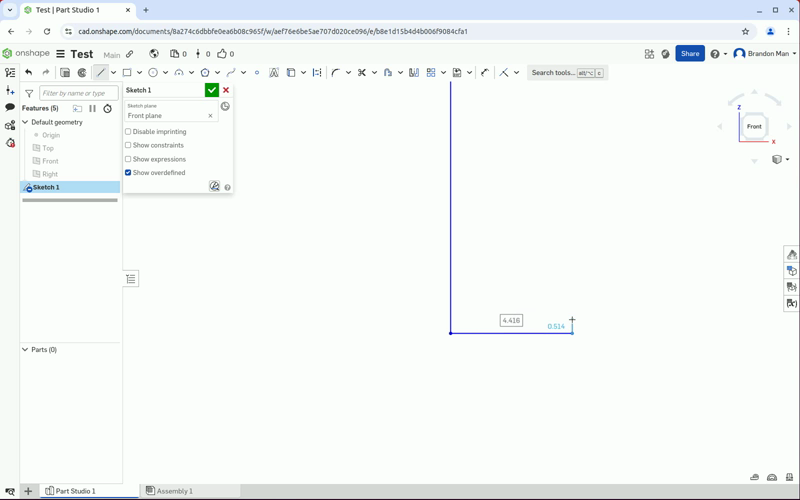
scroll(6)
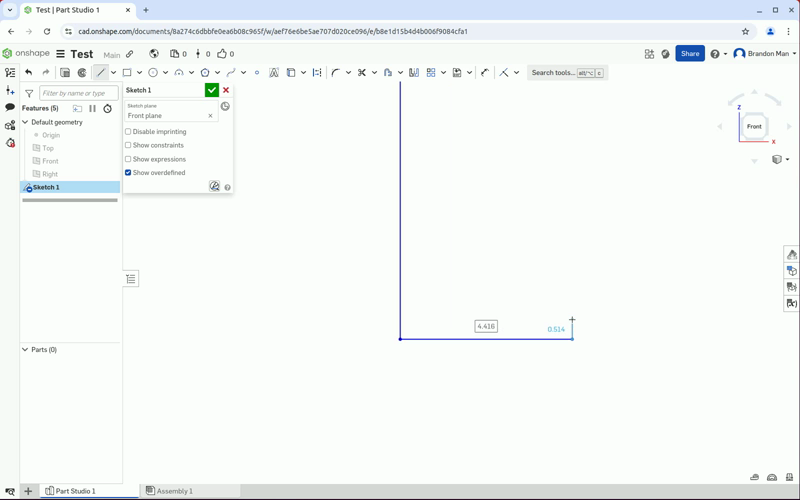
scroll(6)
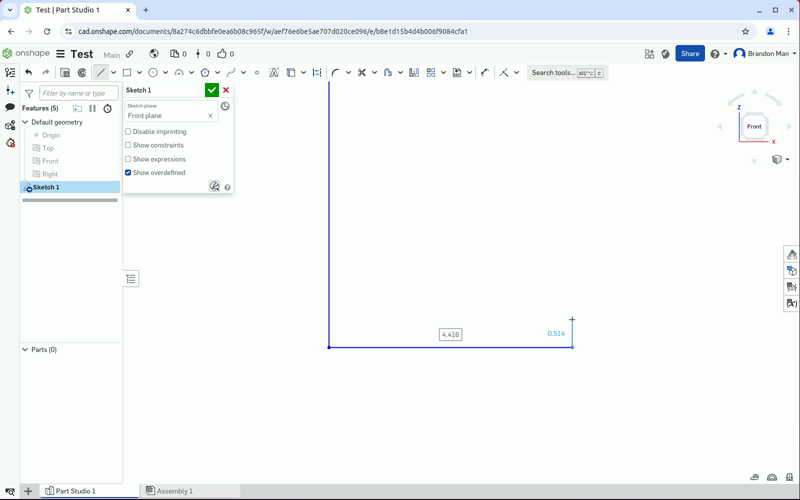
click(572, 319)
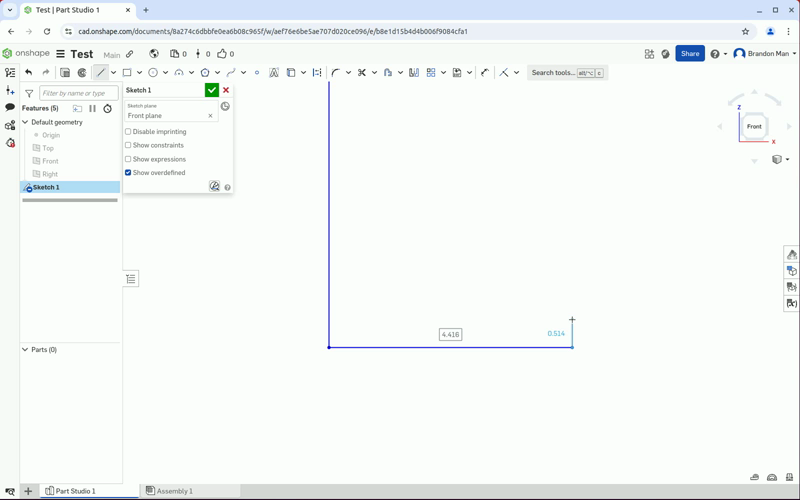
scroll(-6)
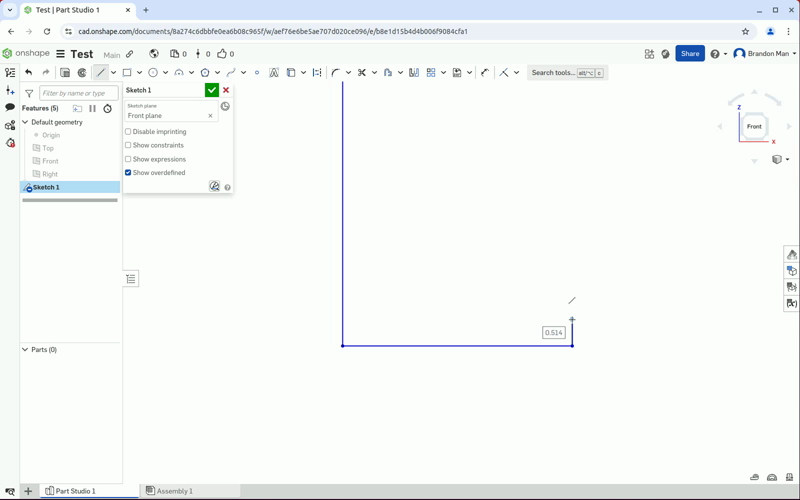
scroll(-6)
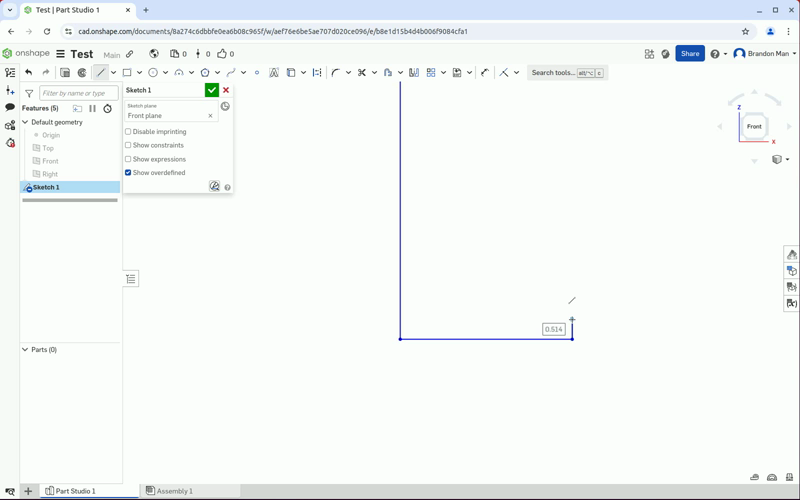
scroll(-6)
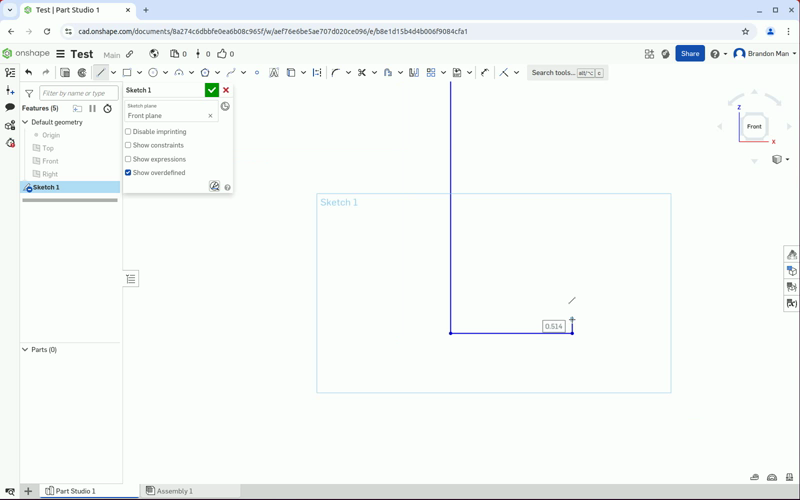
scroll(-6)
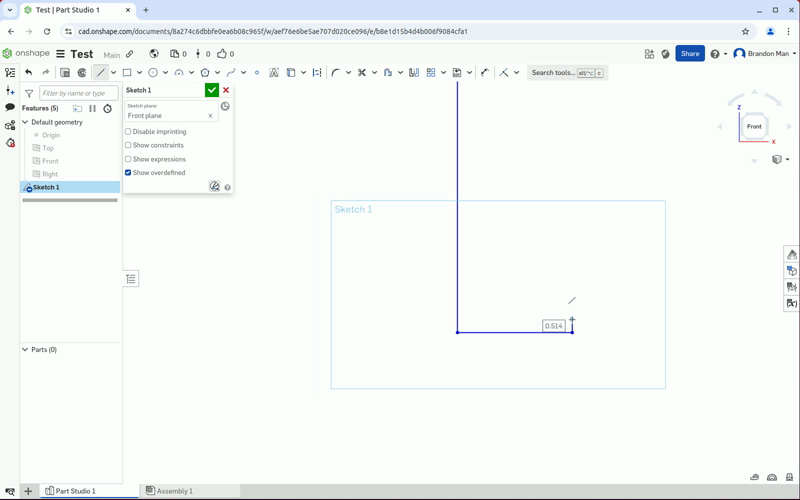
scroll(-6)
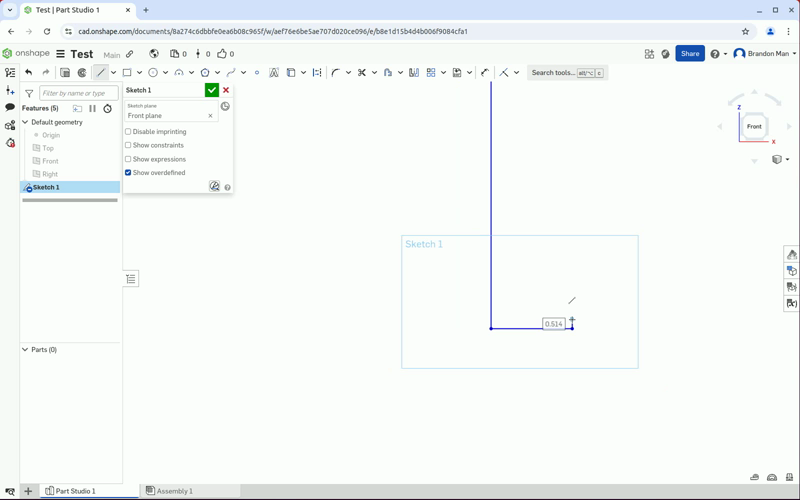
scroll(-6)
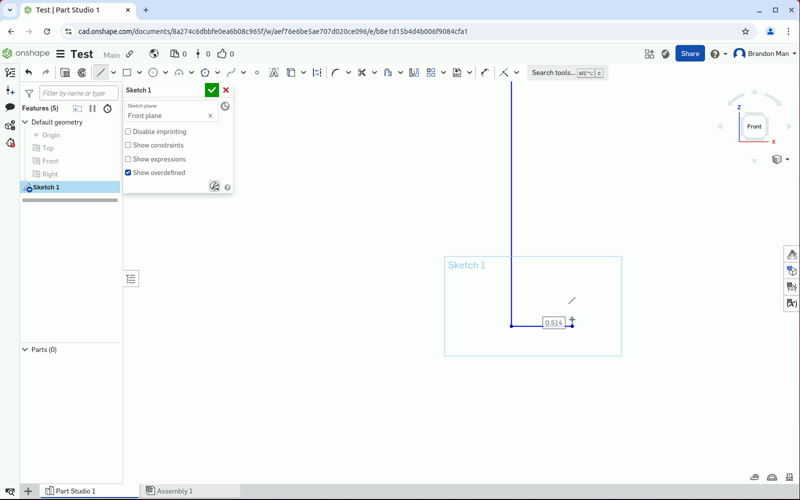
scroll(-6)
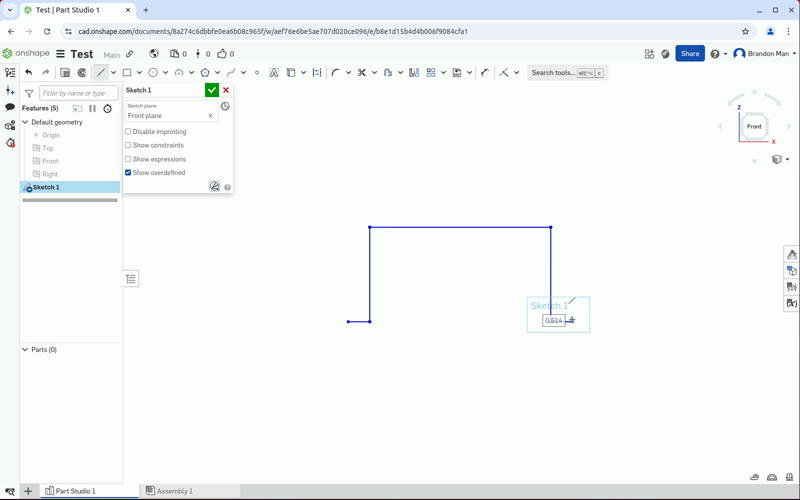
key_up(shift)
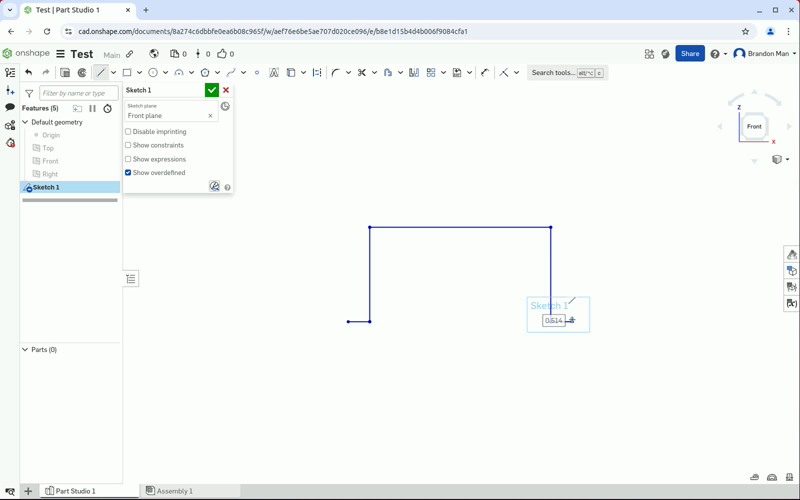
key_down(shift)
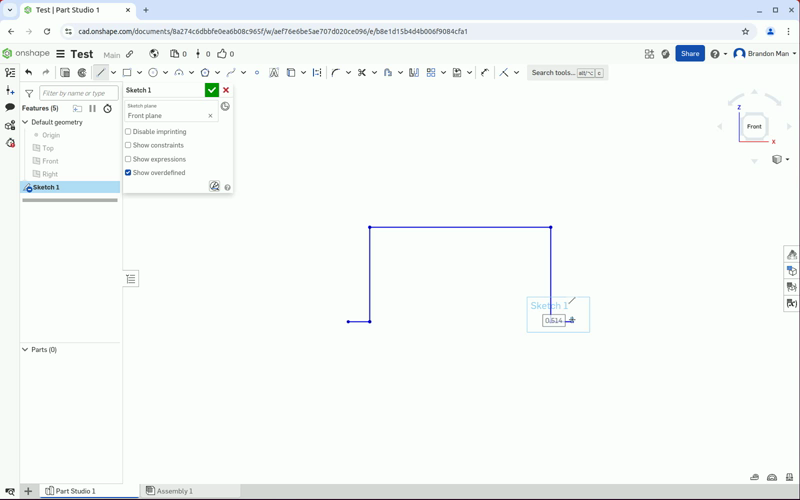
mouse_move(589, 319)
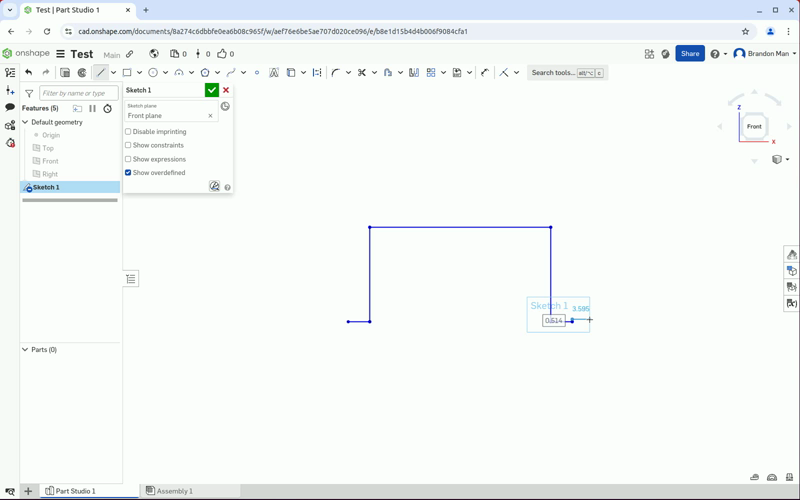
mouse_move(553, 319)
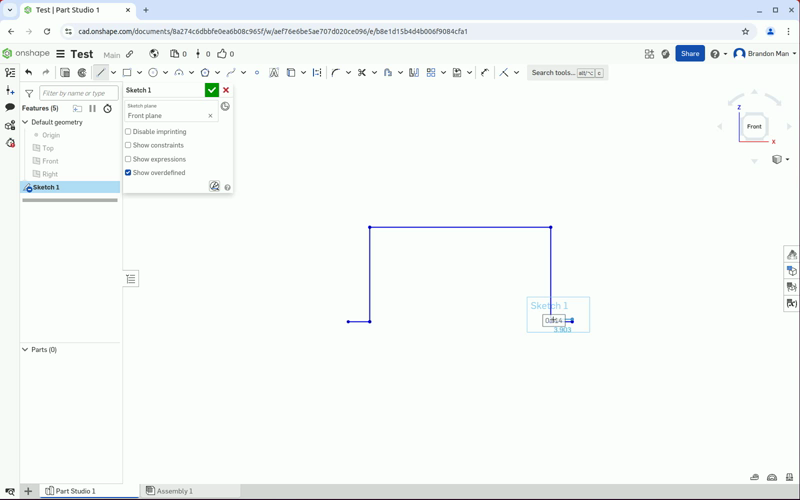
scroll(6)
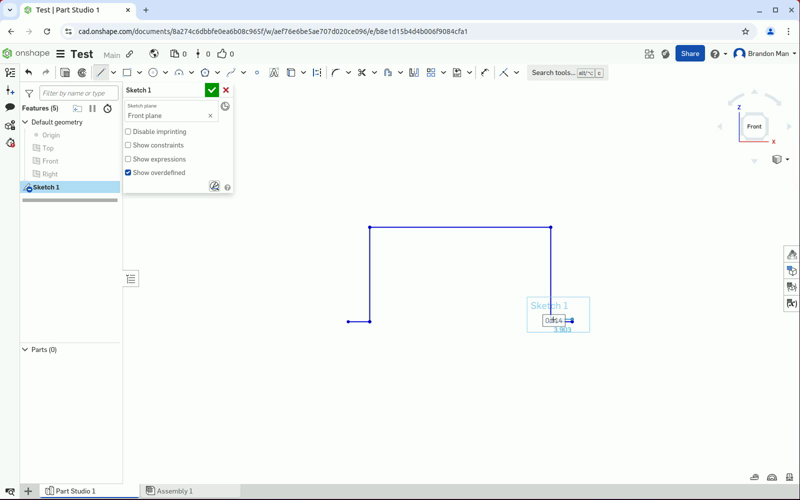
scroll(6)
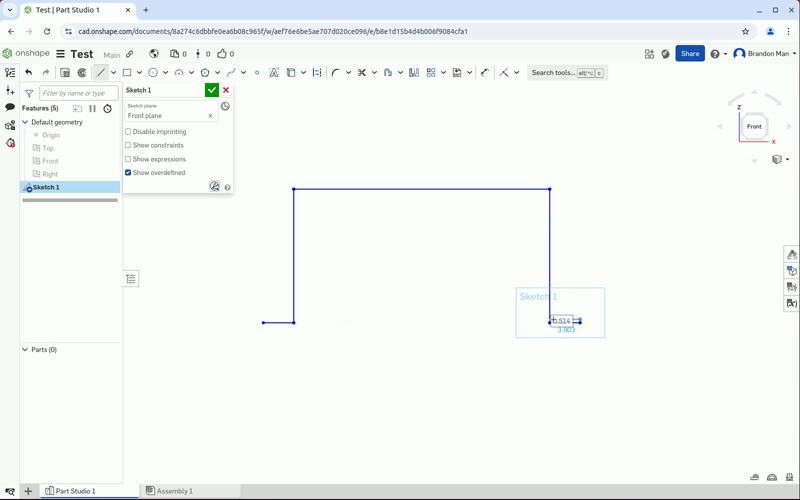
scroll(6)
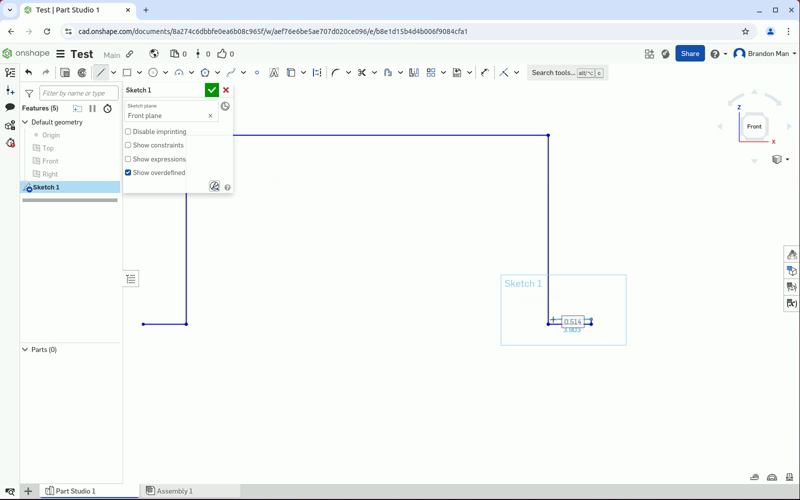
scroll(6)
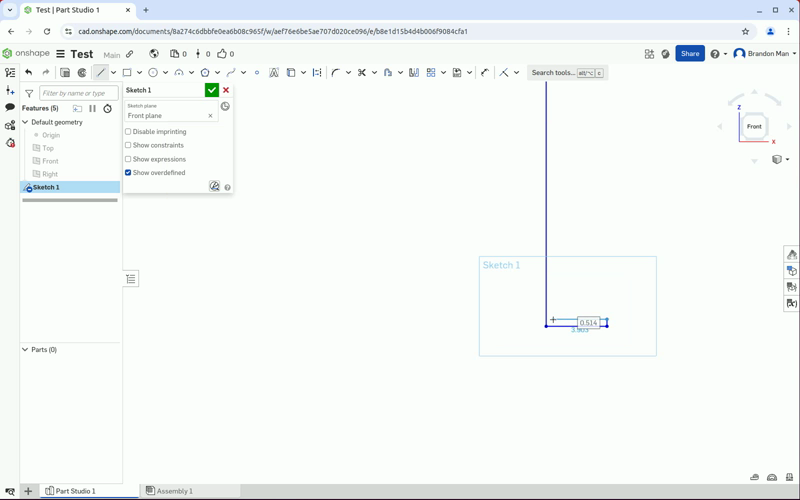
scroll(6)
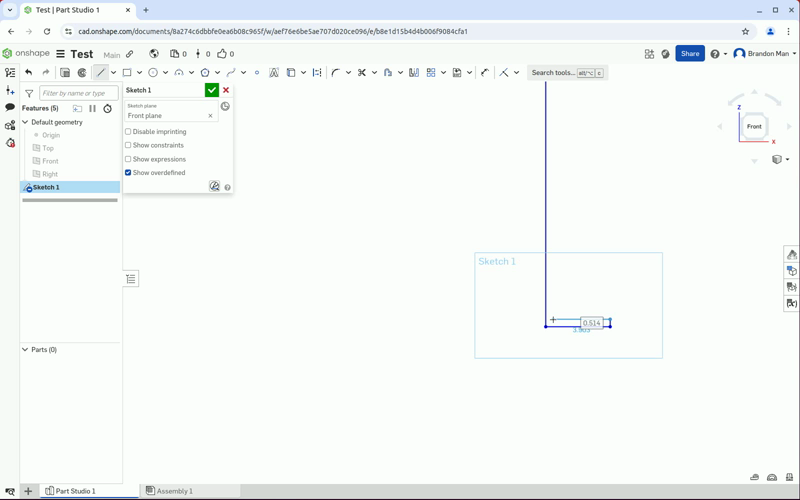
scroll(6)
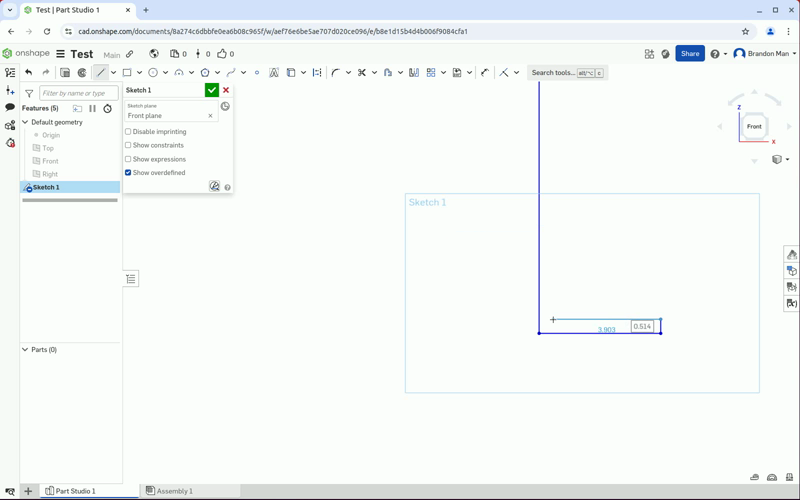
scroll(6)
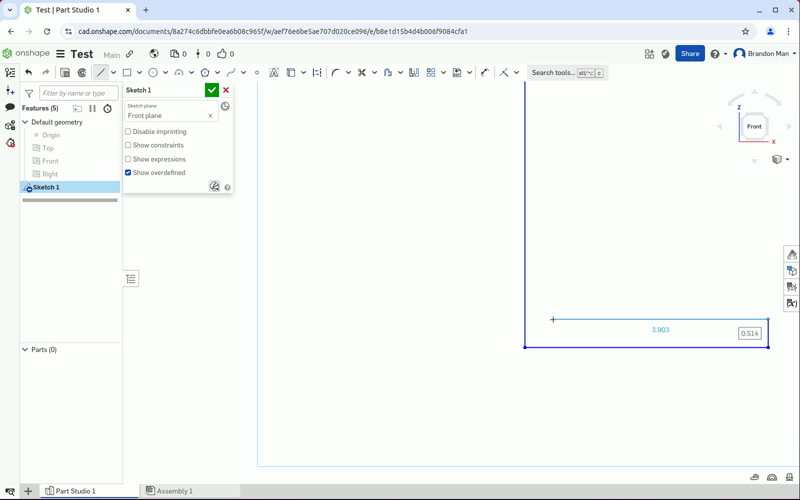
click(553, 319)
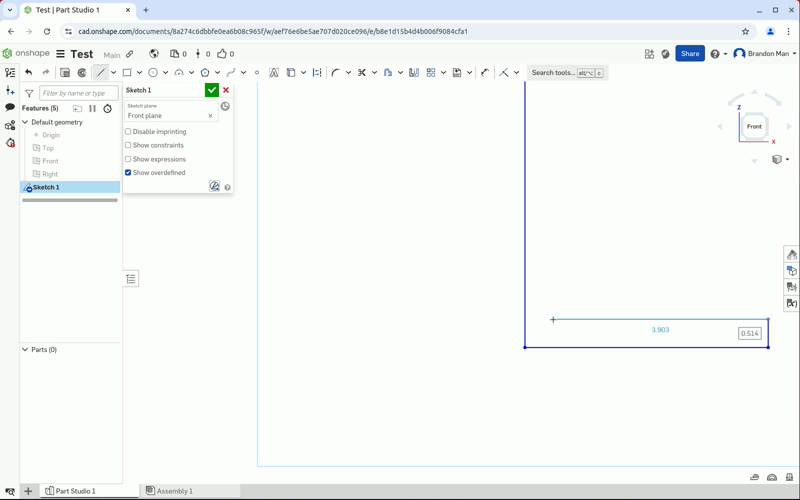
scroll(-6)
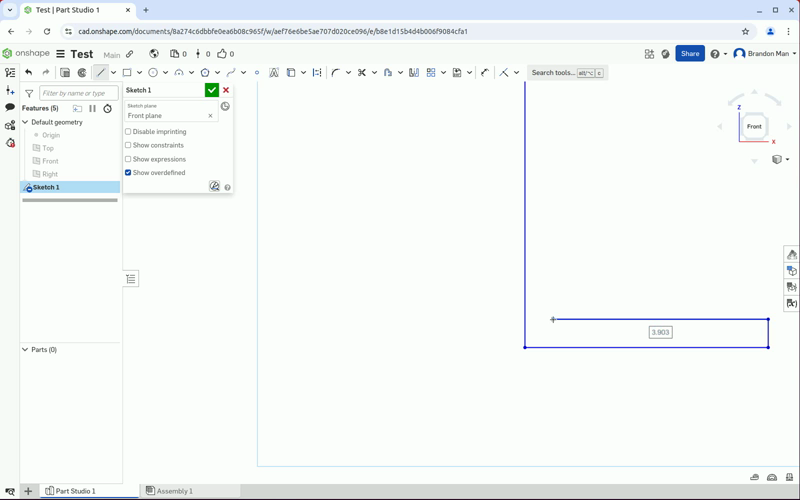
scroll(-6)
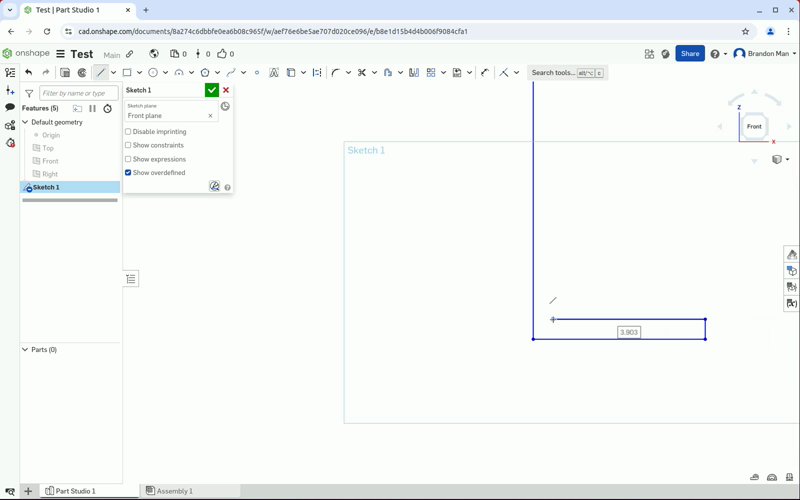
scroll(-6)
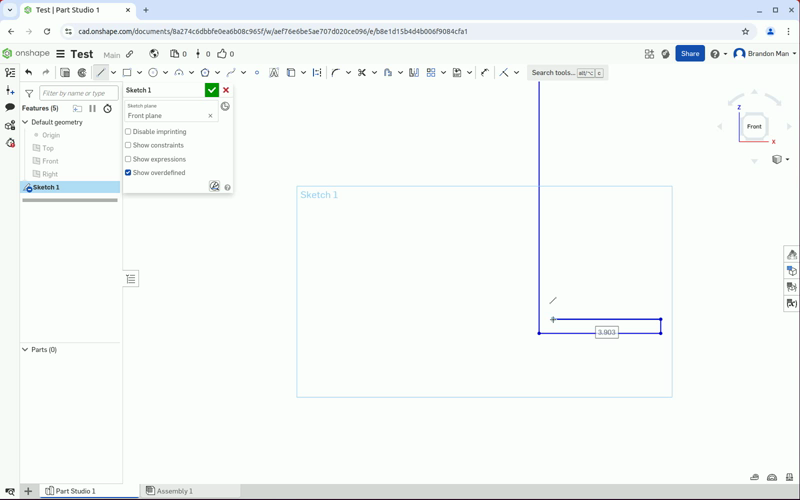
scroll(-6)
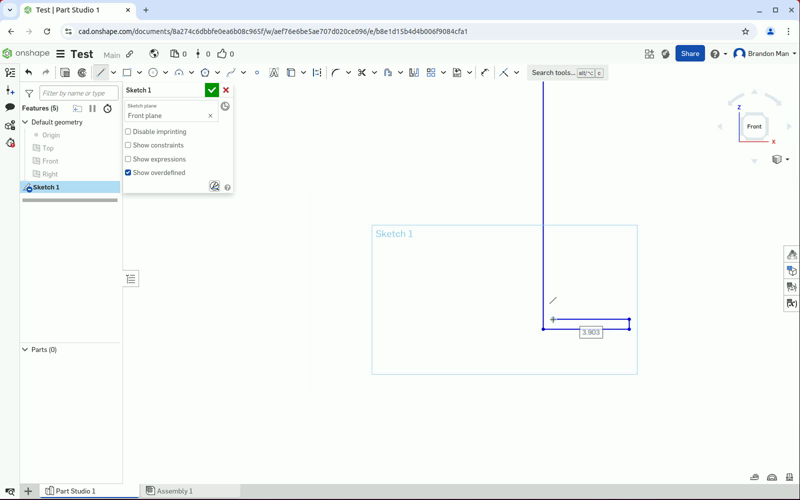
scroll(-6)
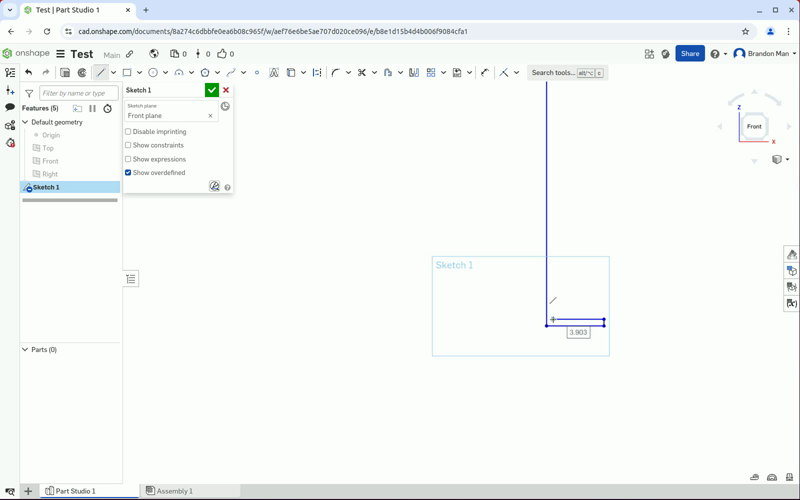
scroll(-6)
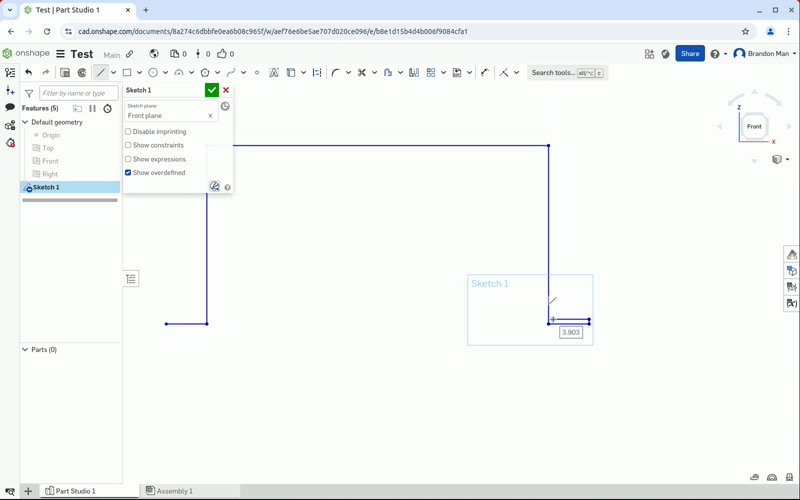
scroll(-6)
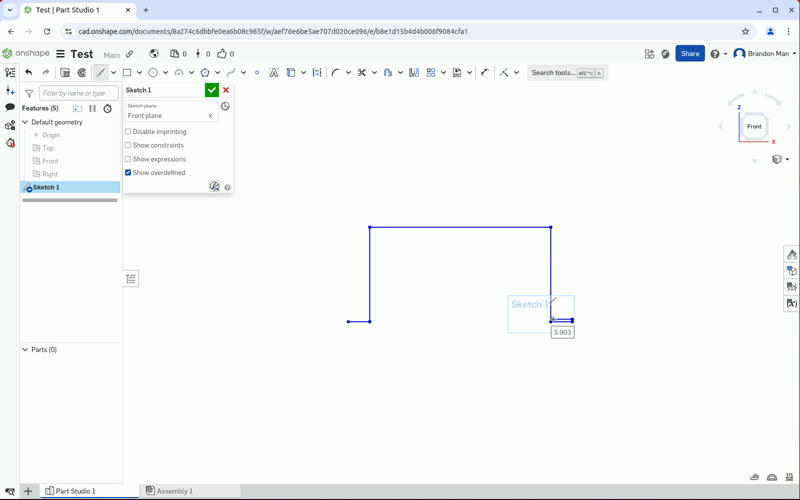
key_up(shift)
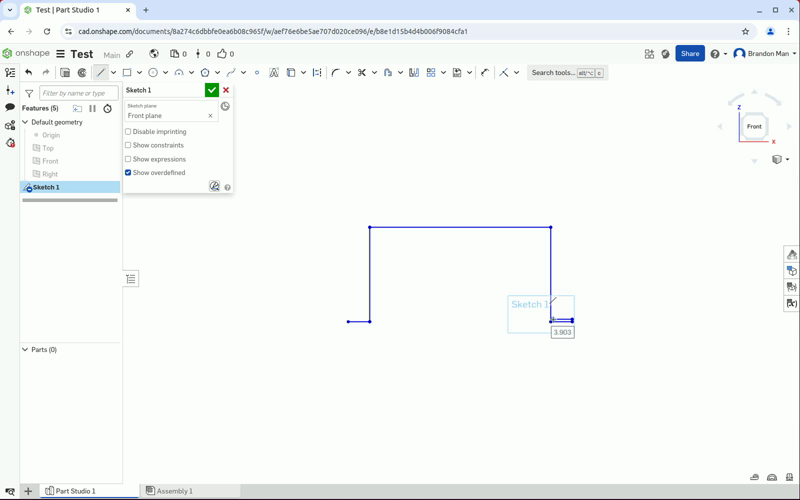
key_down(shift)
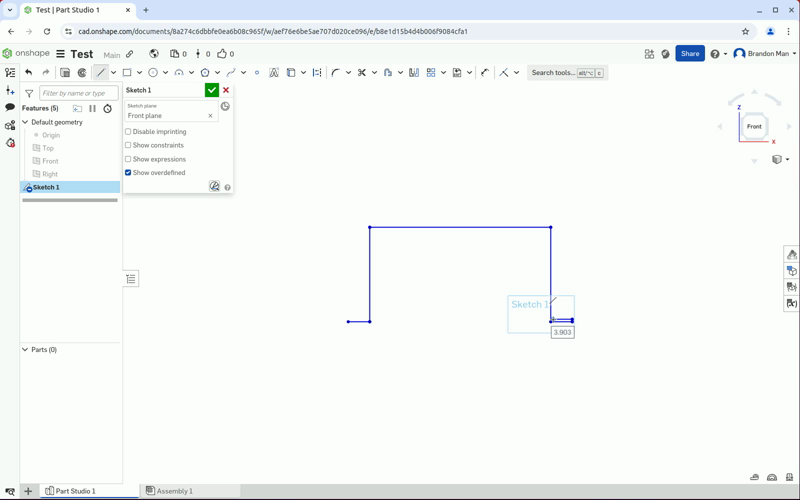
mouse_move(553, 225)
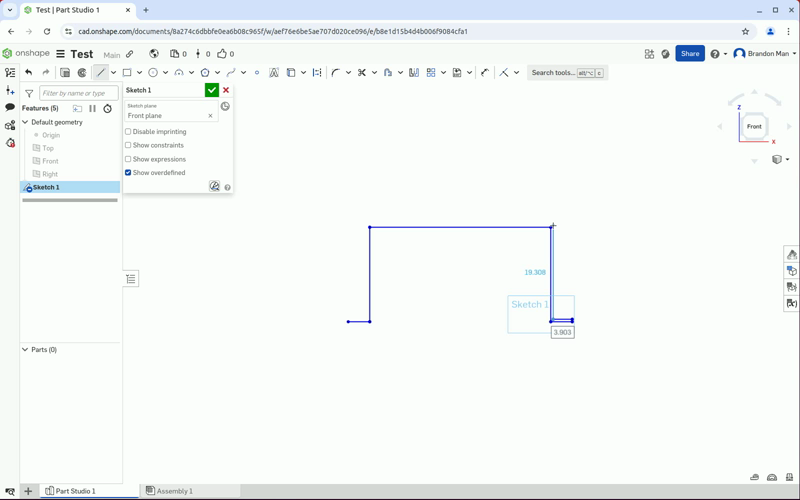
scroll(6)
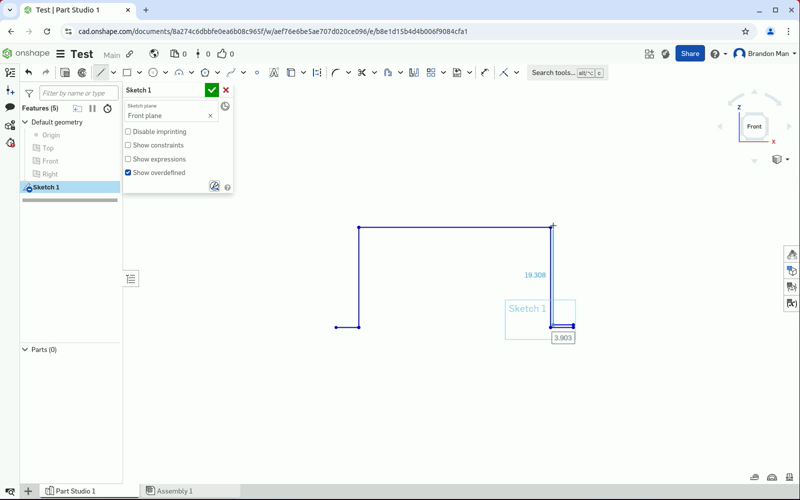
scroll(6)
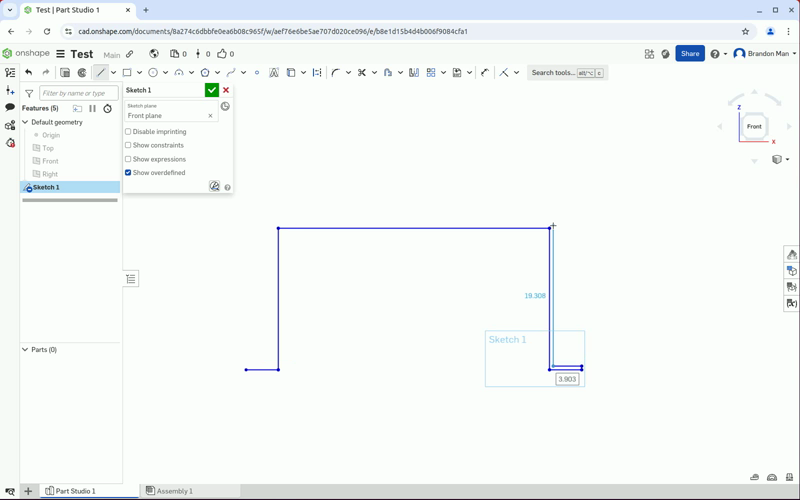
scroll(6)
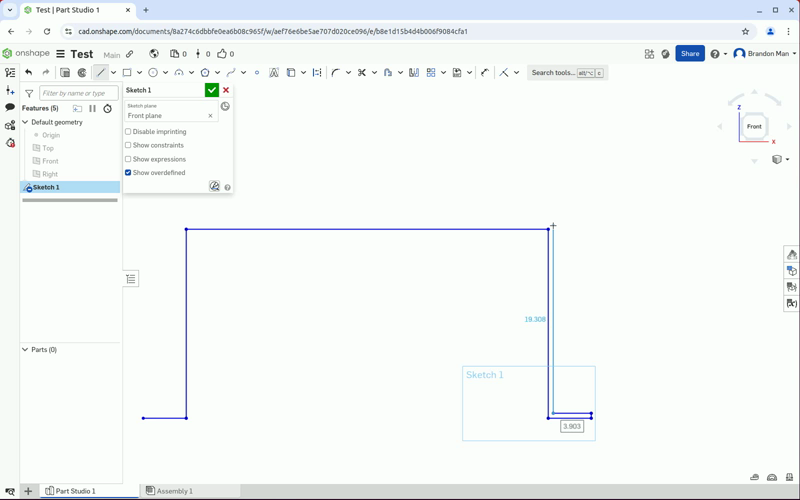
scroll(6)
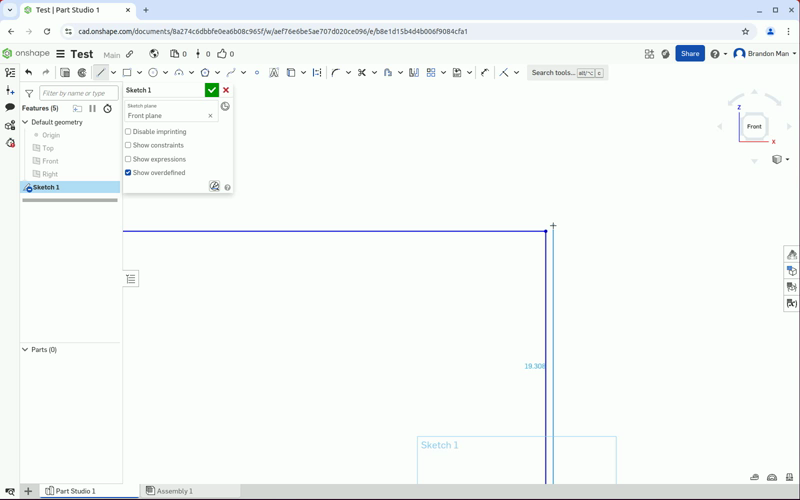
scroll(6)
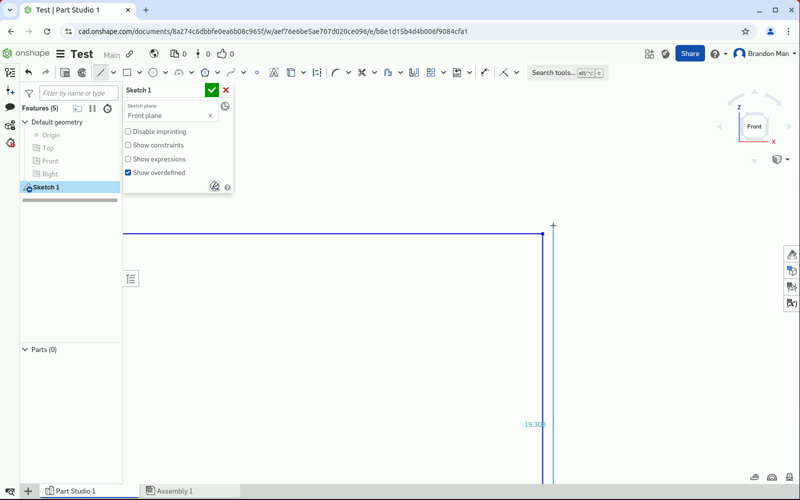
scroll(6)
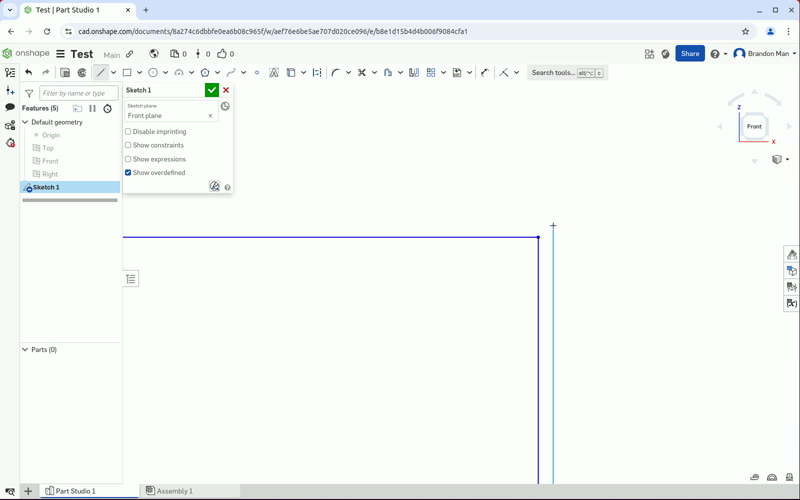
scroll(6)
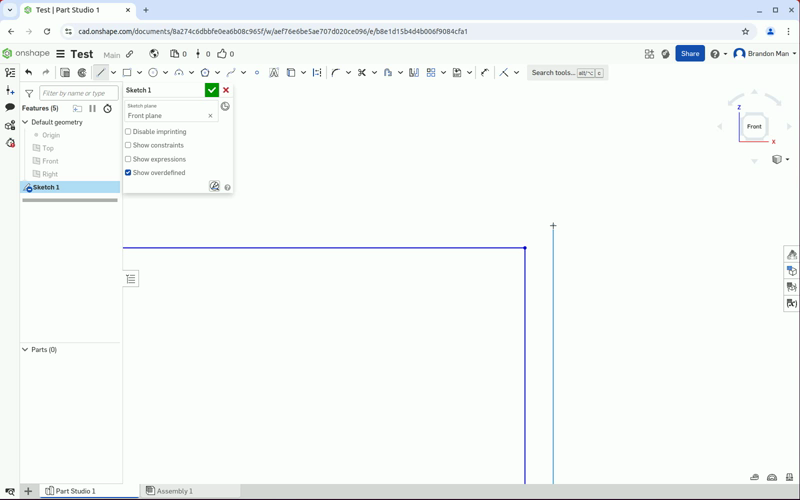
click(553, 225)
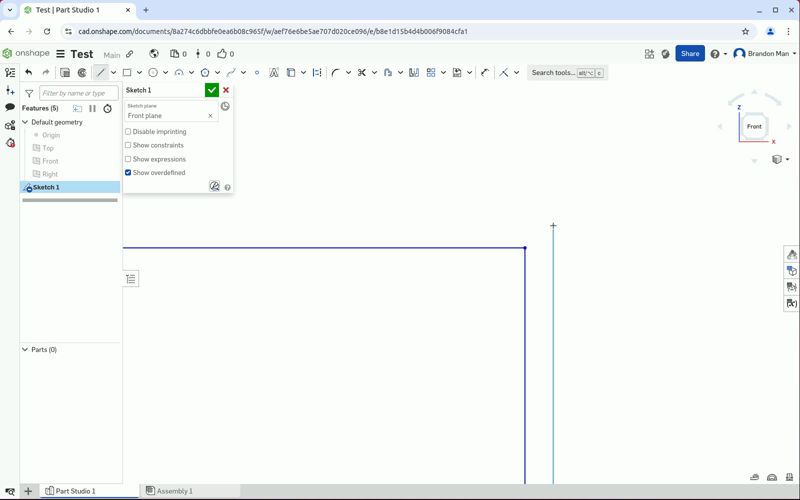
scroll(-6)
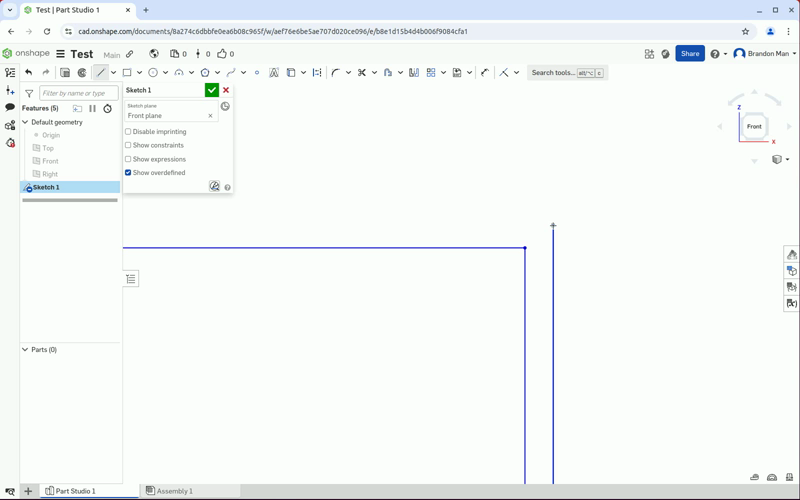
scroll(-6)
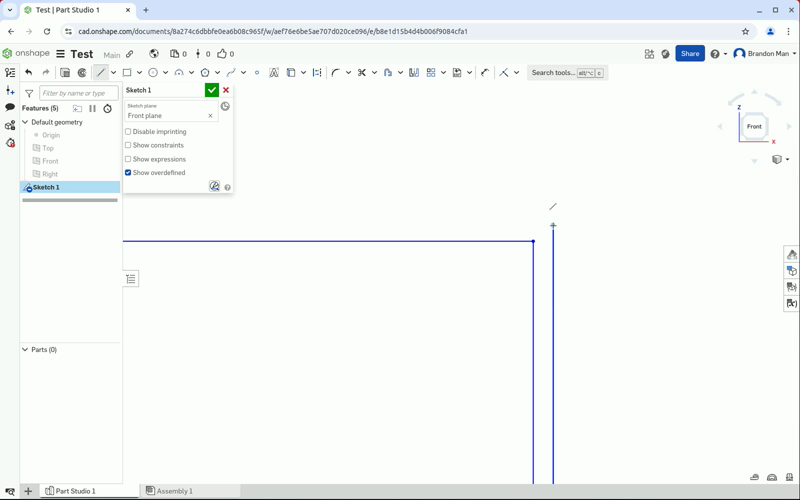
scroll(-6)
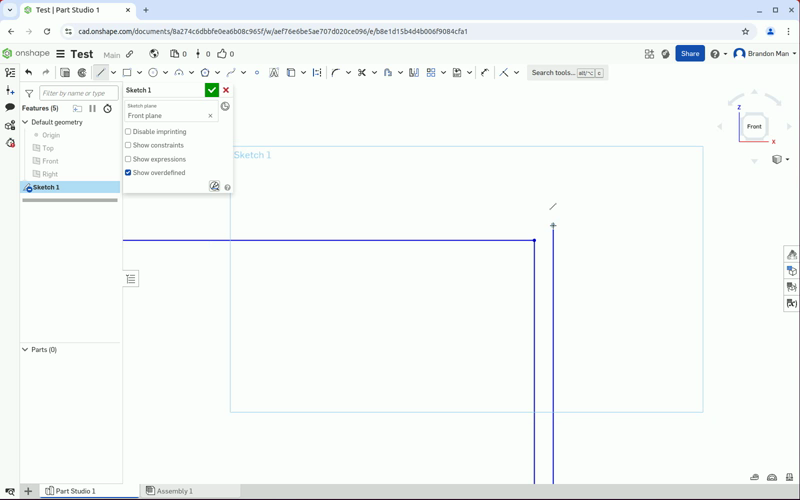
scroll(-6)
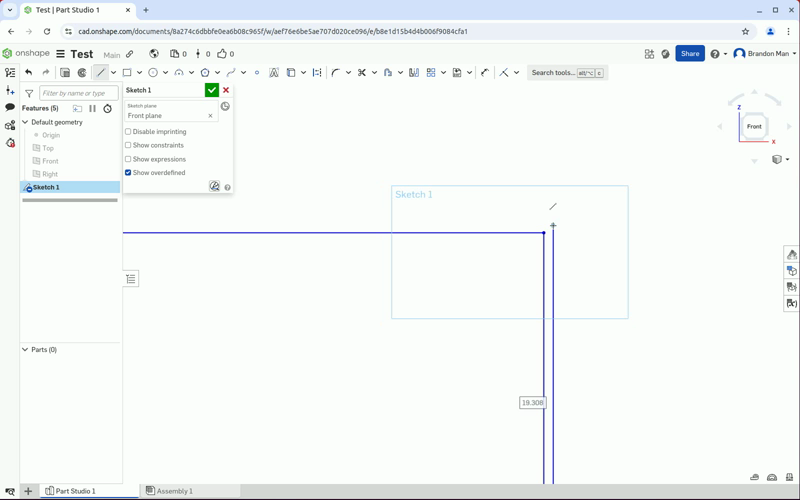
scroll(-6)
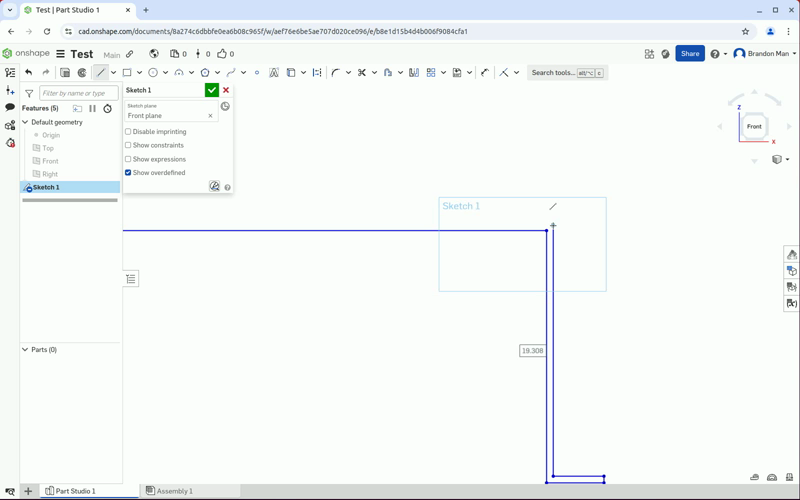
scroll(-6)
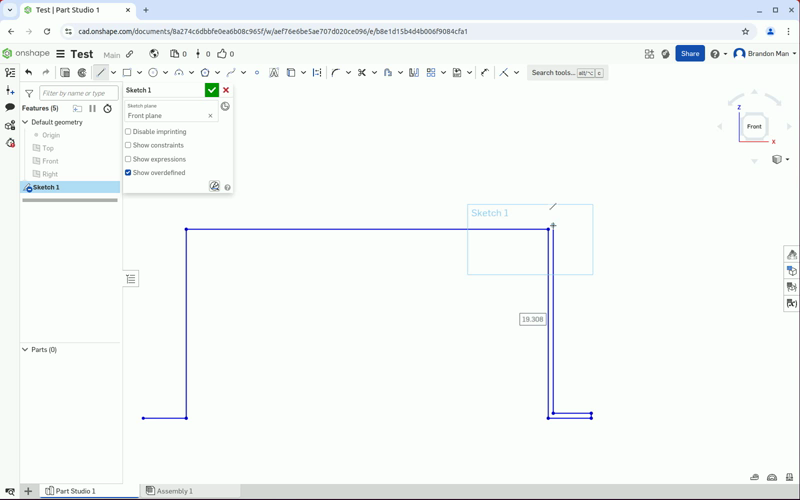
scroll(-6)
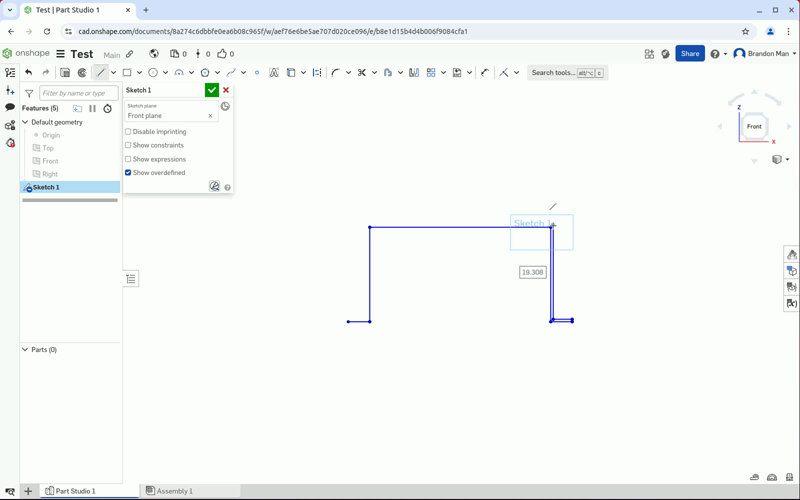
key_up(shift)
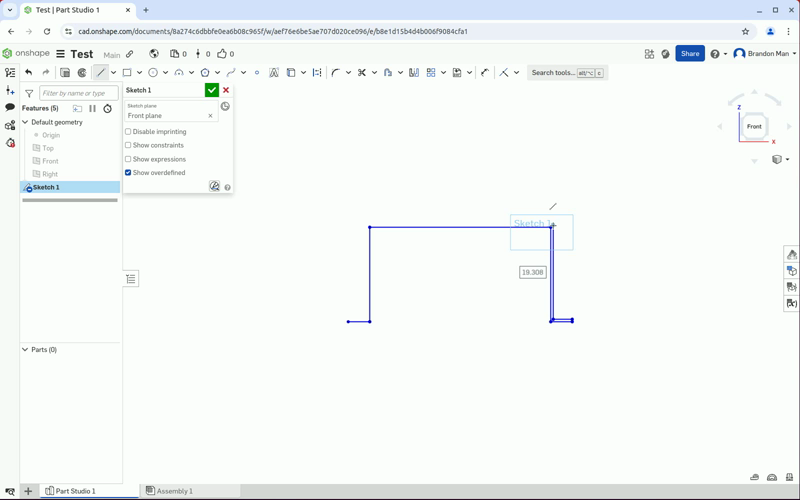
key_down(shift)
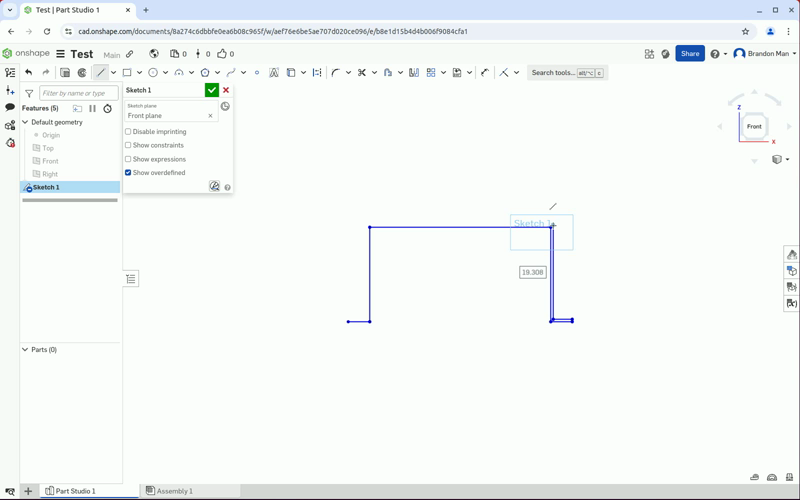
mouse_move(367, 225)
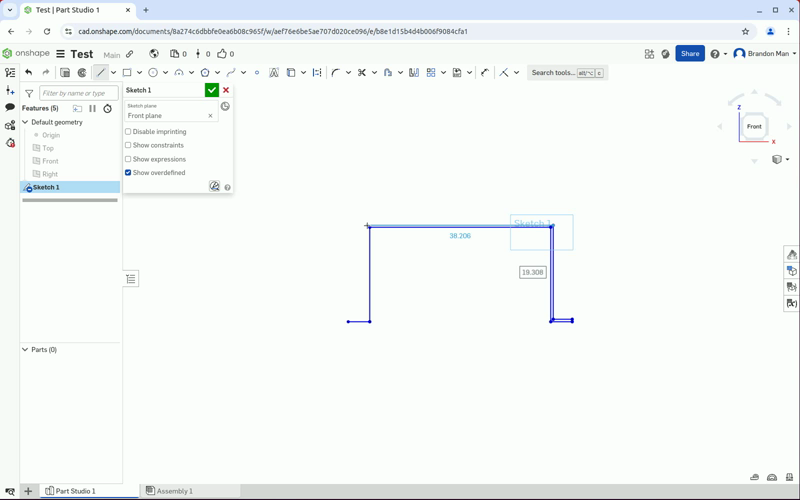
scroll(6)
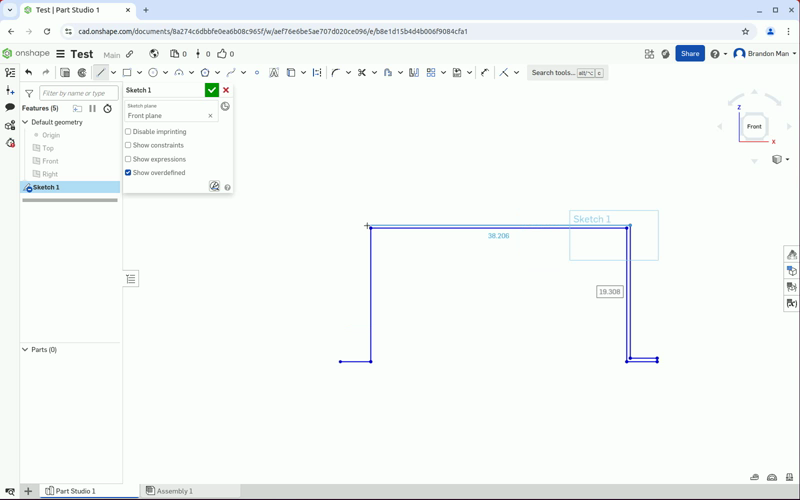
scroll(6)
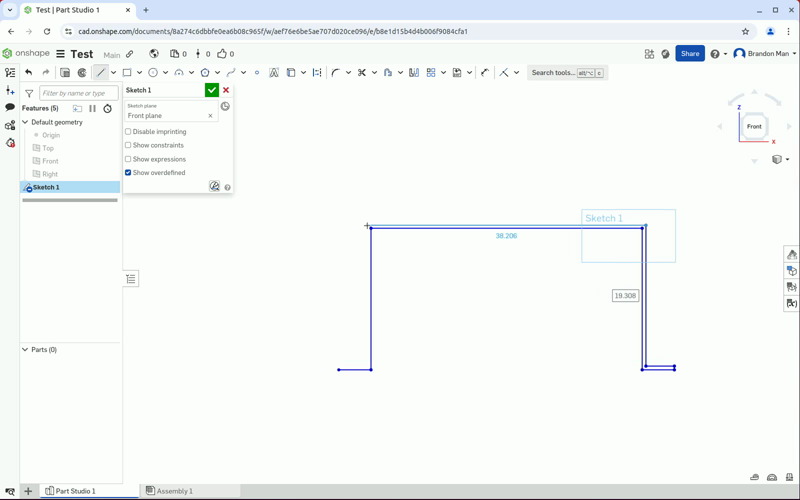
scroll(6)
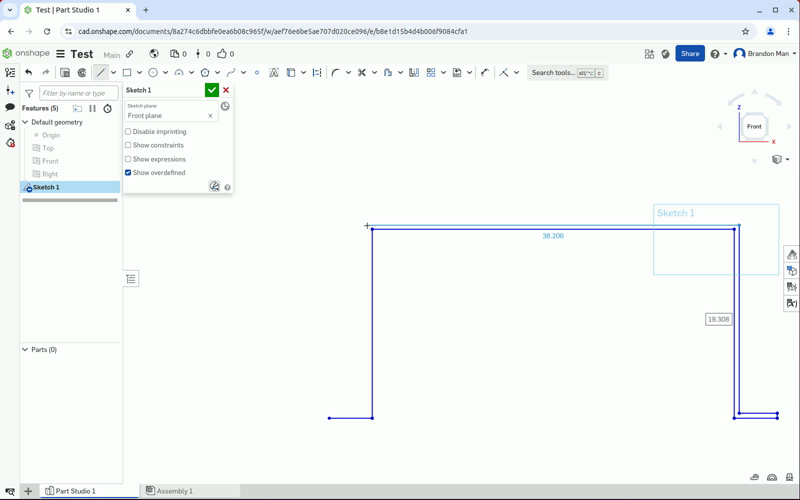
scroll(6)
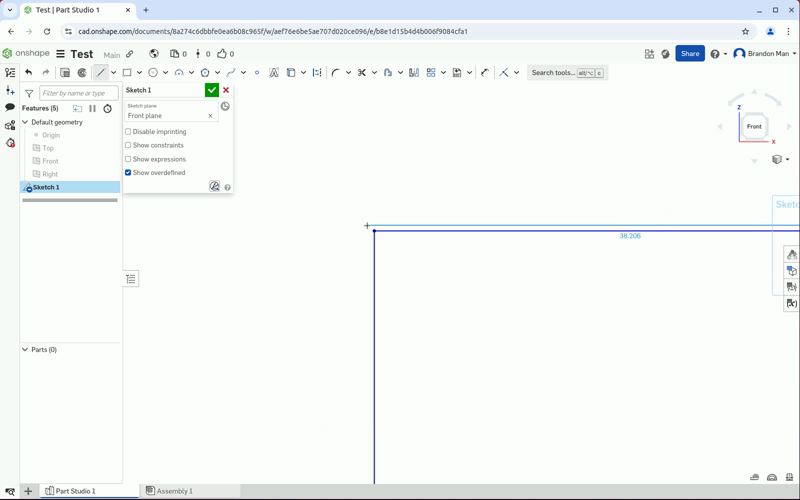
scroll(6)
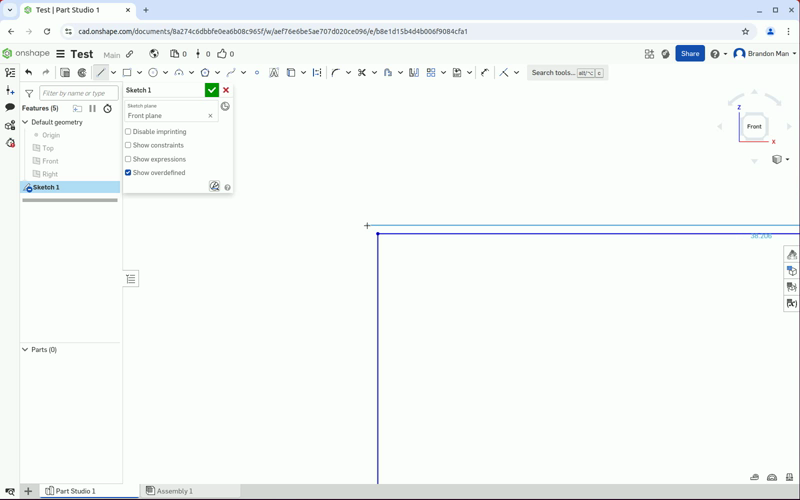
scroll(6)
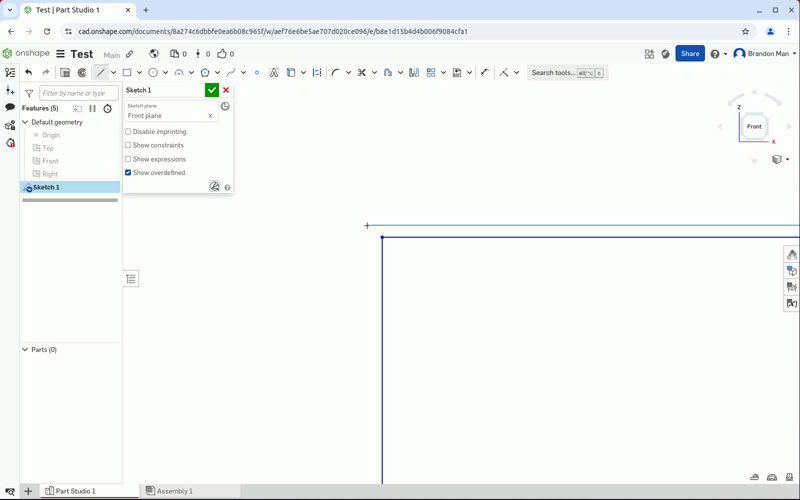
scroll(6)
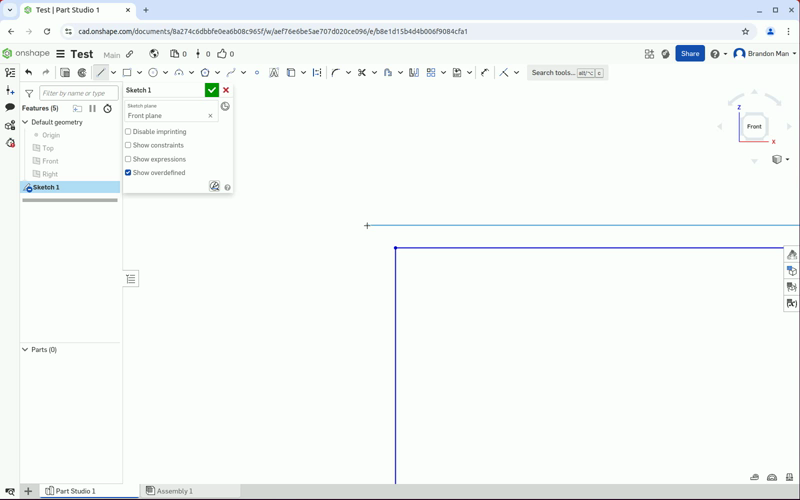
click(367, 225)
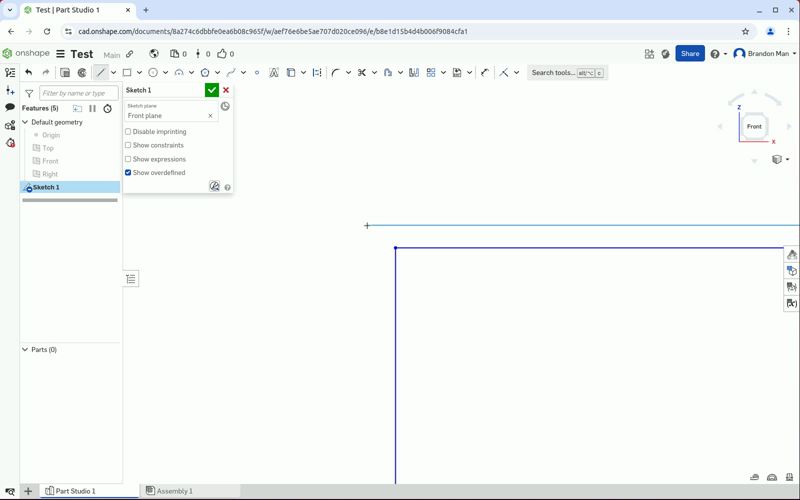
scroll(-6)
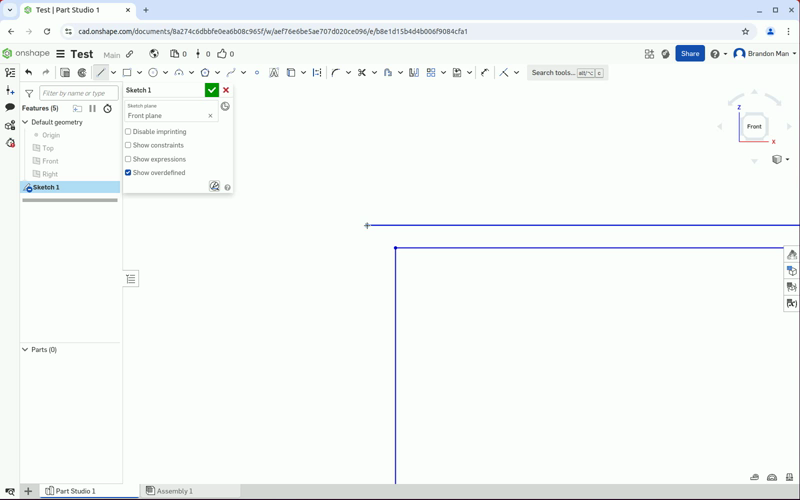
scroll(-6)
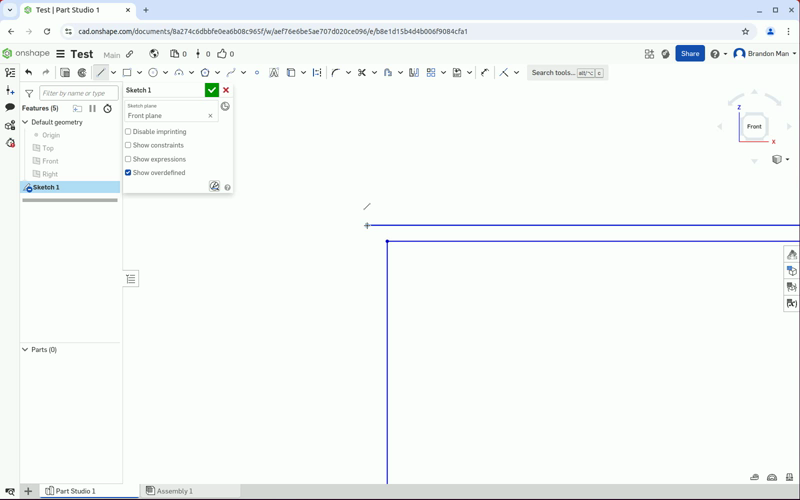
scroll(-6)
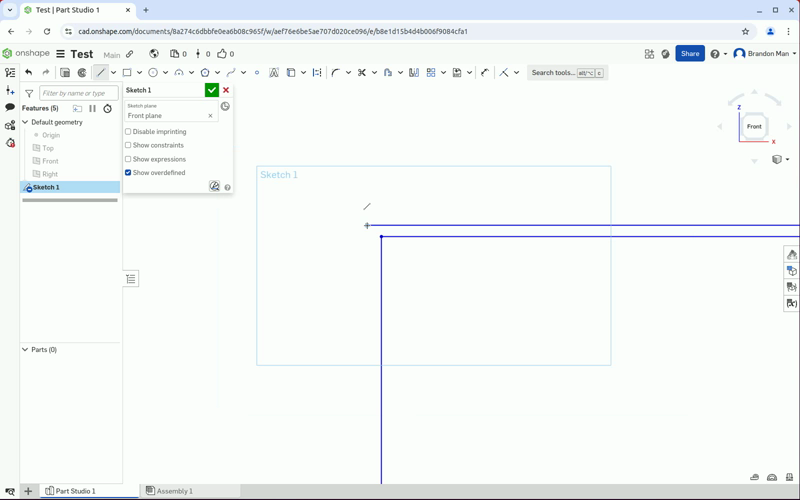
scroll(-6)
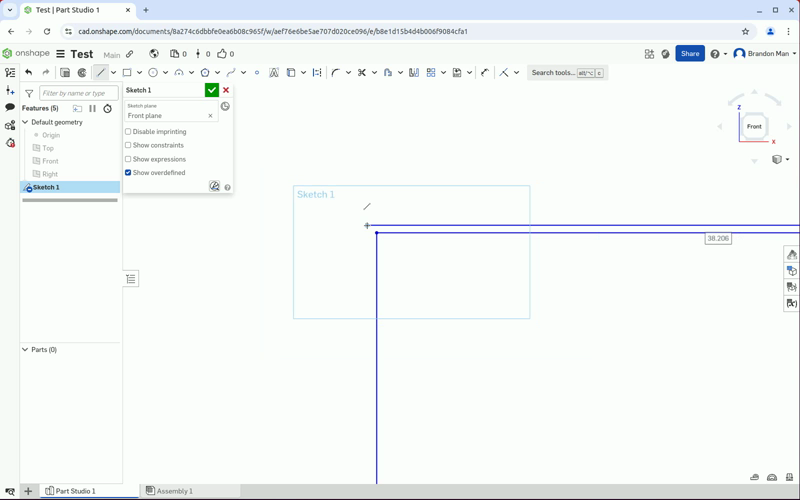
scroll(-6)
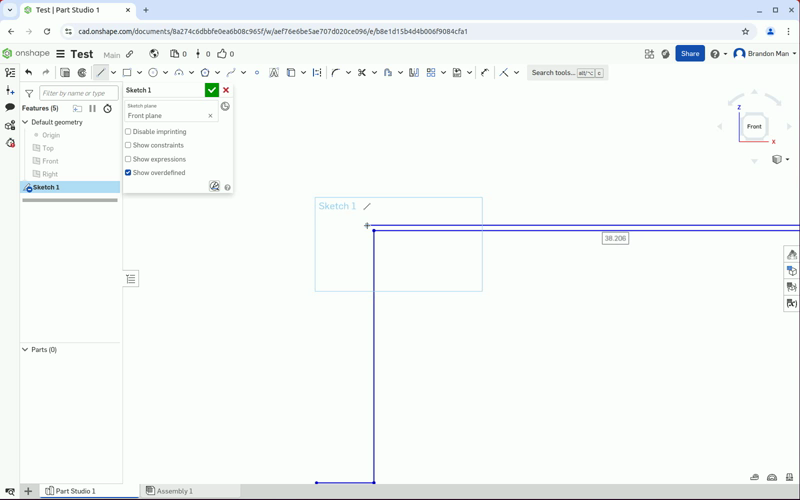
scroll(-6)
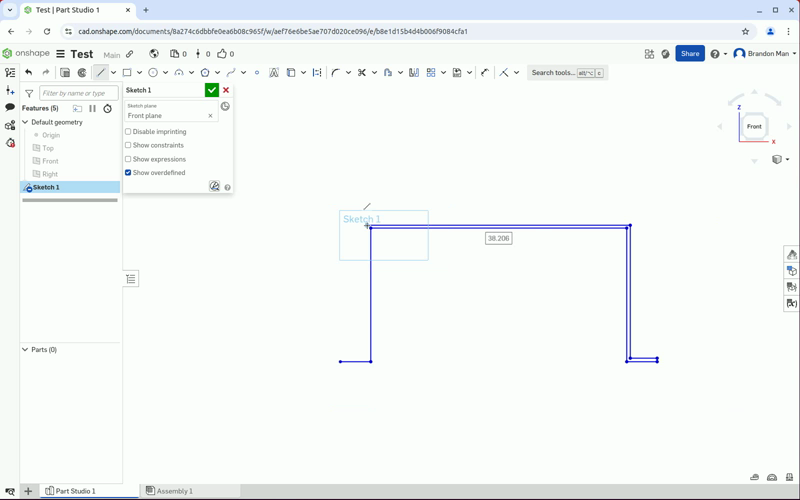
scroll(-6)
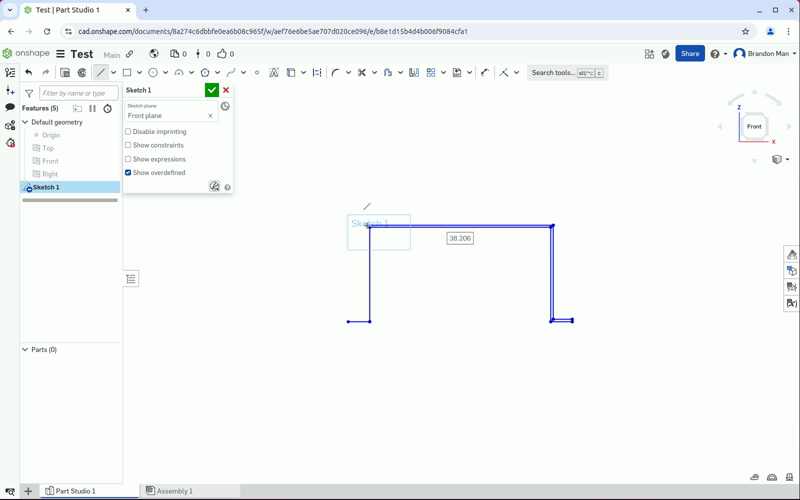
key_up(shift)
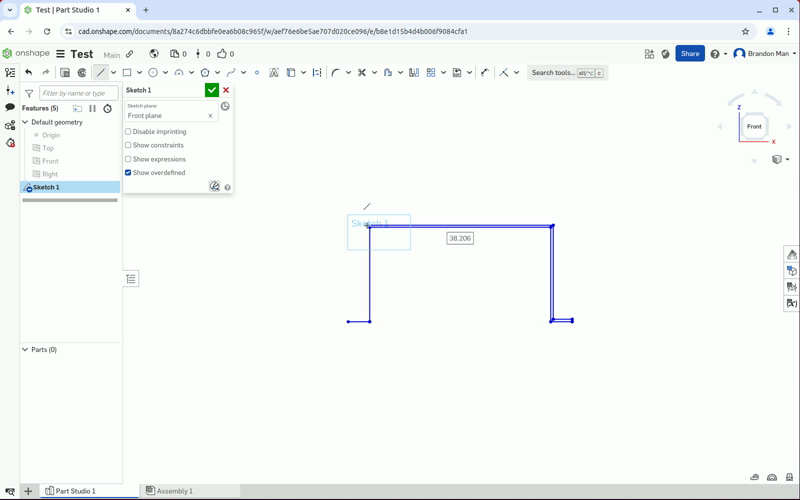
key_down(shift)
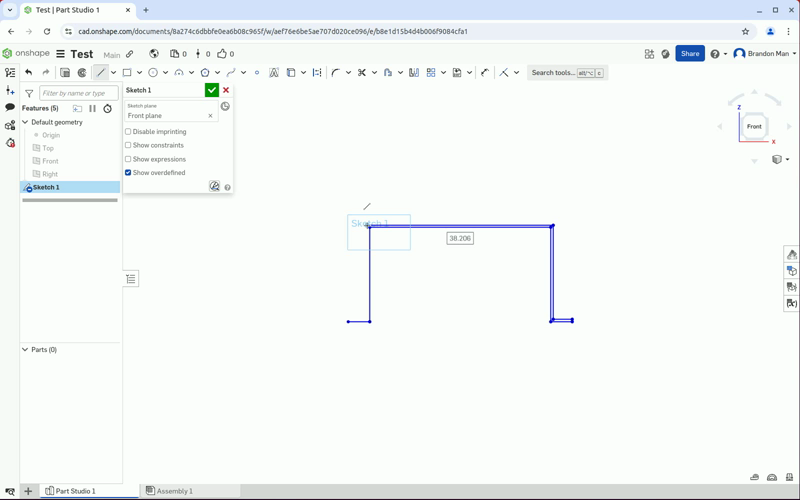
mouse_move(367, 319)
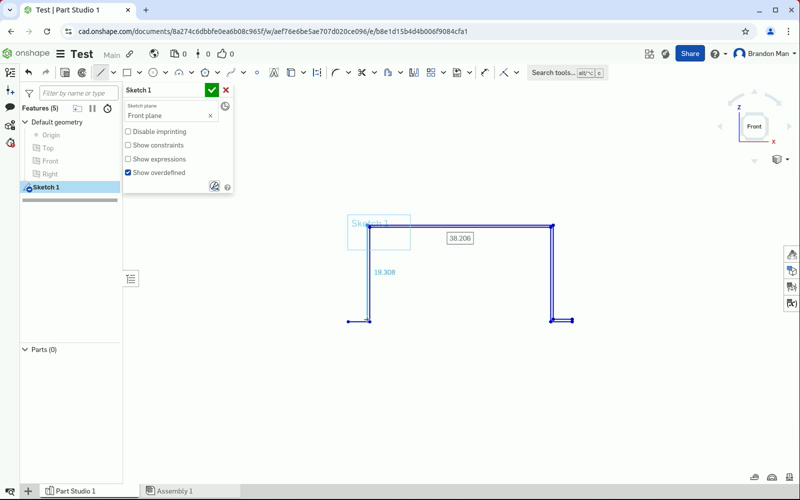
scroll(6)
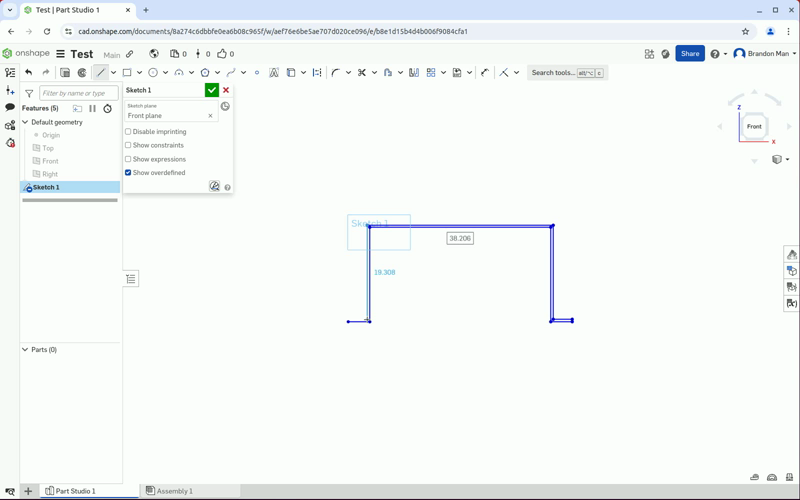
scroll(6)
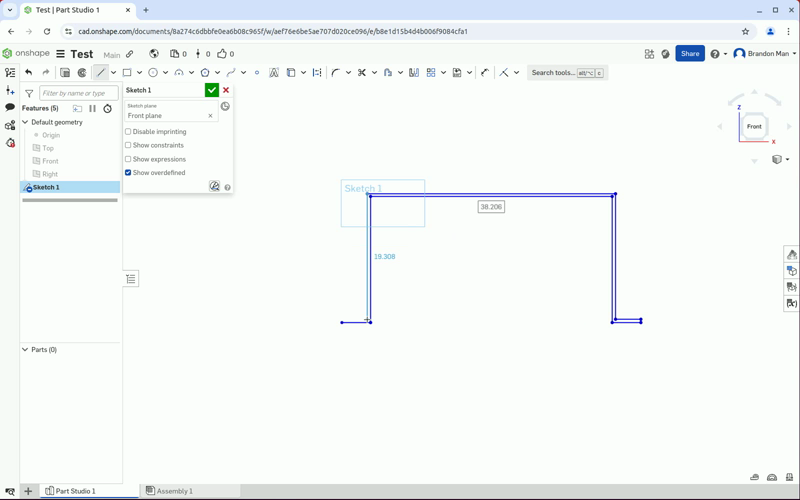
scroll(6)
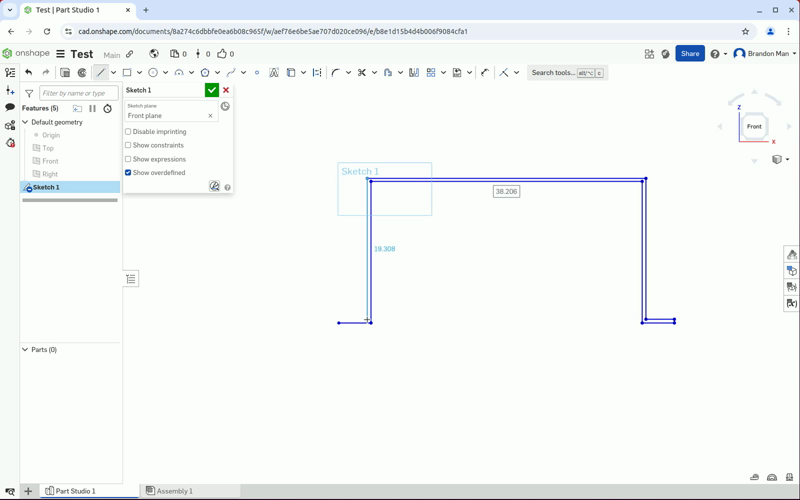
scroll(6)
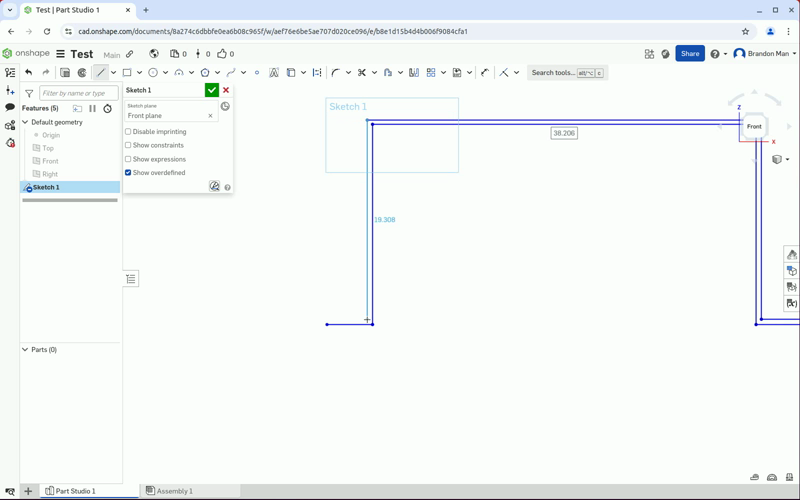
scroll(6)
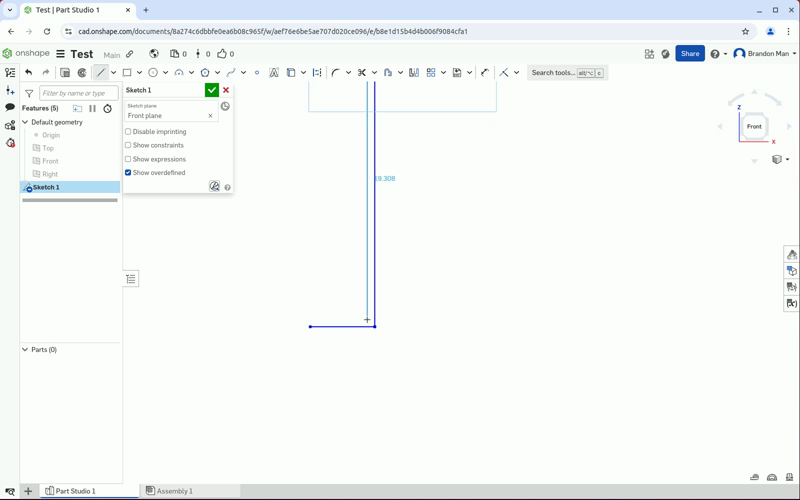
scroll(6)
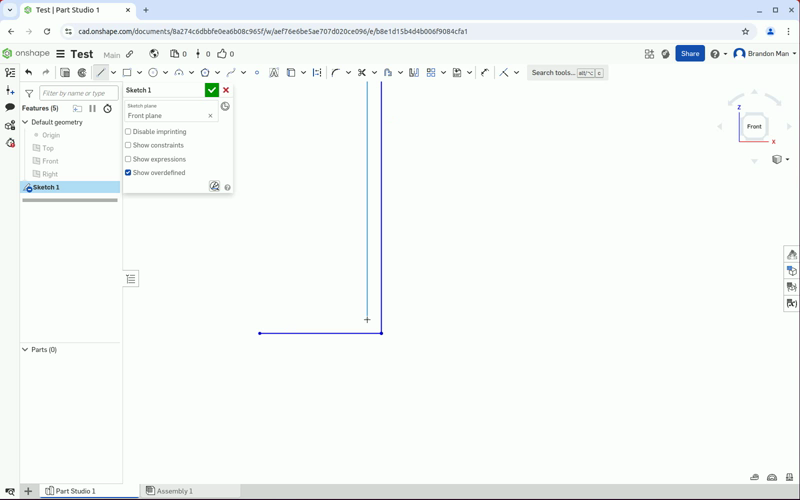
scroll(6)
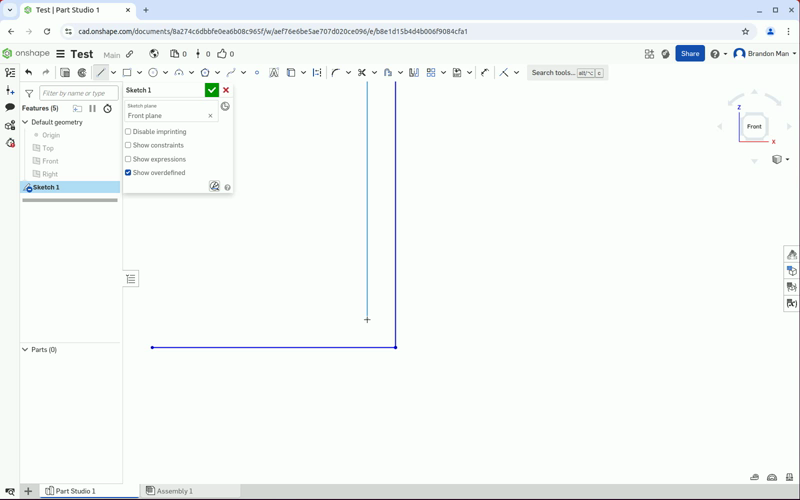
click(367, 319)
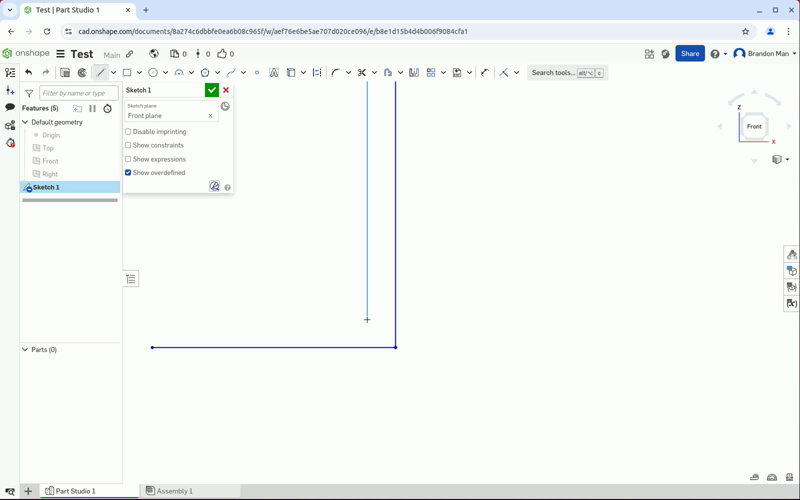
scroll(-6)
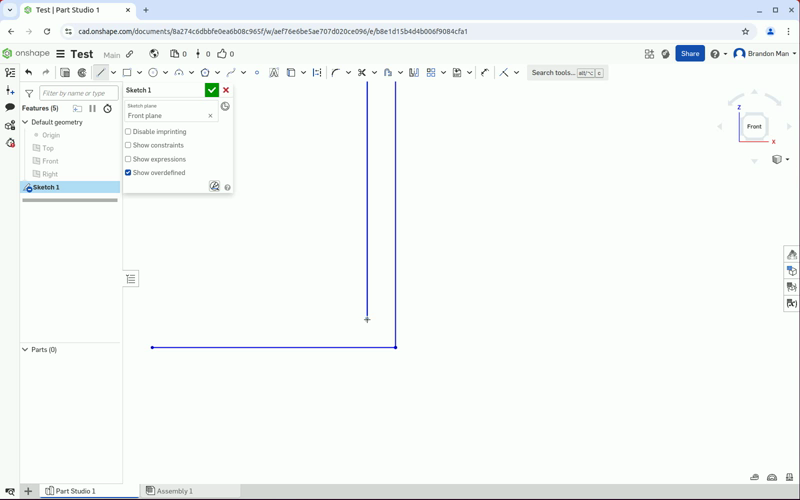
scroll(-6)
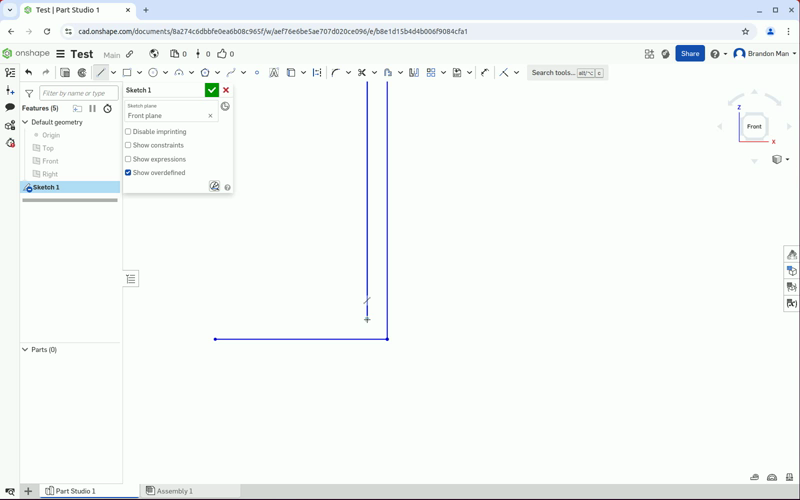
scroll(-6)
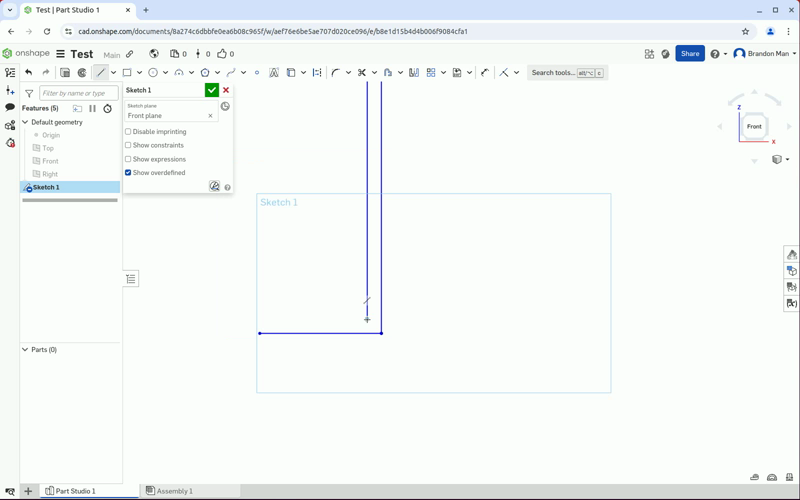
scroll(-6)
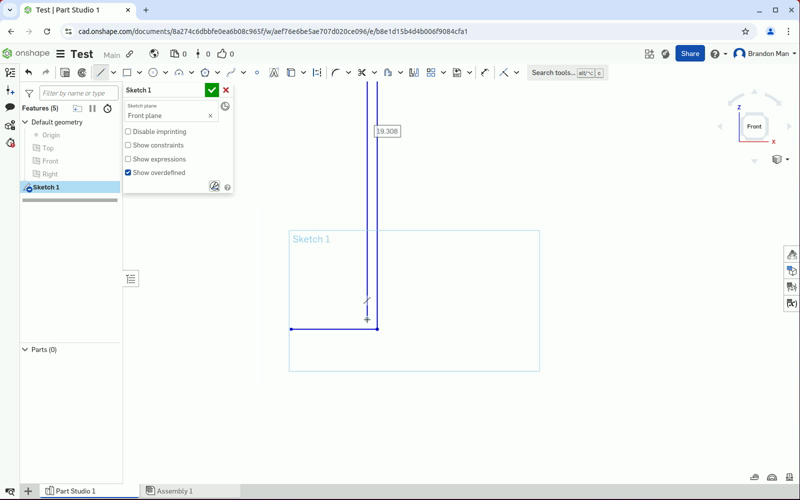
scroll(-6)
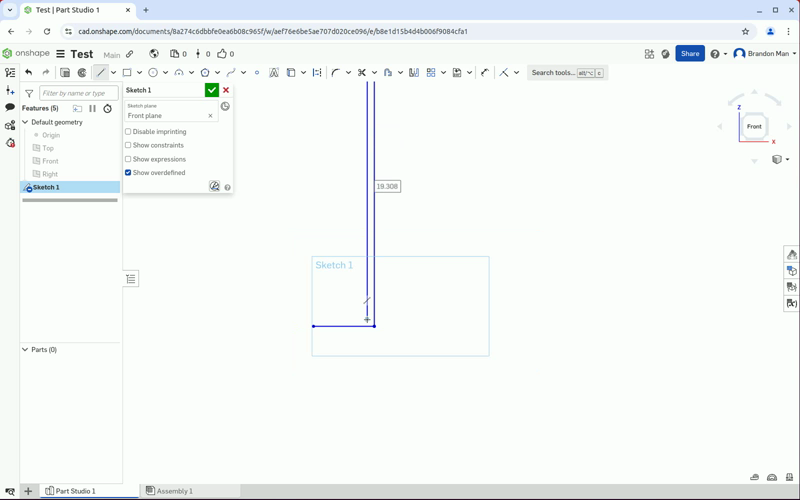
scroll(-6)
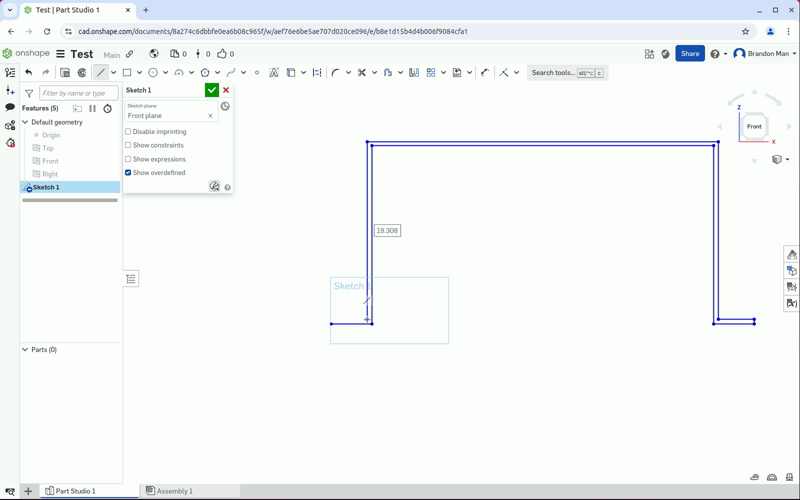
scroll(-6)
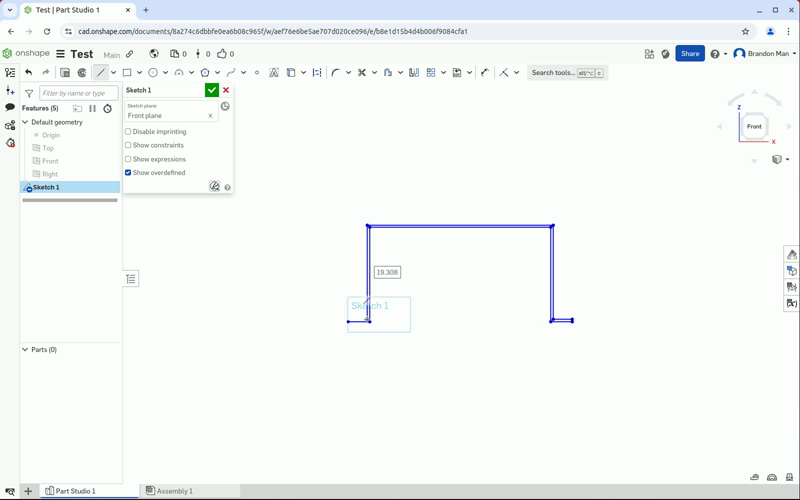
key_up(shift)
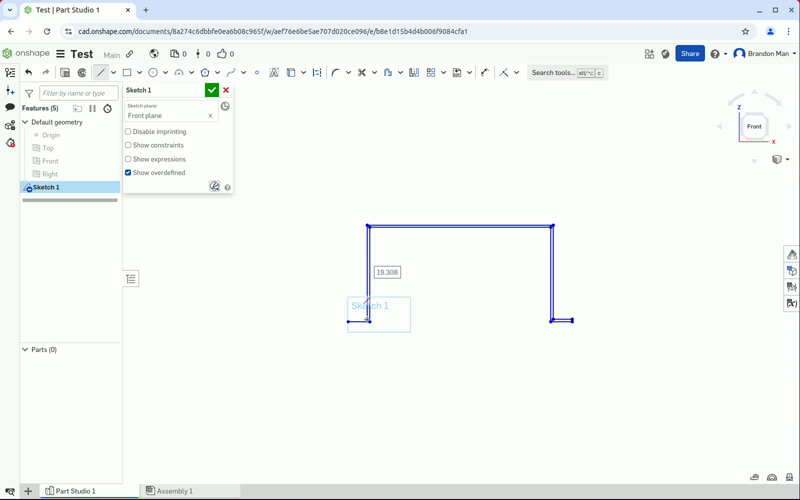
key_down(shift)
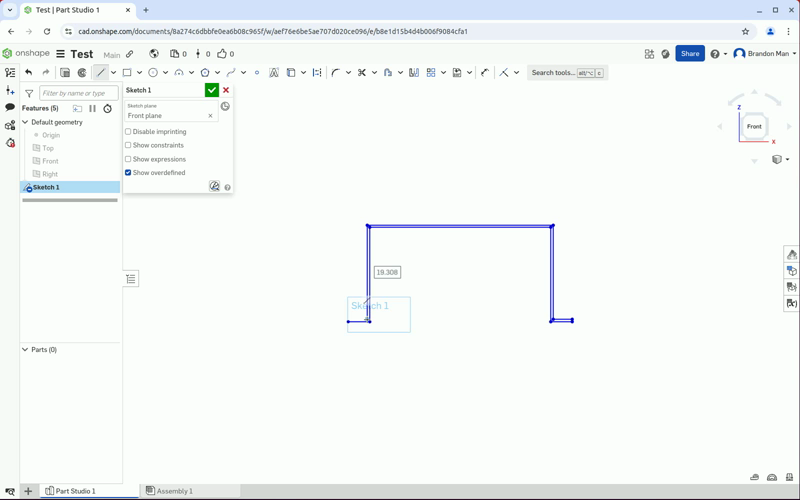
mouse_move(397, 319)
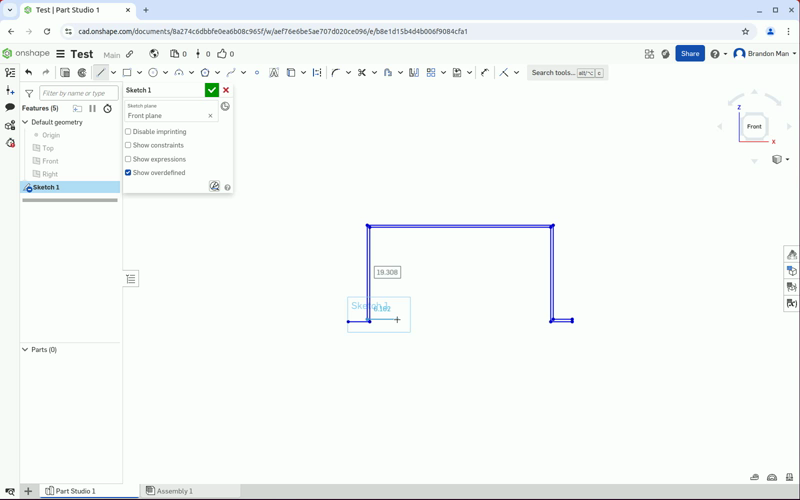
mouse_move(348, 319)
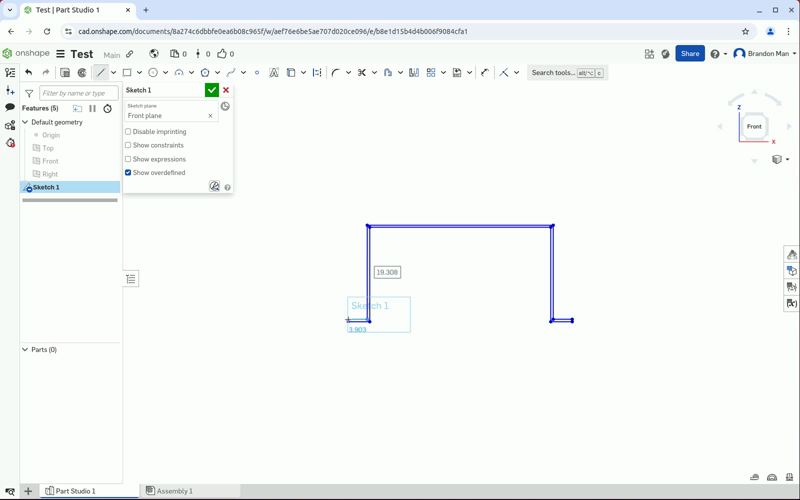
scroll(6)
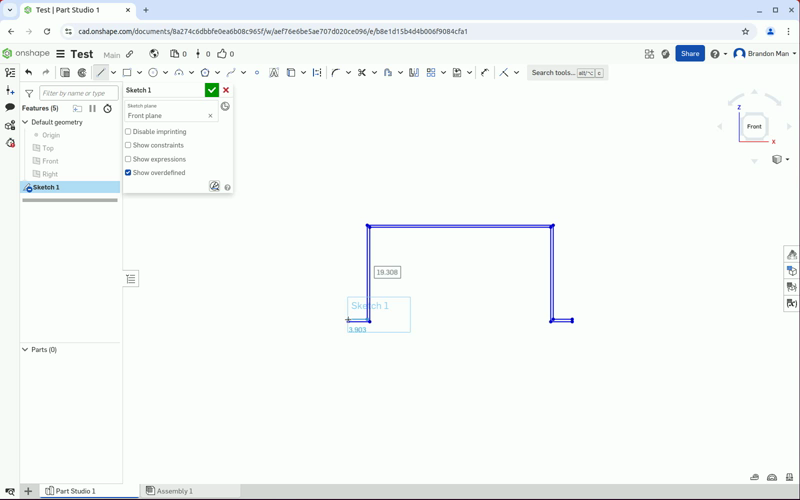
scroll(6)
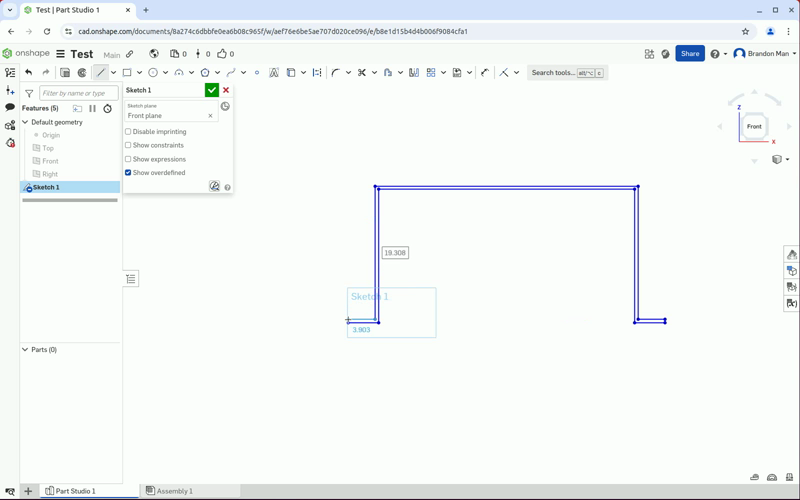
scroll(6)
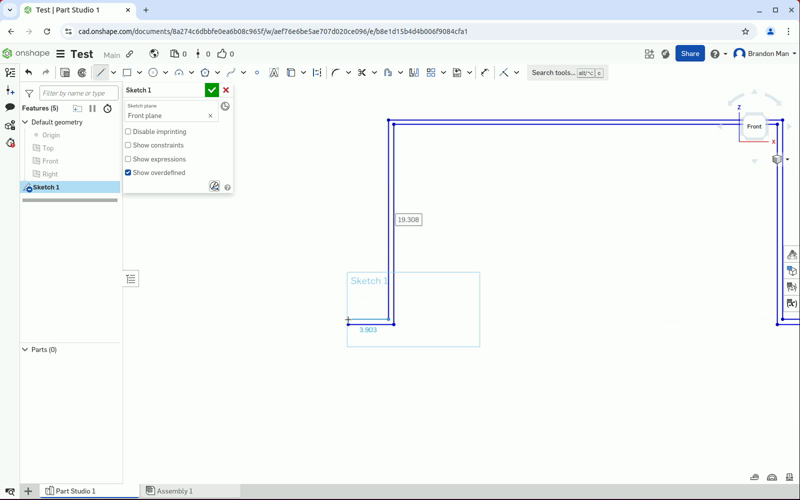
scroll(6)
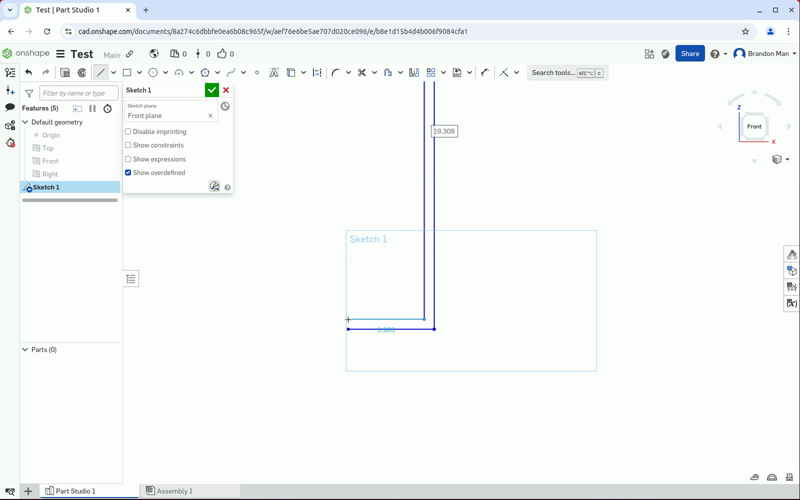
scroll(6)
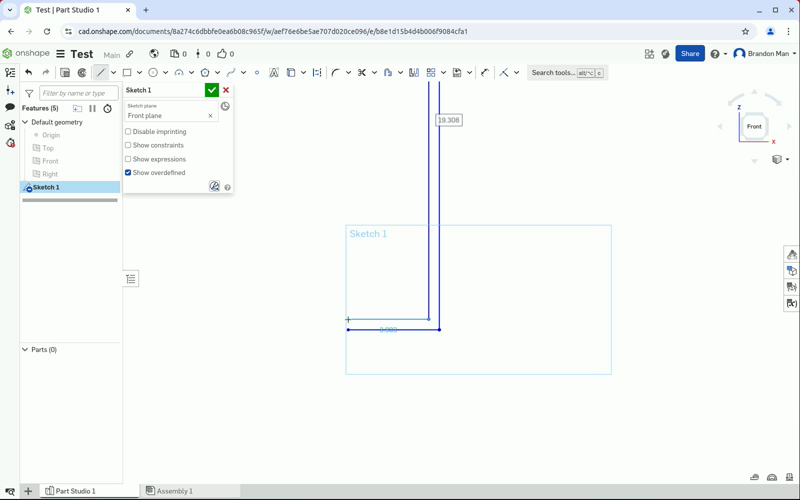
scroll(6)
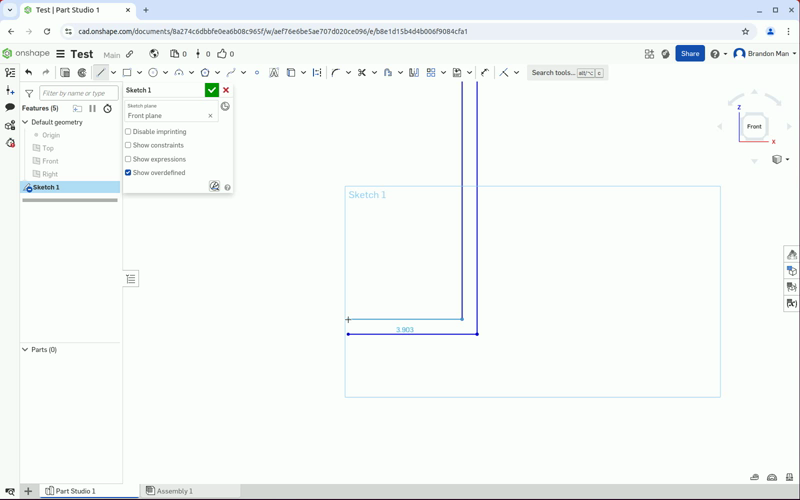
scroll(6)
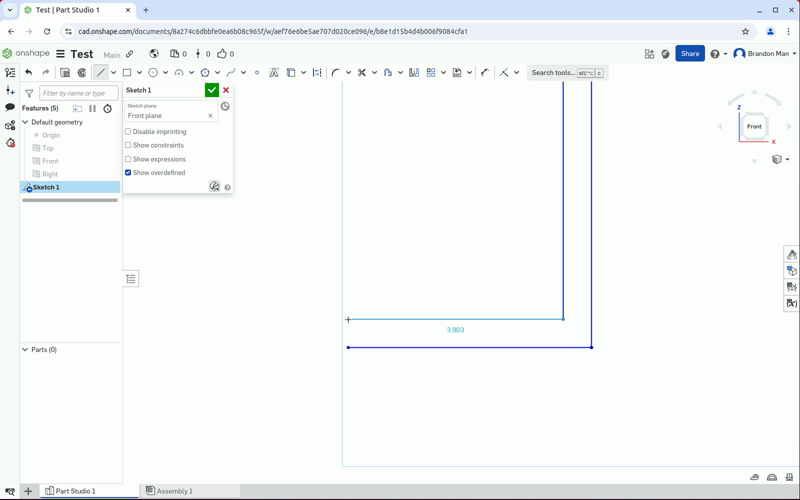
click(348, 319)
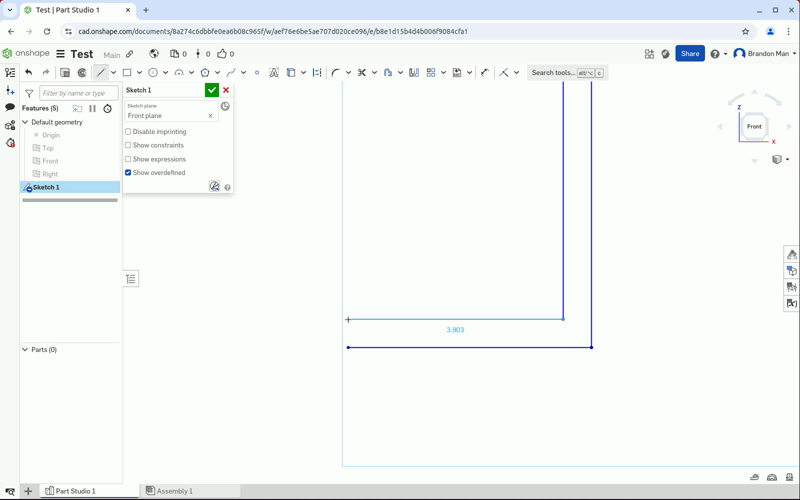
scroll(-6)
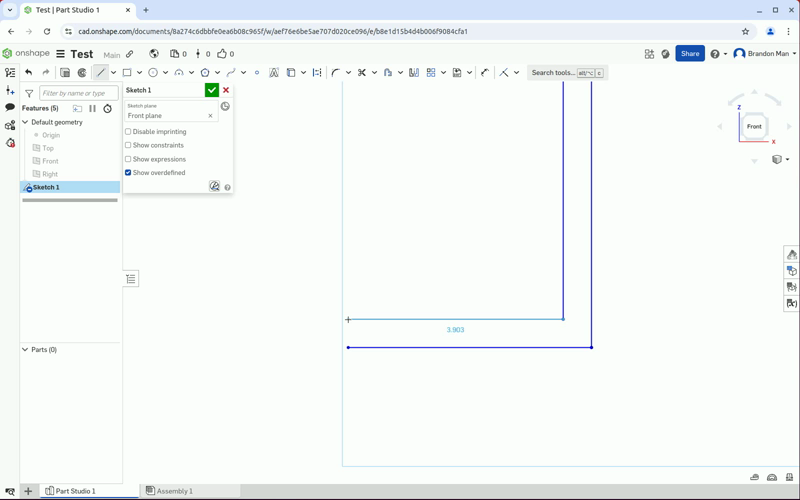
scroll(-6)
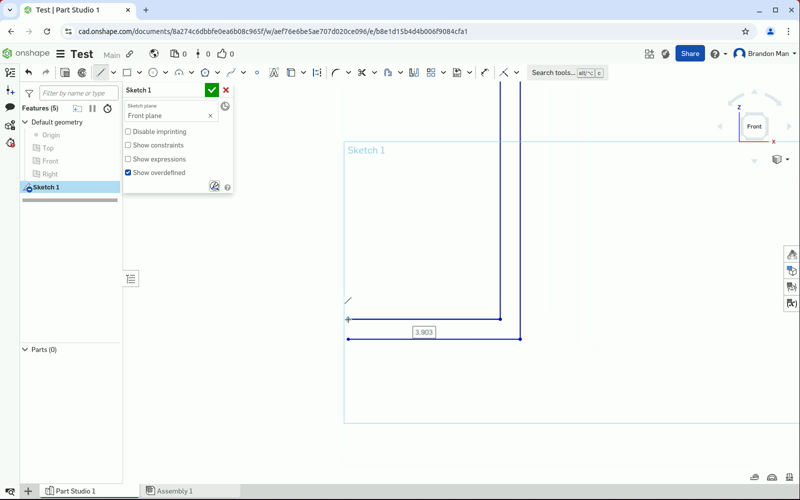
scroll(-6)
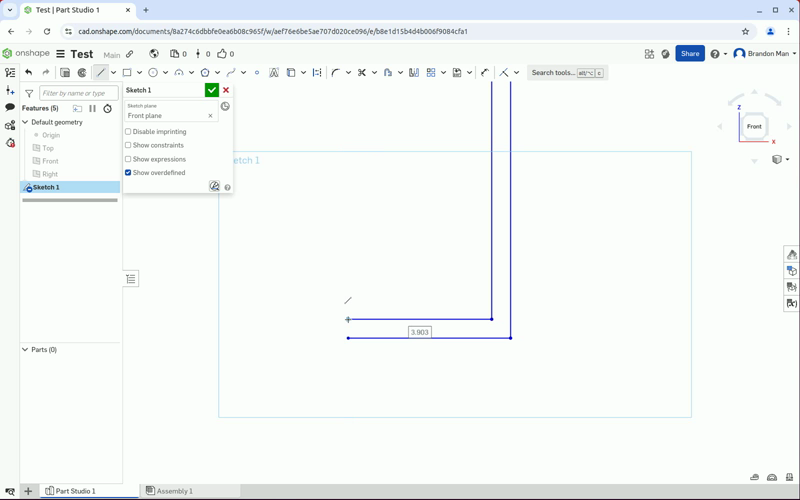
scroll(-6)
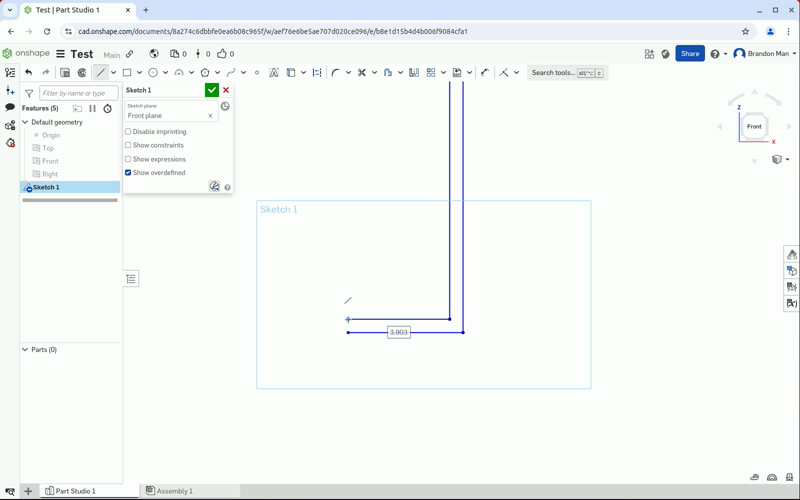
scroll(-6)
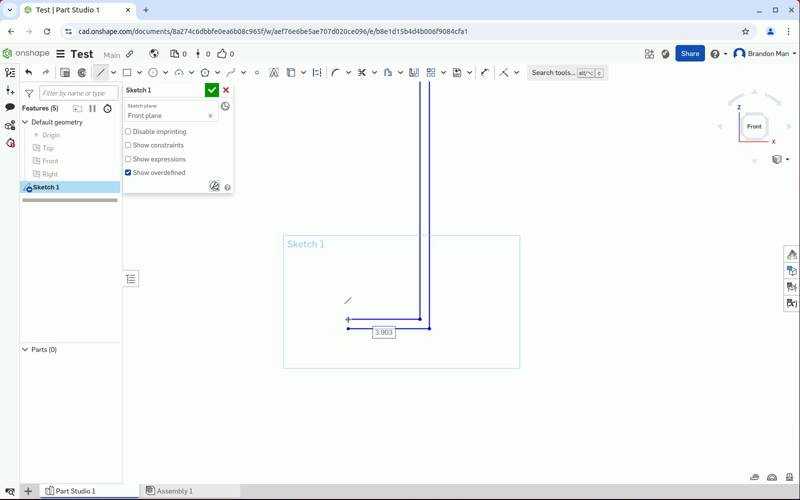
scroll(-6)
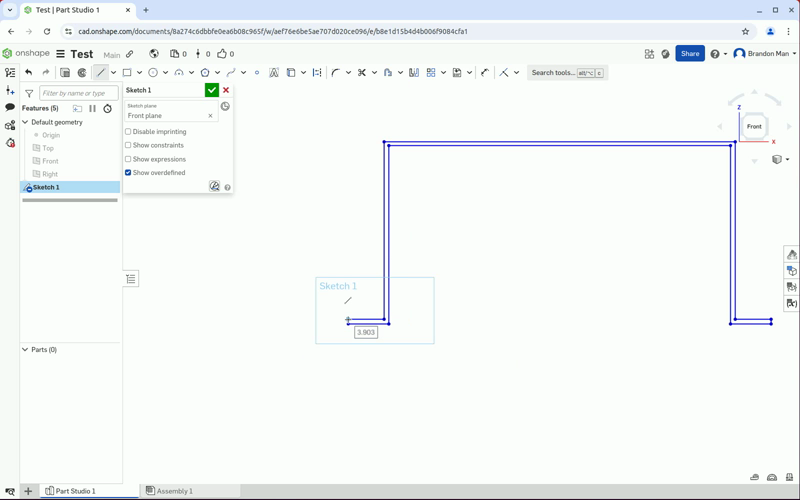
scroll(-6)
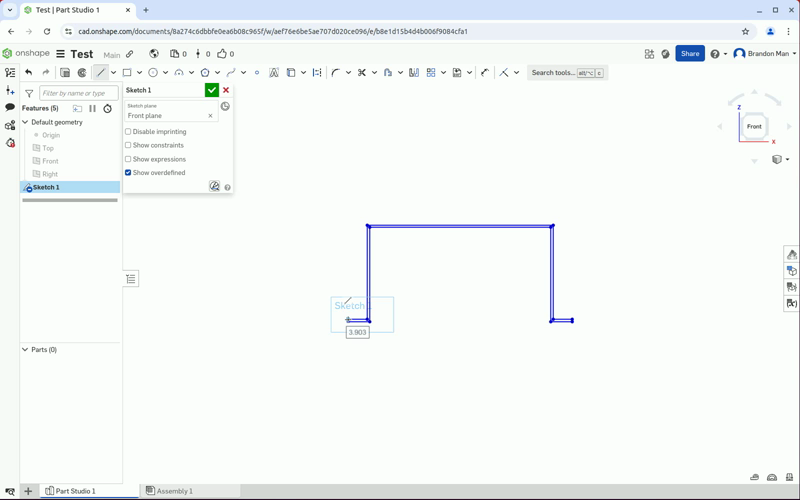
key_up(shift)
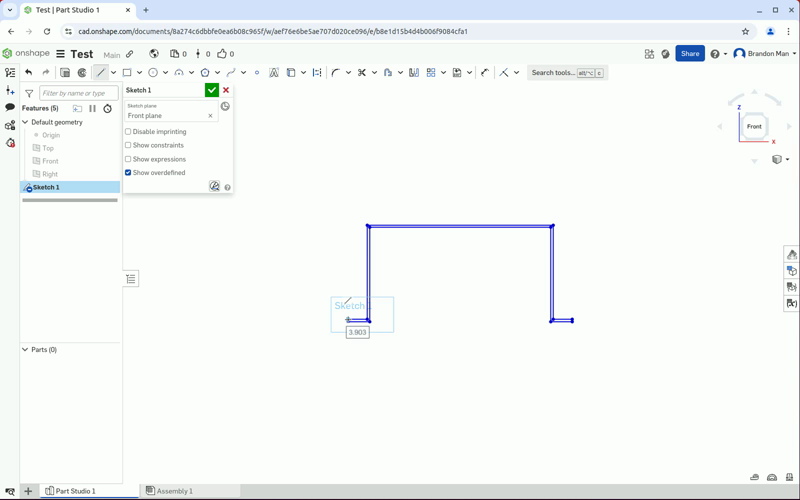
mouse_move(378, 319)
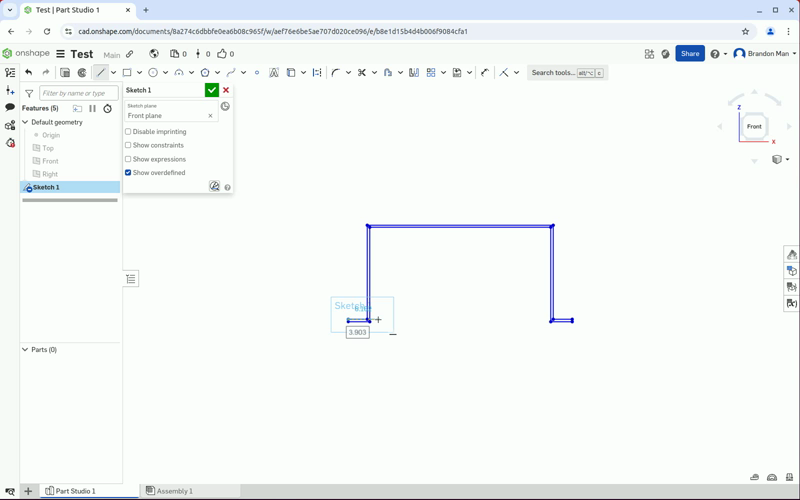
key_down(shift)
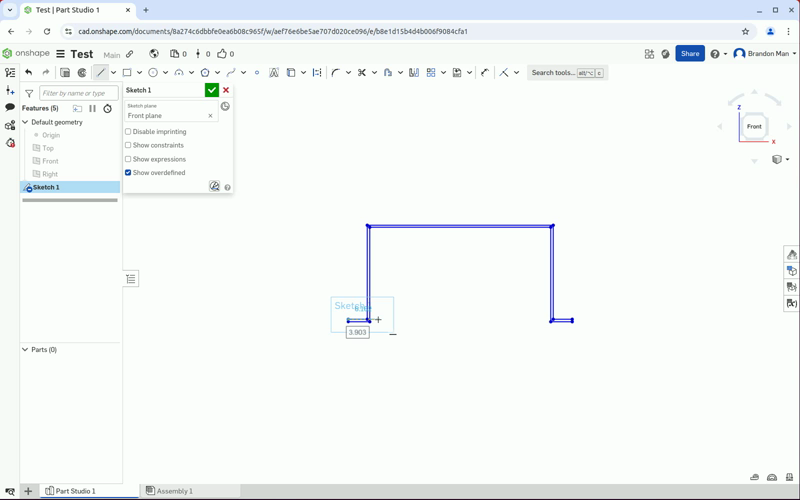
mouse_move(348, 321)
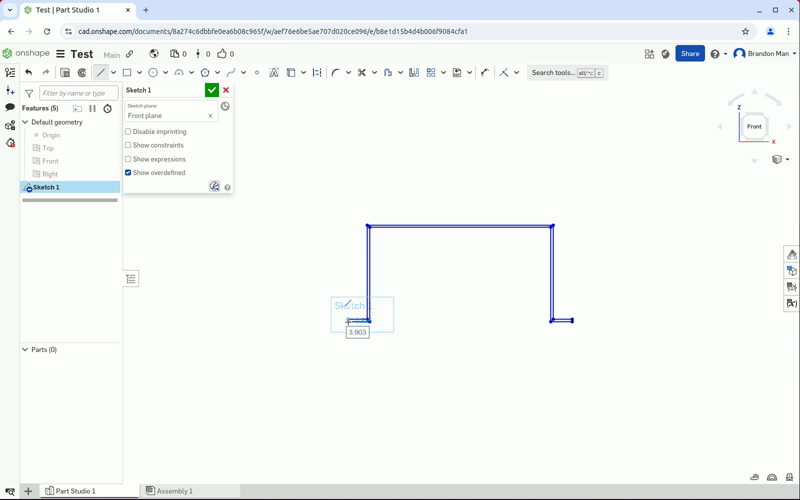
scroll(6)
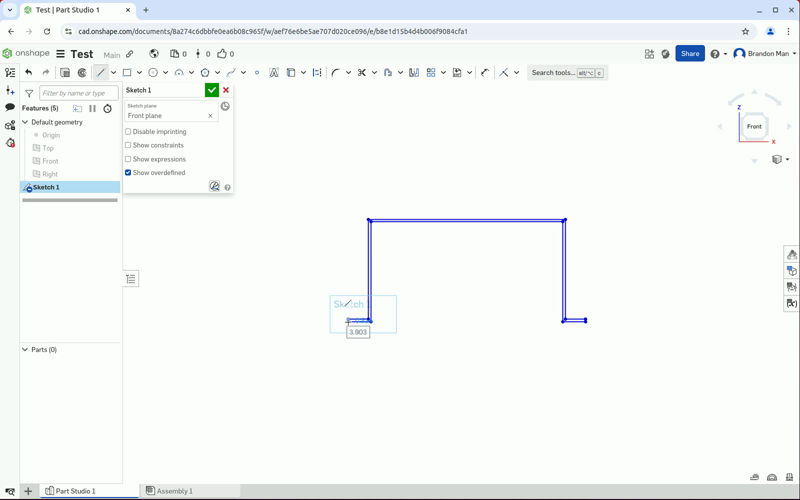
scroll(6)
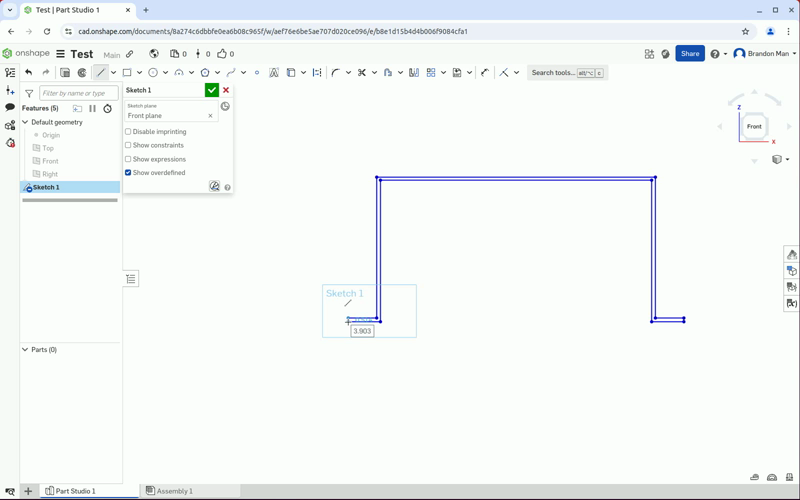
scroll(6)
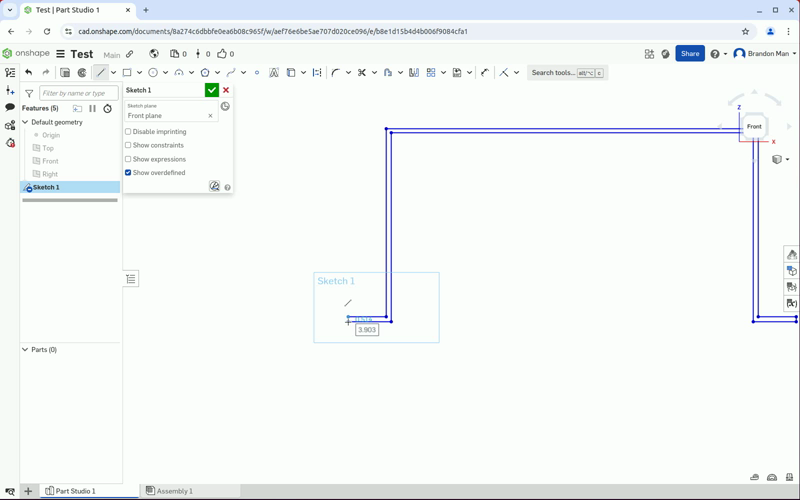
scroll(6)
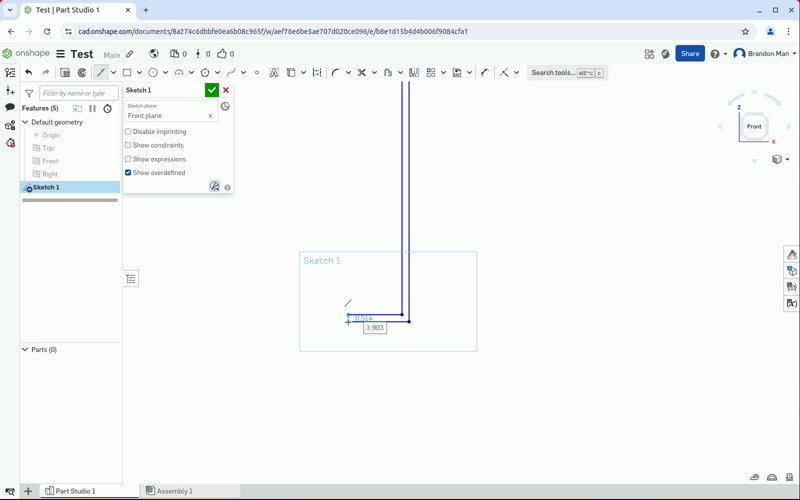
scroll(6)
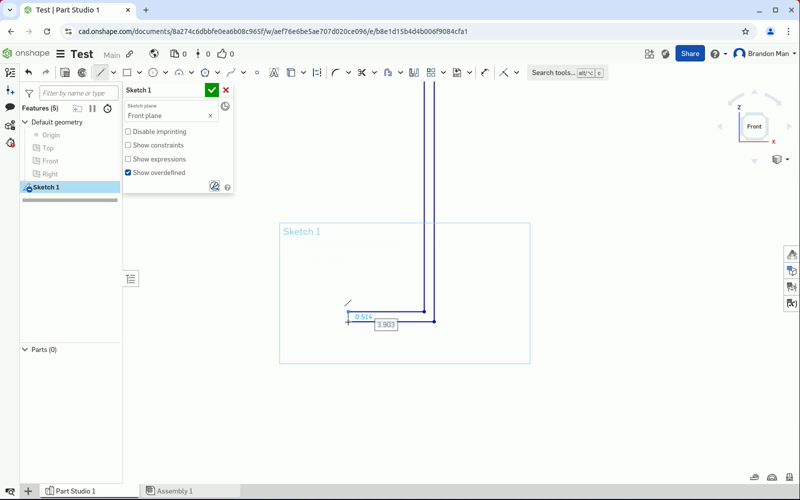
scroll(6)
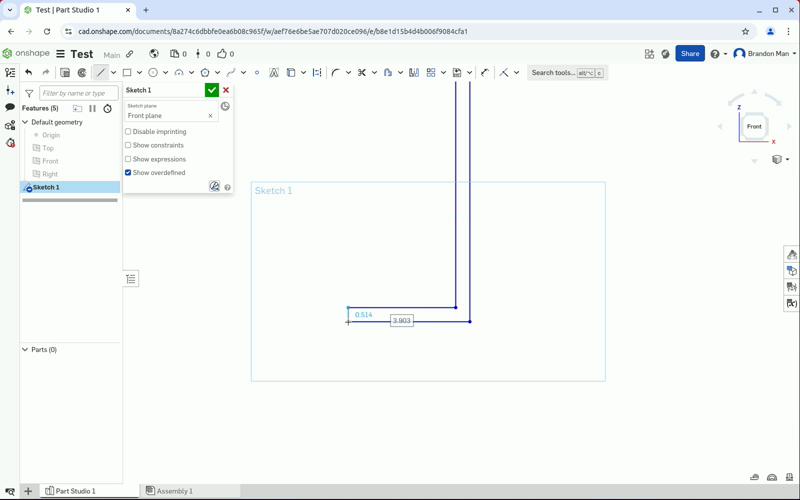
scroll(6)
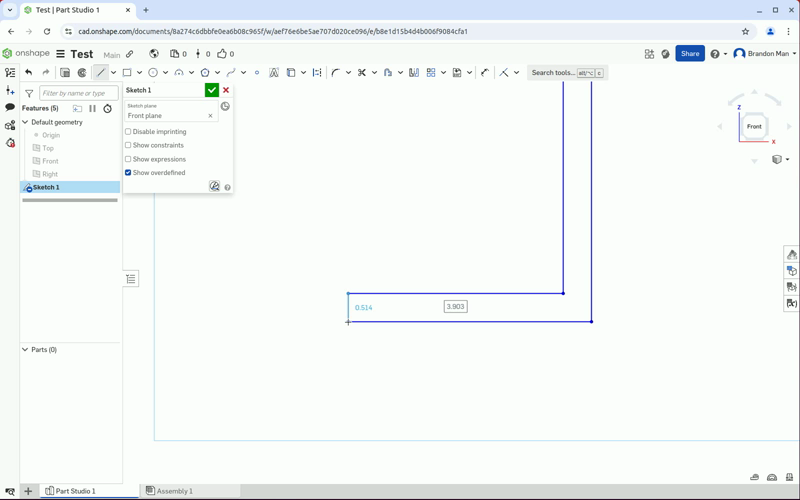
key_up(shift)
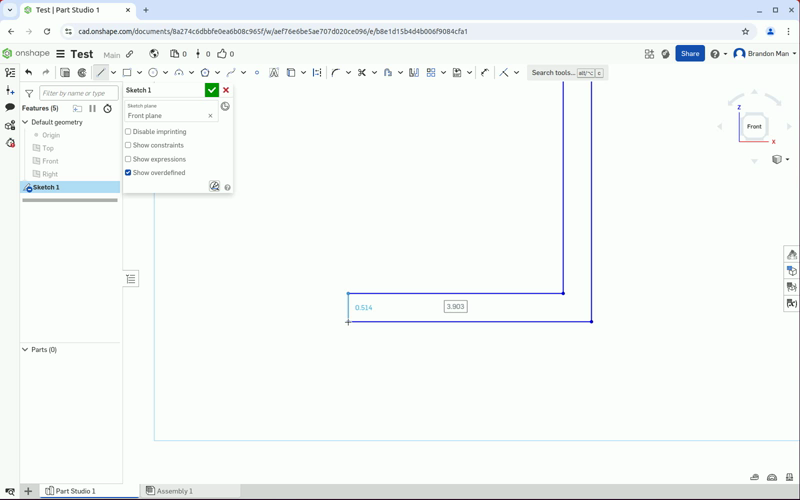
click(348, 321)
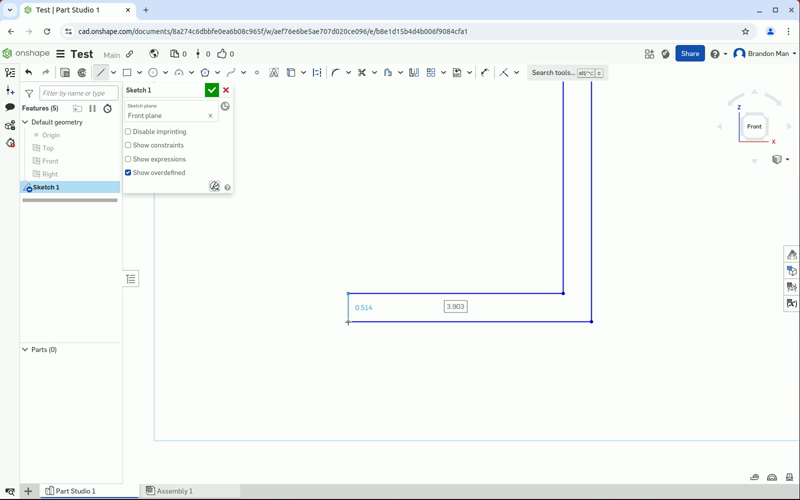
scroll(-6)
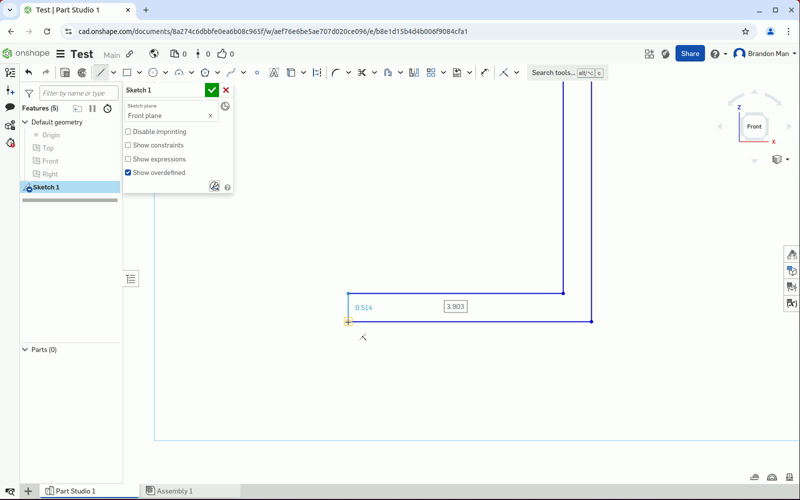
scroll(-6)
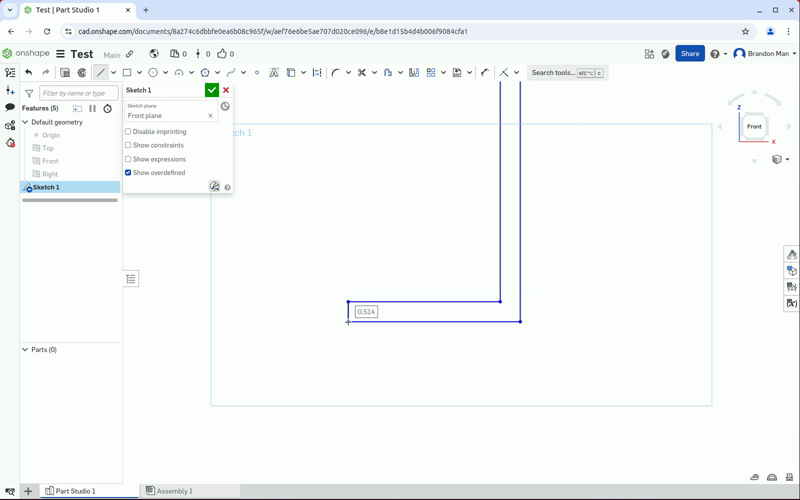
scroll(-6)
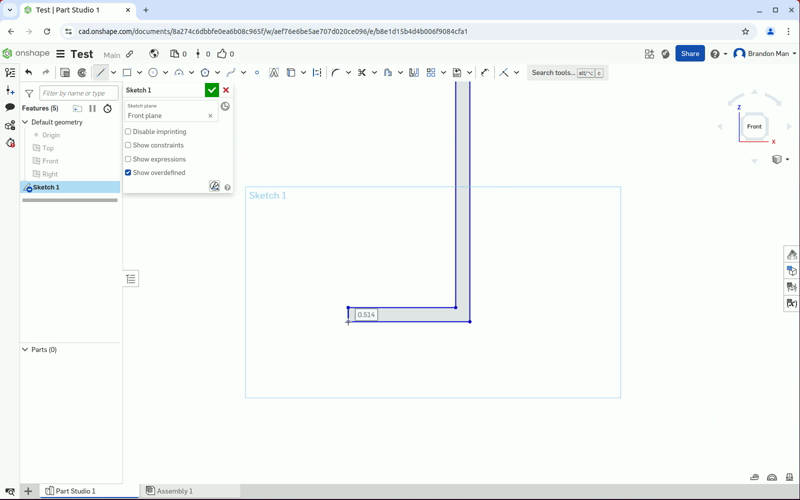
scroll(-6)
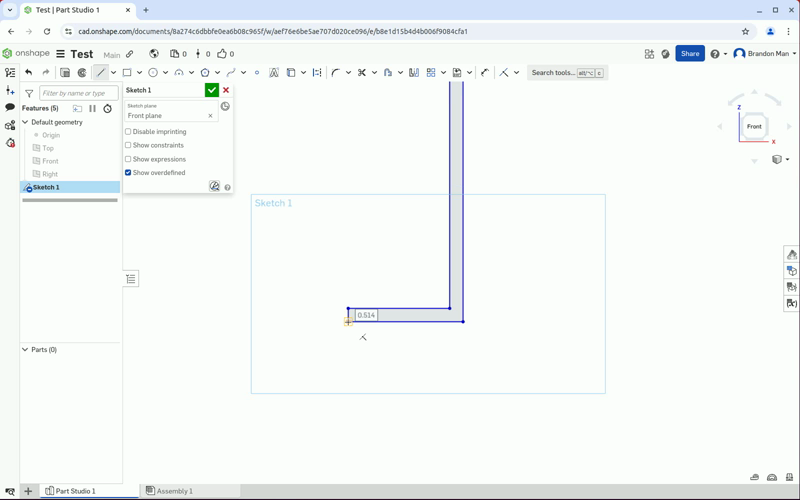
scroll(-6)
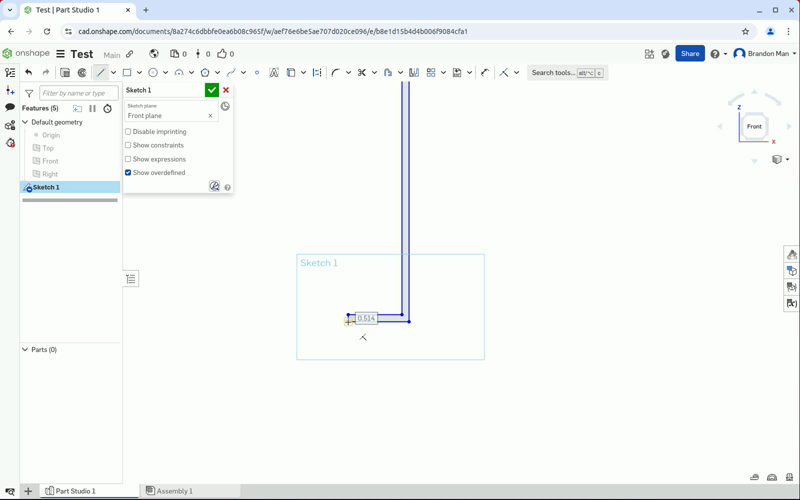
scroll(-6)
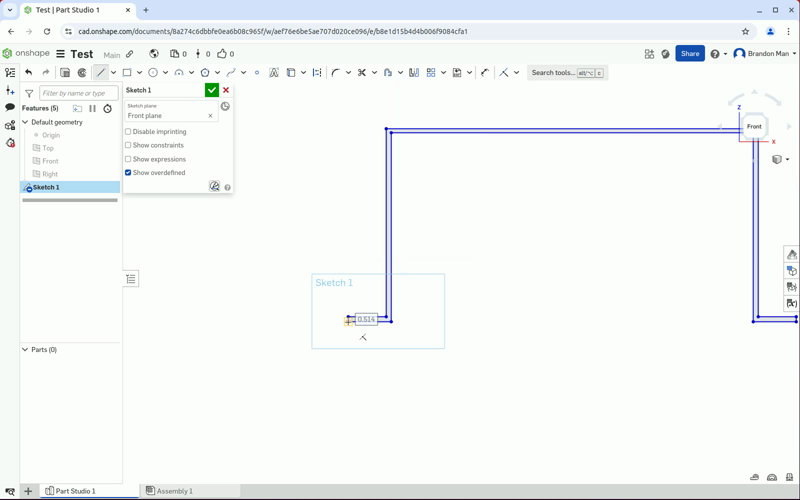
scroll(-6)
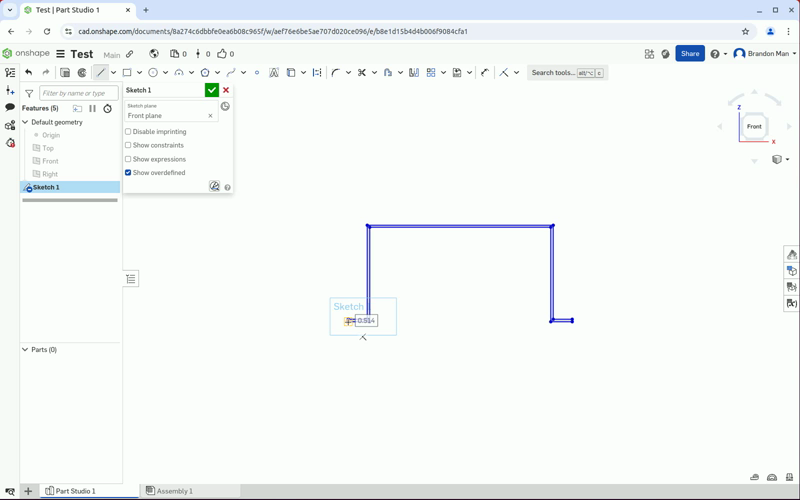
key(esc)
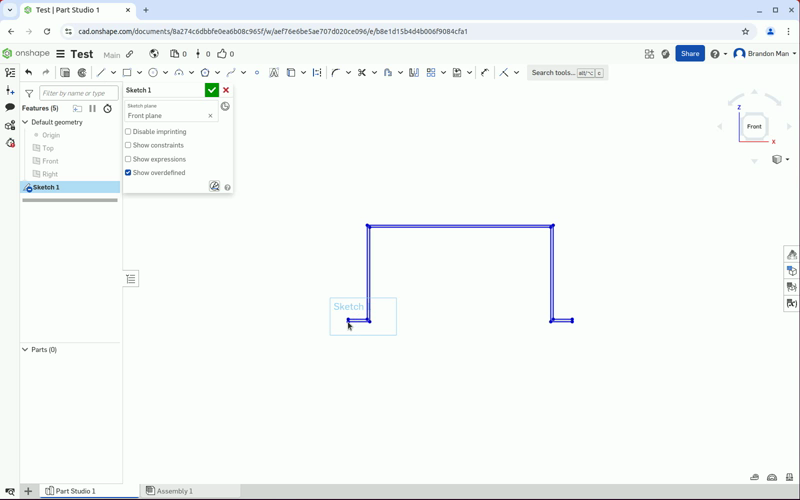
mouse_move(375, 226)
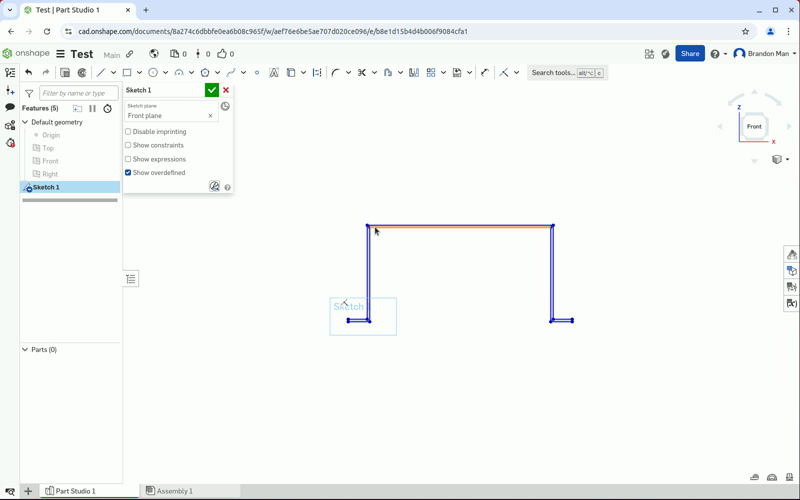
scroll(6)
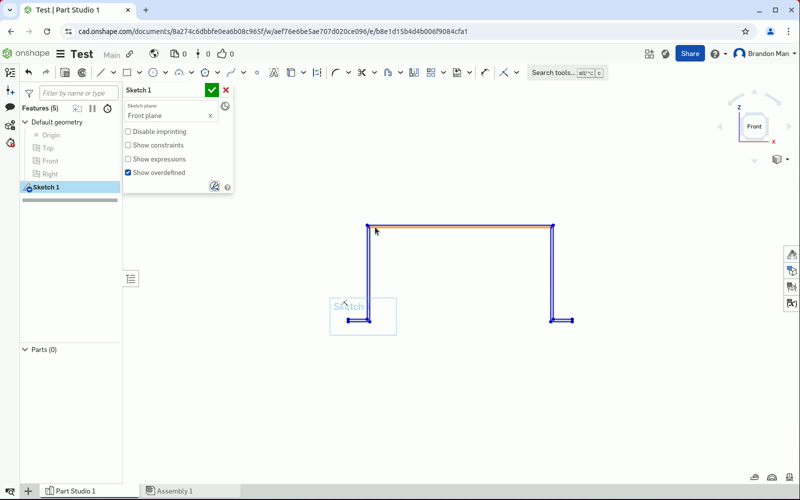
scroll(6)
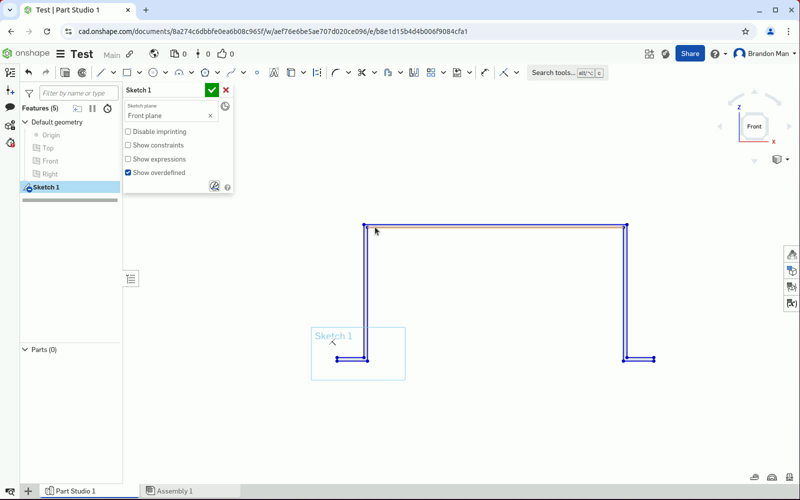
scroll(6)
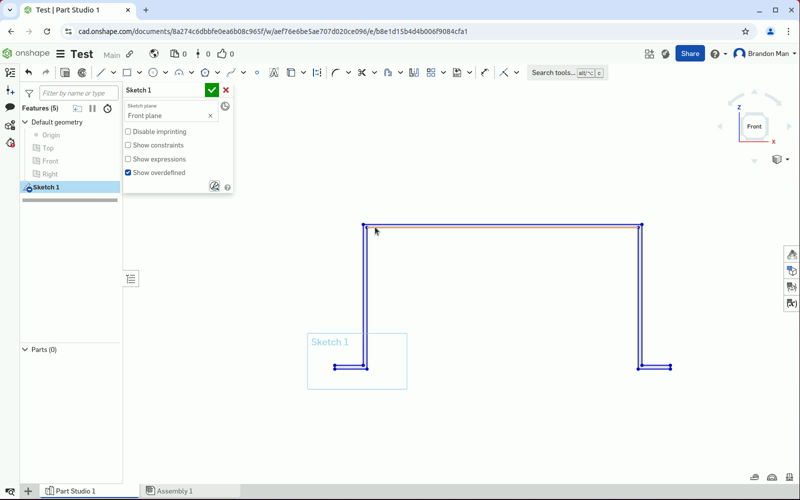
scroll(6)
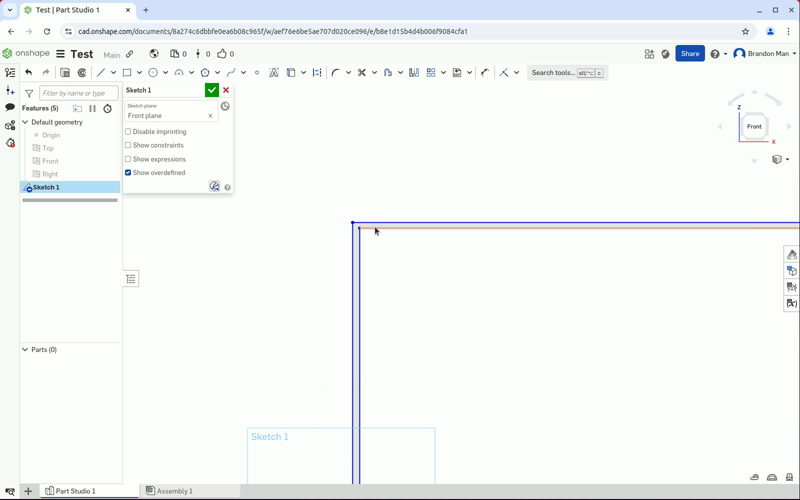
scroll(6)
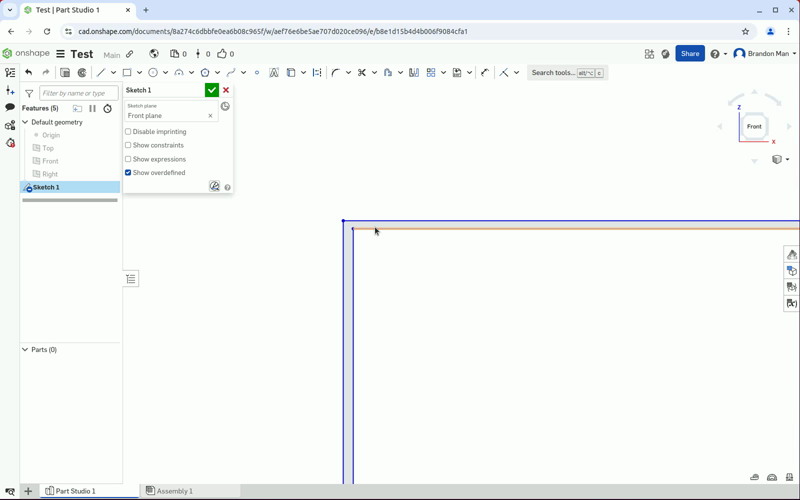
scroll(6)
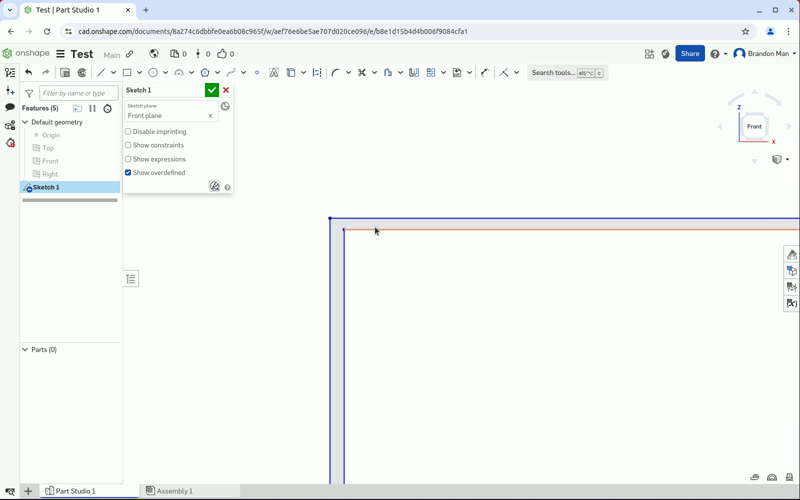
scroll(6)
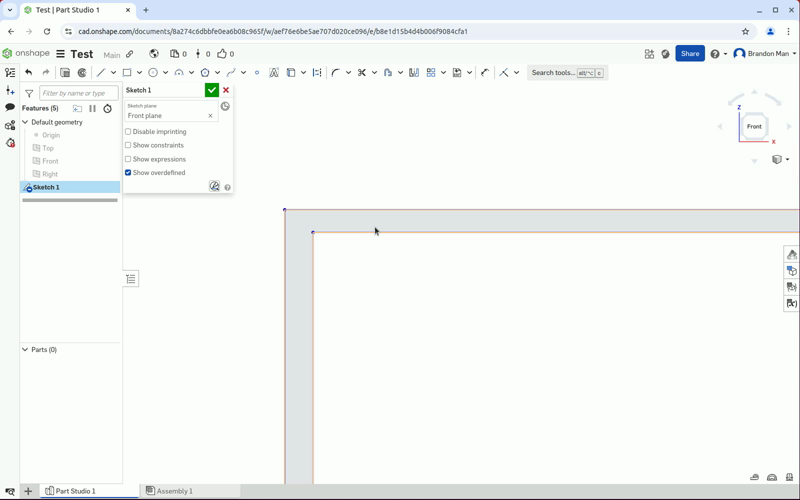
click(375, 226)
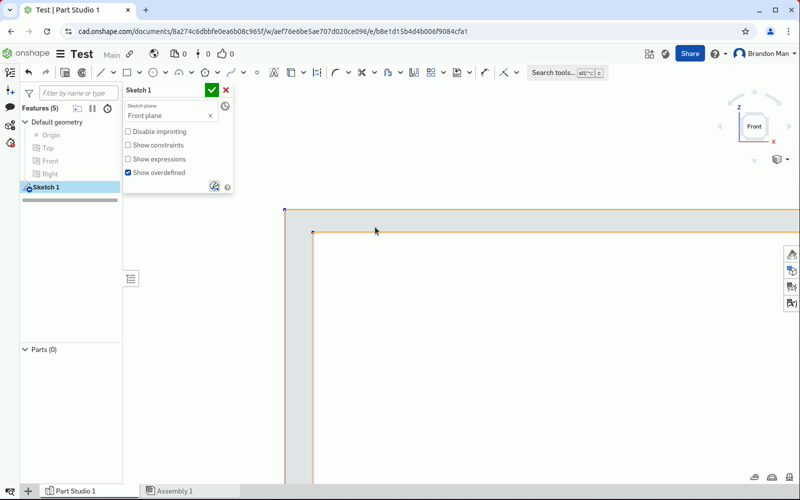
scroll(-6)
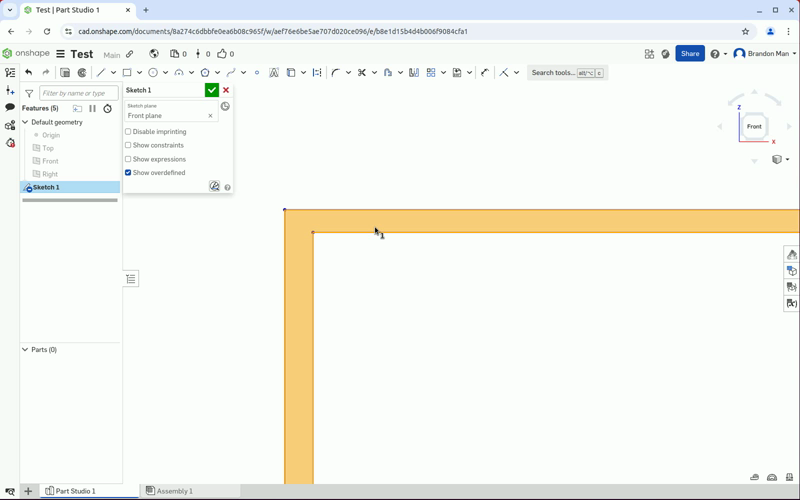
scroll(-6)
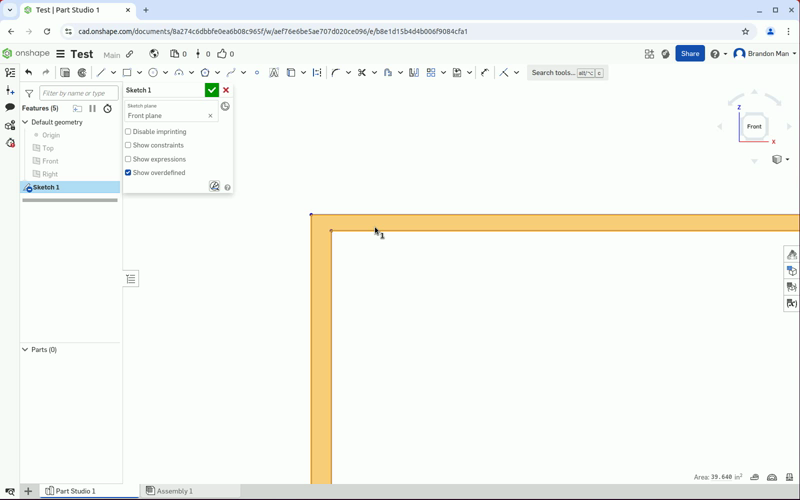
scroll(-6)
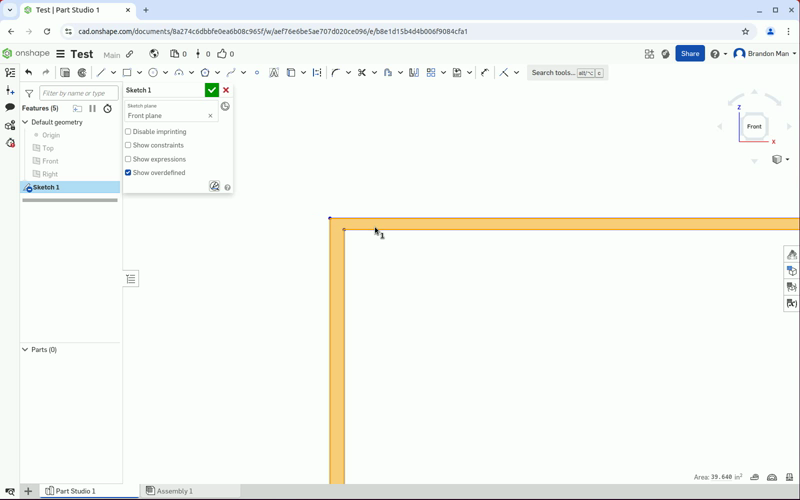
scroll(-6)
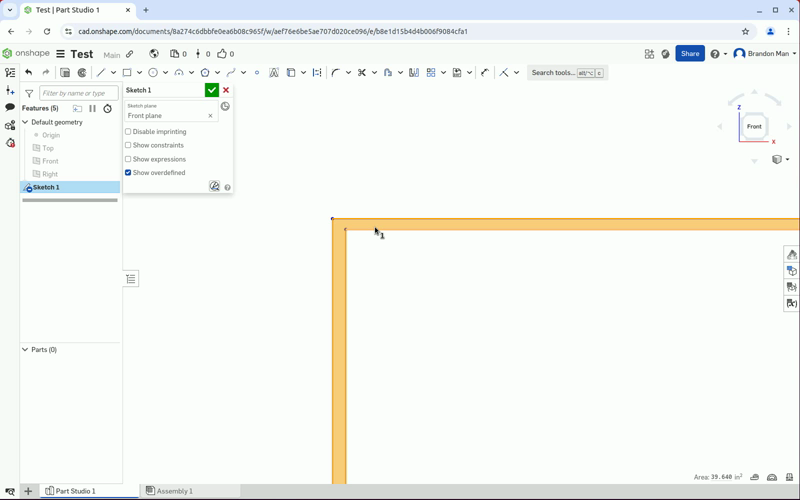
scroll(-6)
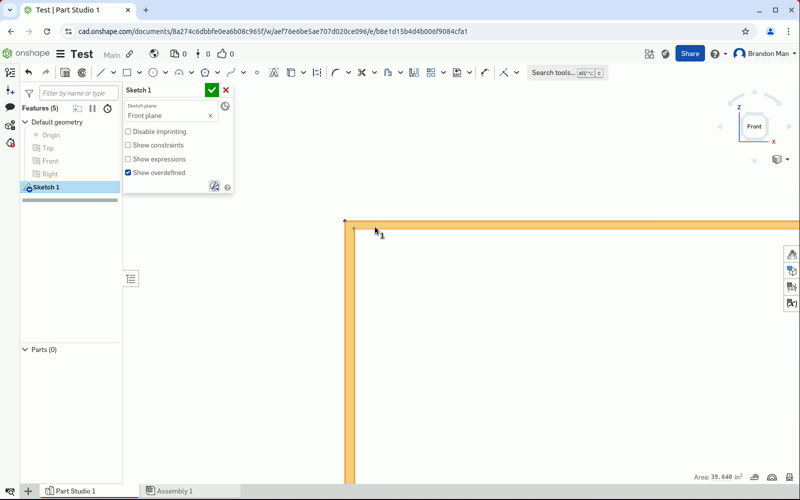
scroll(-6)
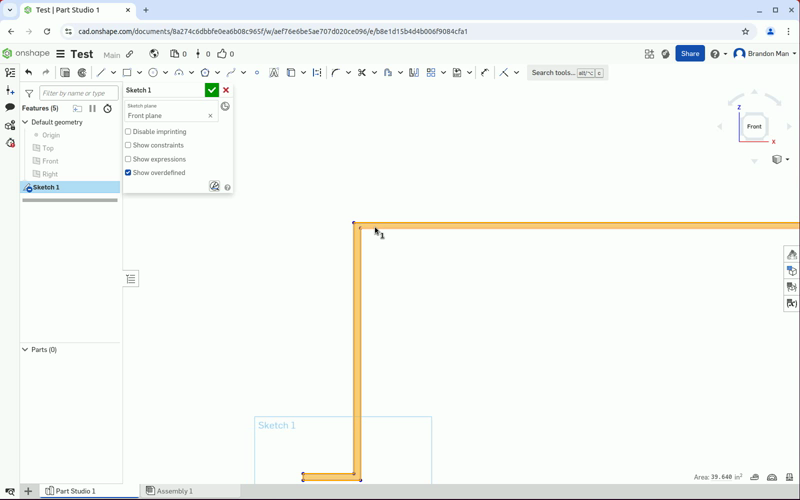
scroll(-6)
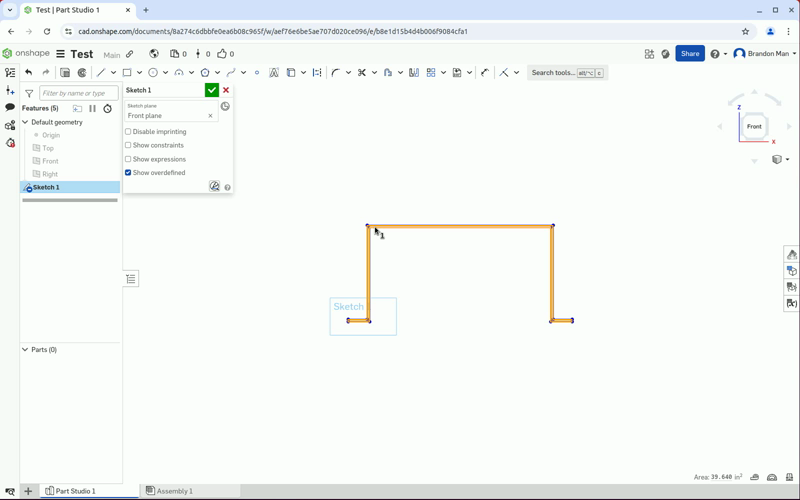
mouse_move(73, 352)
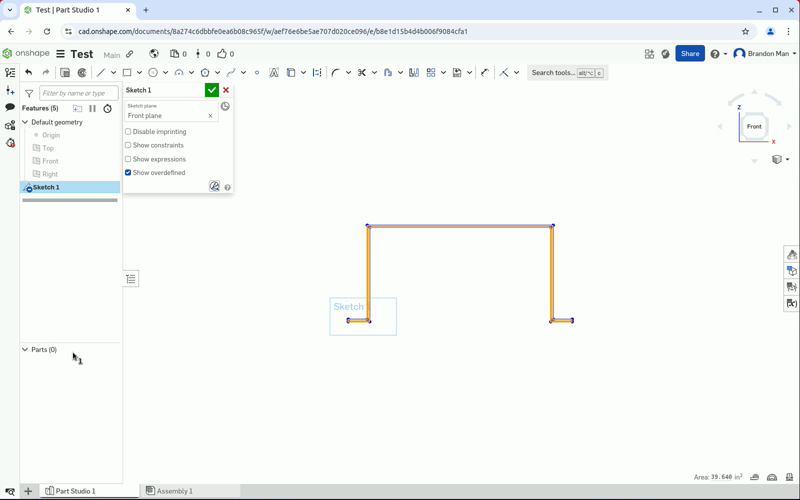
key(shift+y)
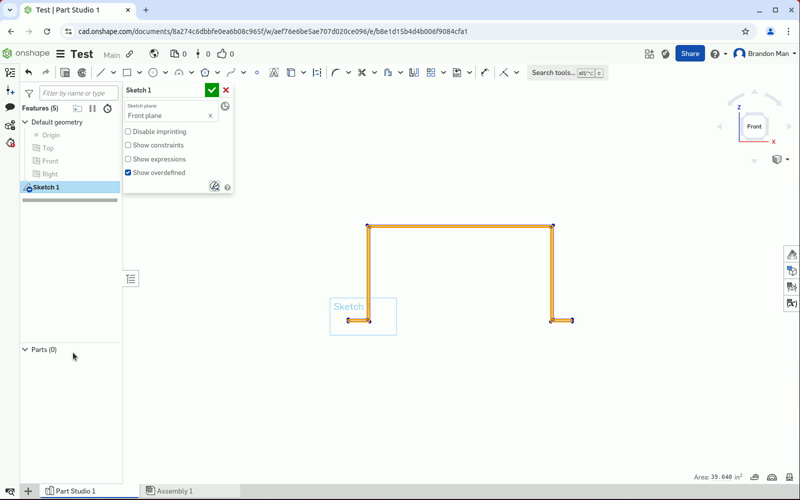
key(shift+e)
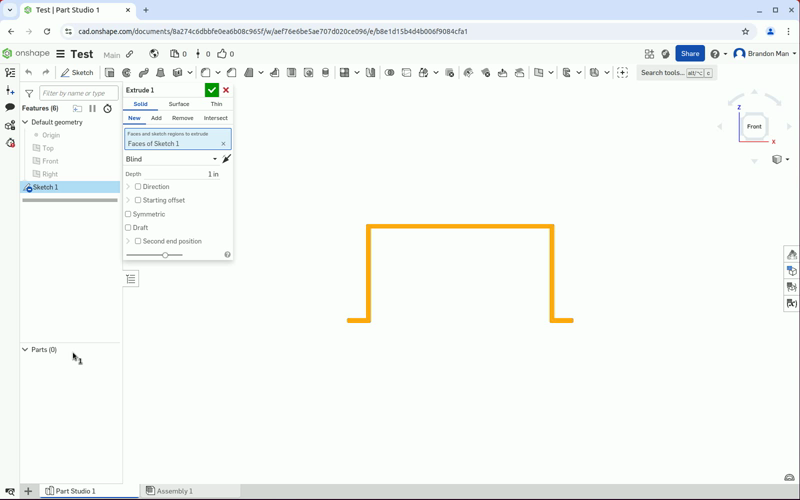
mouse_move(143, 106)
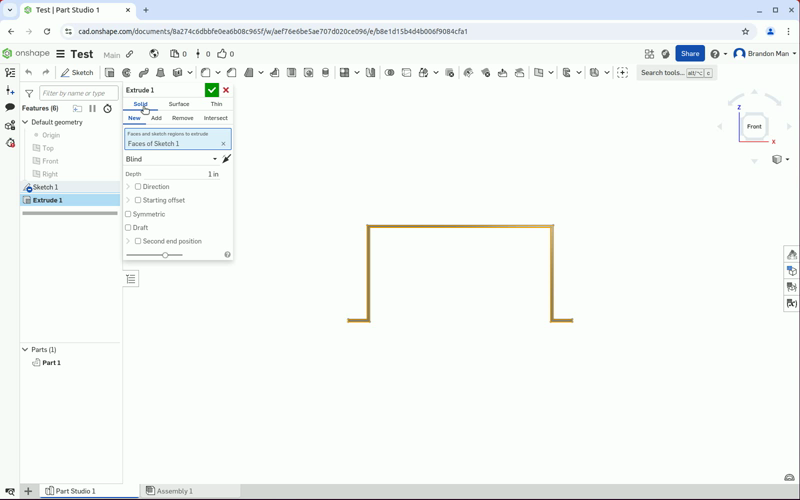
click(143, 106)
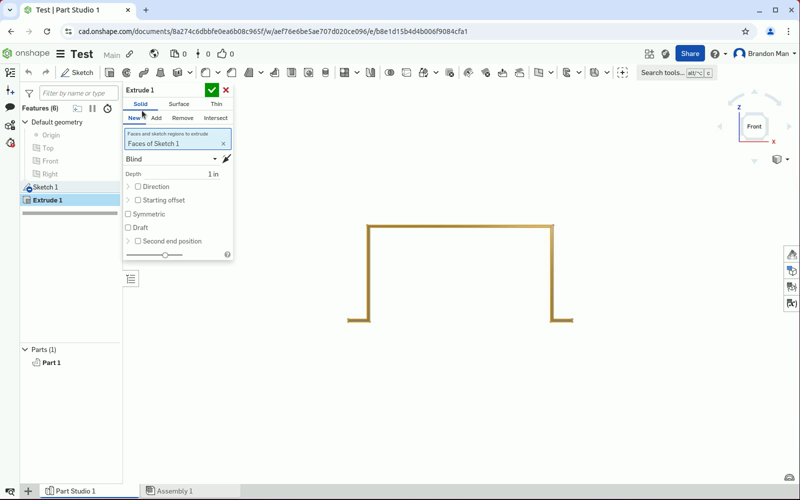
mouse_move(137, 120)
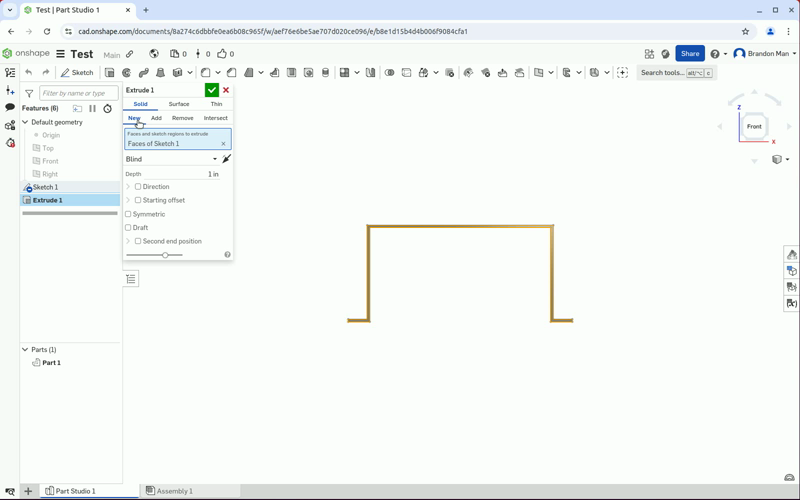
click(137, 120)
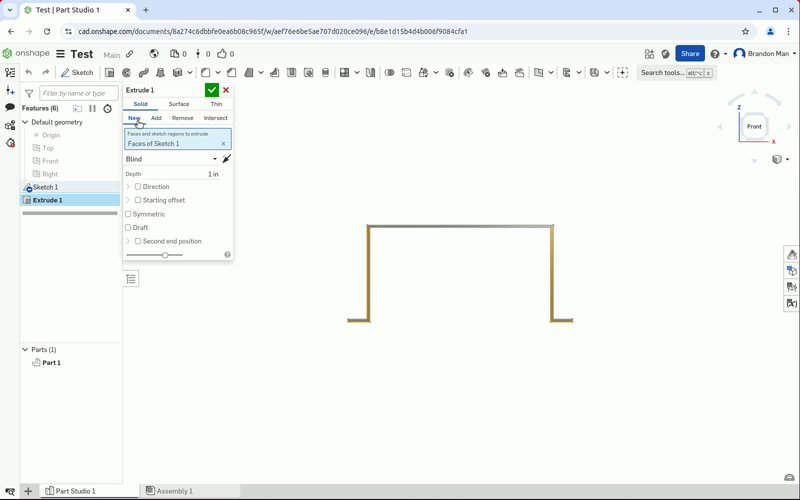
key(tab, 4)
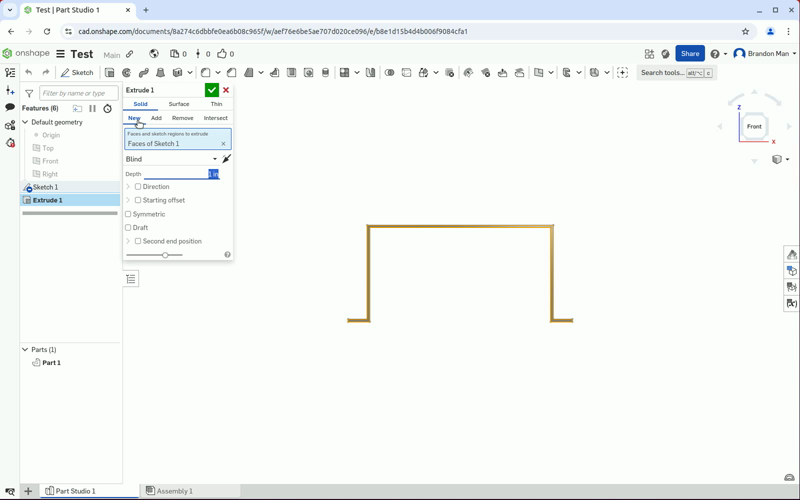
text(7.222)
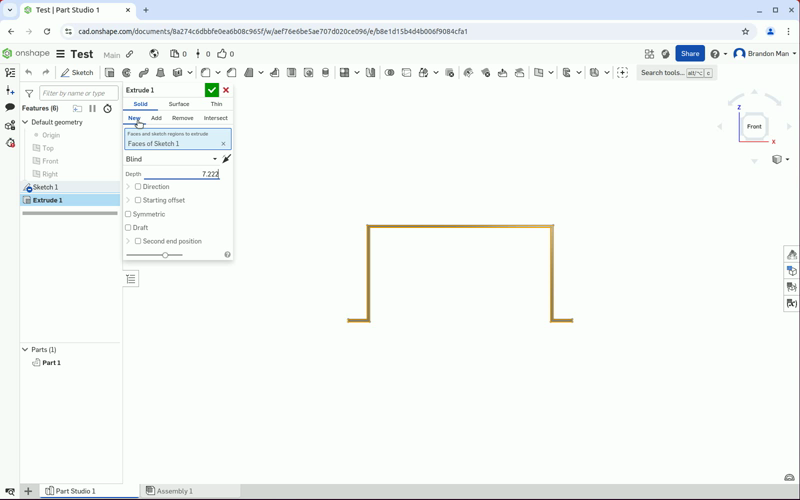
key(tab, 3)
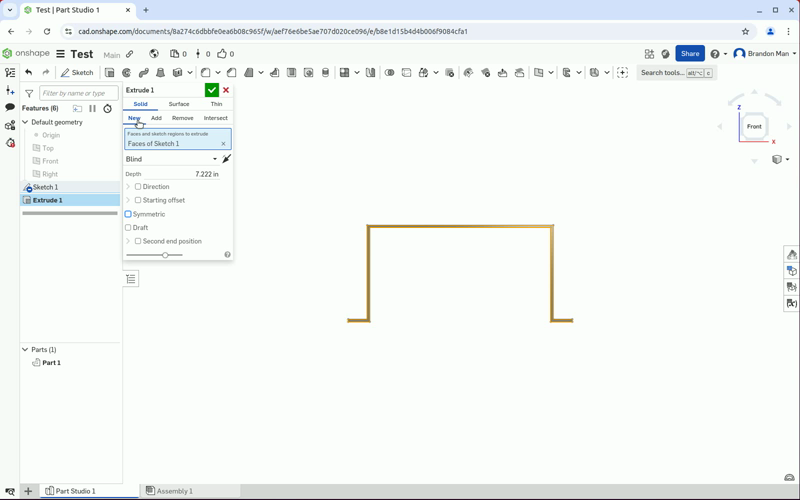
key(space)
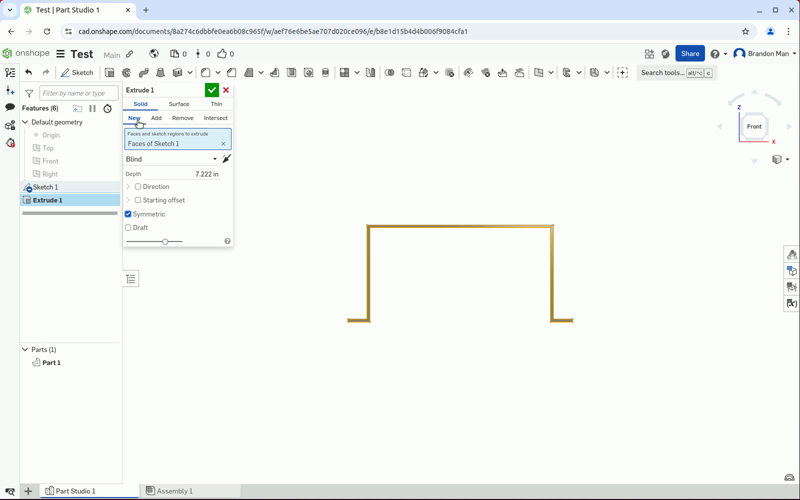
key(enter)
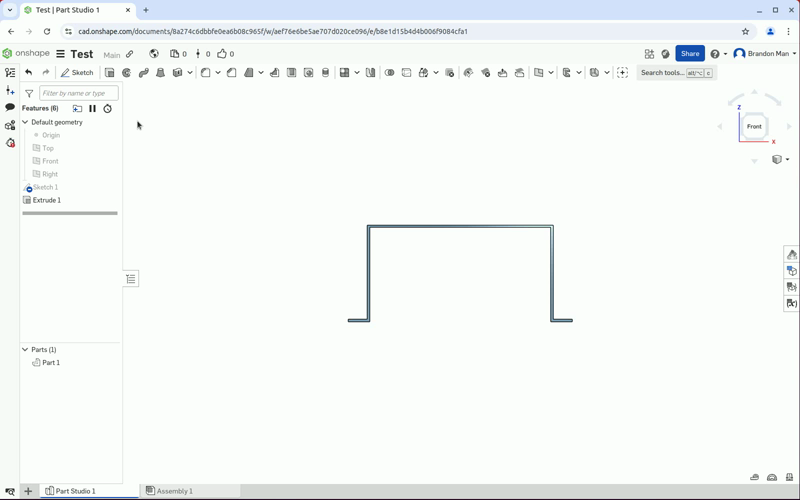
key(shift+h)
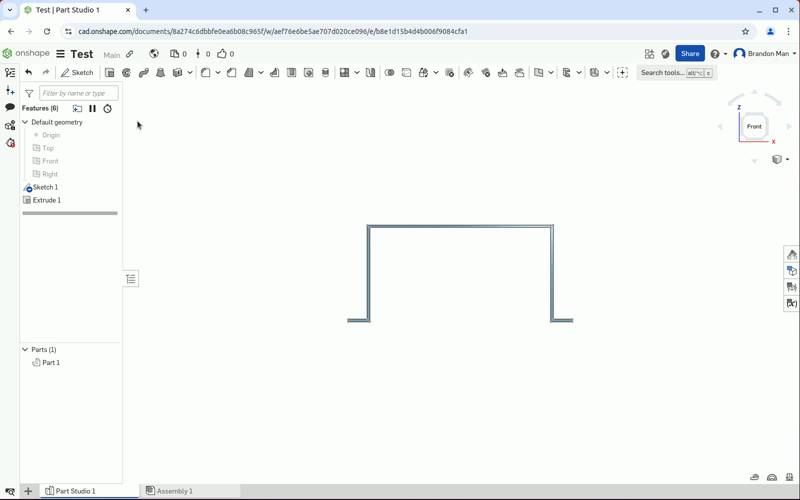
key(shift+h)
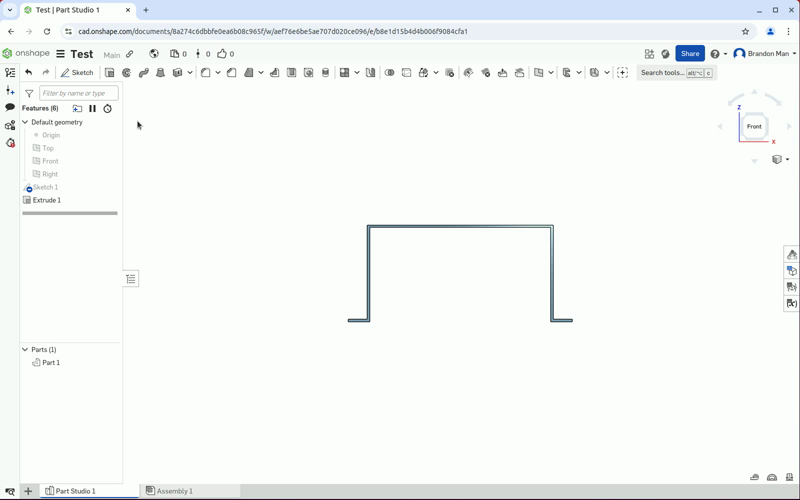
mouse_move(73, 189)
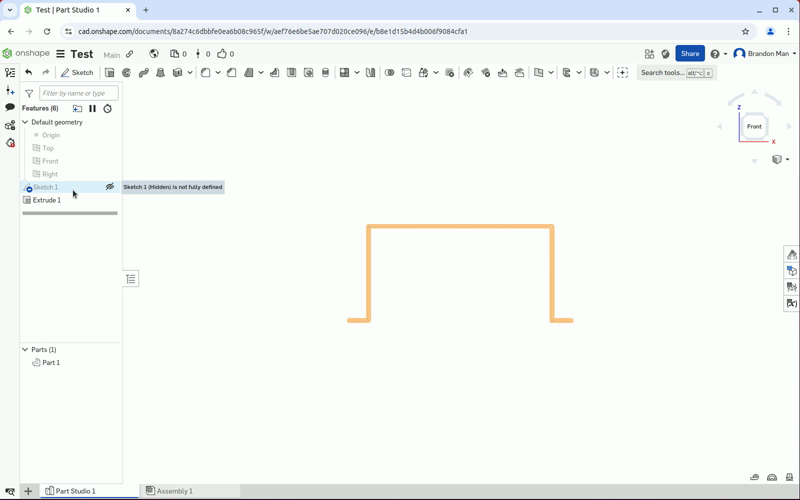
click(73, 189)
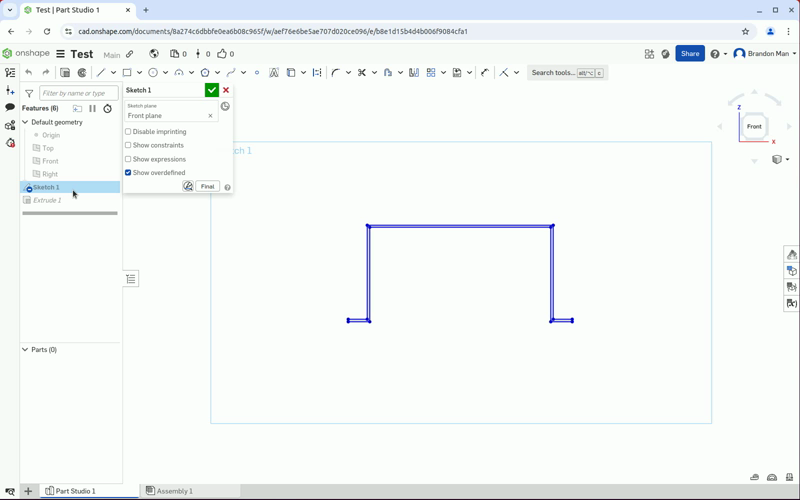
mouse_move(229, 92)
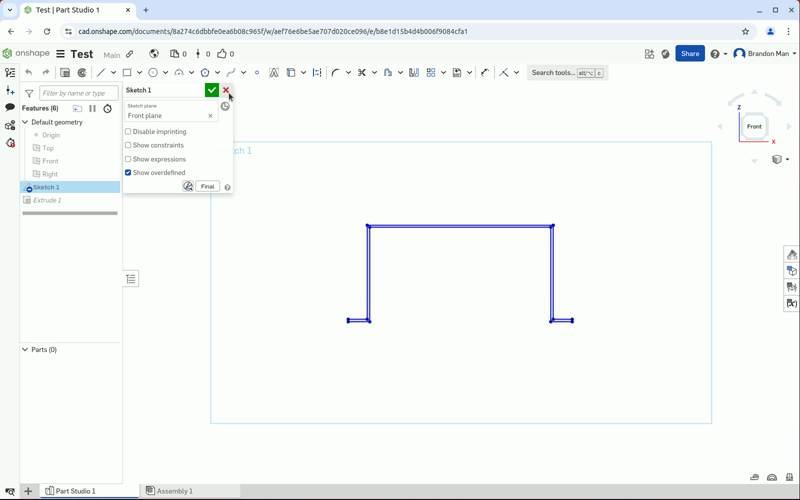
click(229, 92)
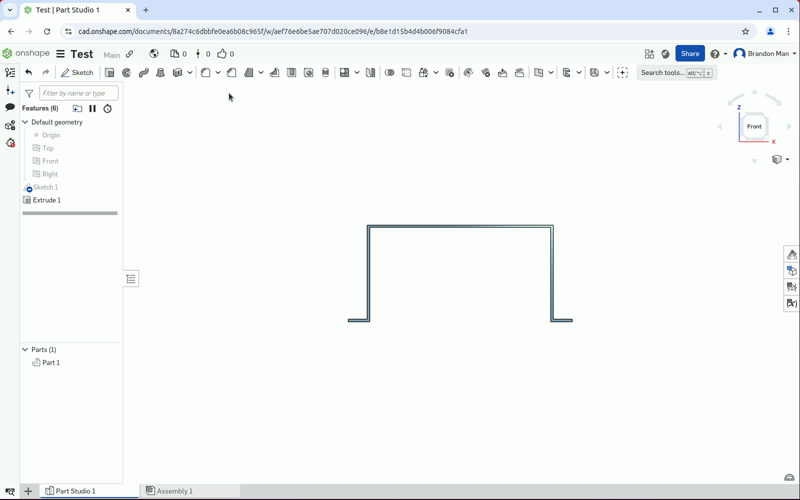
mouse_move(73, 352)
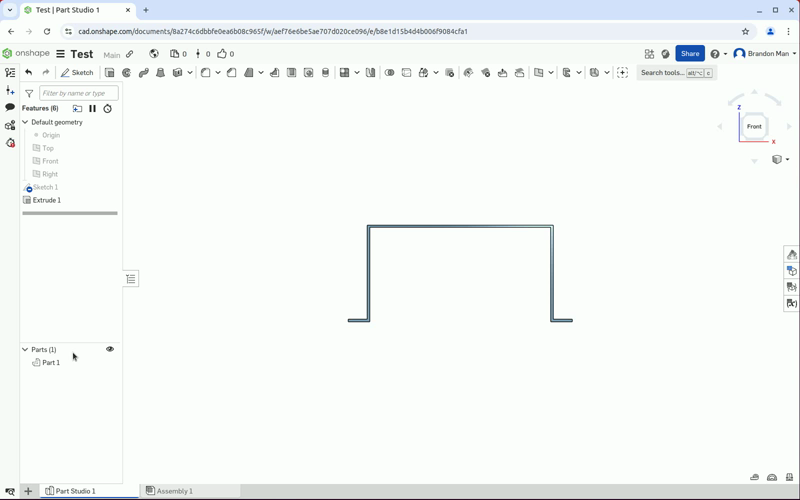
key(y)
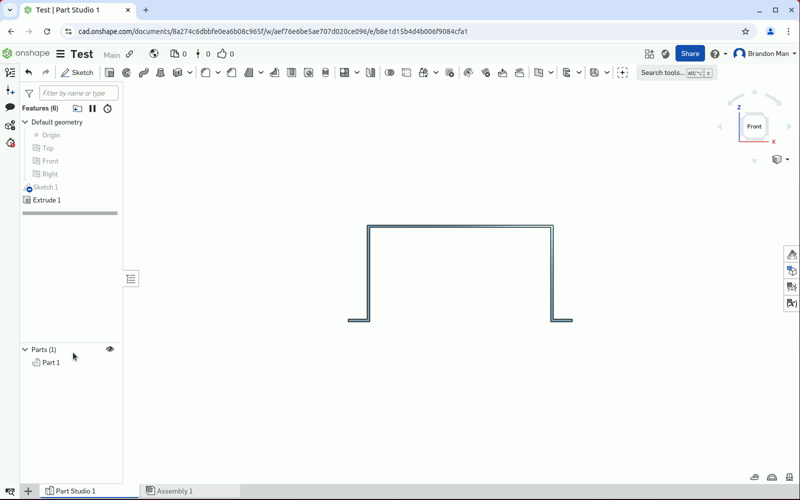
key(shift+p)
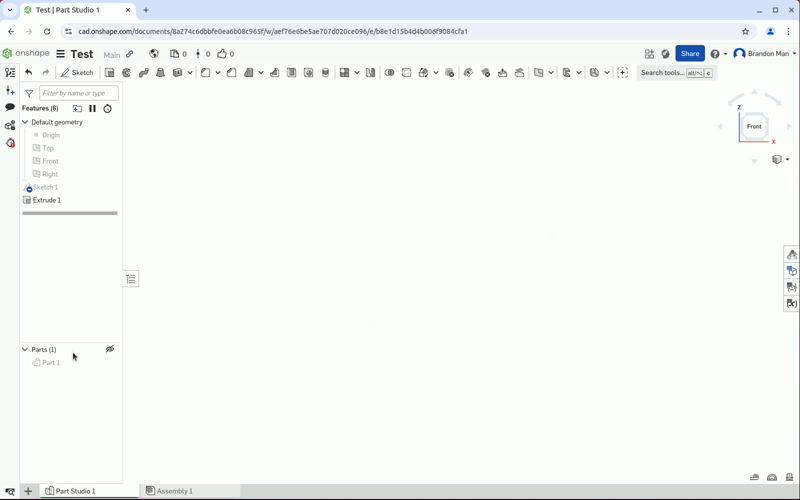
key(space)
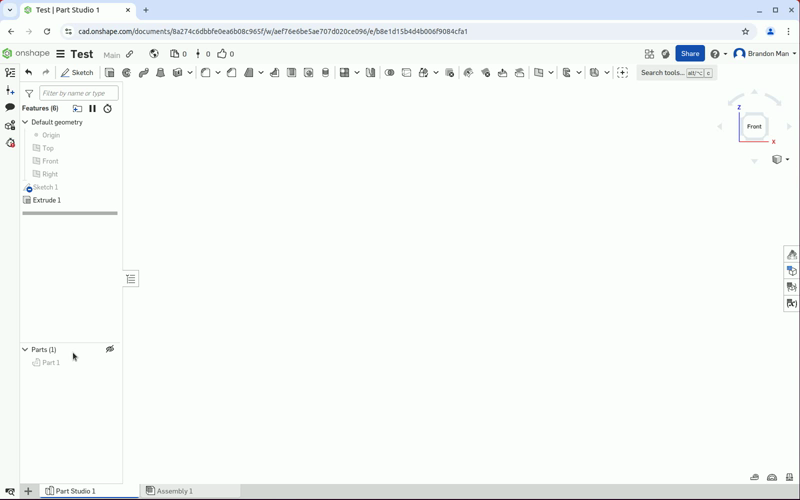
key_down(shift)
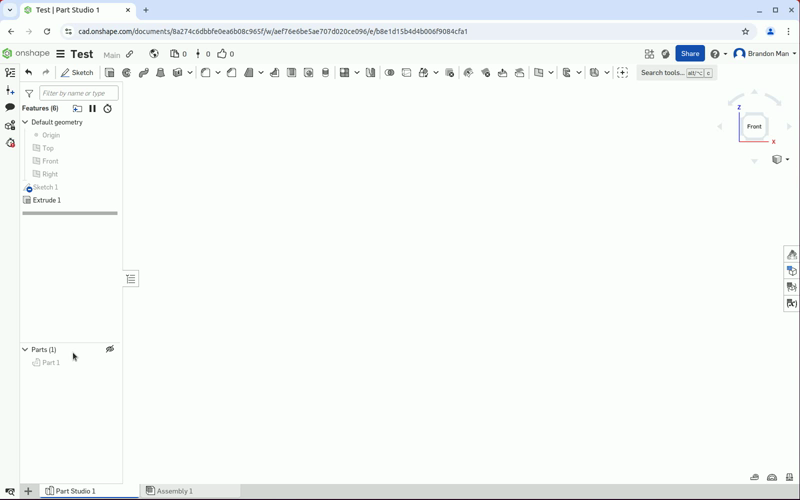
key(down)
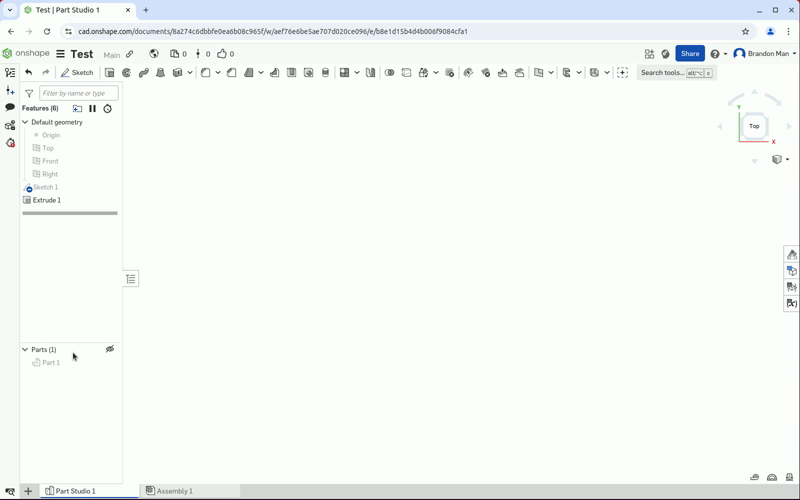
key_up(shift)
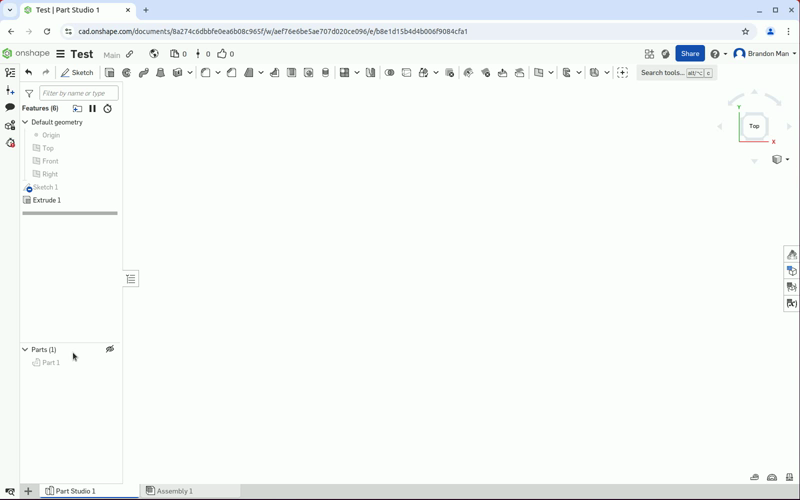
mouse_move(73, 352)
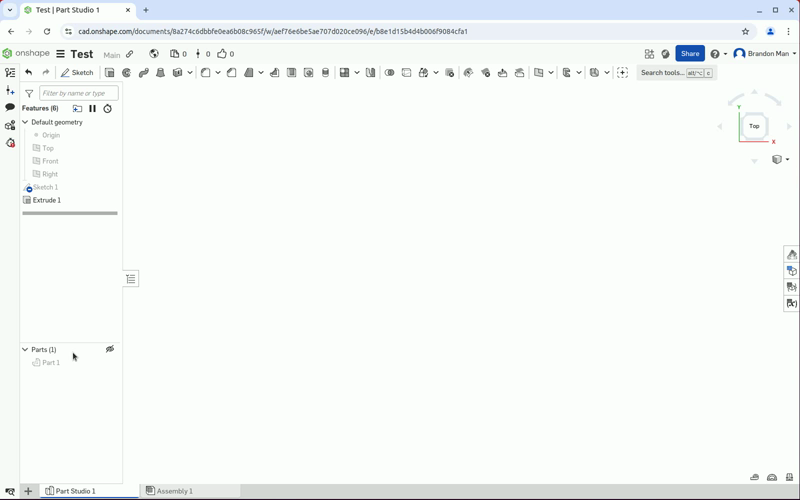
key(shift+y)
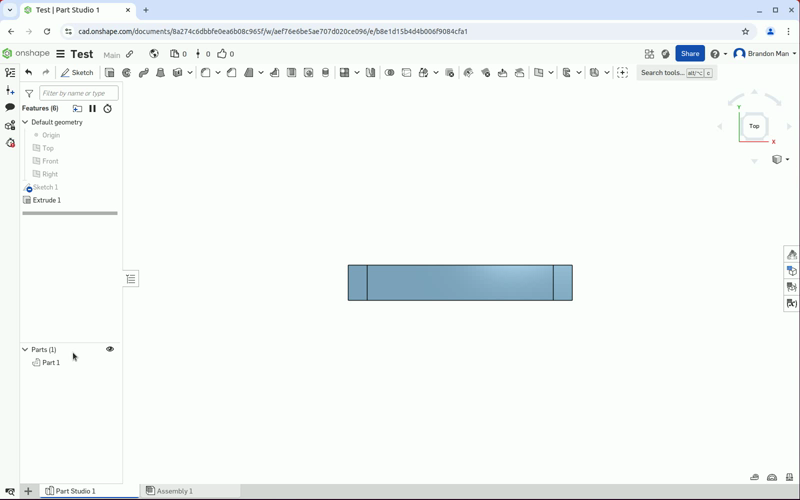
mouse_move(541, 75)
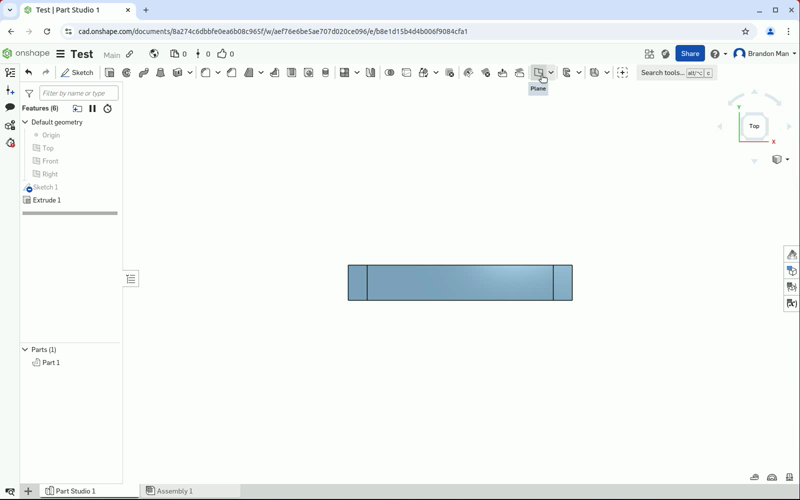
click(541, 75)
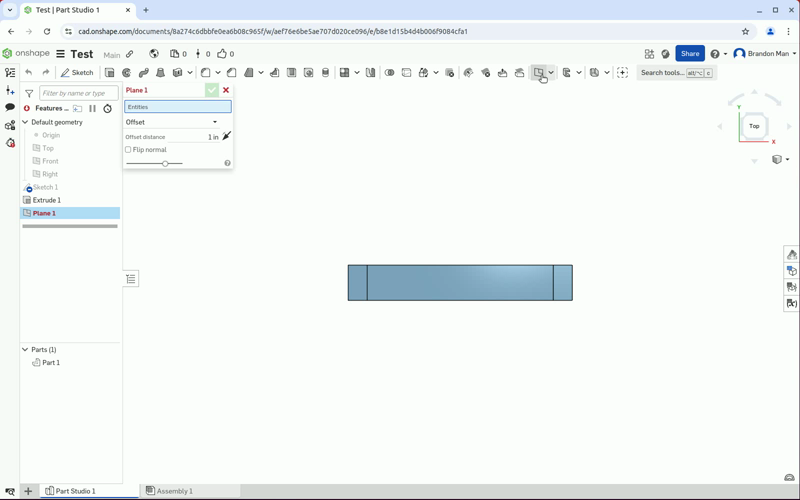
mouse_move(73, 150)
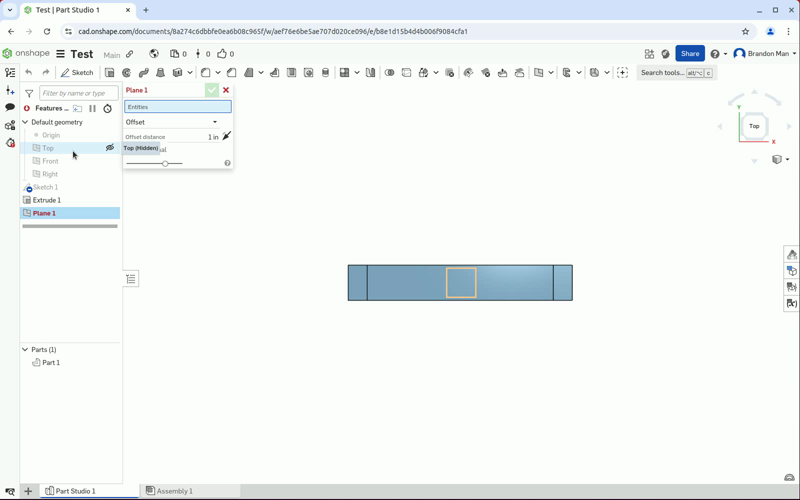
click(73, 150)
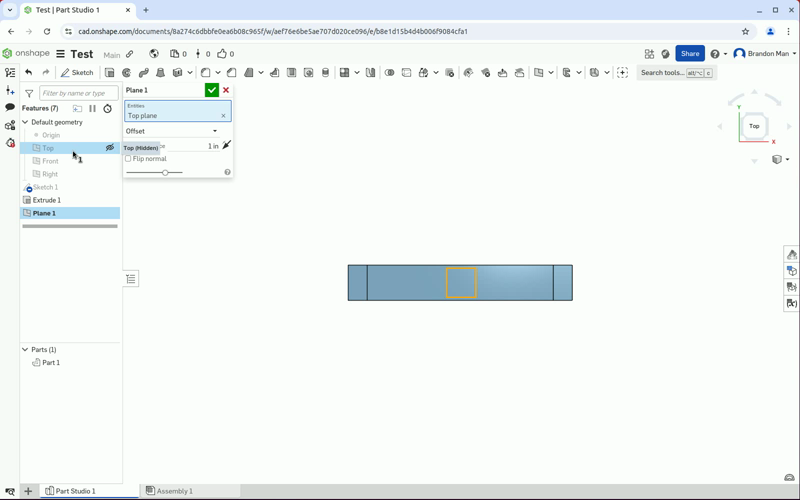
key(tab, 2)
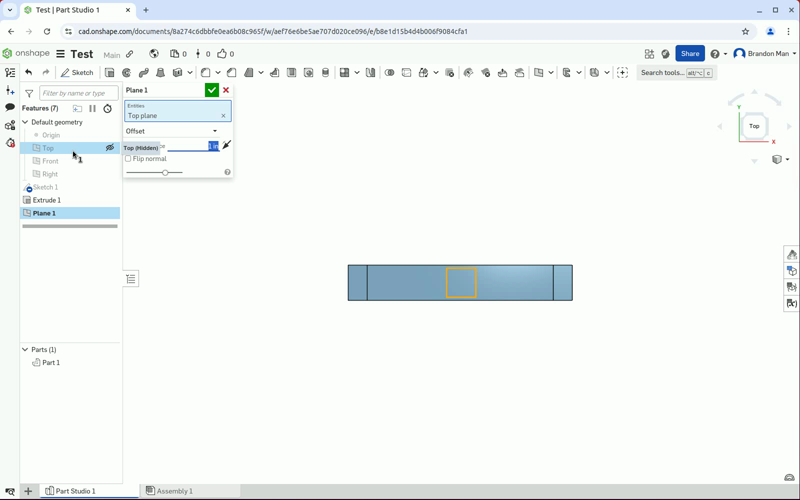
text(7.703)
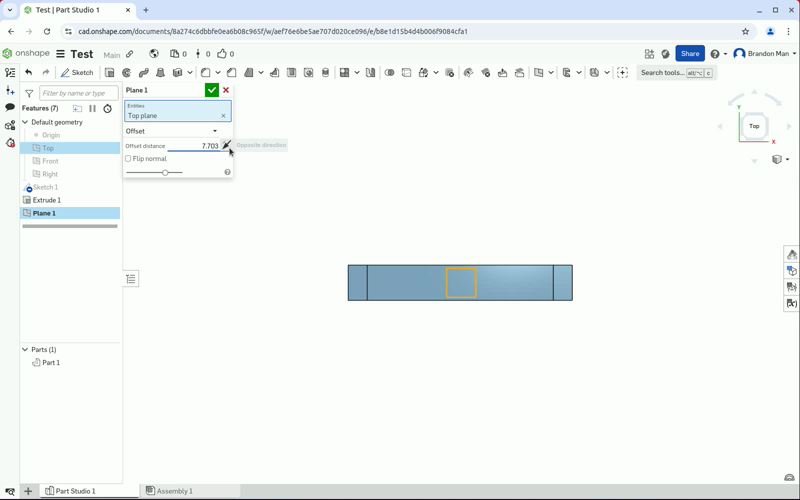
mouse_move(229, 147)
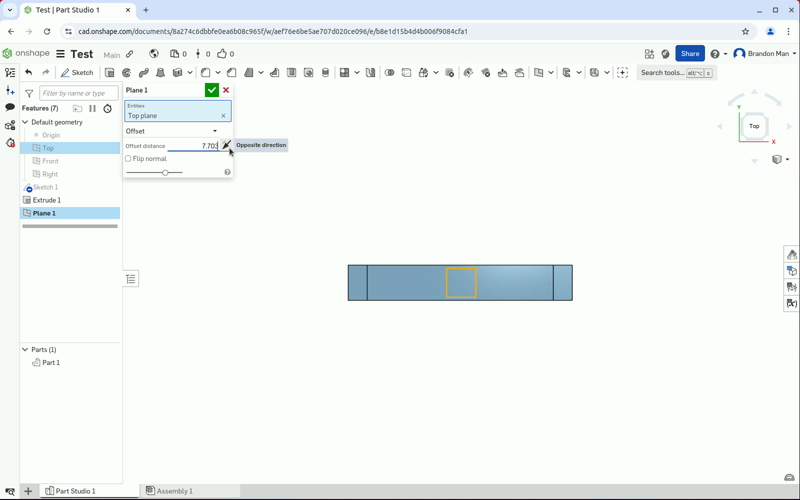
click(229, 147)
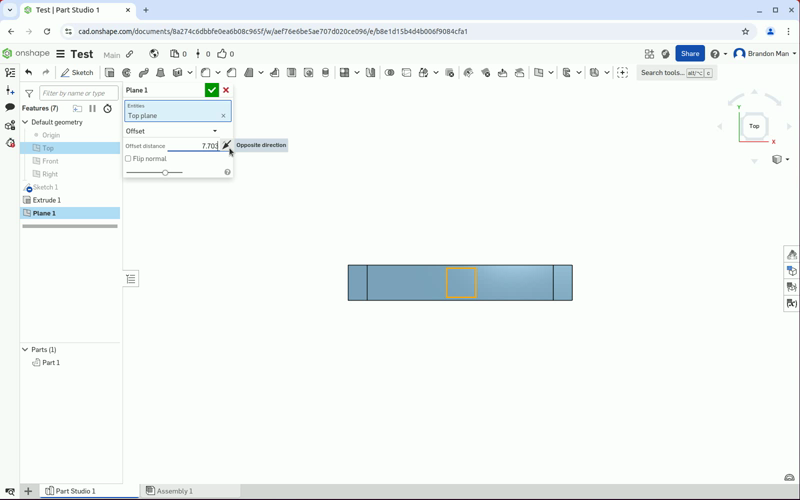
key(enter, 2)
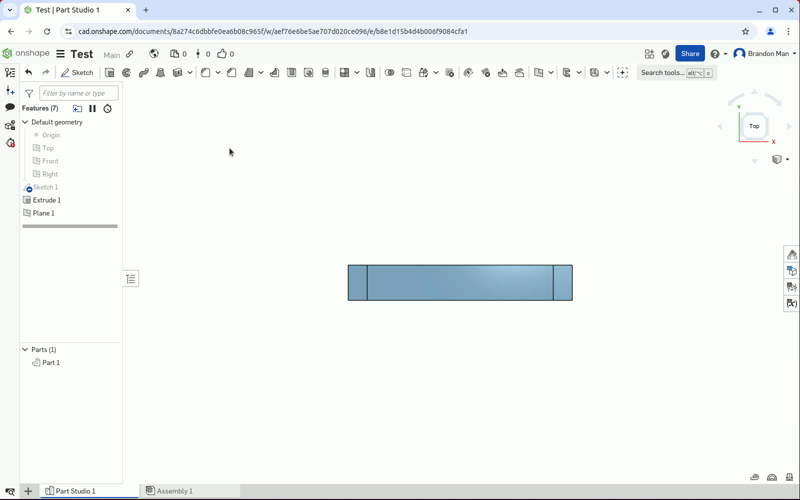
key(shift+s)
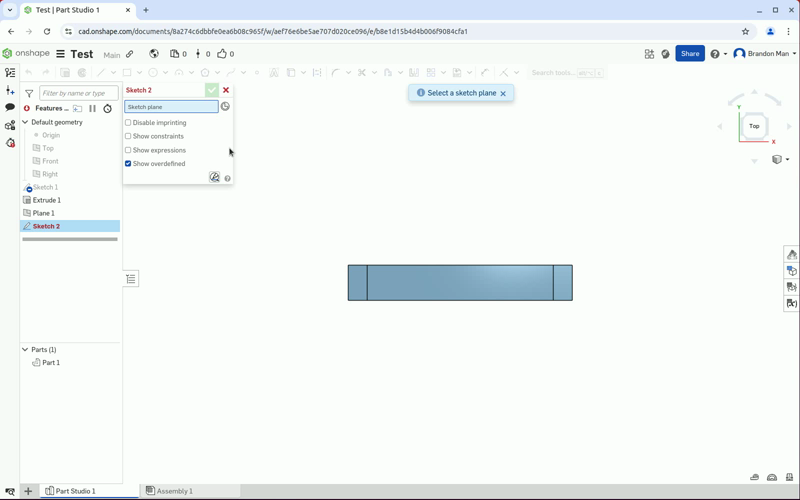
mouse_move(73, 215)
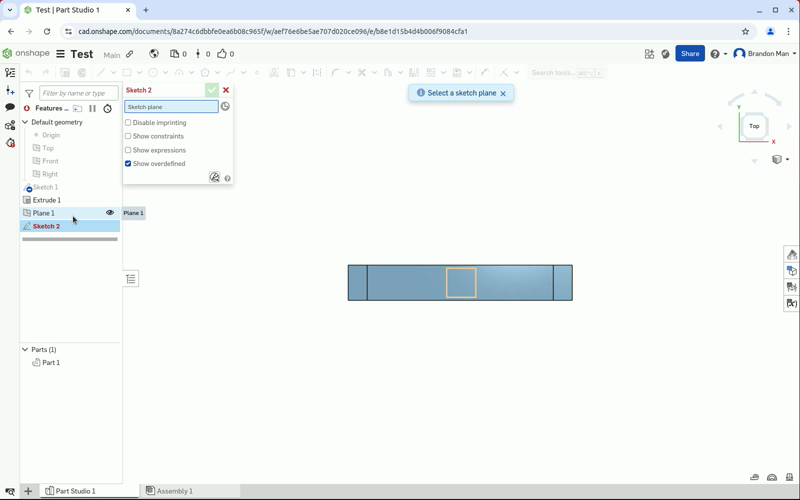
click(73, 215)
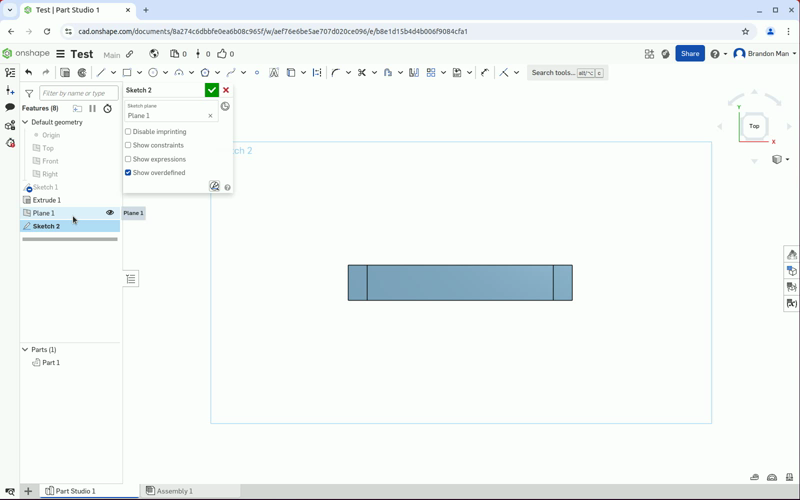
mouse_move(73, 352)
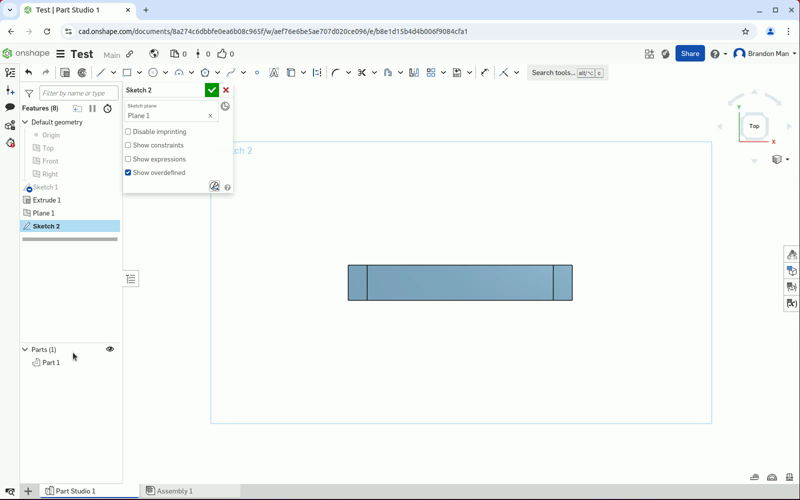
key(y)
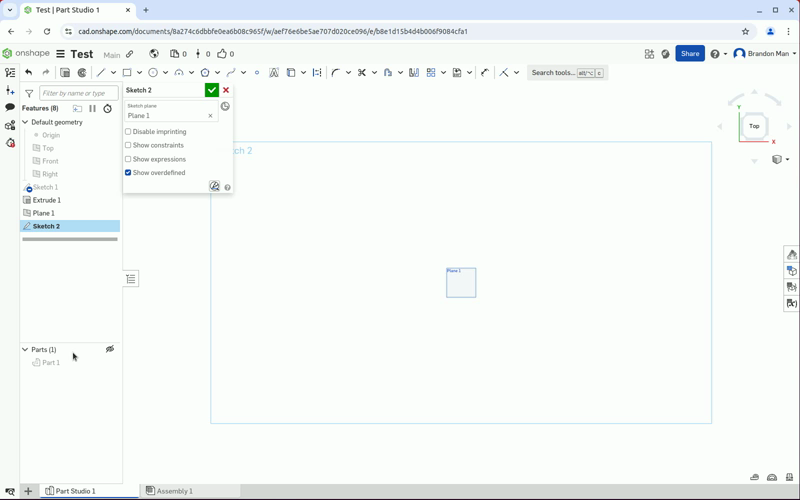
key(c)
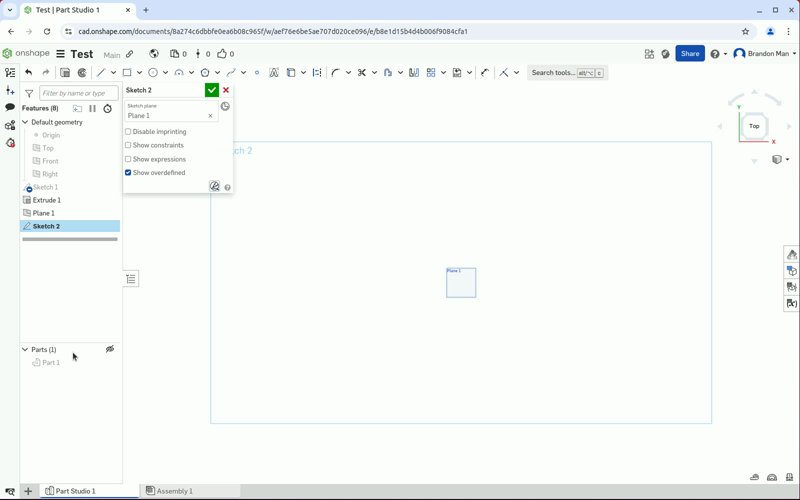
key_down(shift)
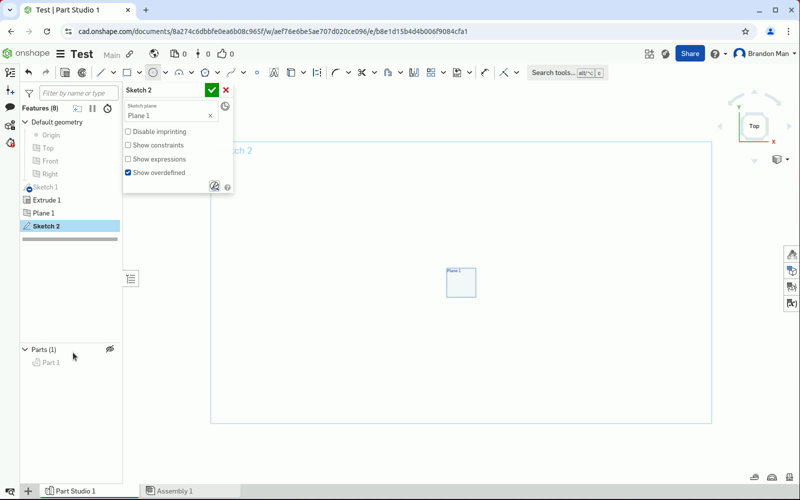
mouse_move(358, 282)
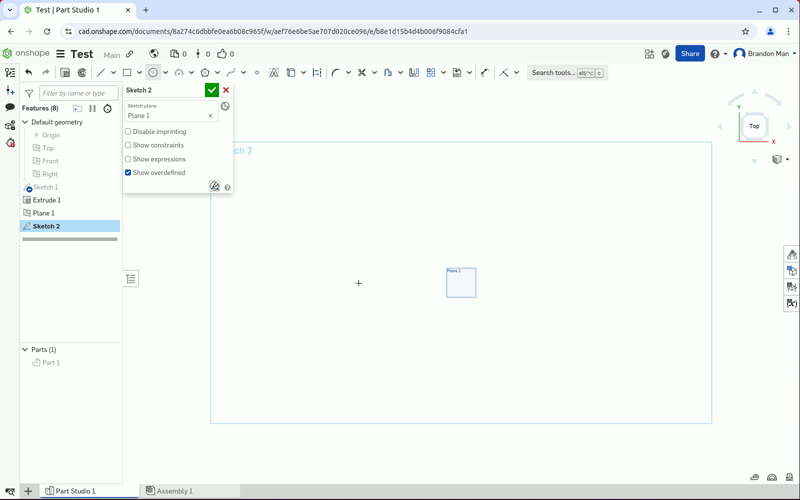
click(358, 282)
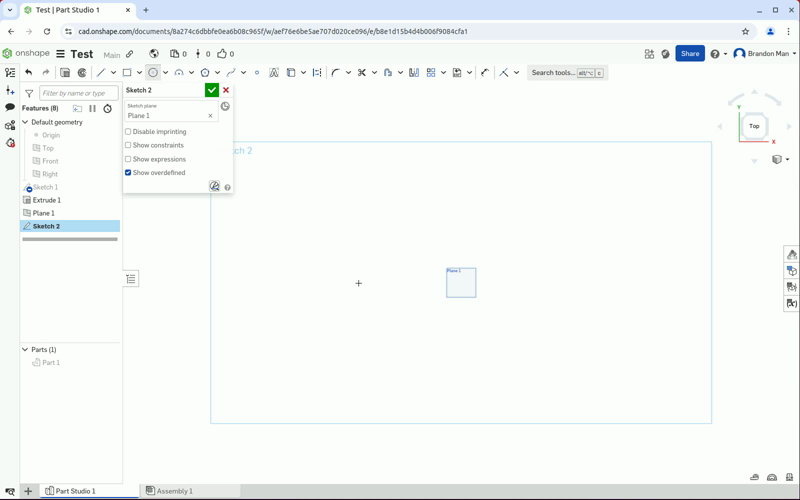
key_up(shift)
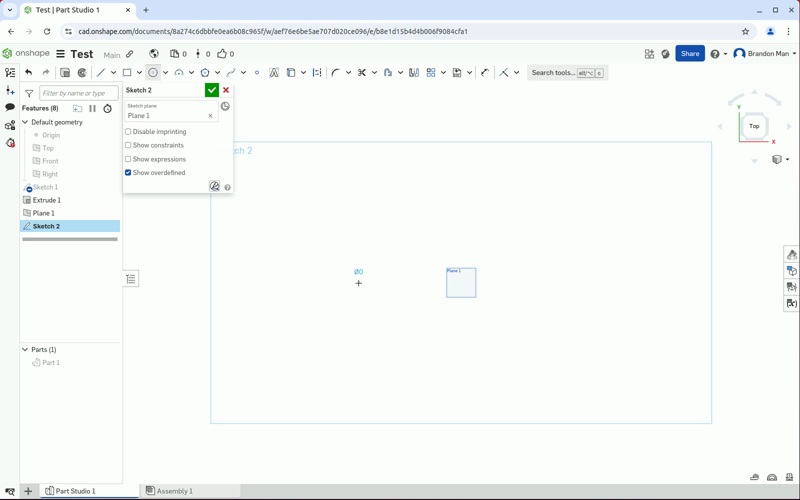
mouse_move(363, 282)
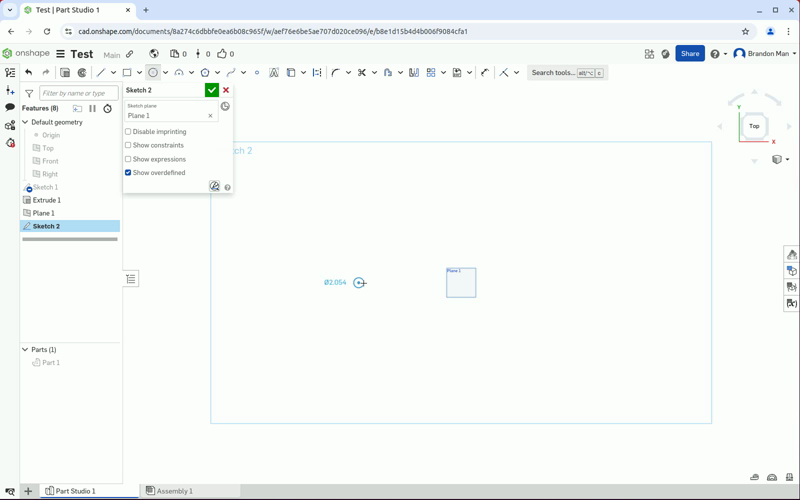
click(363, 282)
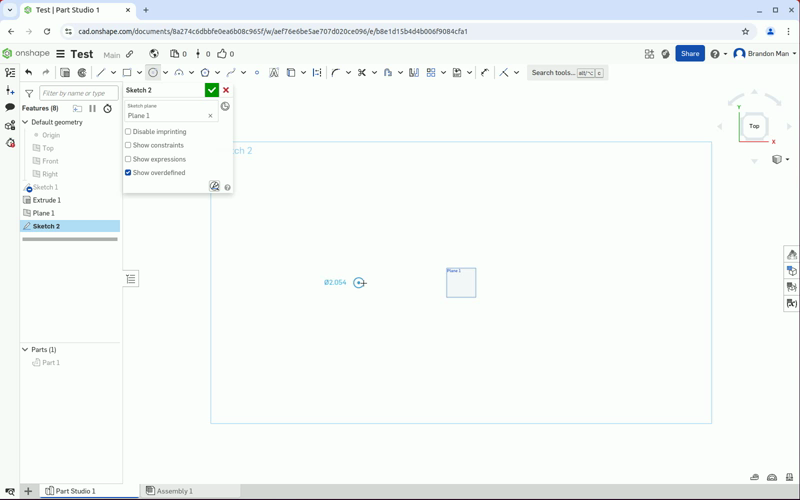
key(esc)
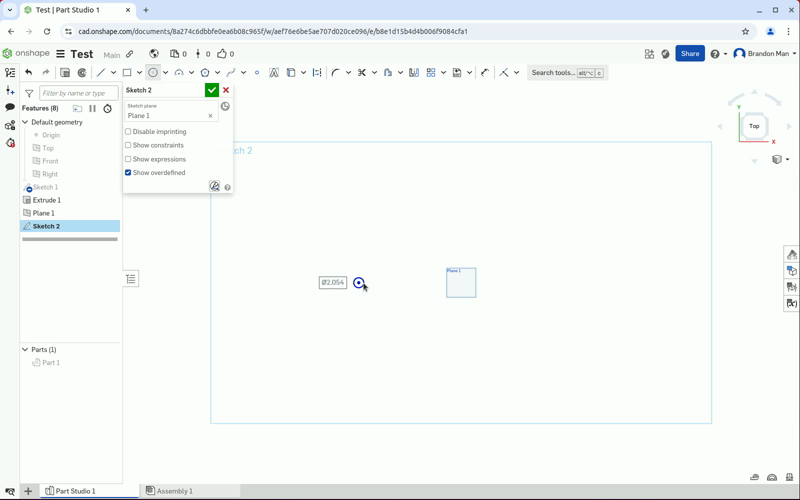
mouse_move(359, 284)
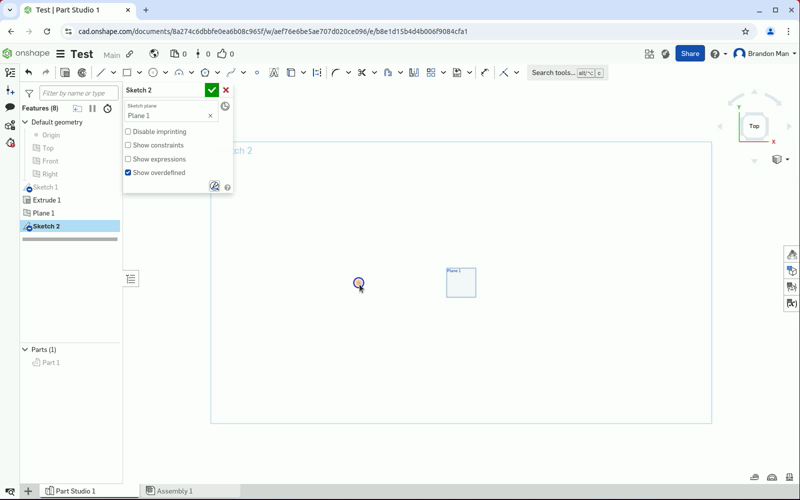
scroll(6)
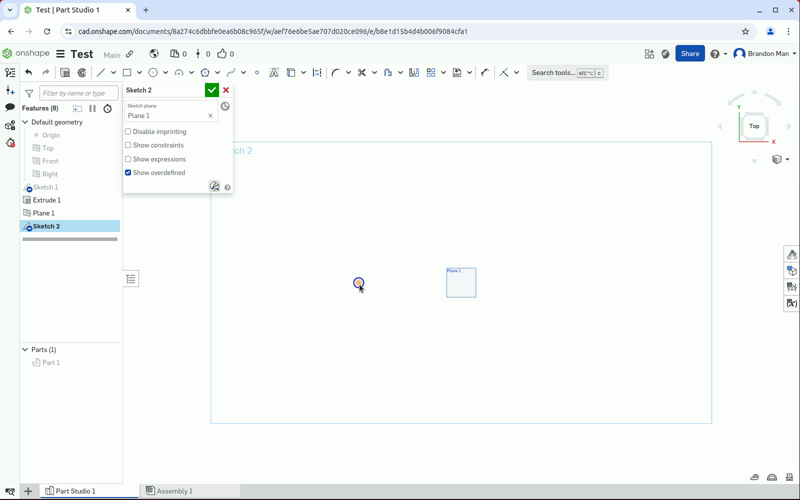
scroll(6)
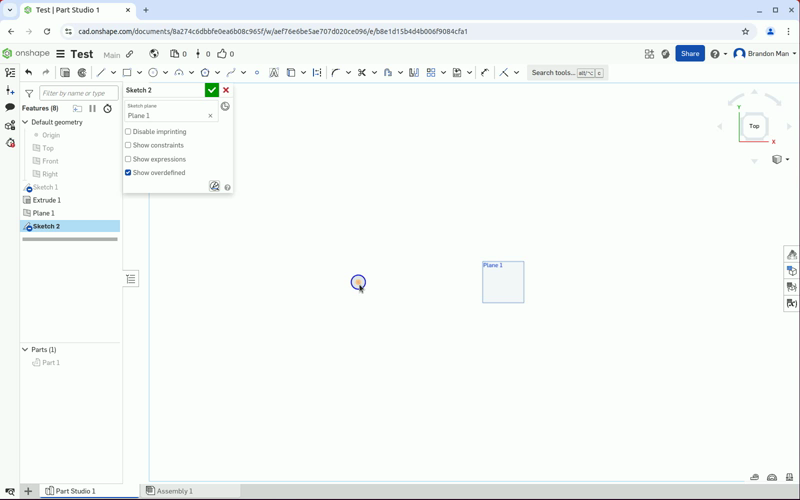
scroll(6)
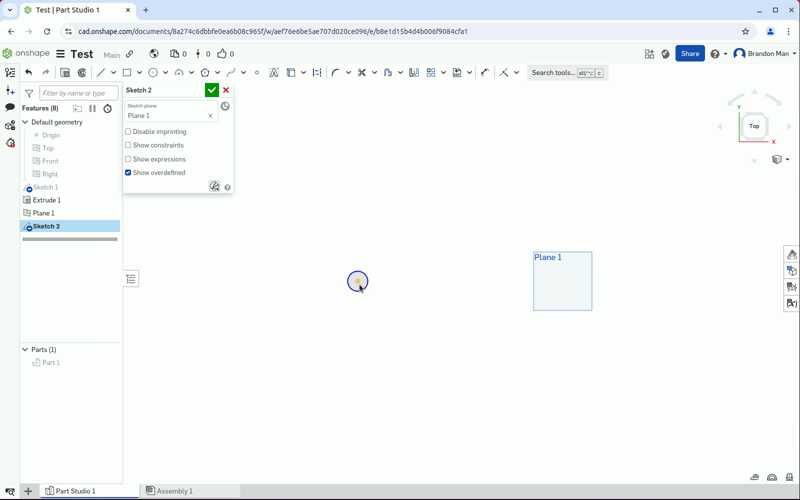
scroll(6)
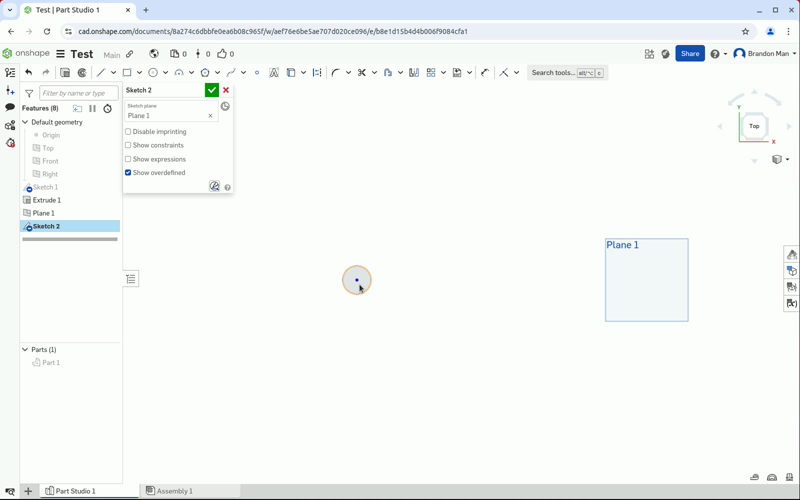
scroll(6)
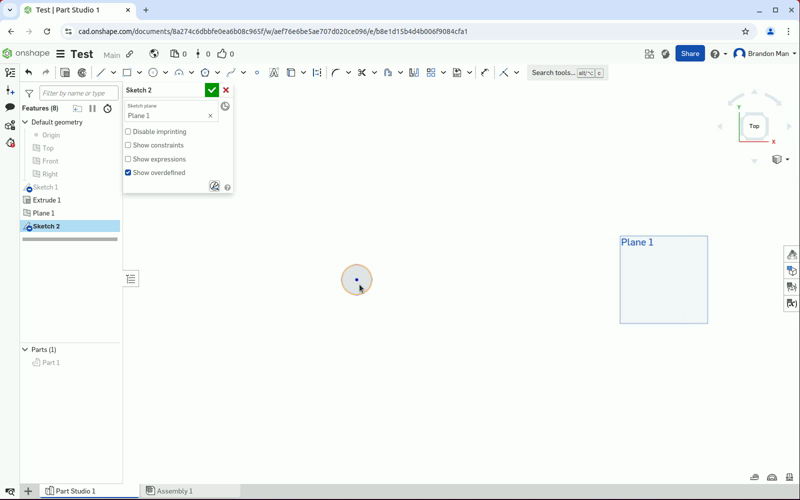
scroll(6)
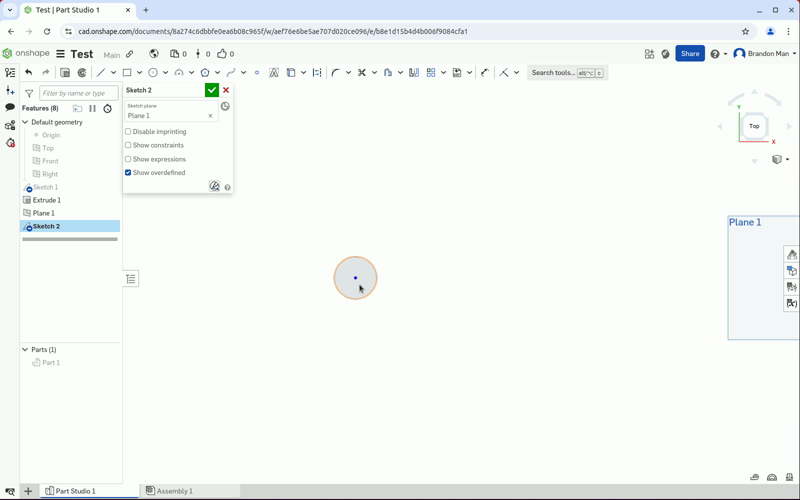
scroll(6)
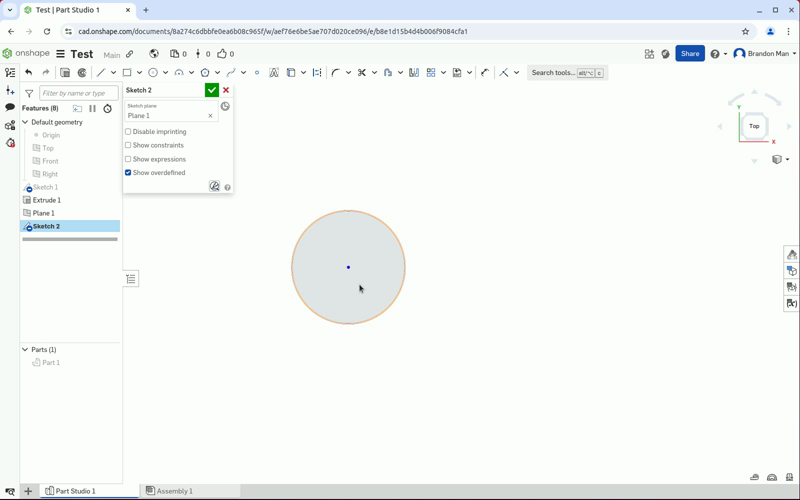
click(359, 284)
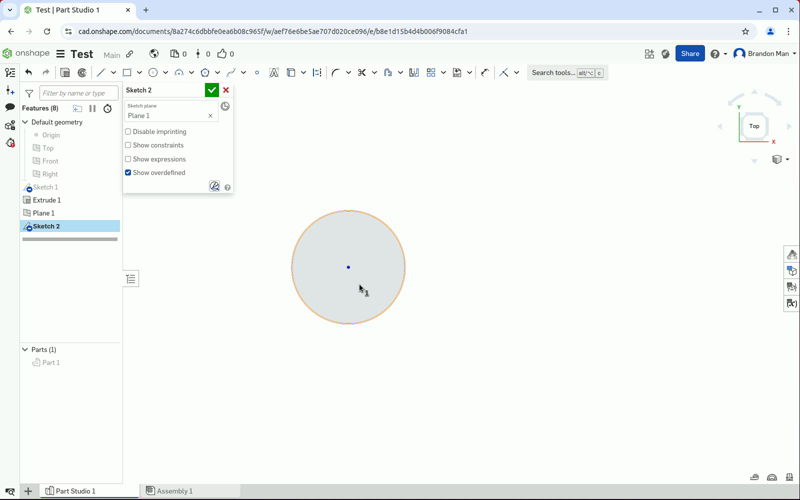
scroll(-6)
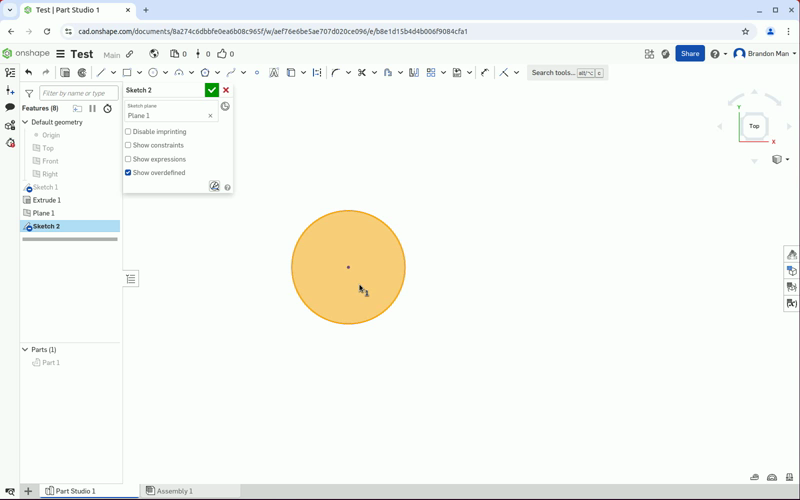
scroll(-6)
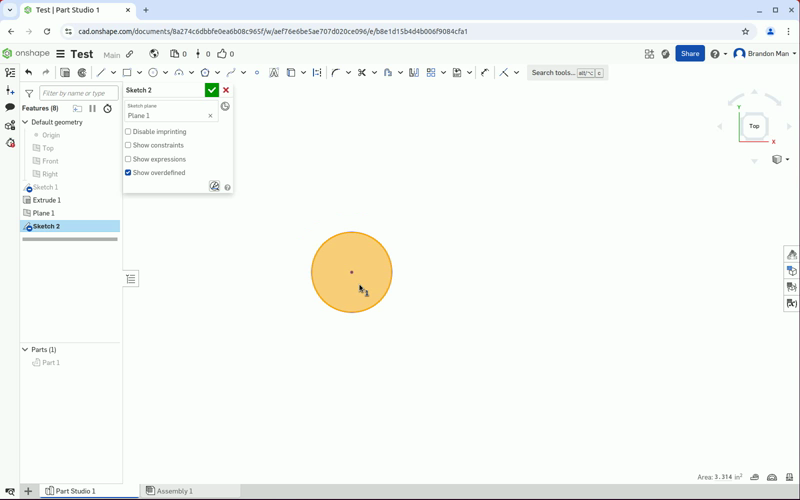
scroll(-6)
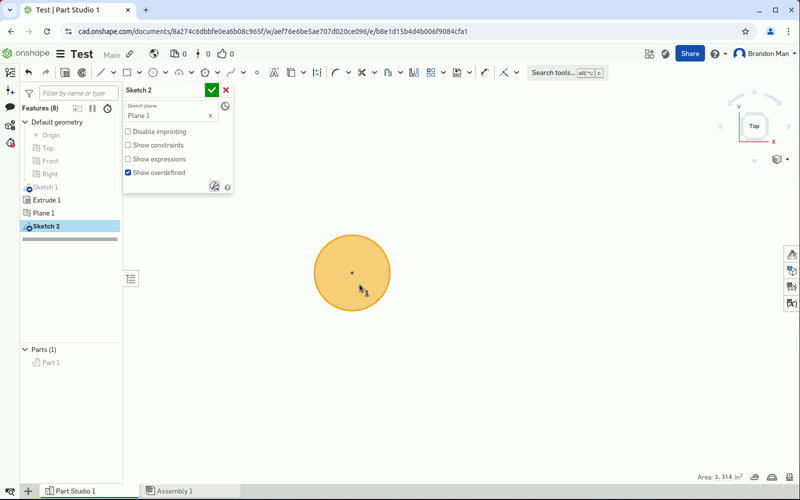
scroll(-6)
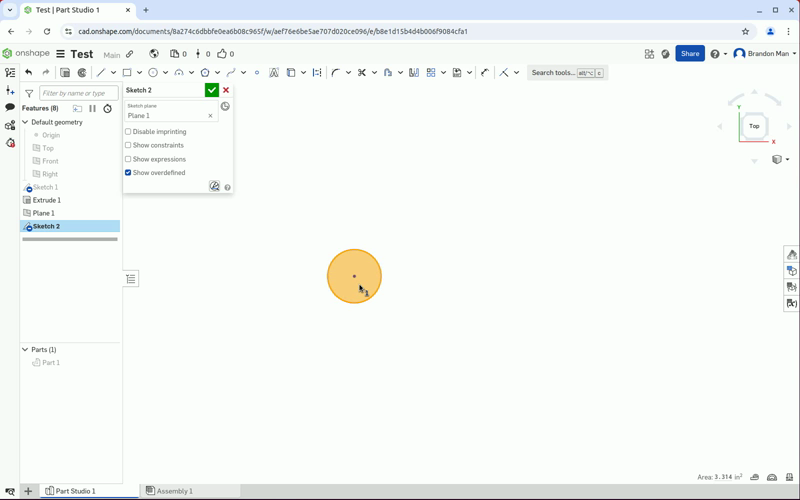
scroll(-6)
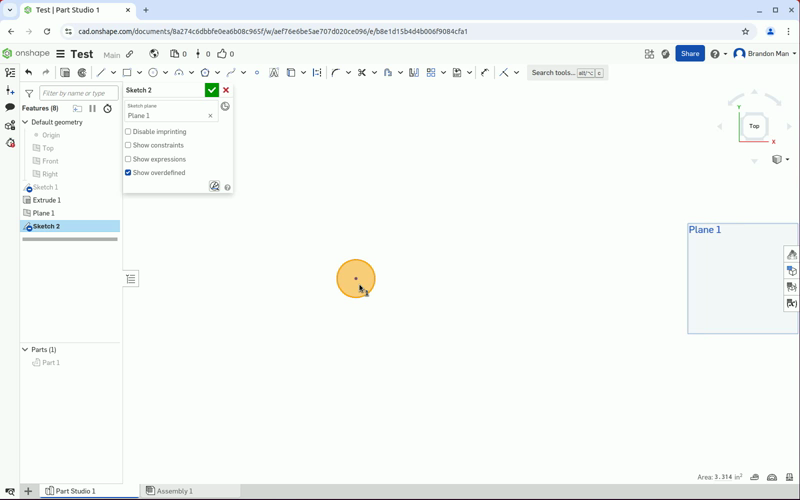
scroll(-6)
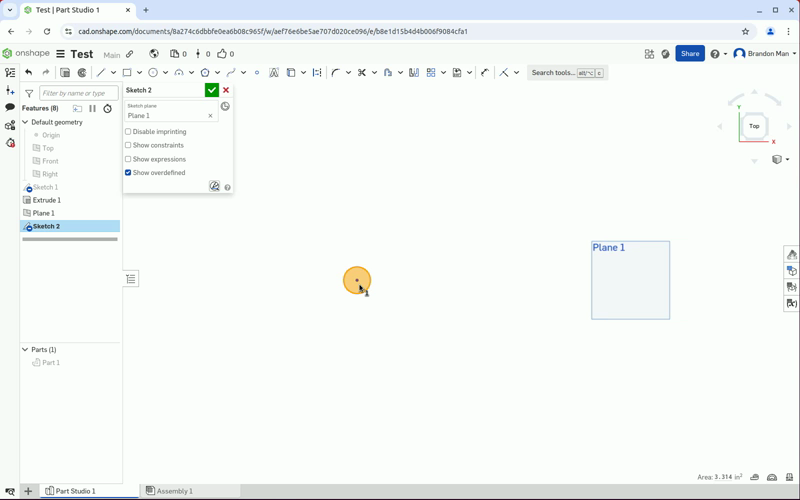
scroll(-6)
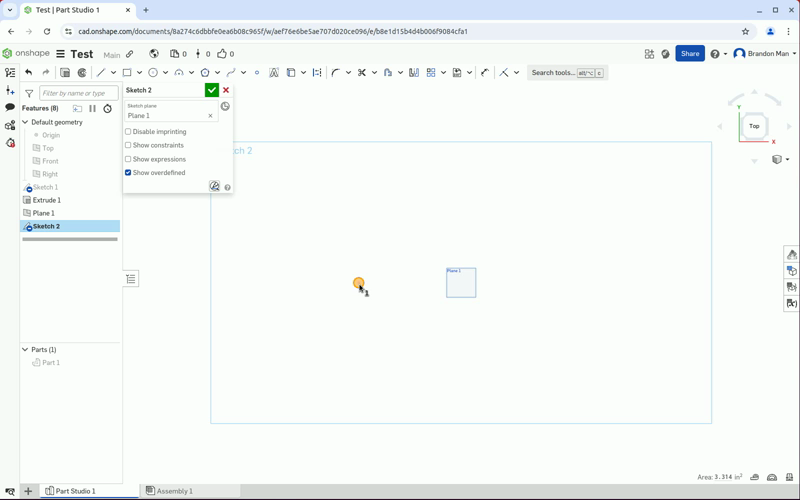
mouse_move(73, 352)
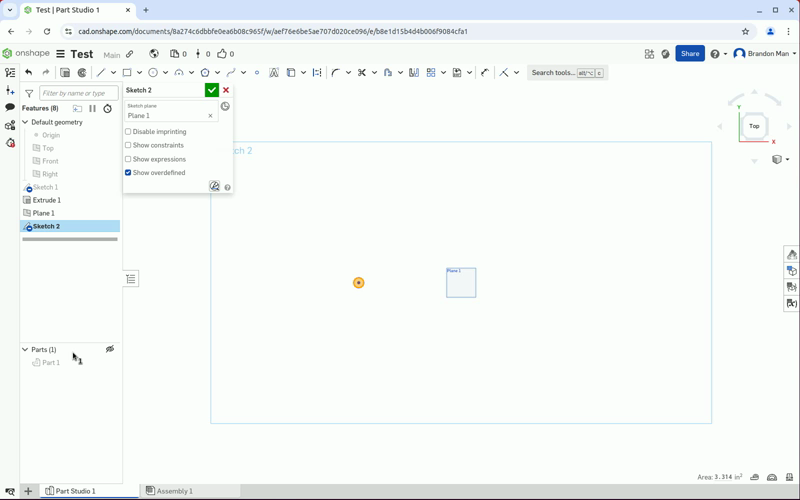
key(shift+y)
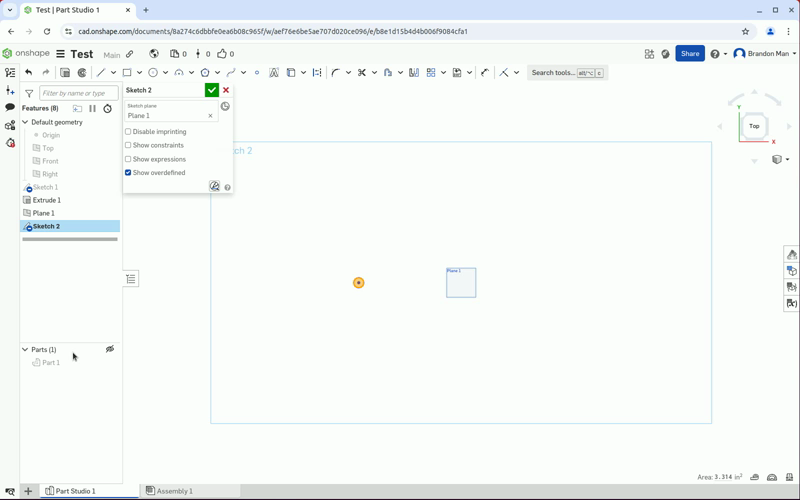
key(shift+e)
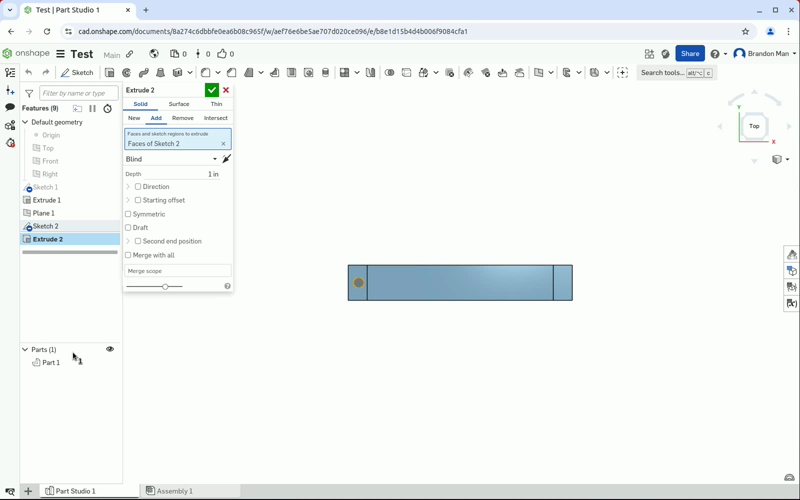
mouse_move(143, 106)
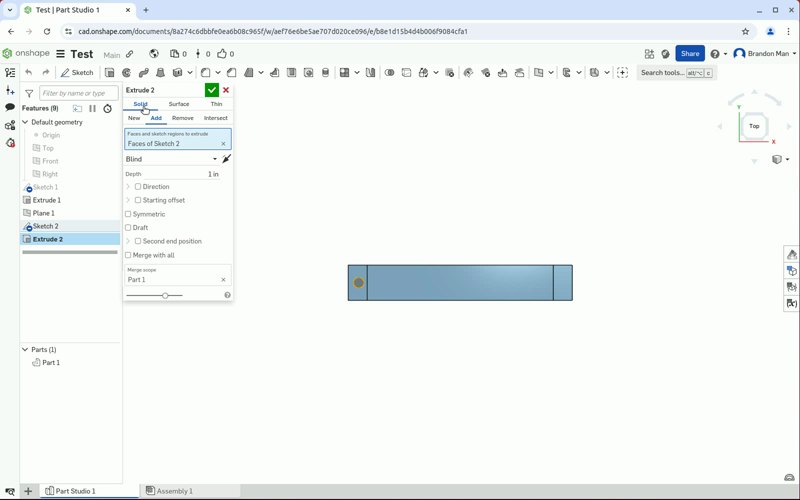
click(143, 106)
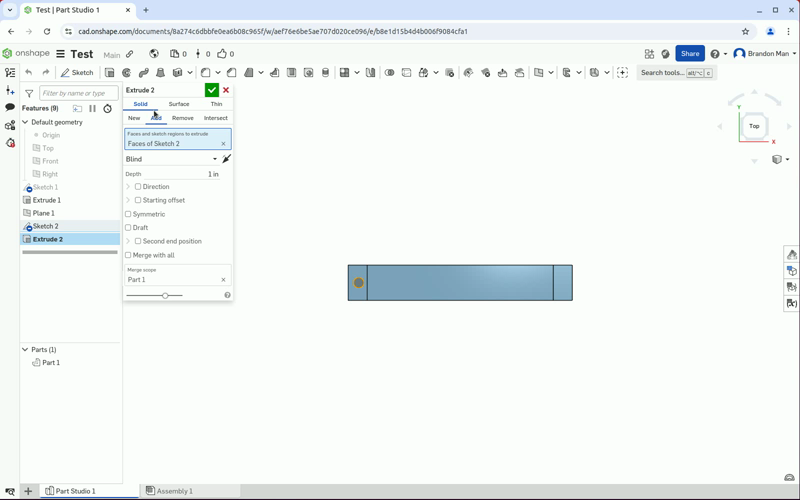
mouse_move(186, 120)
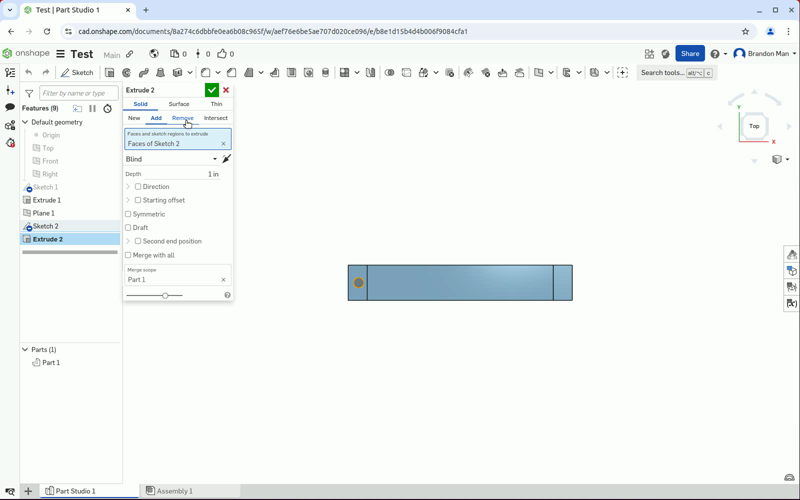
click(186, 120)
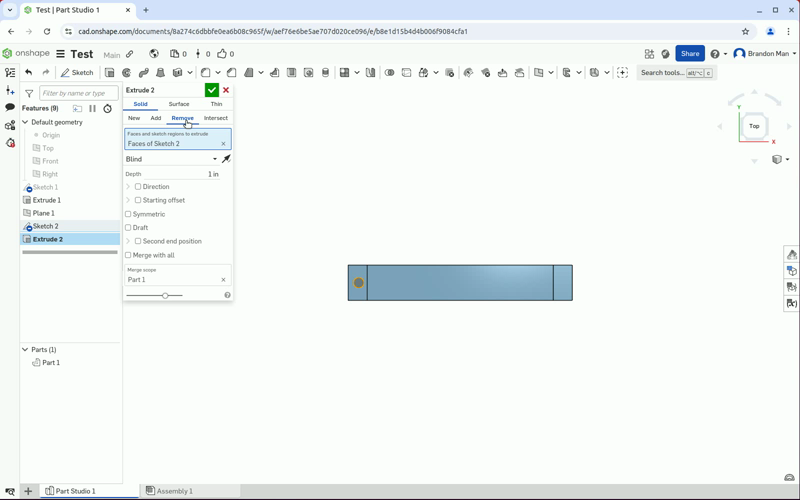
key(tab, 4)
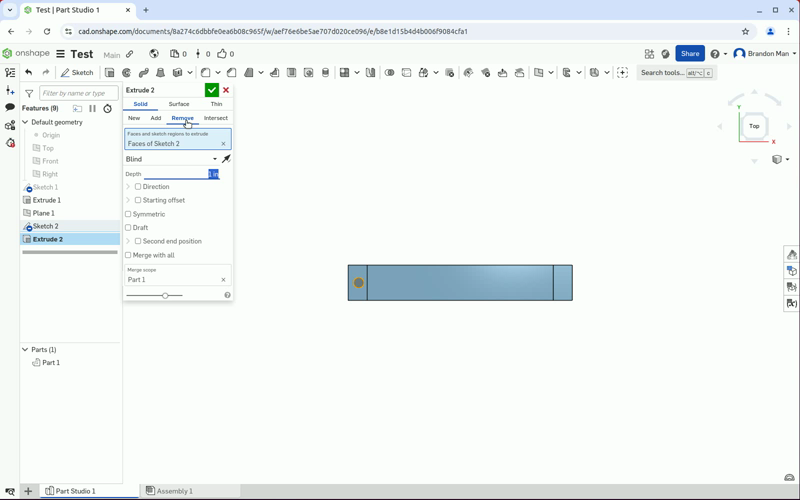
text(5.055)
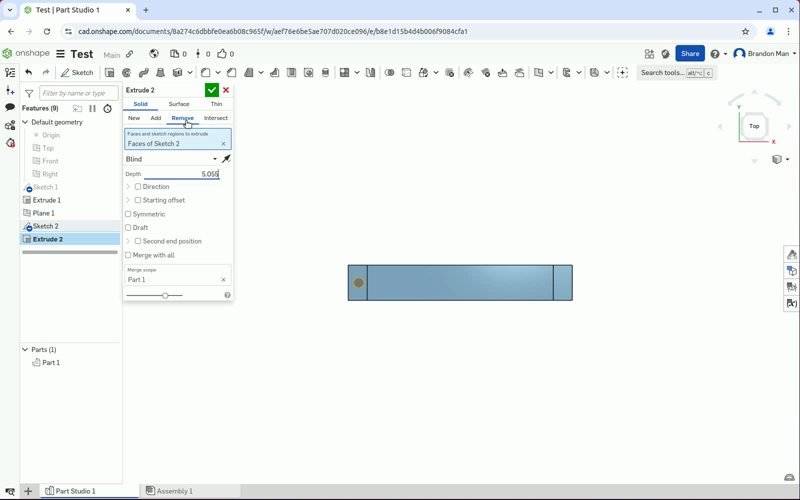
key(tab, 6)
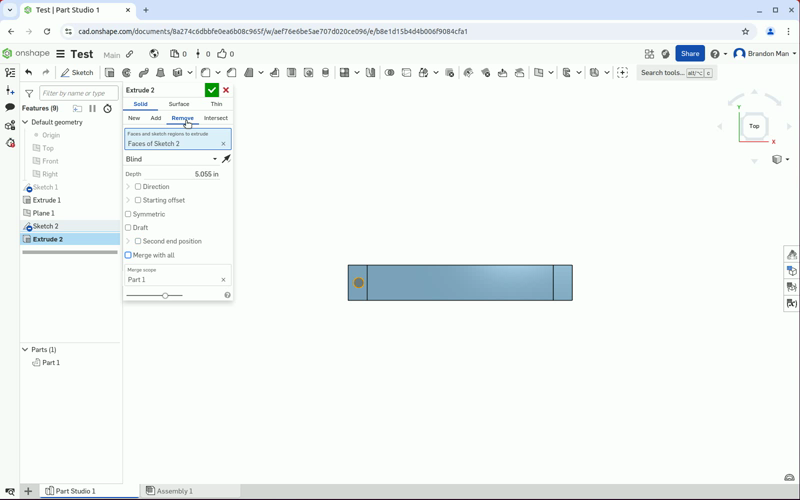
key(space)
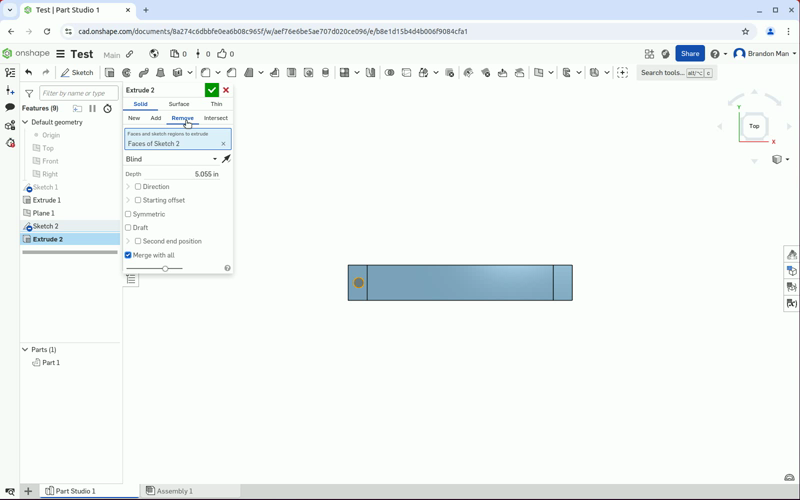
key(enter)
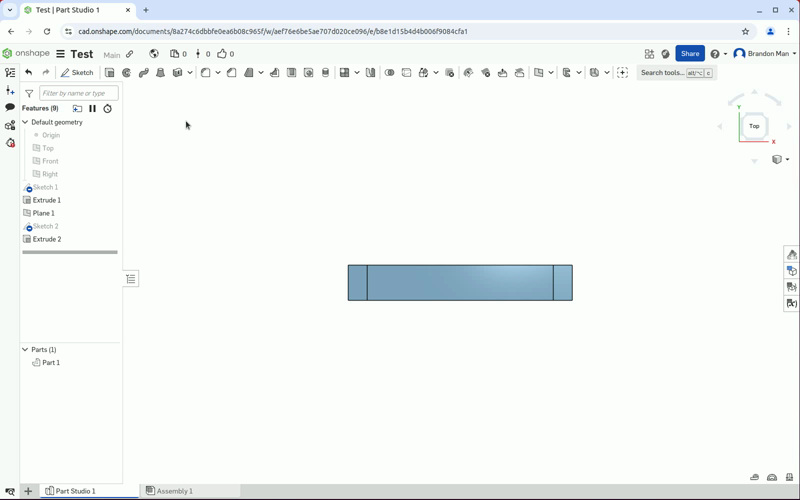
key(shift+h)
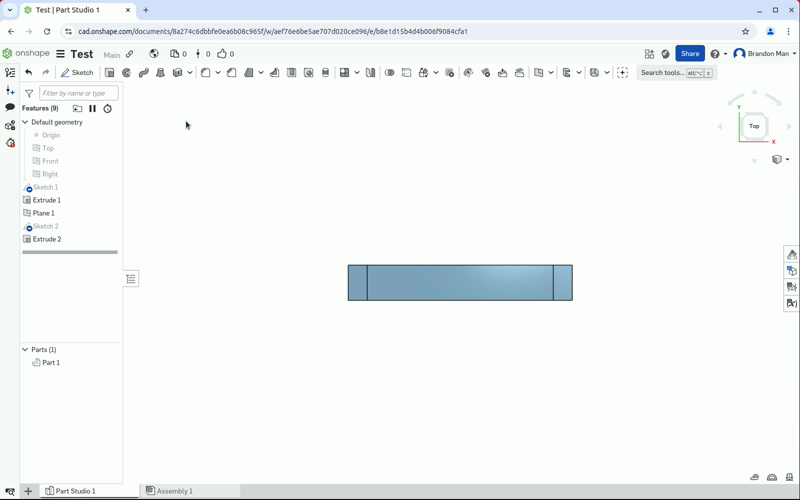
key(shift+h)
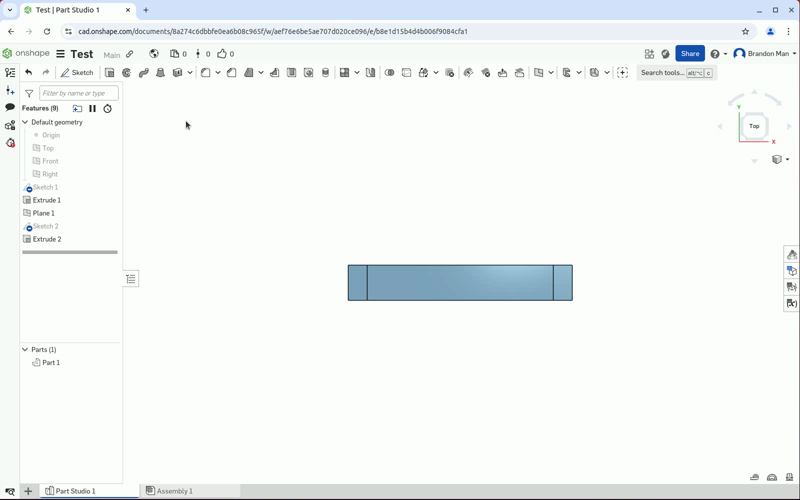
mouse_move(73, 189)
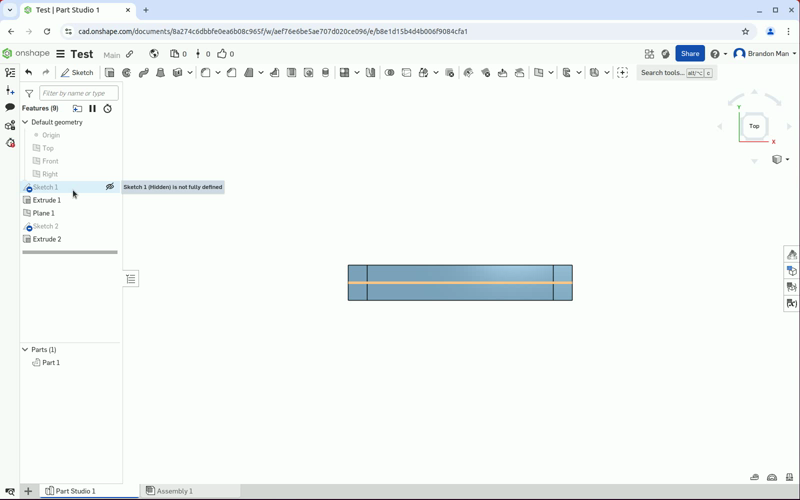
click(73, 189)
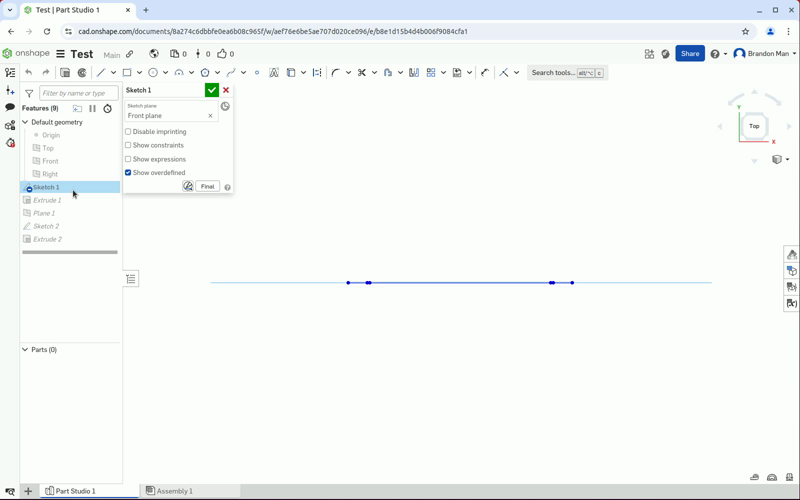
mouse_move(229, 92)
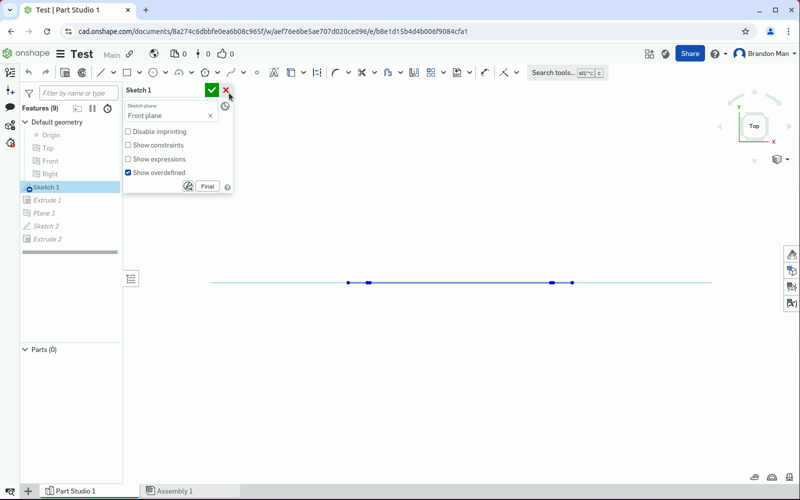
click(229, 92)
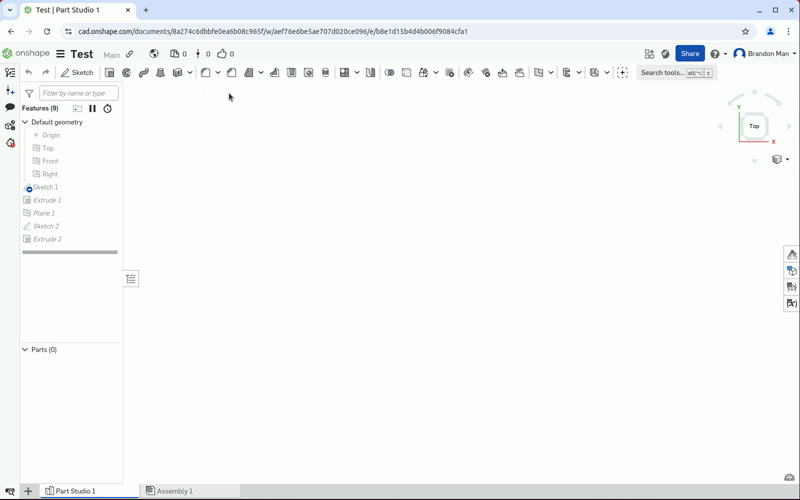
key(shift+s)
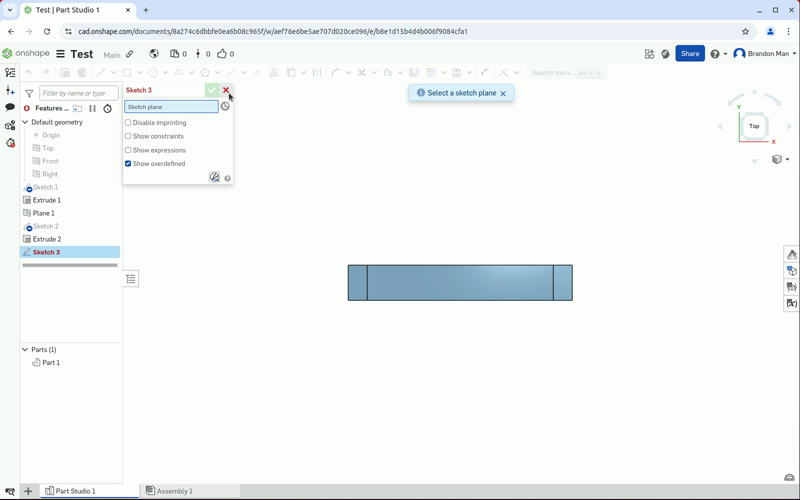
mouse_move(73, 215)
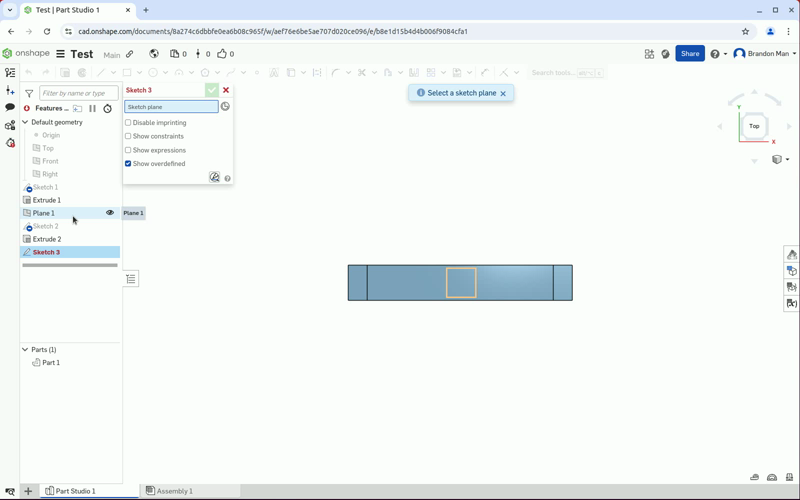
click(73, 215)
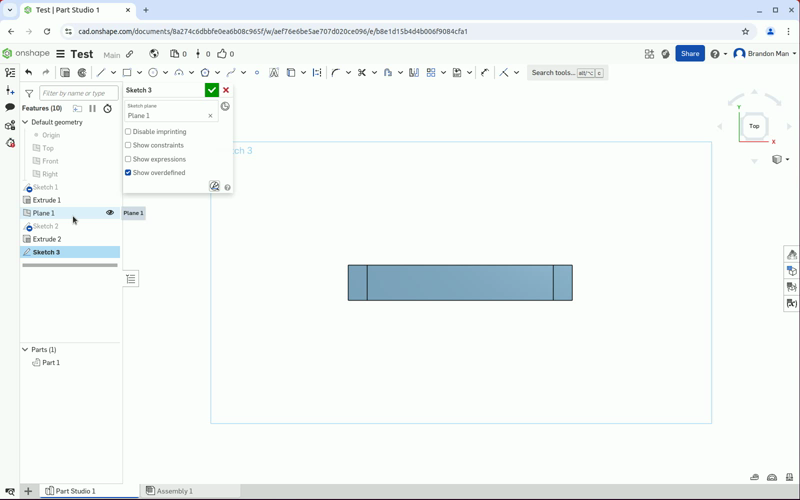
mouse_move(73, 352)
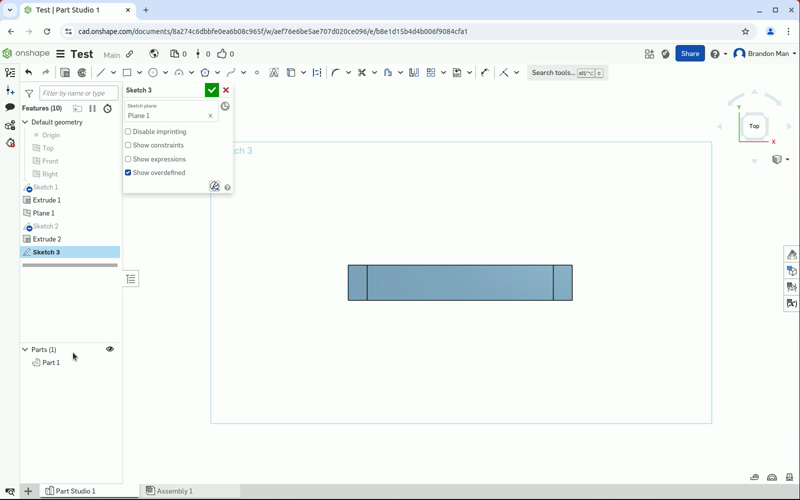
key(y)
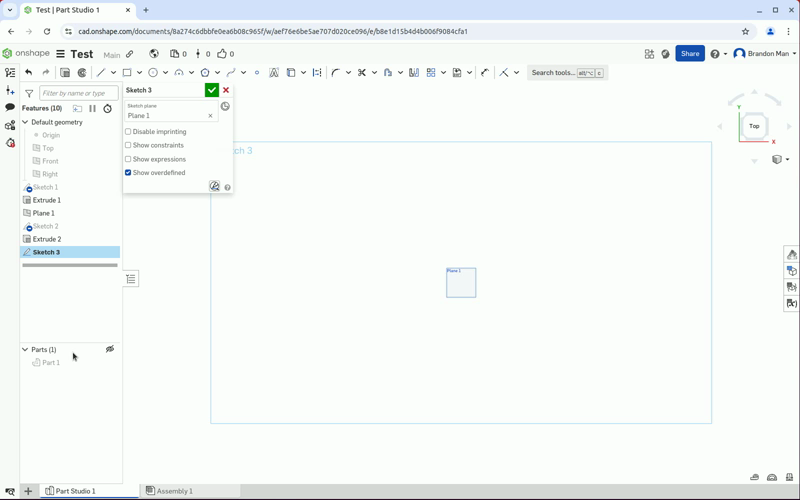
key(c)
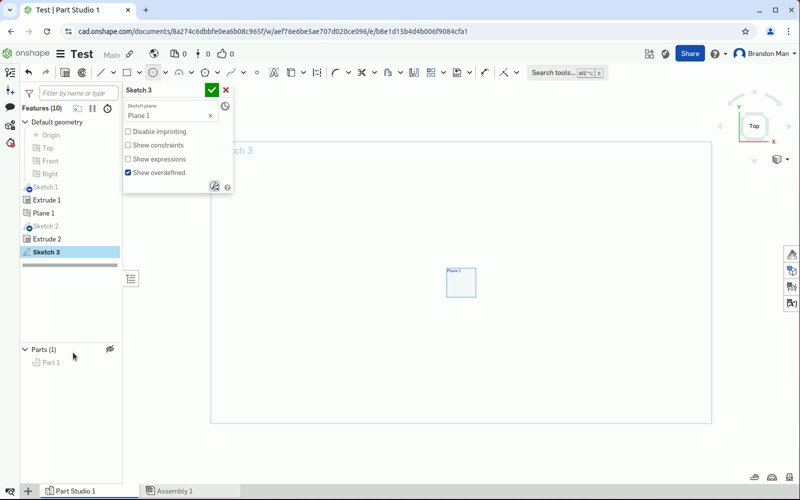
key_down(shift)
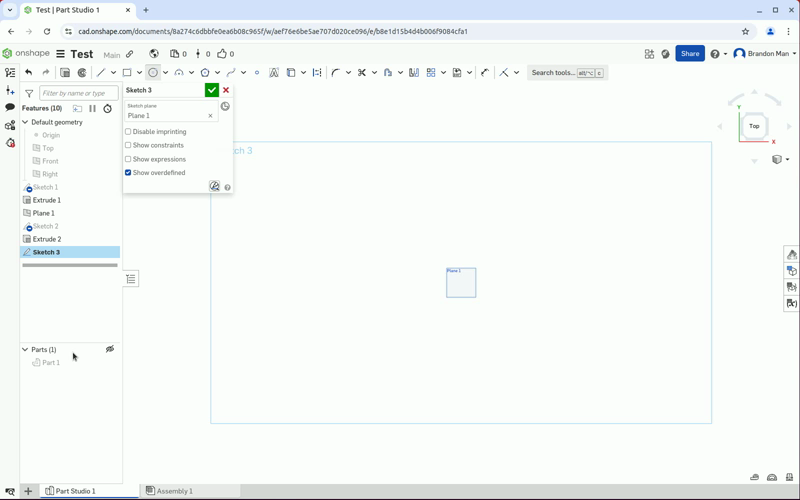
mouse_move(564, 282)
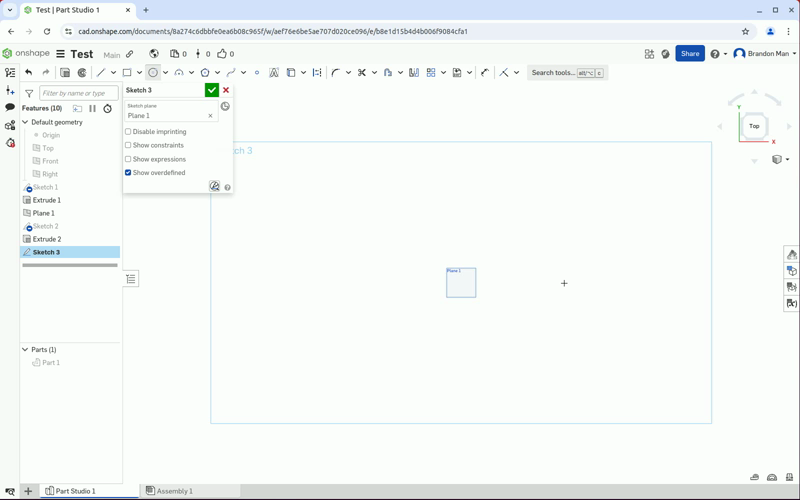
click(564, 282)
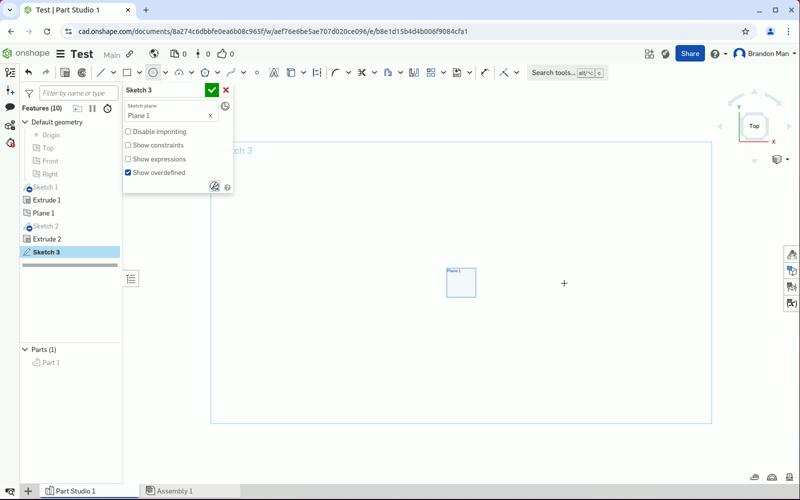
key_up(shift)
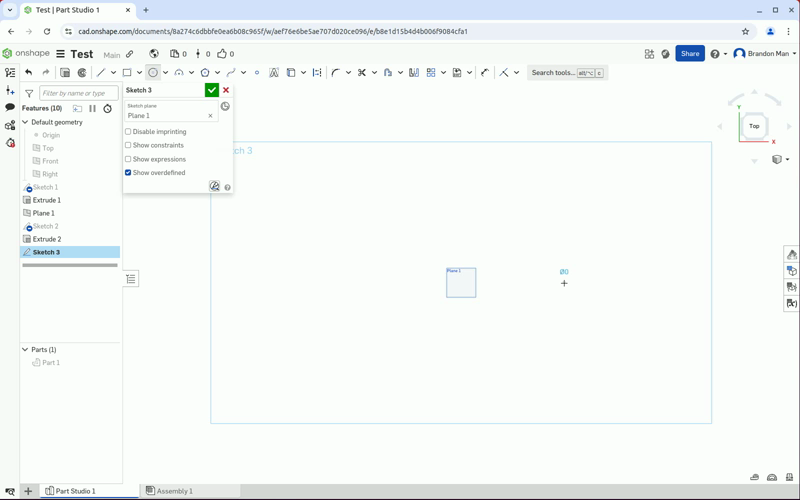
mouse_move(568, 282)
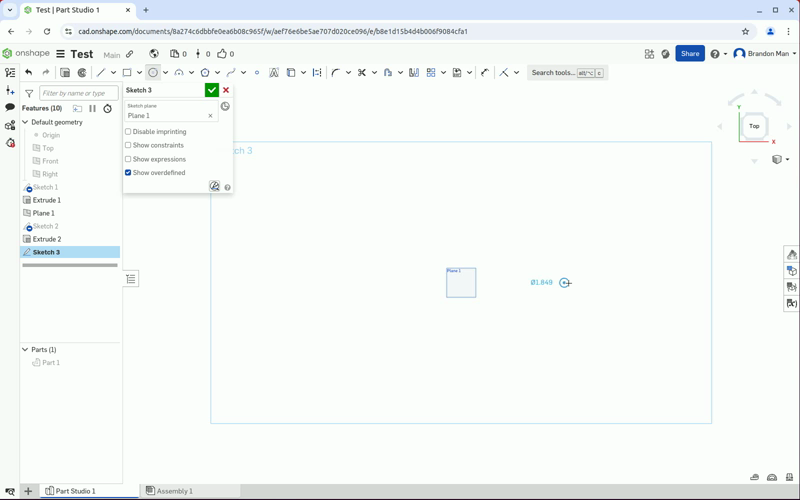
click(568, 282)
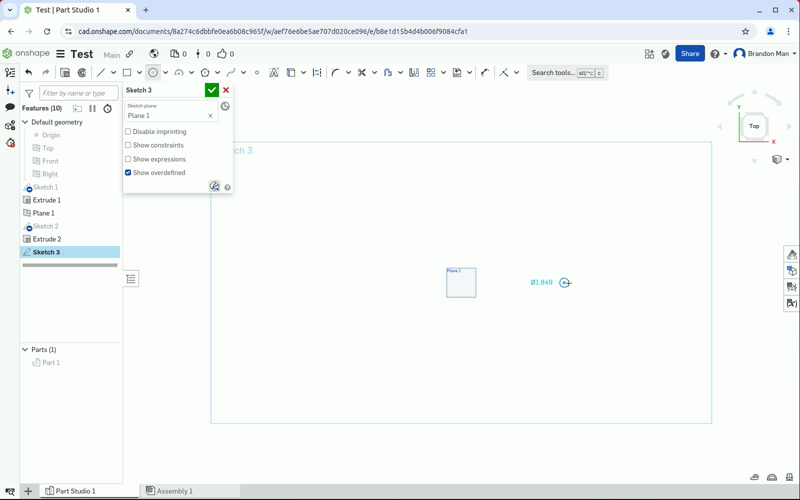
key(esc)
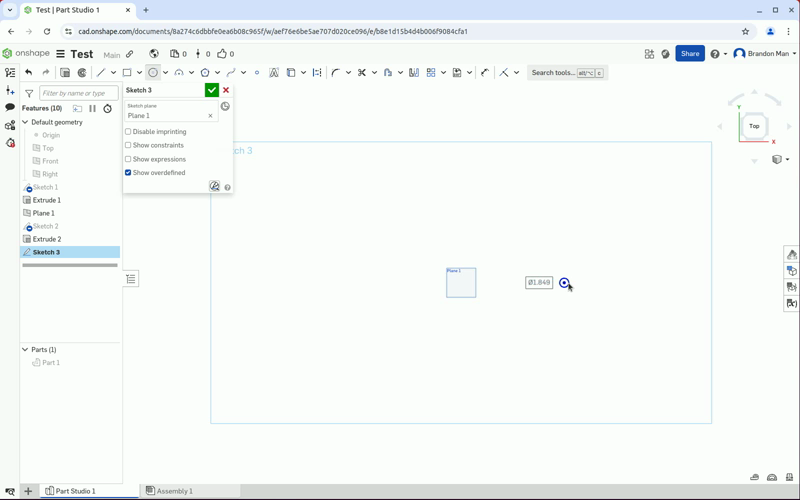
mouse_move(567, 285)
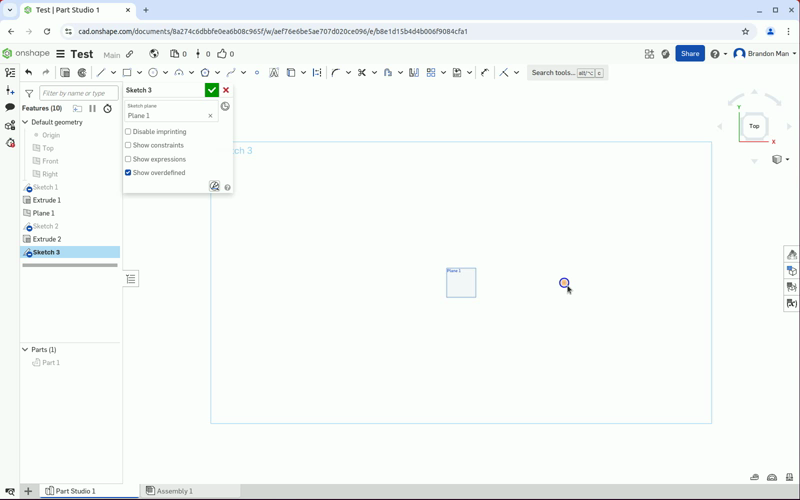
scroll(6)
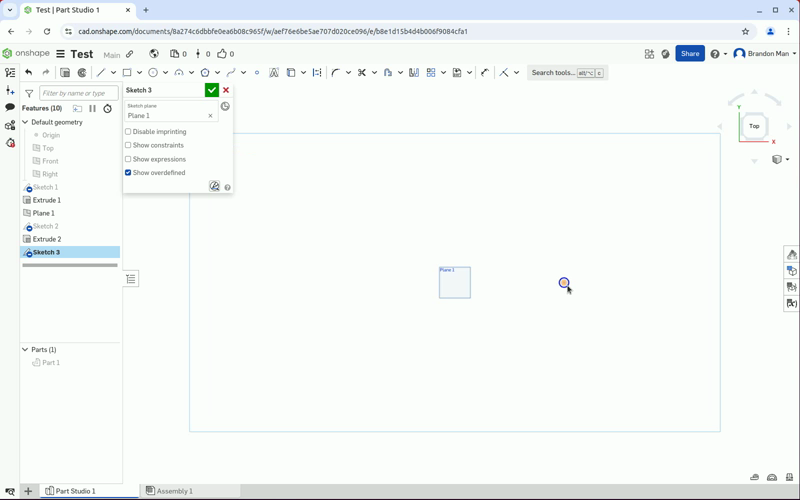
scroll(6)
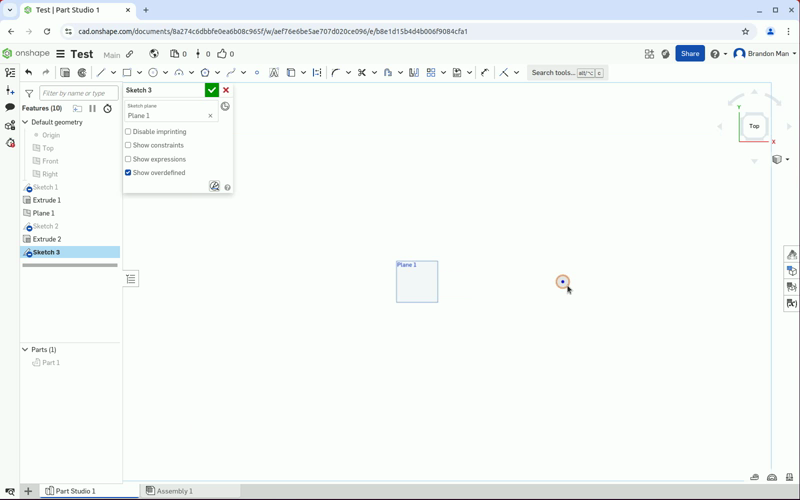
scroll(6)
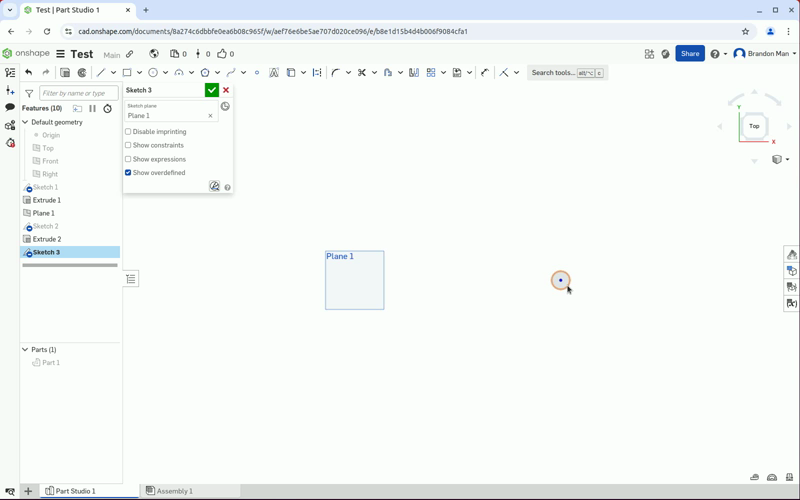
scroll(6)
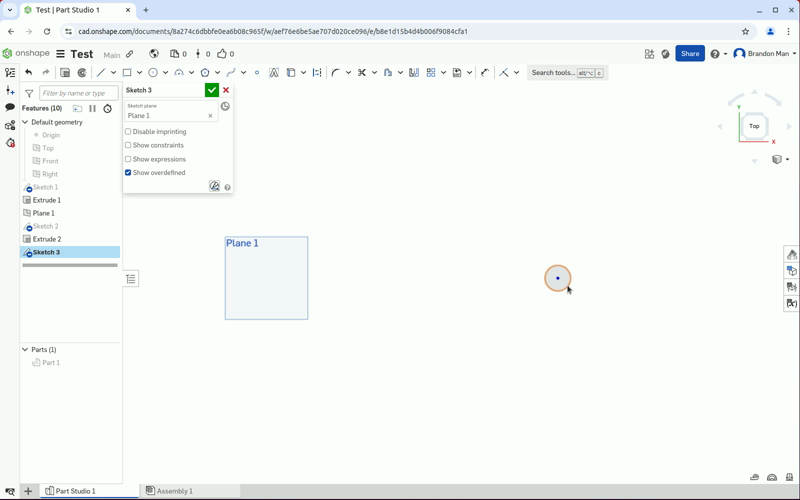
scroll(6)
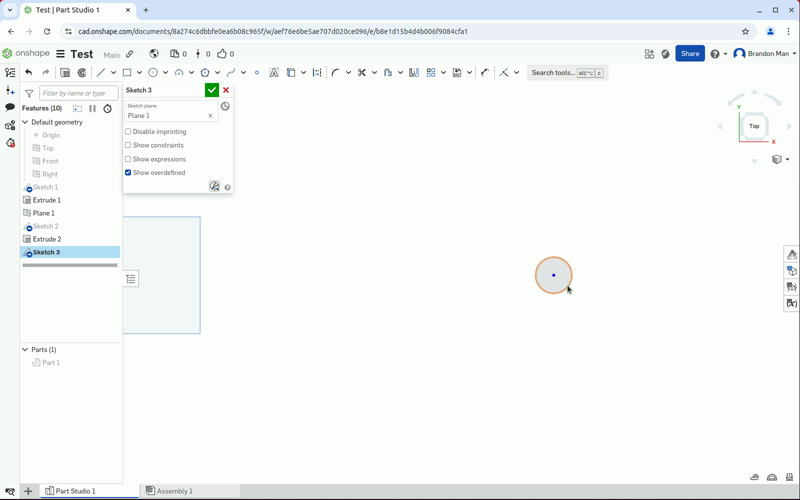
scroll(6)
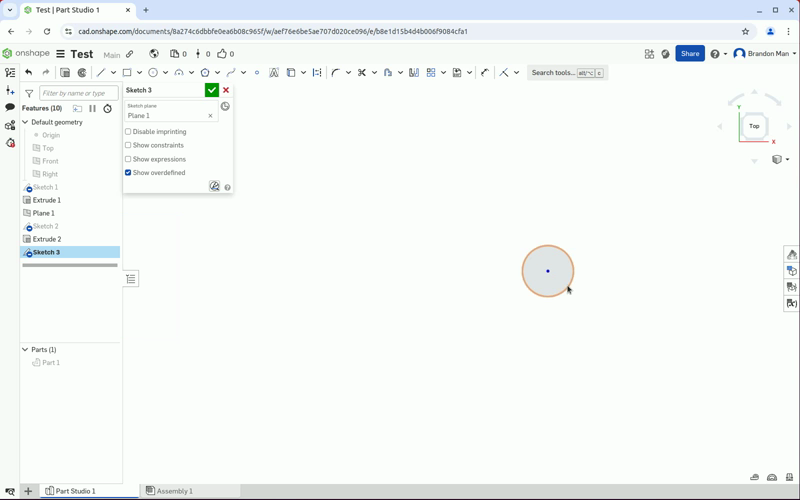
scroll(6)
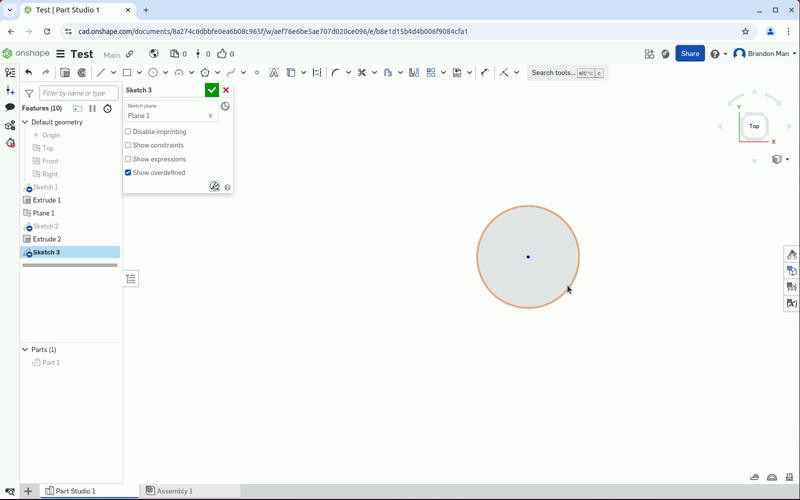
click(567, 285)
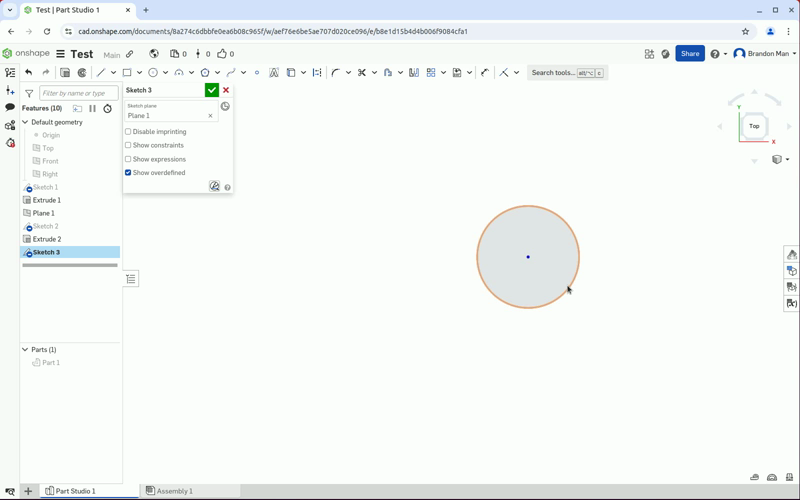
scroll(-6)
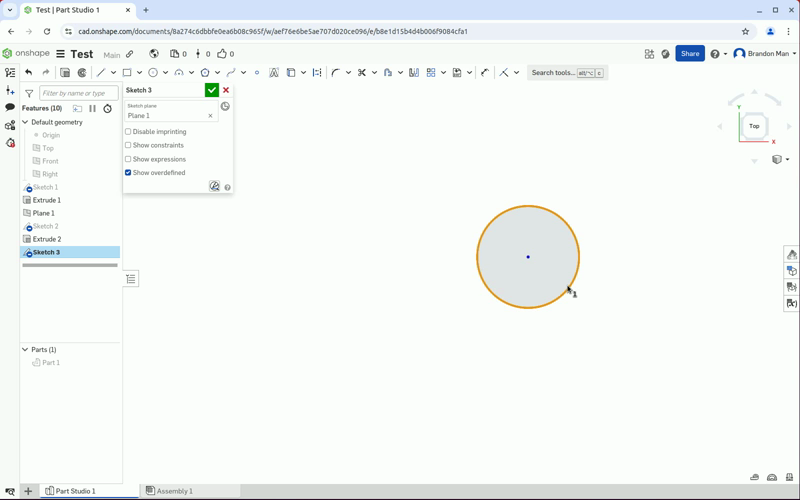
scroll(-6)
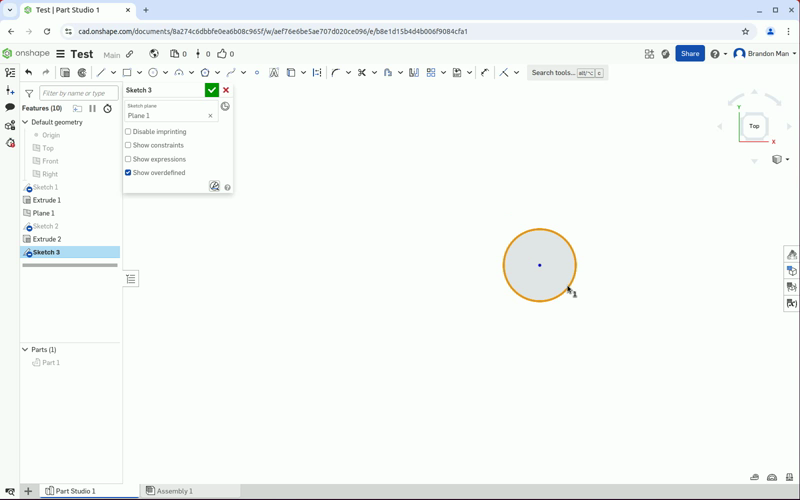
scroll(-6)
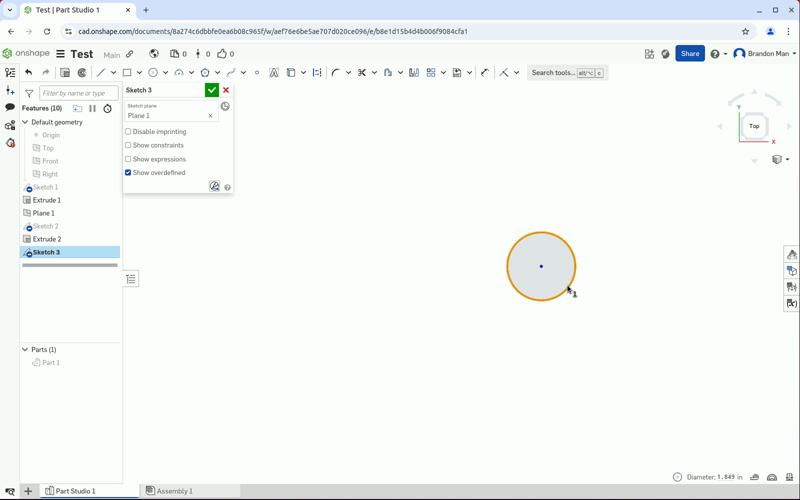
scroll(-6)
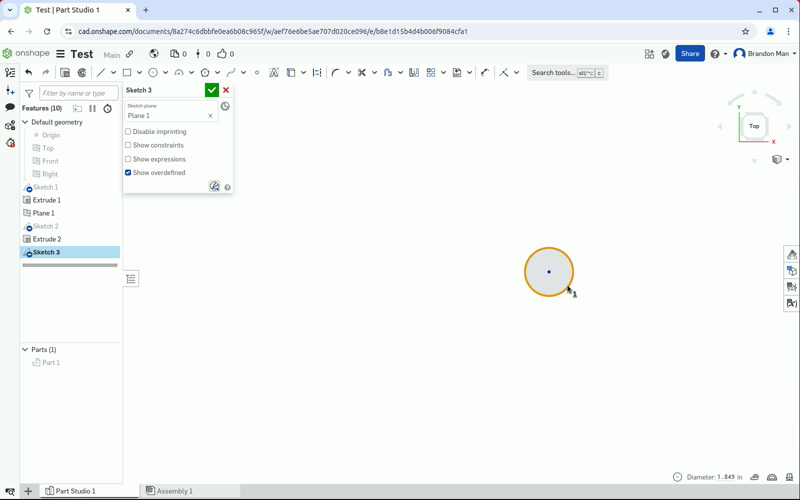
scroll(-6)
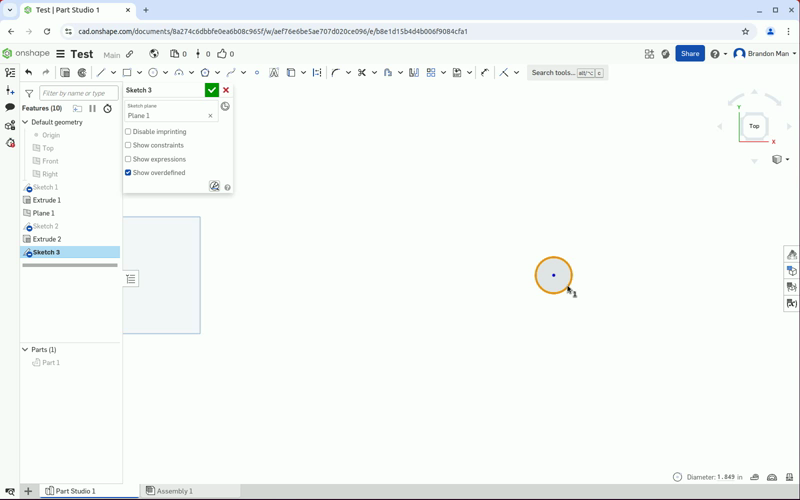
scroll(-6)
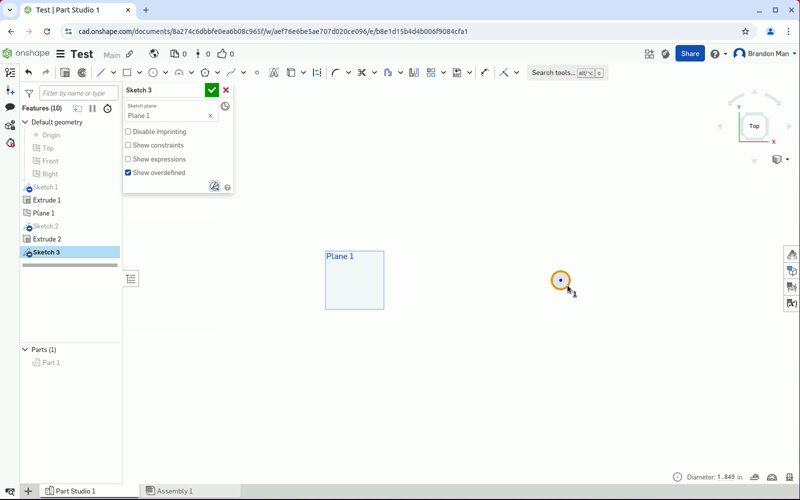
scroll(-6)
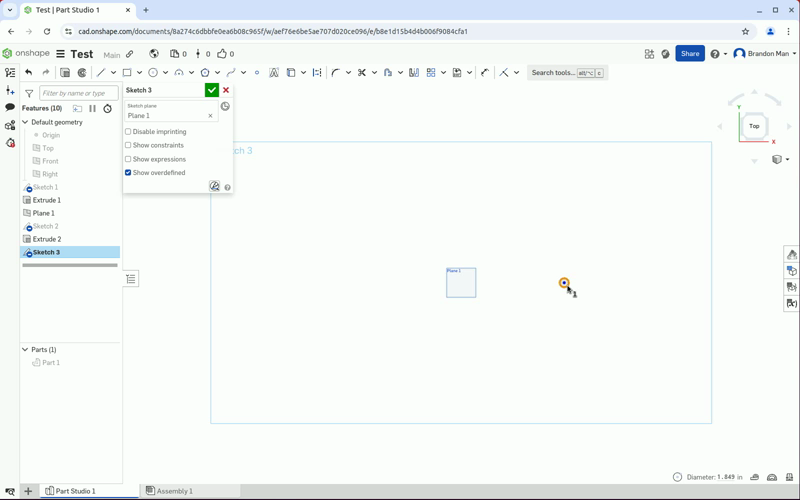
mouse_move(73, 352)
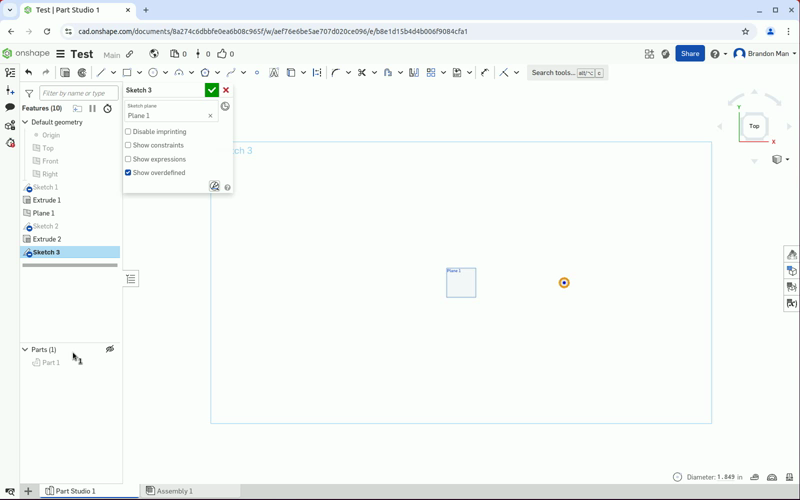
key(shift+y)
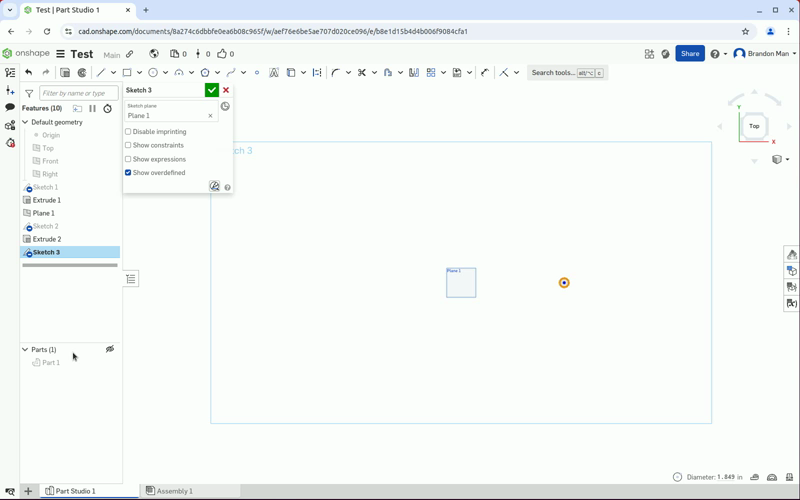
key(shift+e)
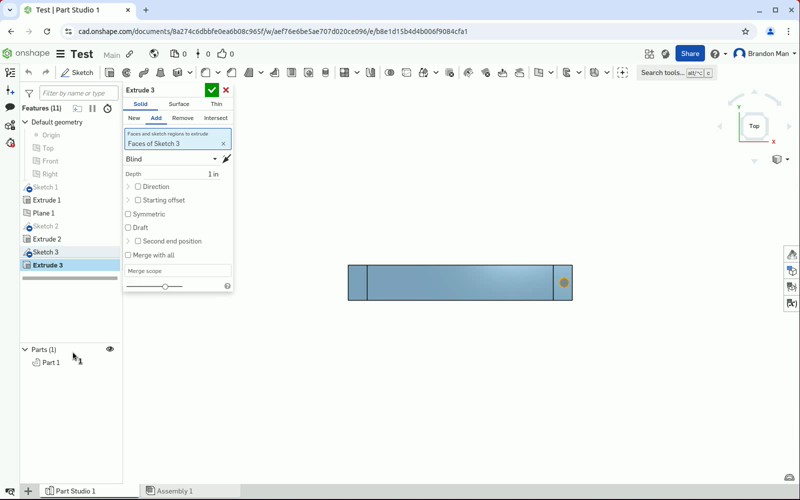
mouse_move(143, 106)
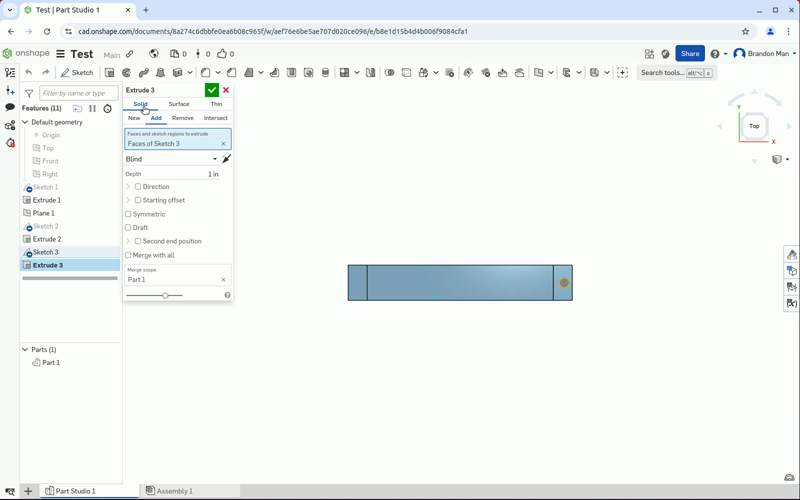
click(143, 106)
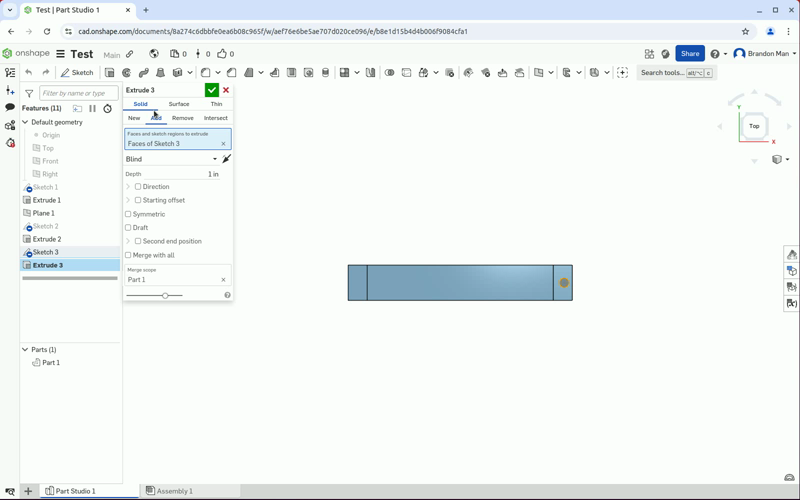
mouse_move(186, 120)
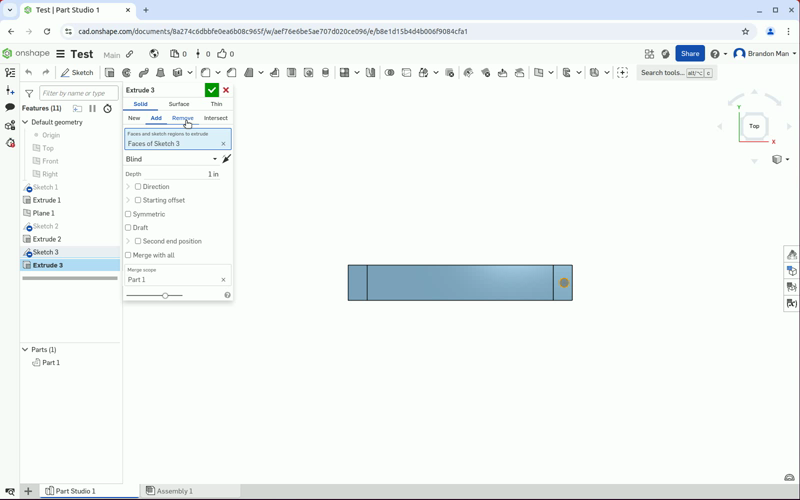
click(186, 120)
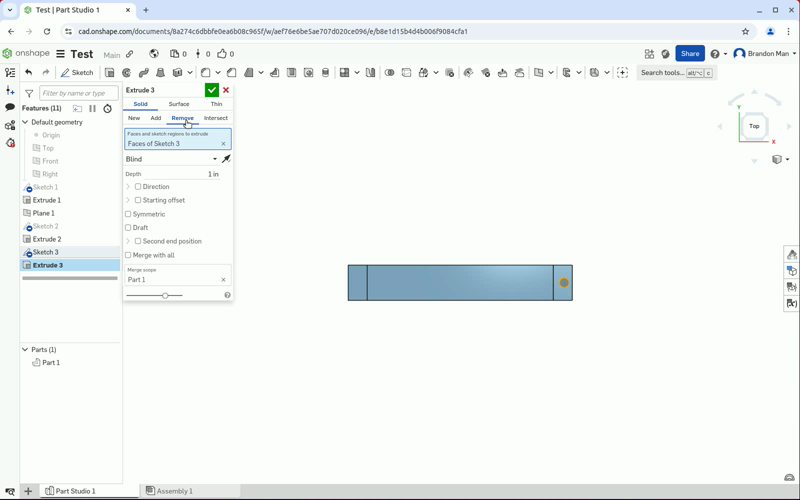
key(tab, 4)
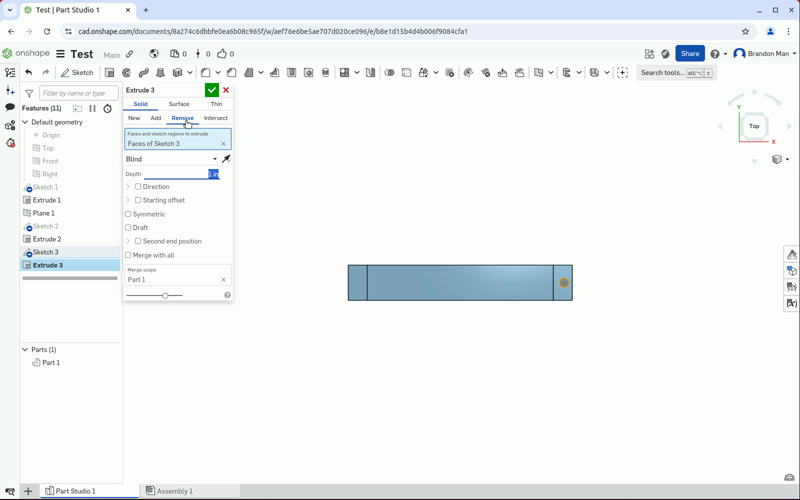
text(5.055)
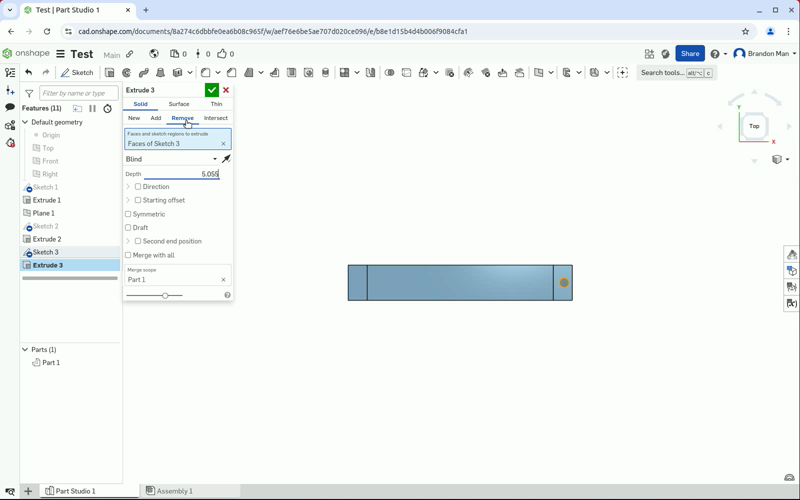
key(tab, 6)
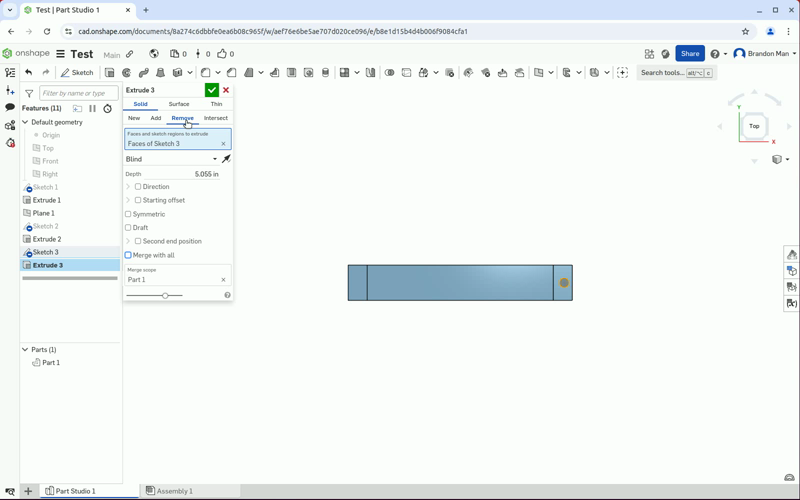
key(space)
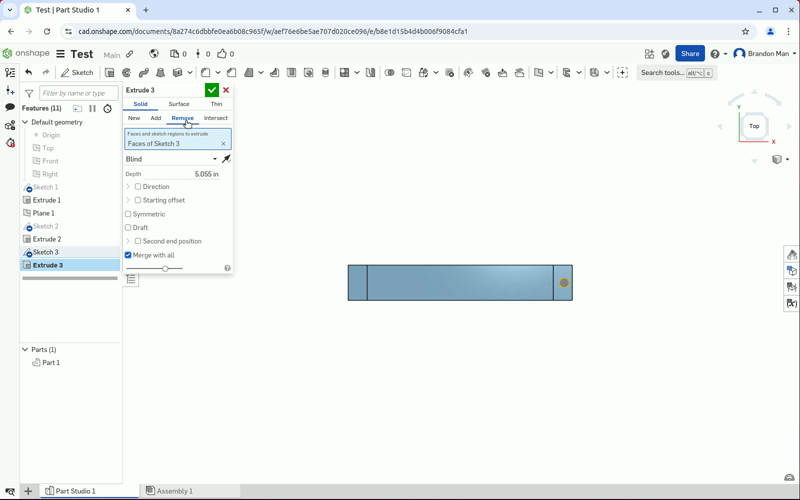
key(enter)
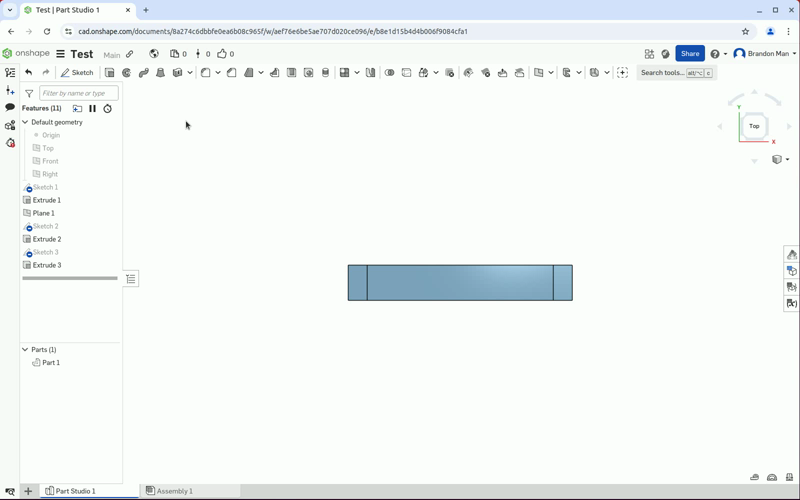
key(shift+h)
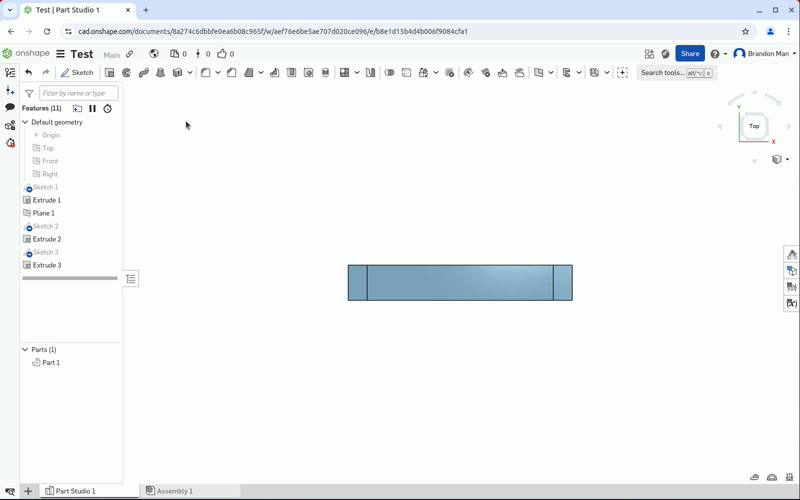
key(shift+h)
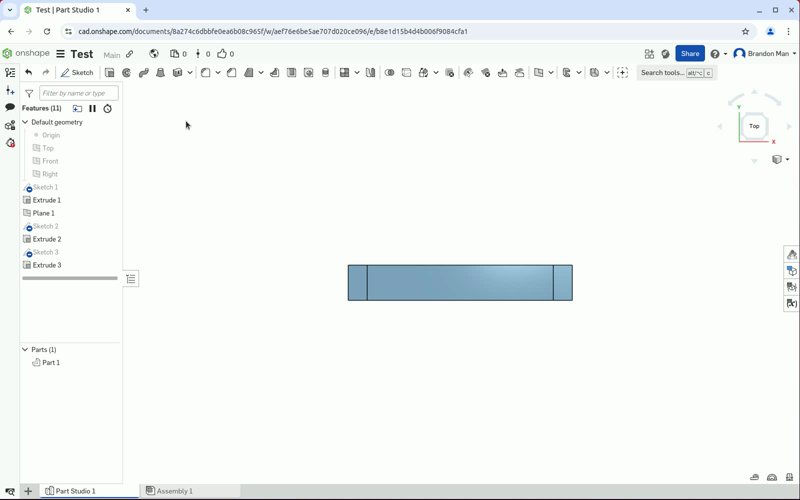
mouse_move(73, 189)
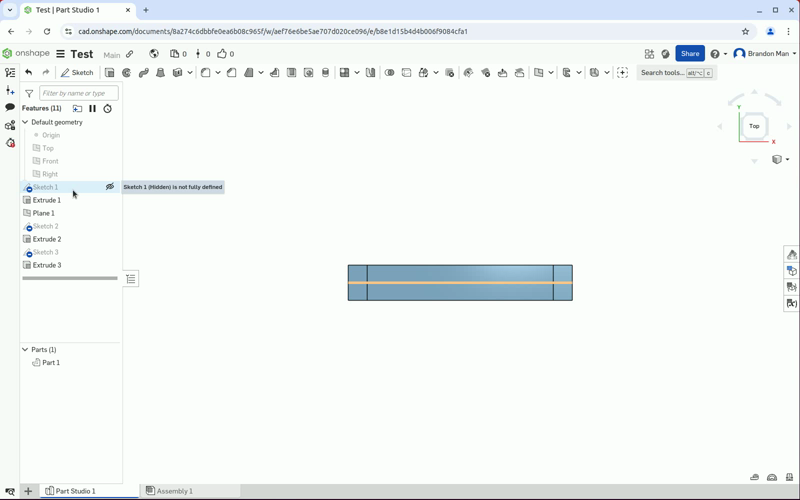
click(73, 189)
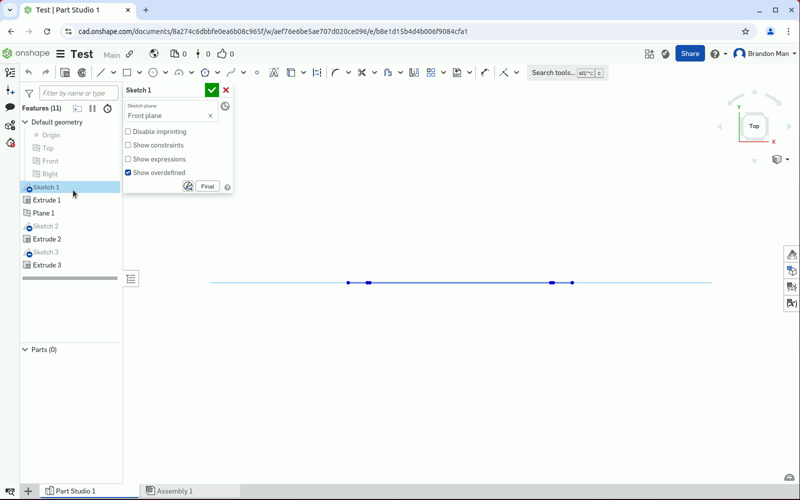
mouse_move(229, 92)
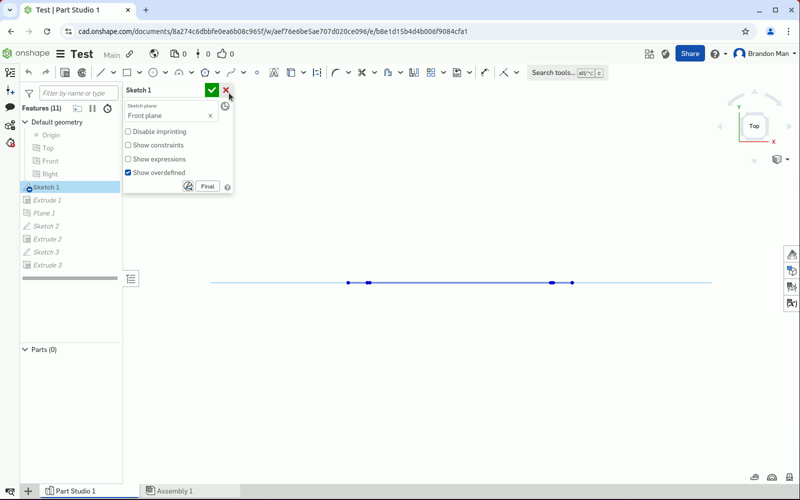
click(229, 92)
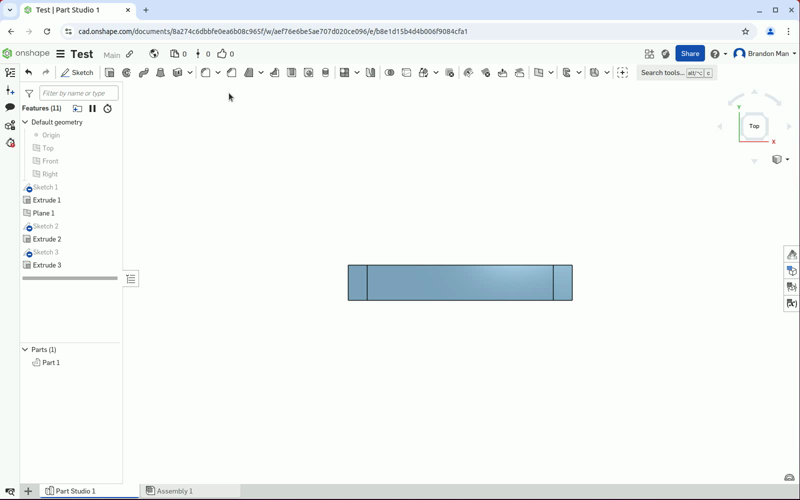
mouse_move(541, 75)
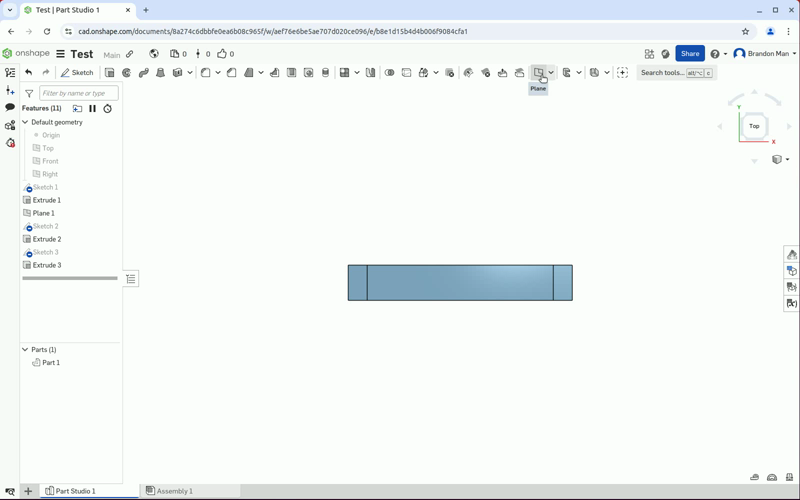
click(541, 75)
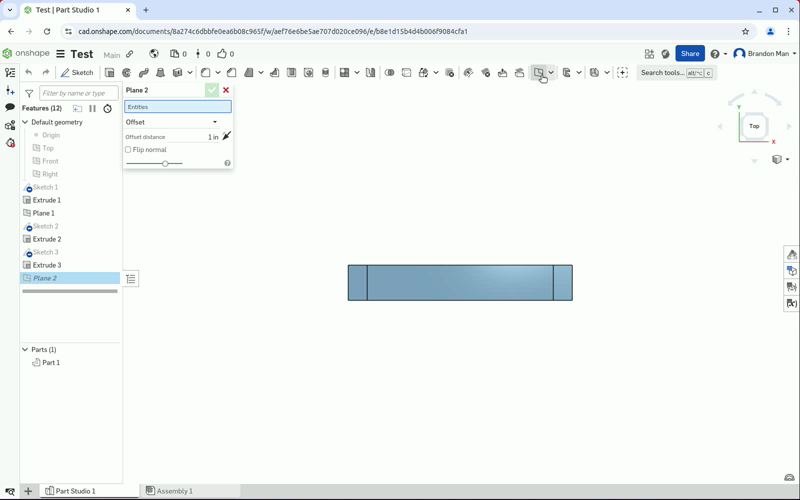
mouse_move(73, 150)
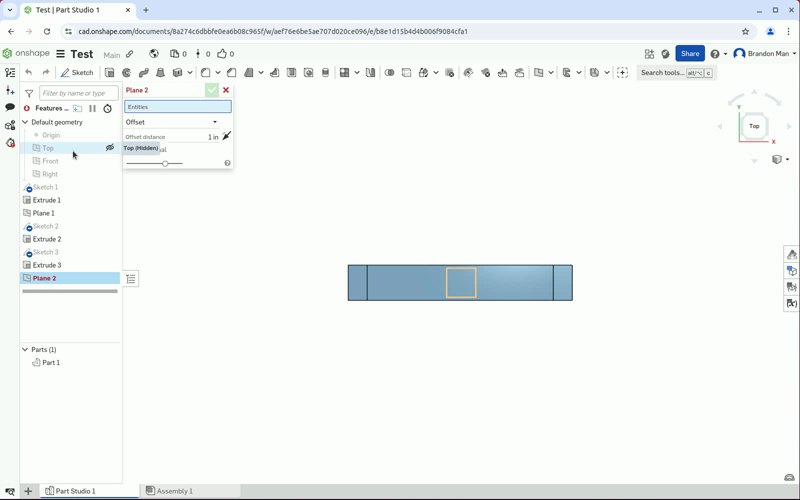
click(73, 150)
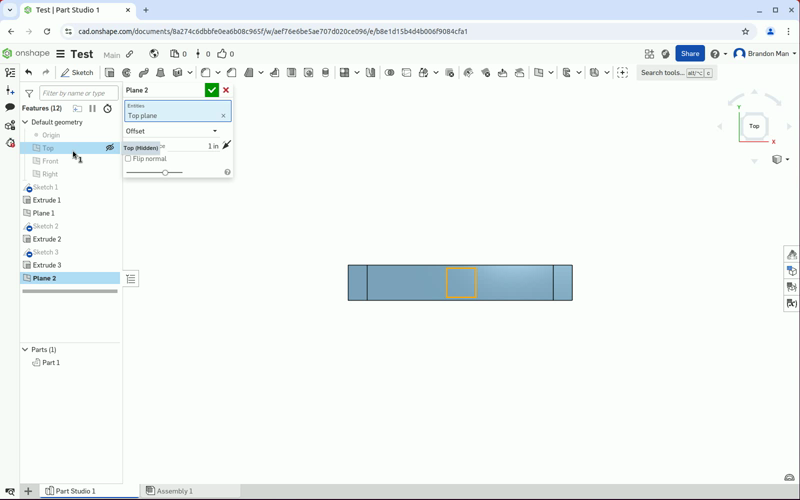
key(tab, 2)
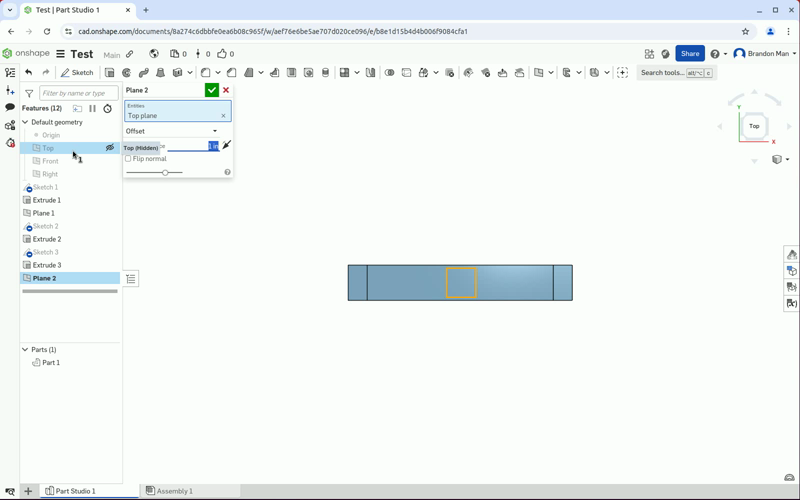
text(12.047)
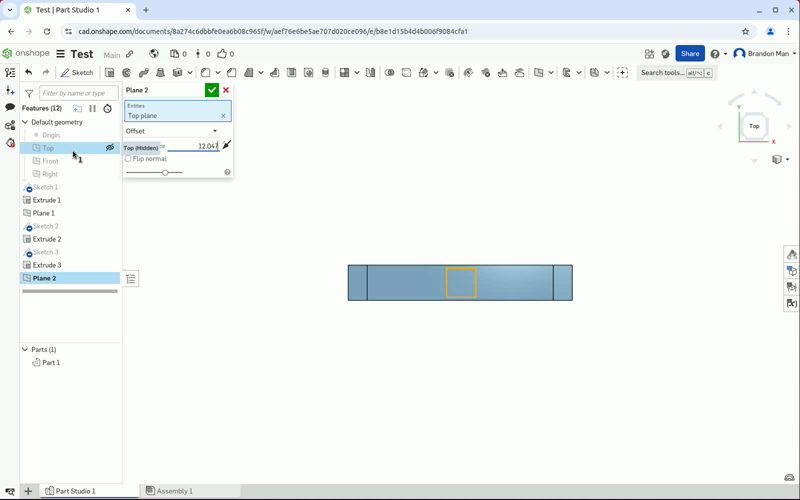
key(enter, 2)
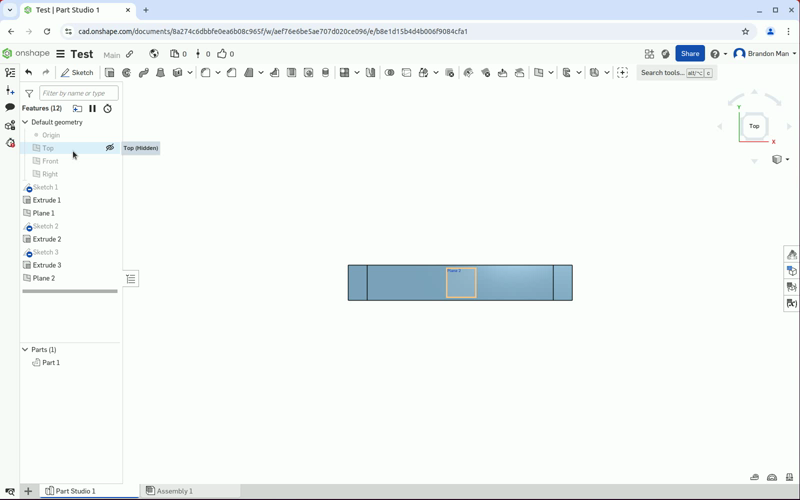
key(shift+s)
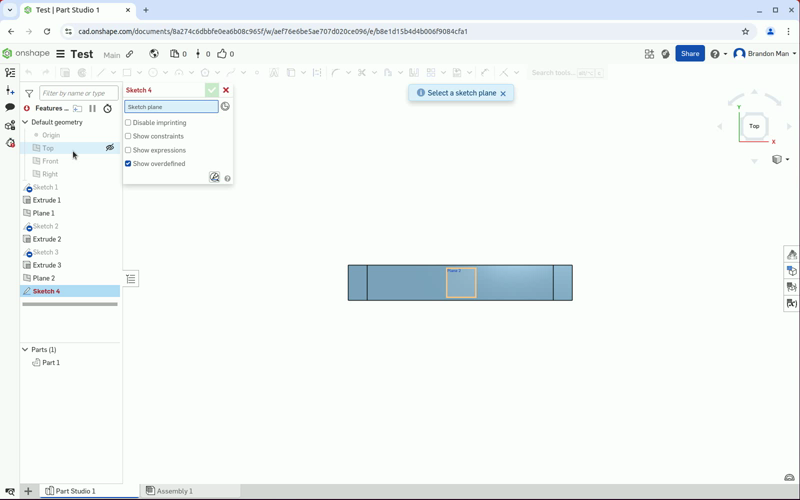
mouse_move(73, 280)
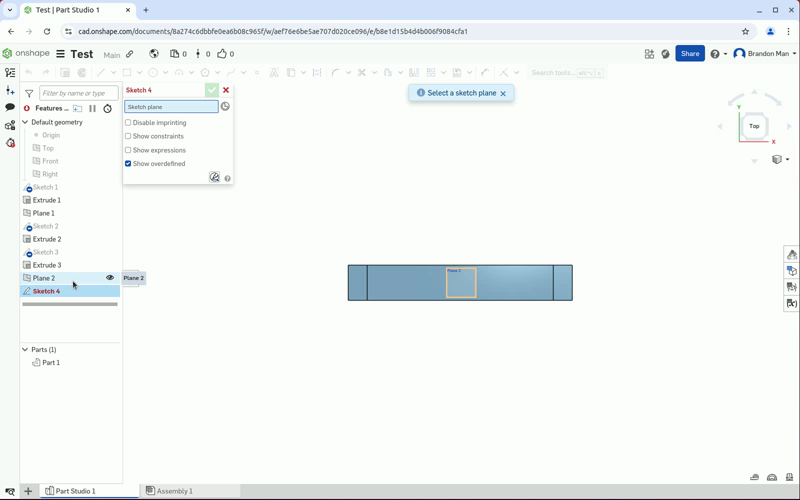
click(73, 280)
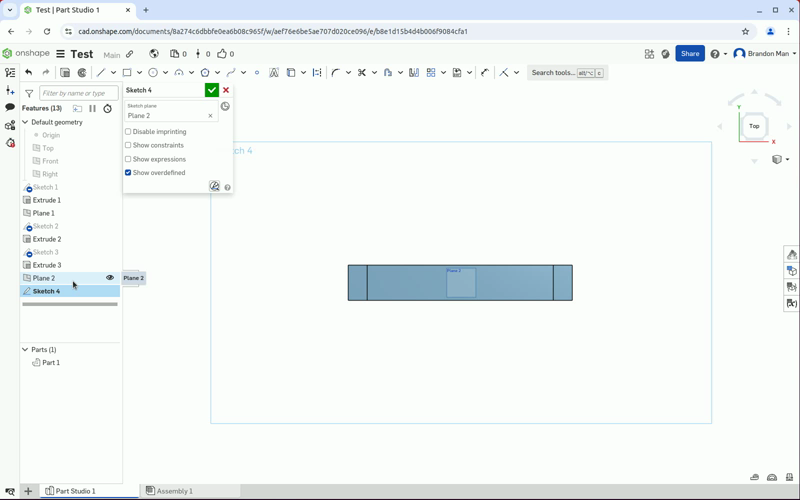
mouse_move(73, 352)
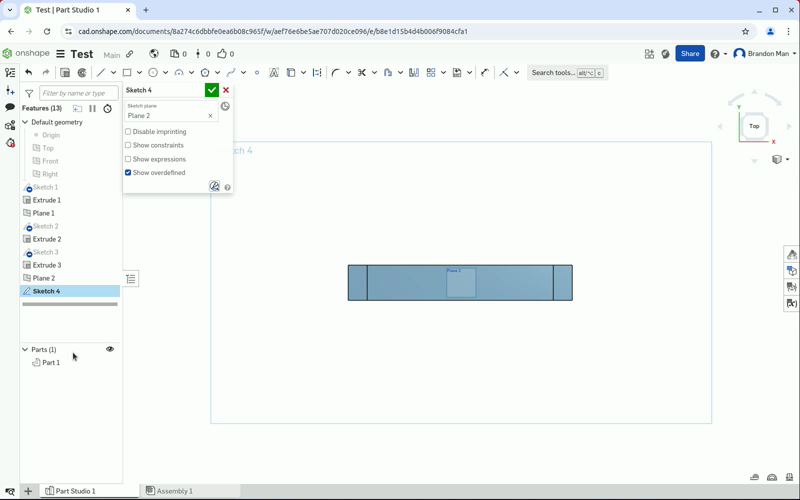
key(y)
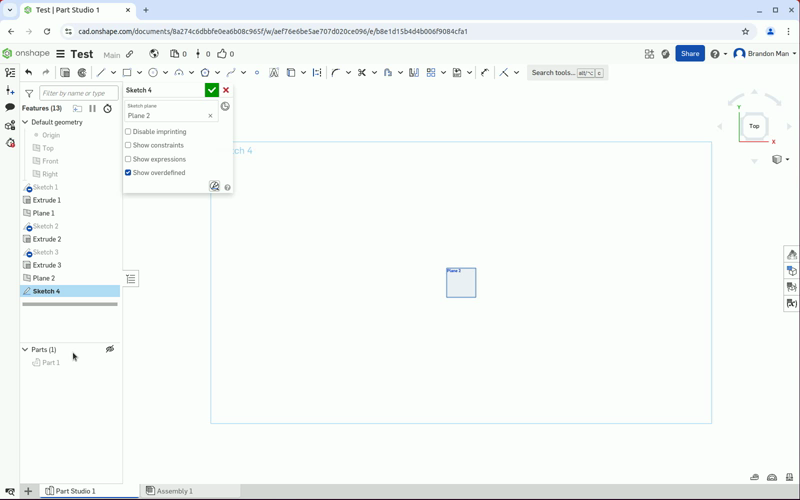
key(c)
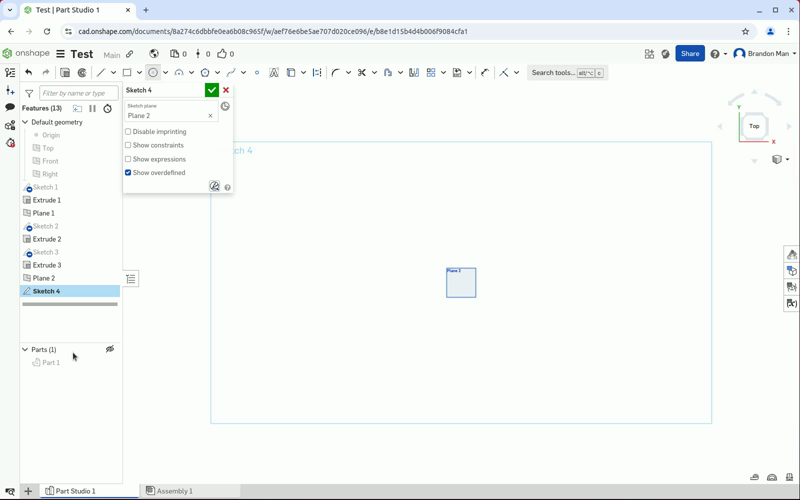
key_down(shift)
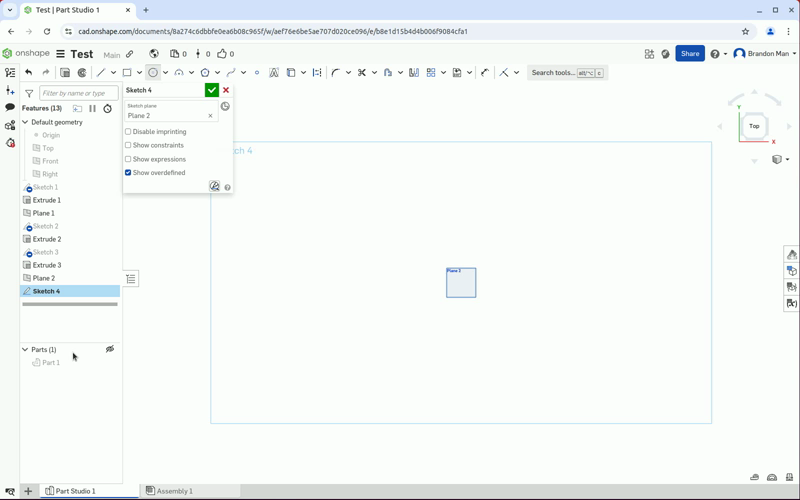
mouse_move(429, 282)
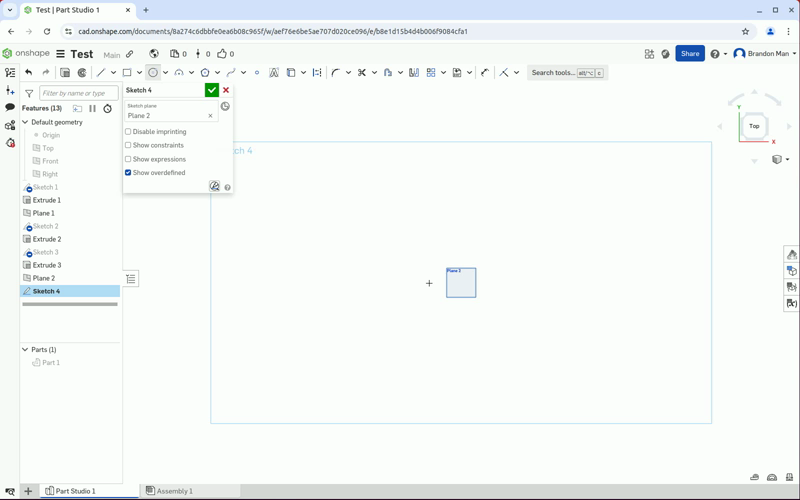
click(429, 282)
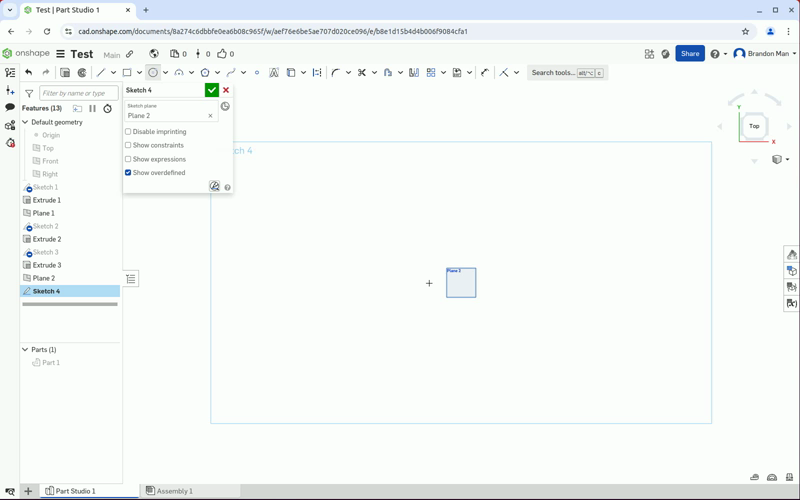
key_up(shift)
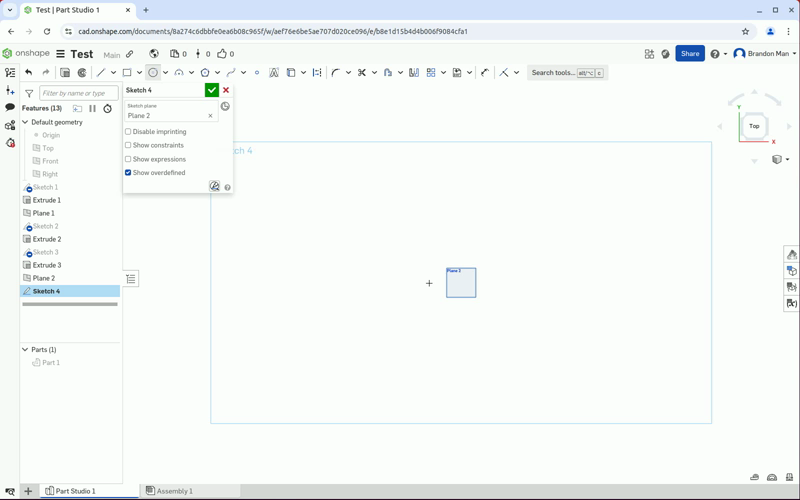
mouse_move(433, 282)
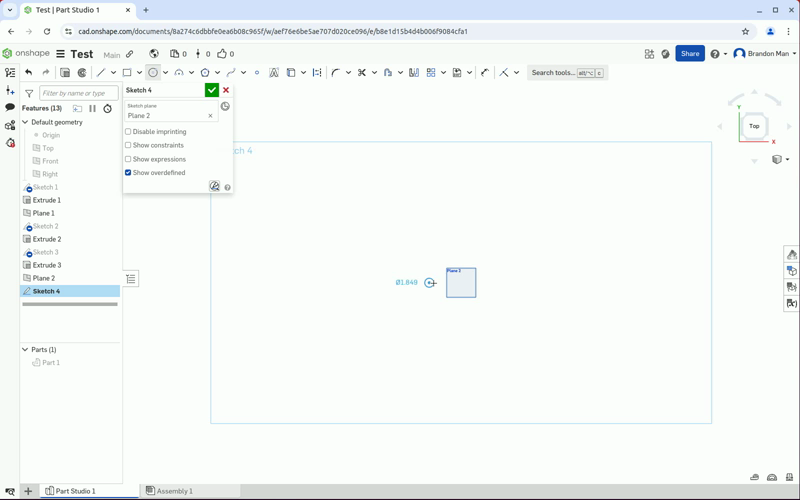
click(433, 282)
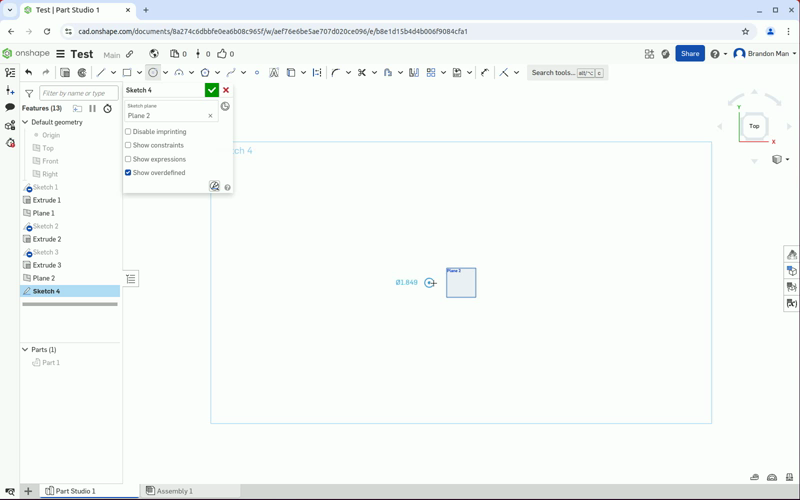
key(esc)
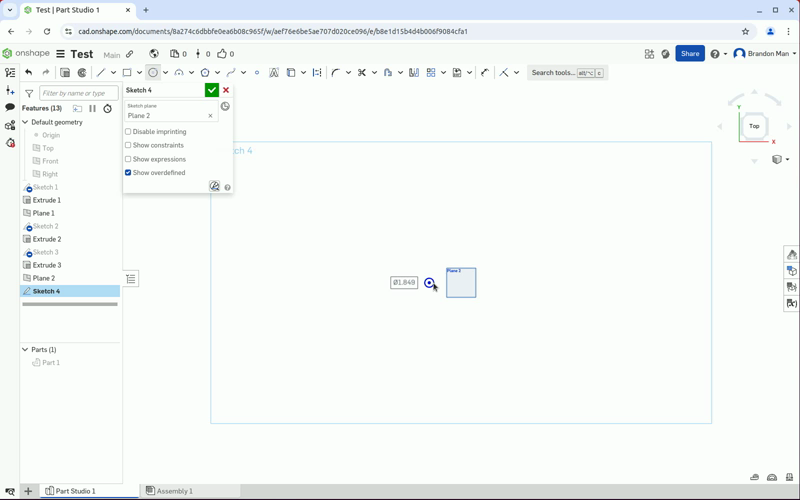
mouse_move(428, 285)
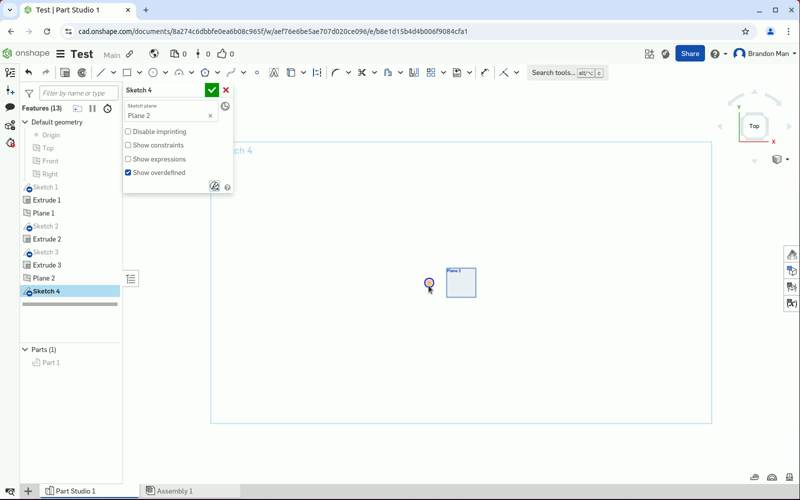
scroll(6)
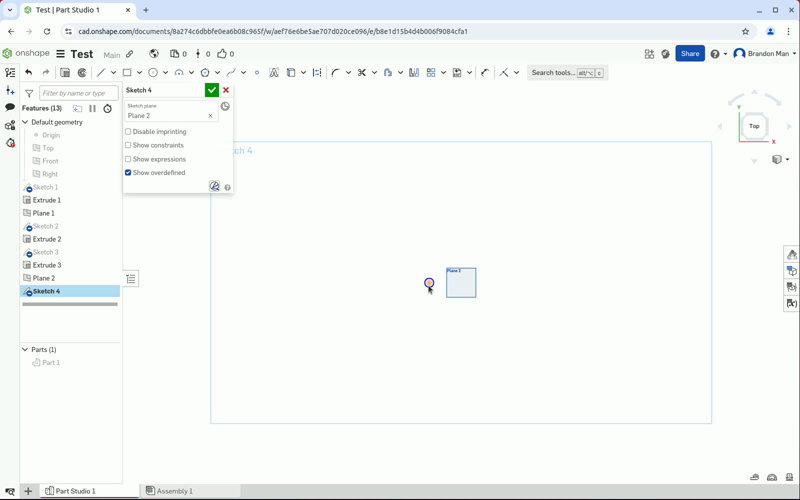
scroll(6)
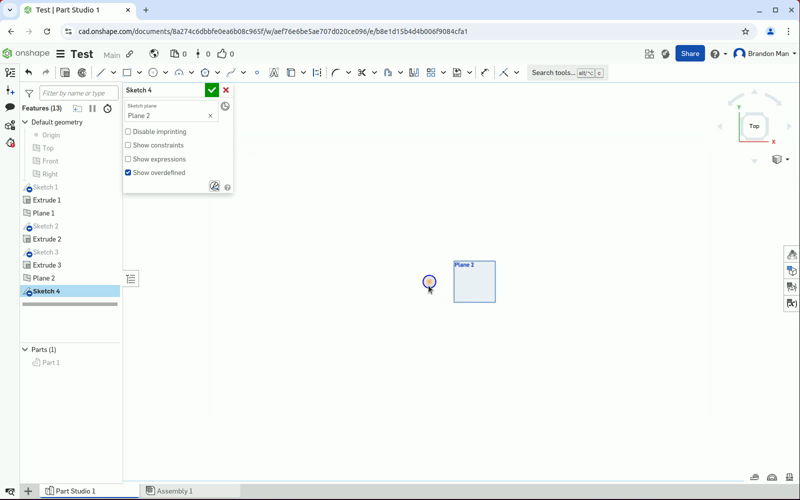
scroll(6)
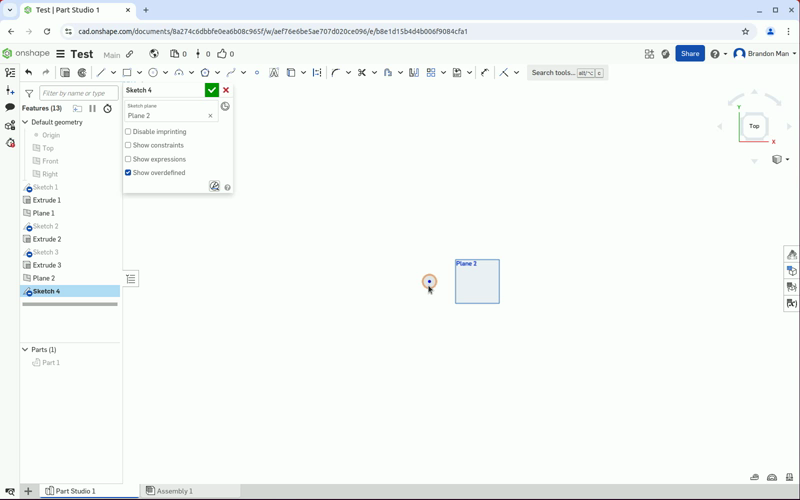
scroll(6)
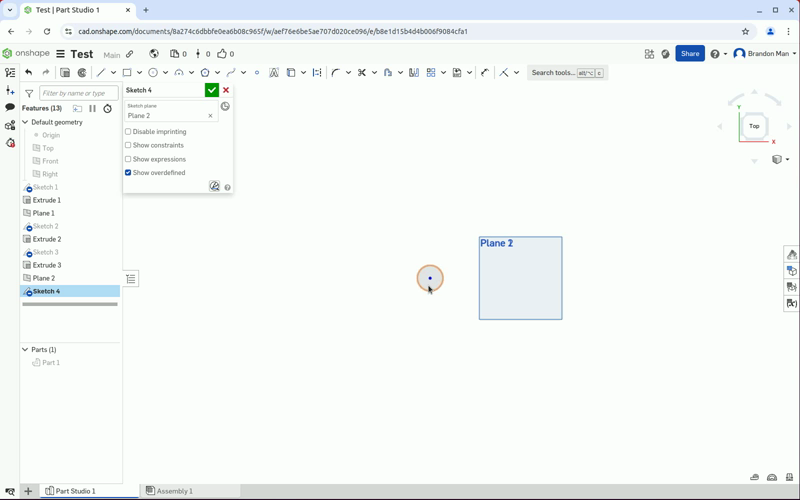
scroll(6)
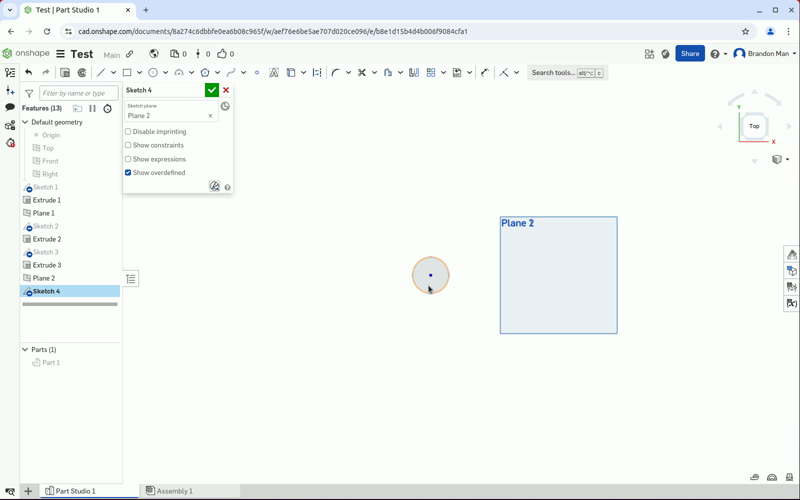
scroll(6)
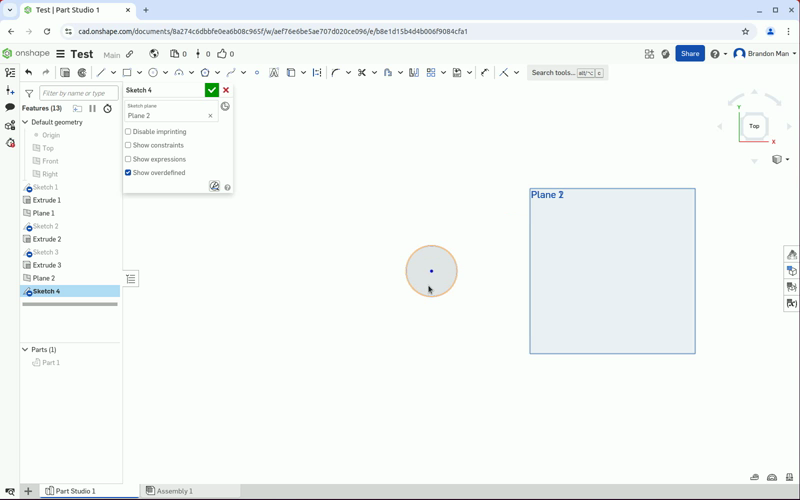
scroll(6)
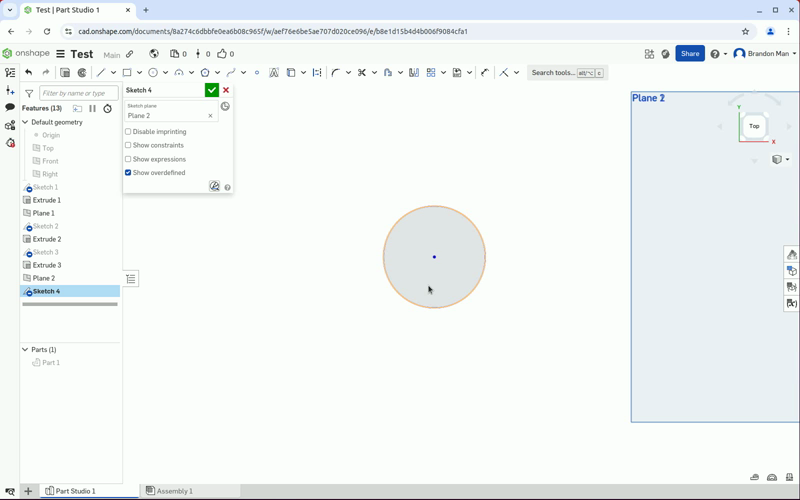
click(428, 285)
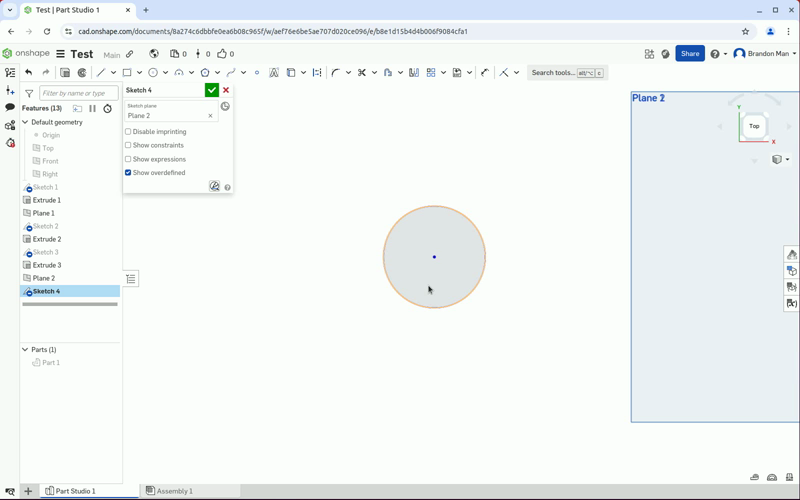
scroll(-6)
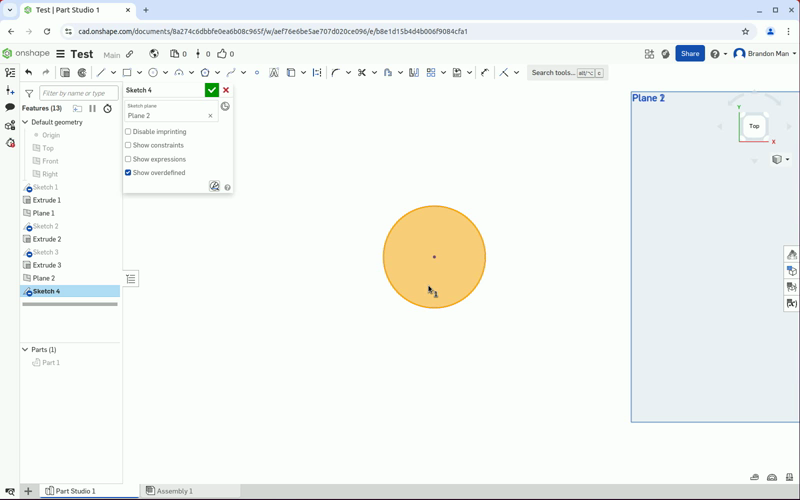
scroll(-6)
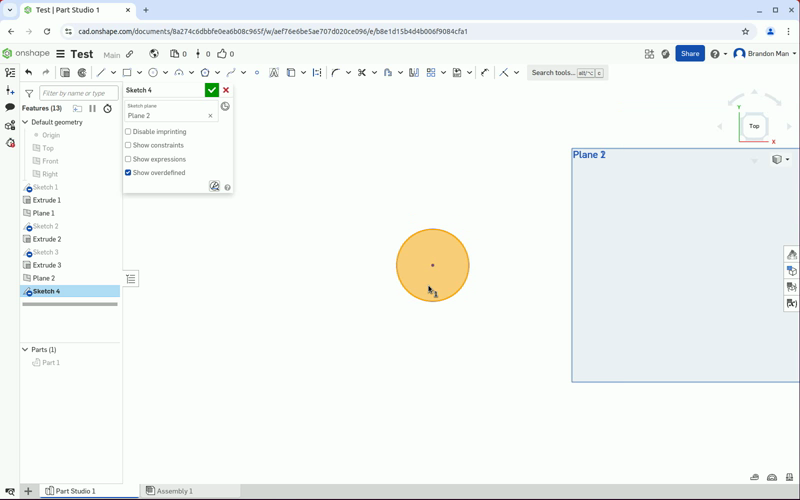
scroll(-6)
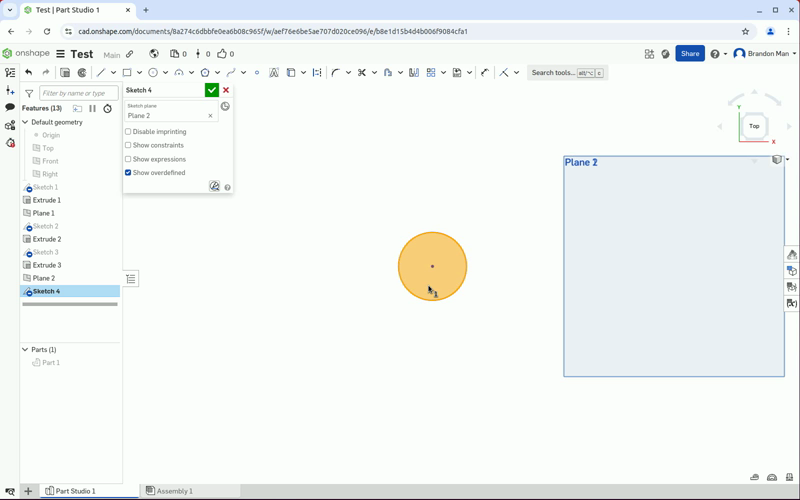
scroll(-6)
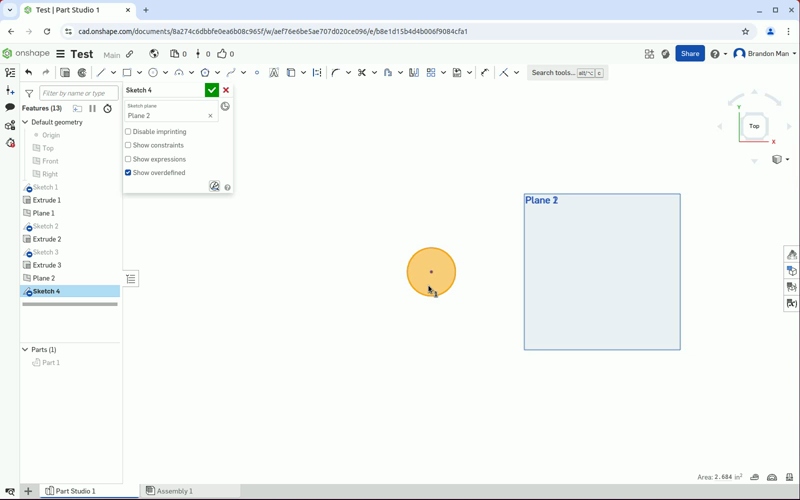
scroll(-6)
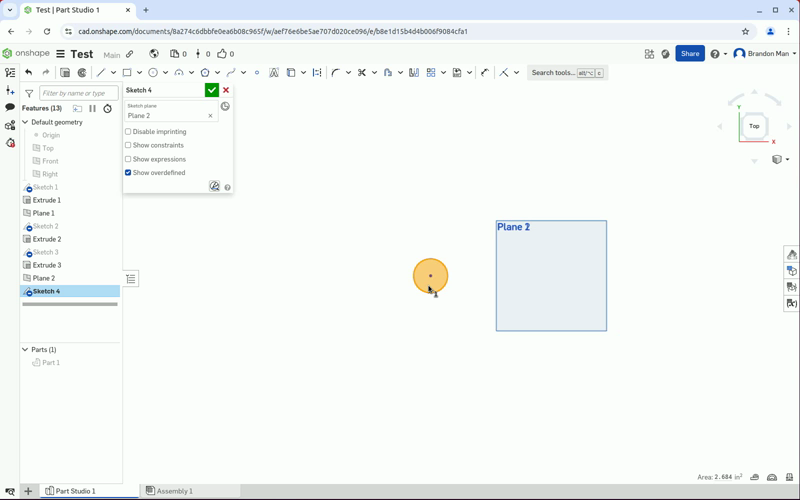
scroll(-6)
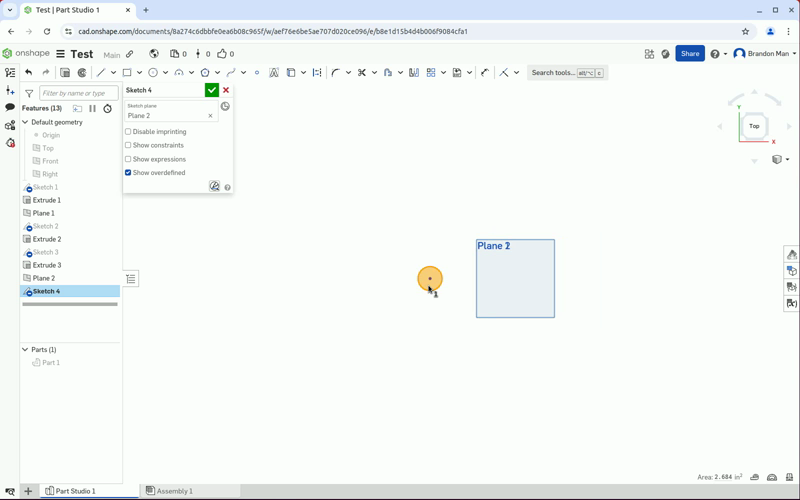
scroll(-6)
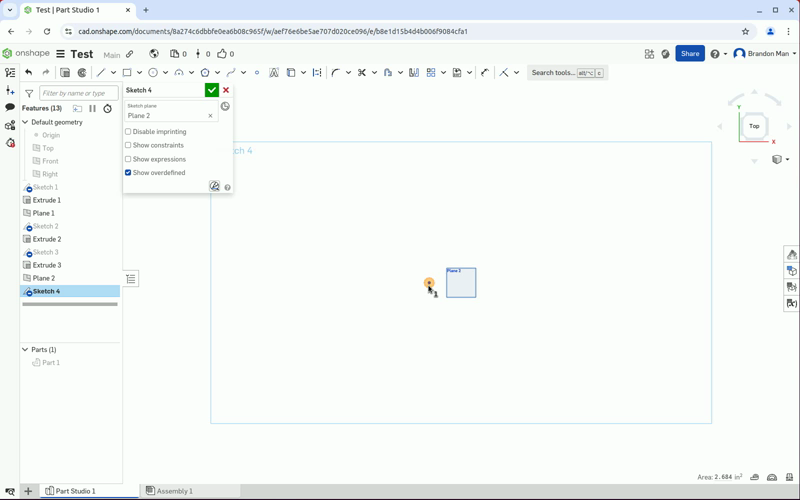
mouse_move(73, 352)
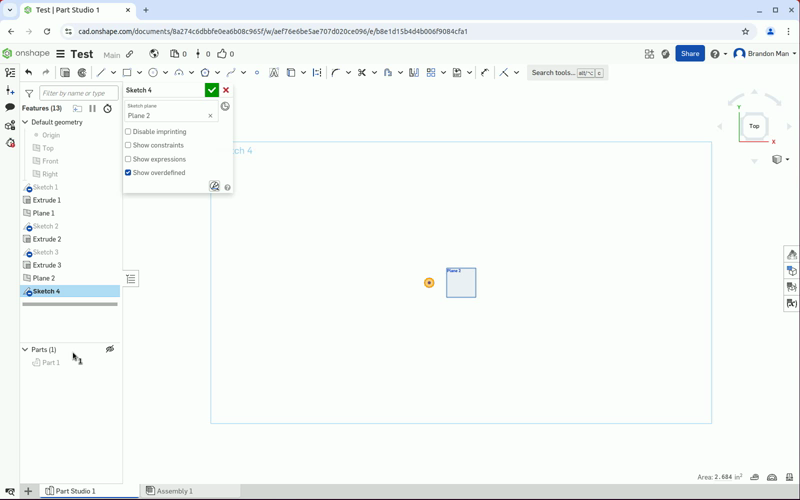
key(shift+y)
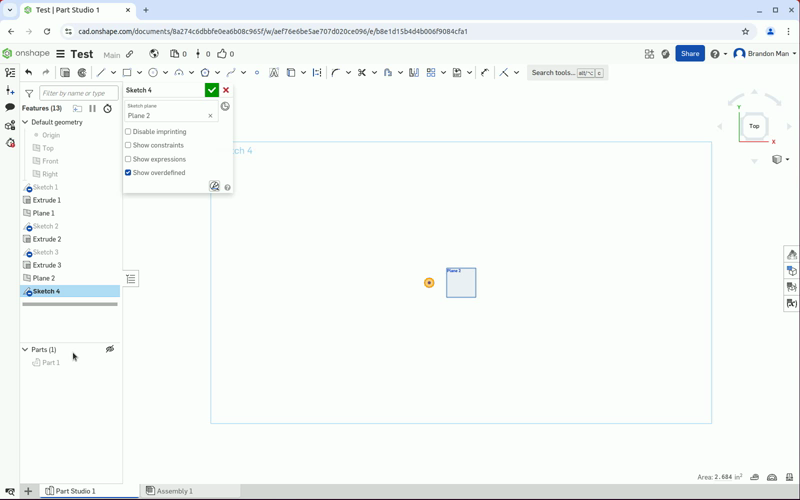
key(shift+e)
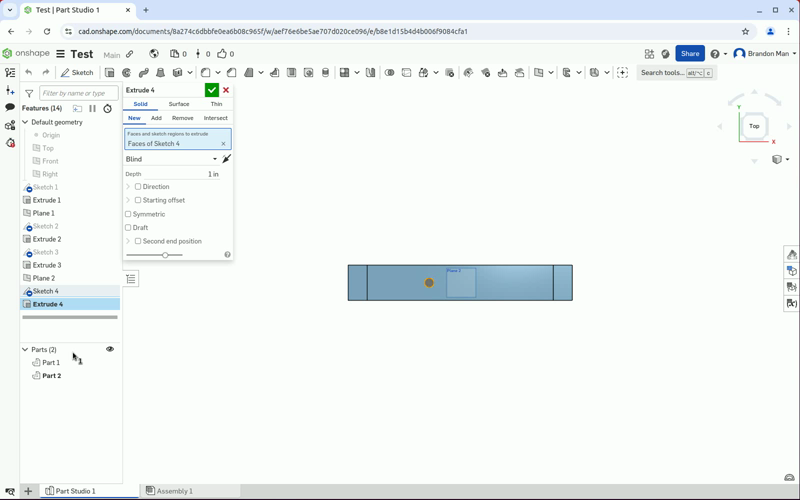
mouse_move(143, 106)
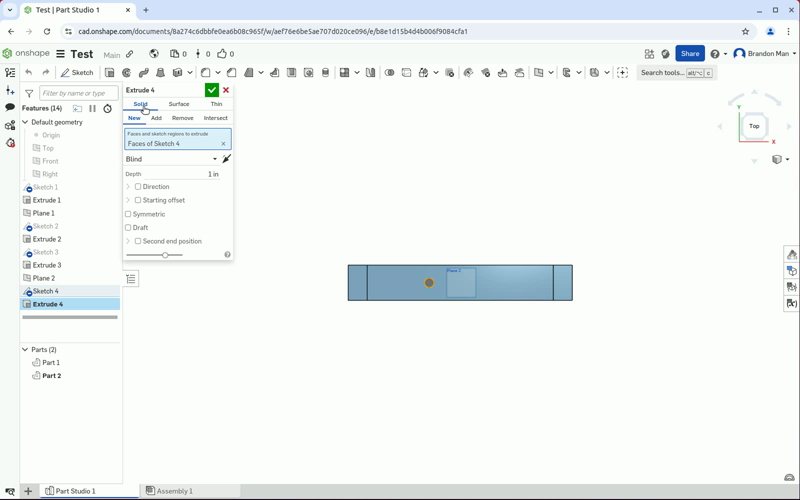
click(143, 106)
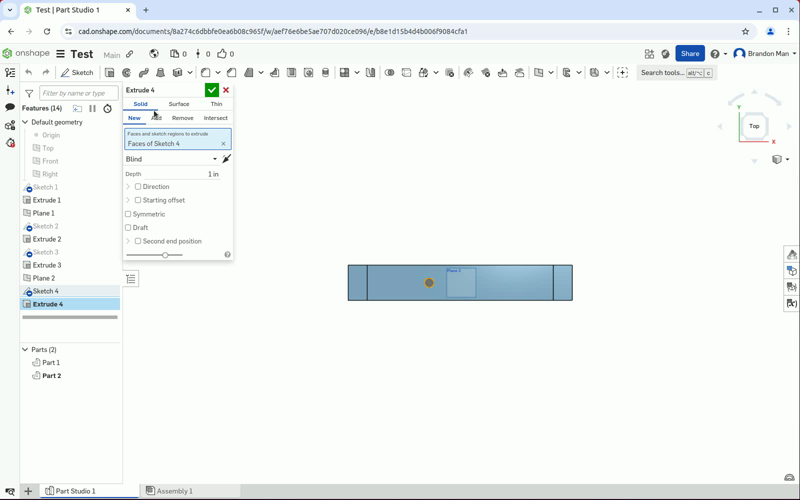
mouse_move(186, 120)
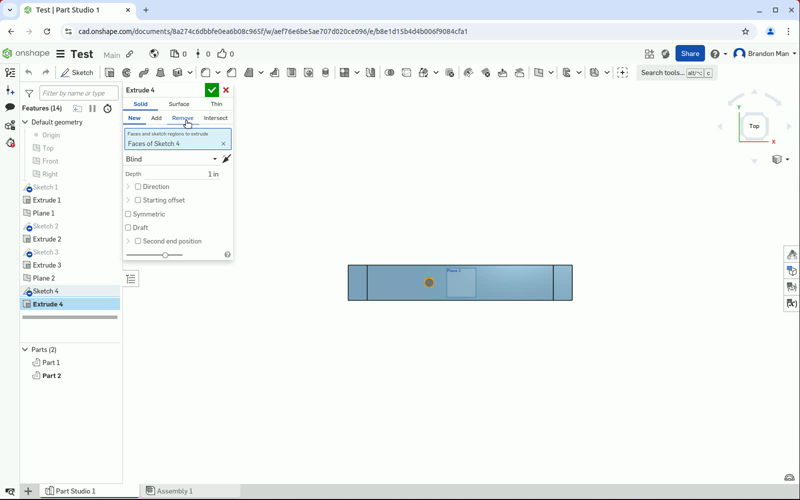
click(186, 120)
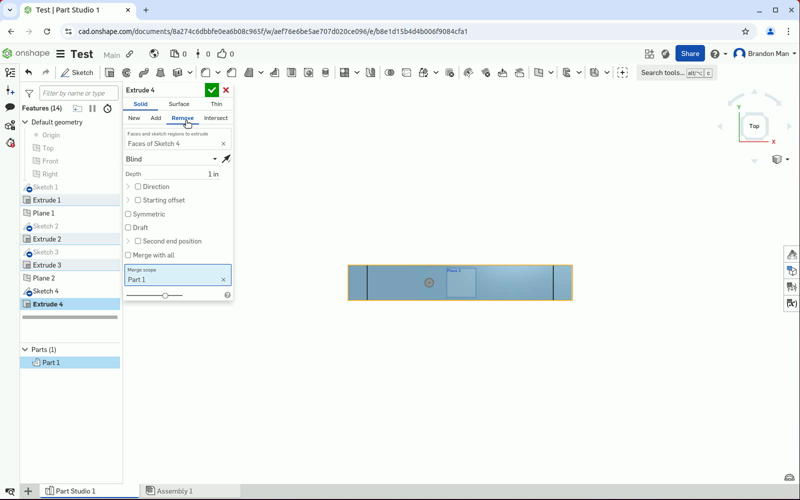
key(tab, 4)
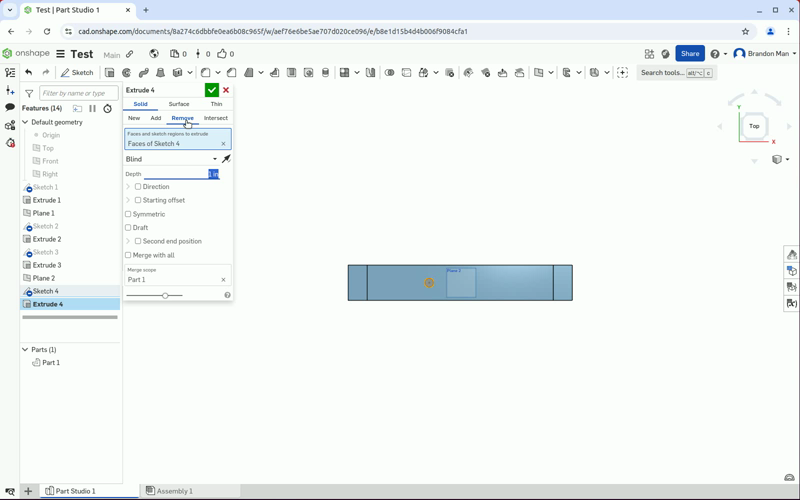
text(5.055)
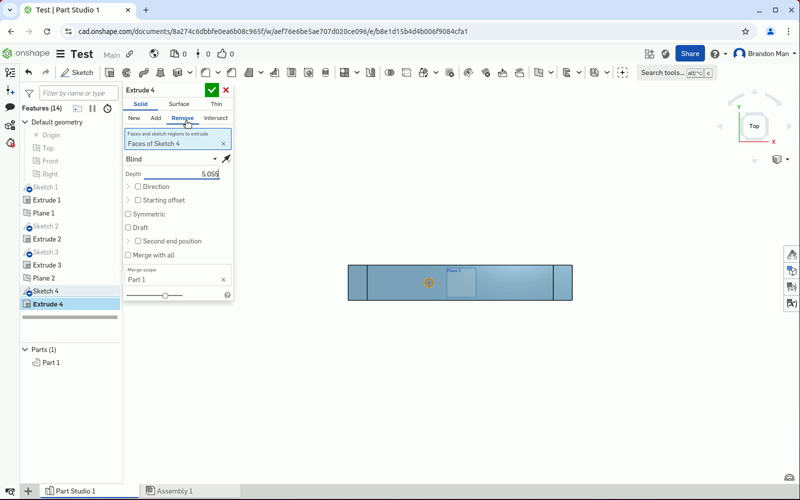
key(tab, 6)
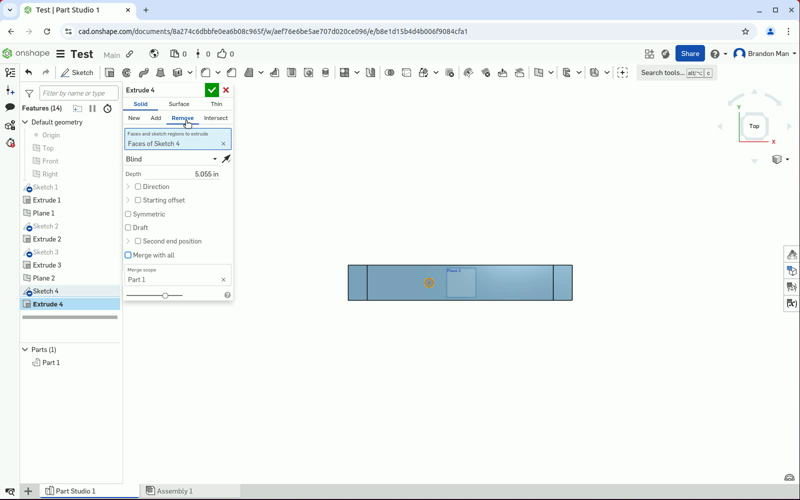
key(space)
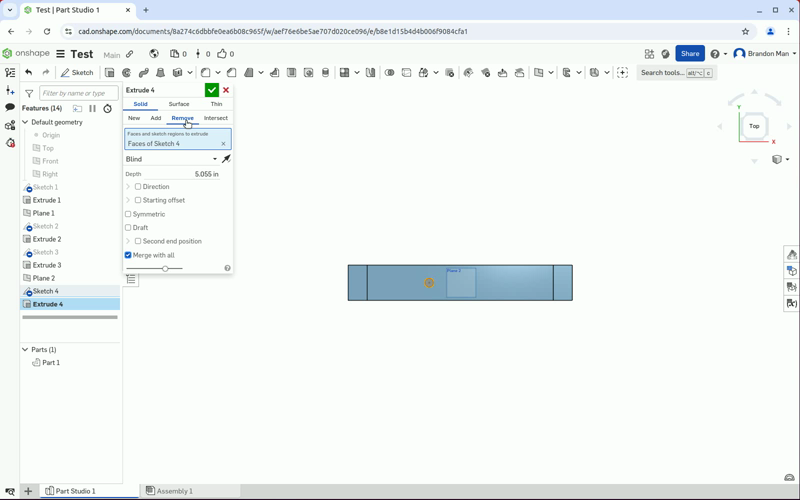
key(enter)
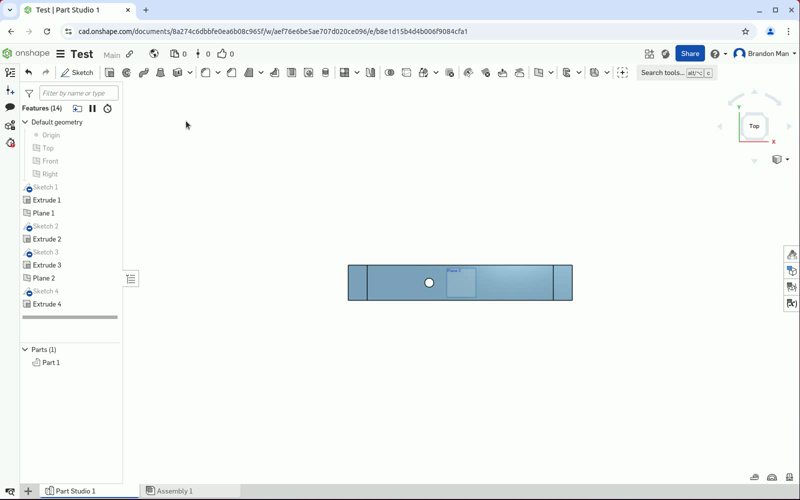
key(shift+h)
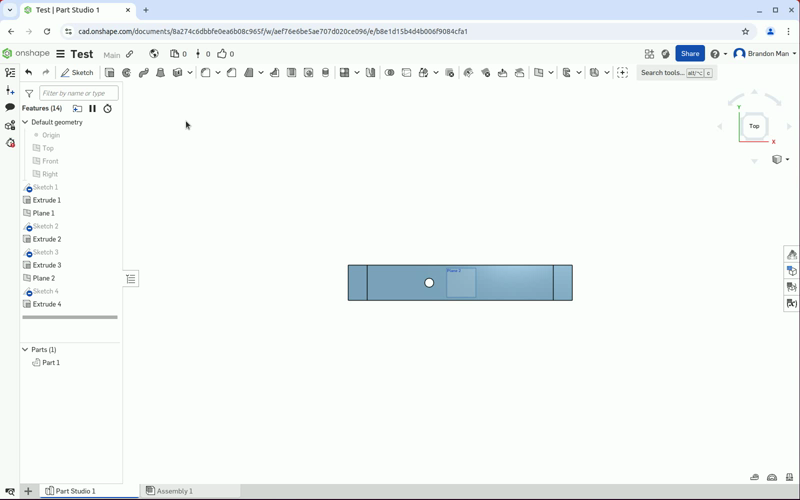
key(shift+h)
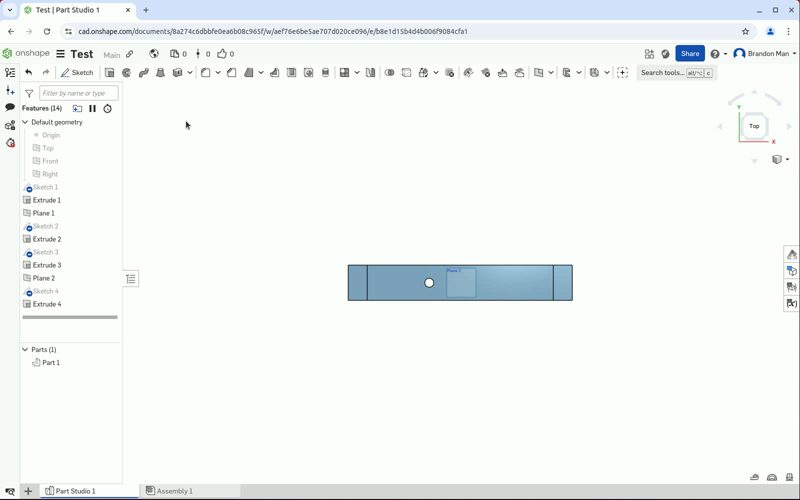
mouse_move(73, 189)
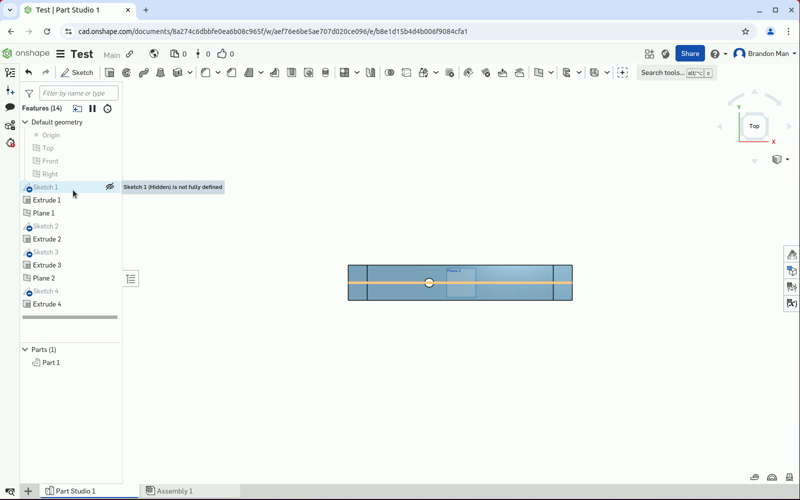
click(73, 189)
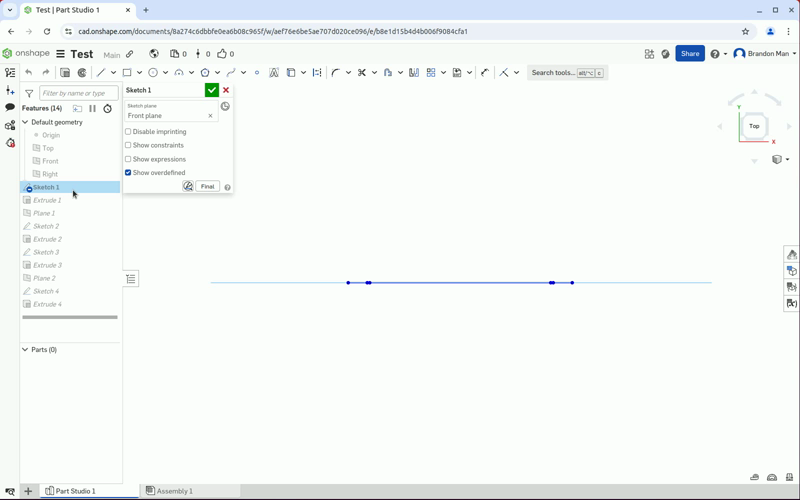
mouse_move(229, 92)
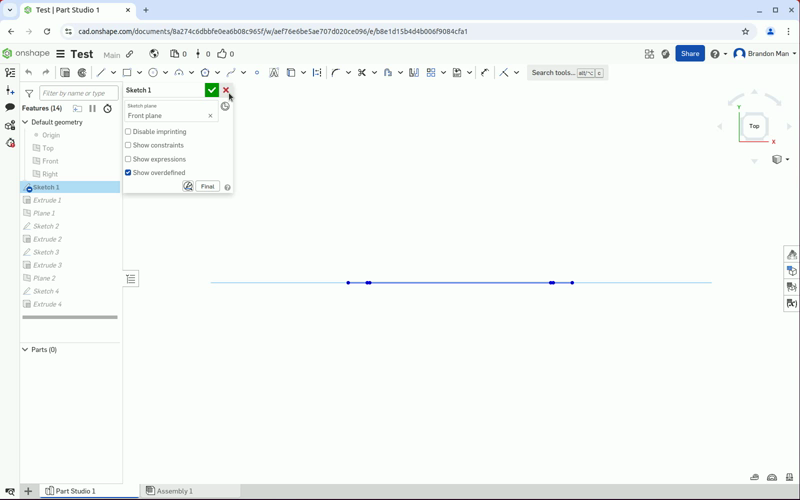
click(229, 92)
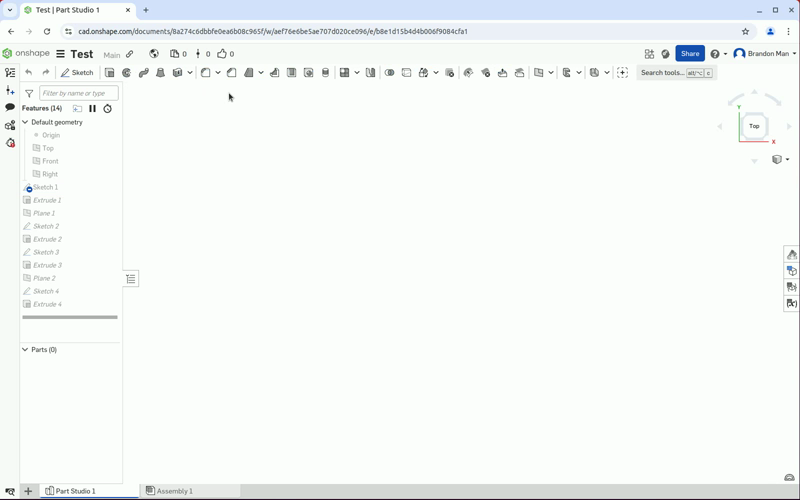
key(shift+s)
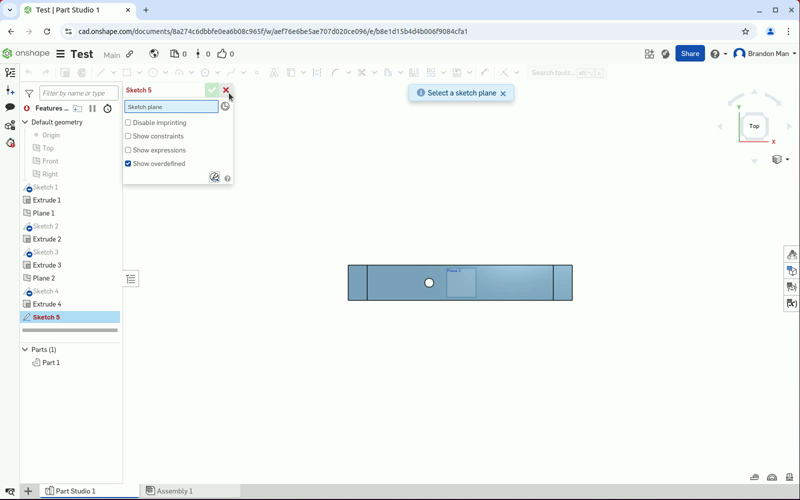
mouse_move(73, 280)
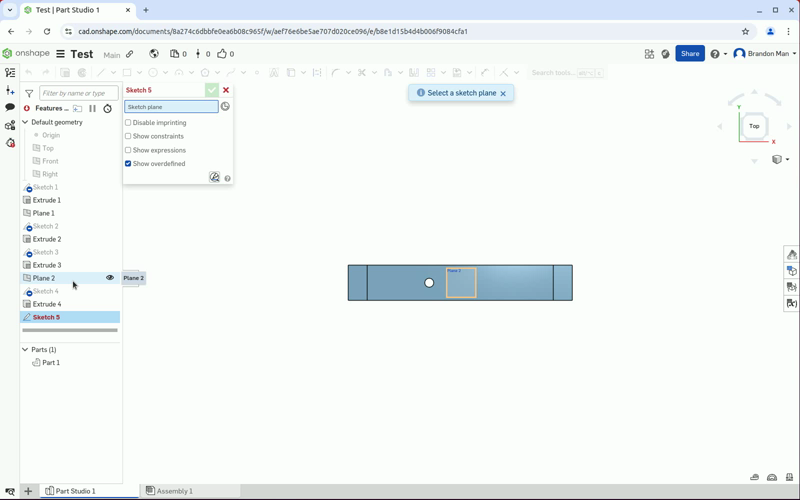
click(73, 280)
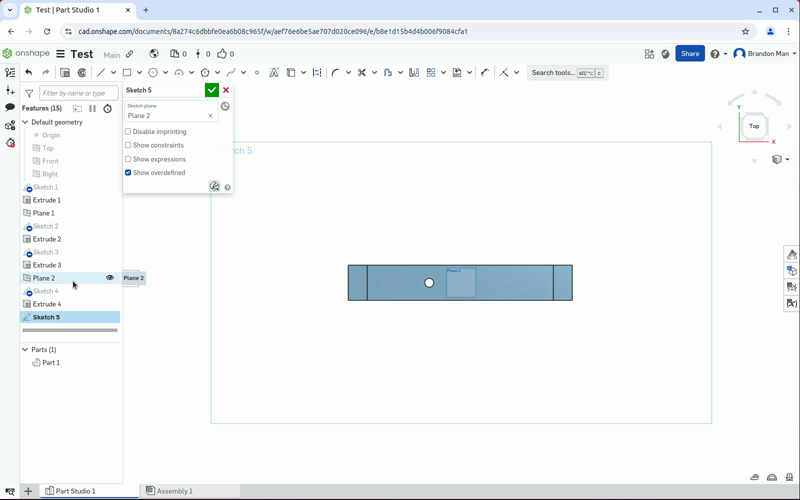
mouse_move(73, 352)
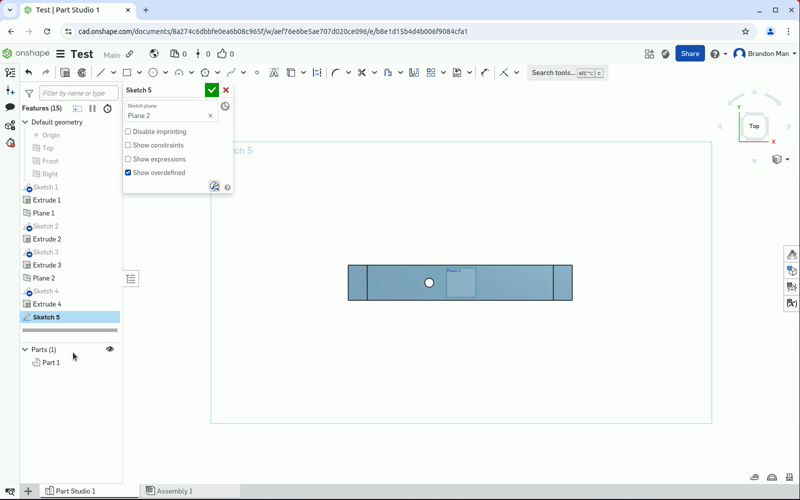
key(y)
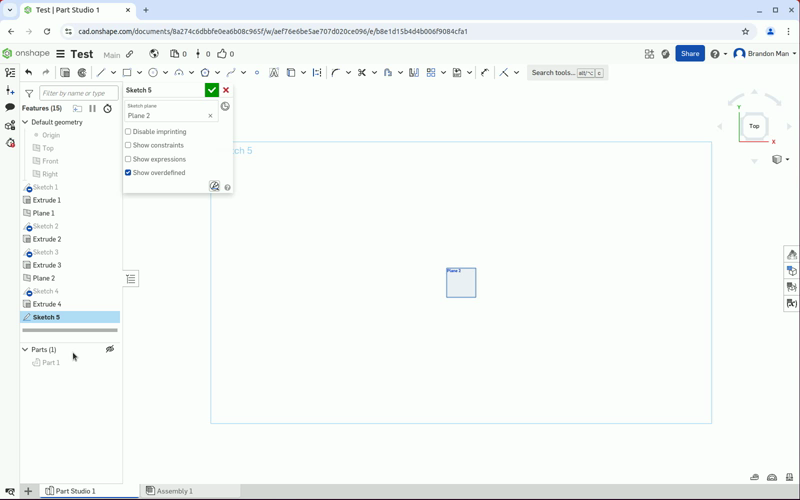
key(c)
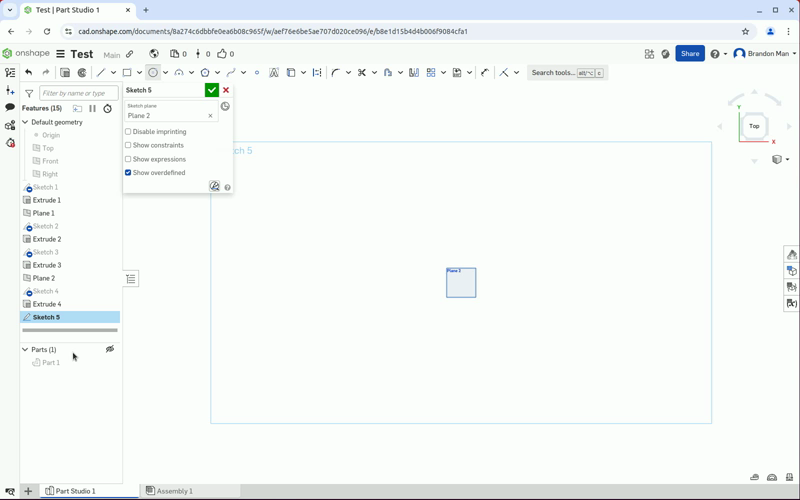
key_down(shift)
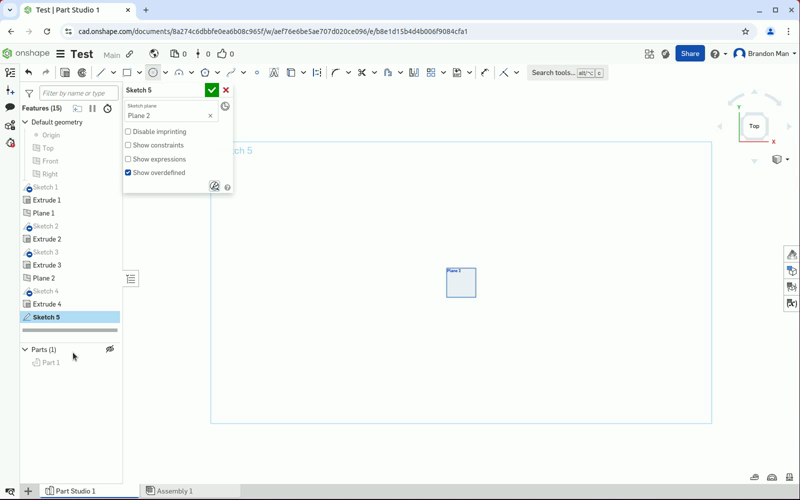
mouse_move(492, 282)
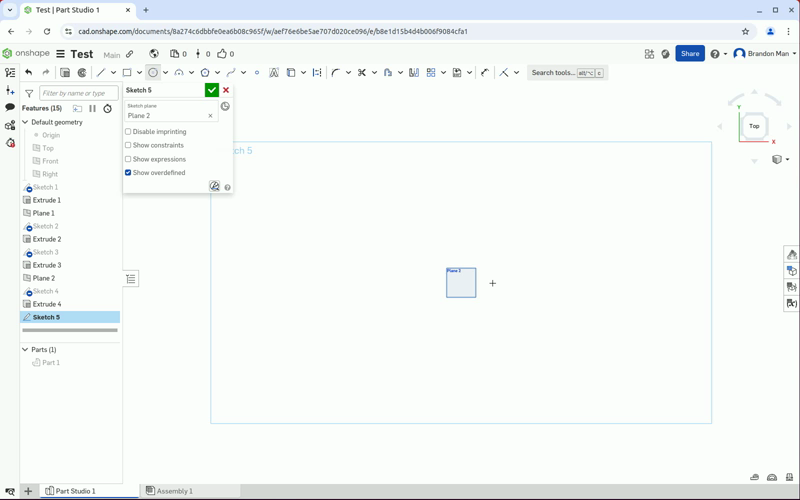
click(492, 282)
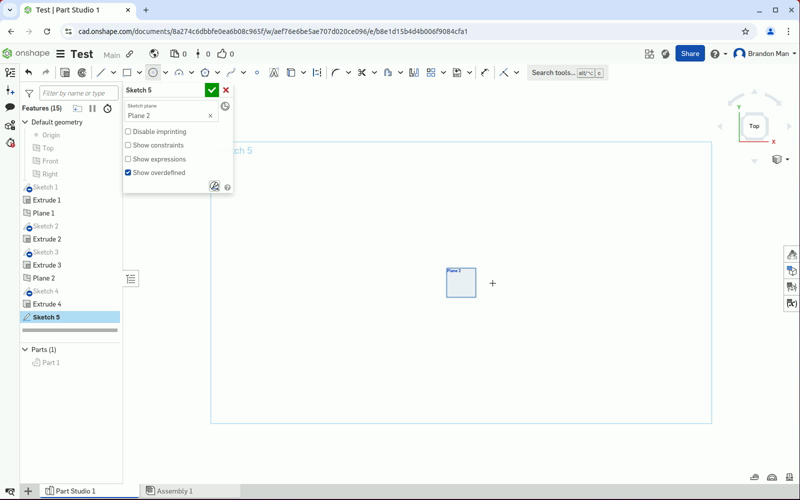
key_up(shift)
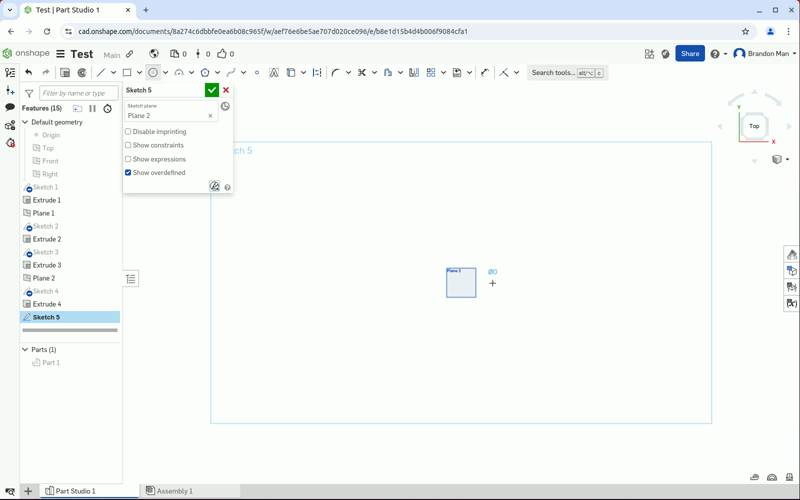
mouse_move(497, 282)
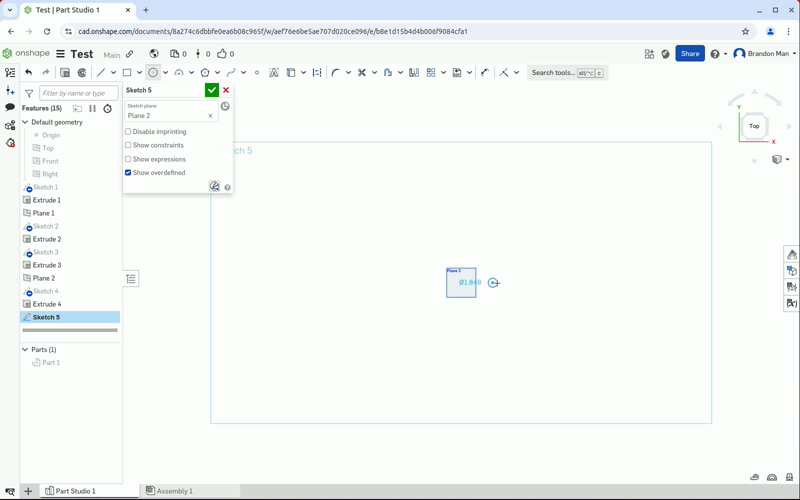
click(497, 282)
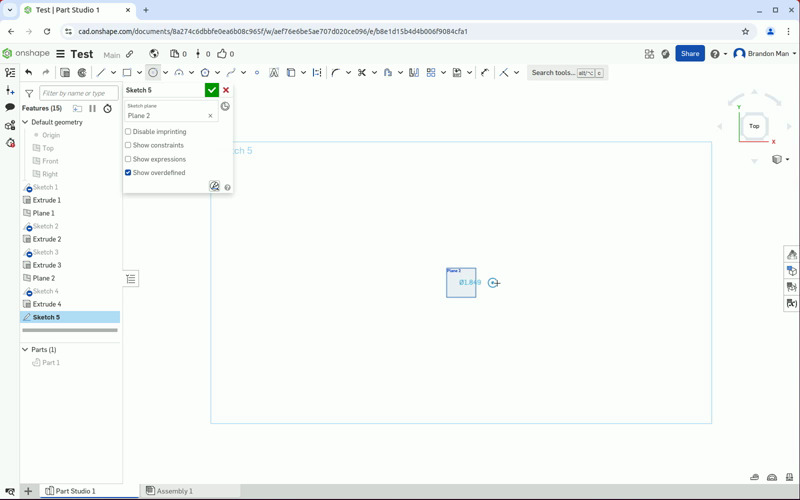
key(esc)
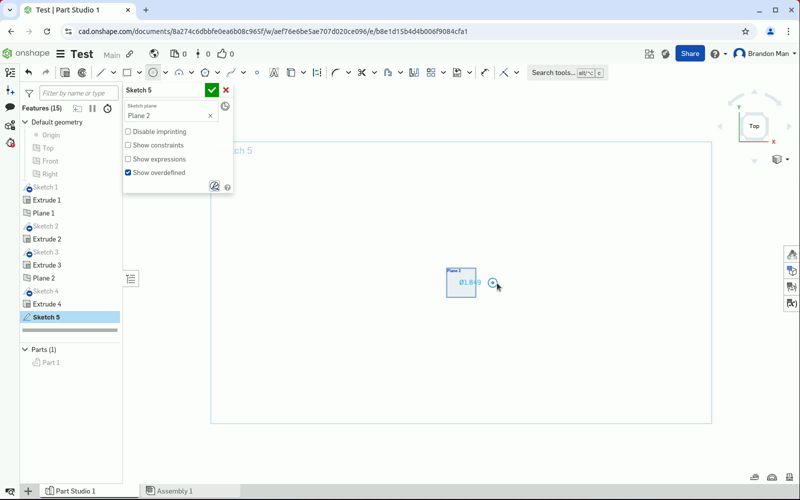
mouse_move(494, 286)
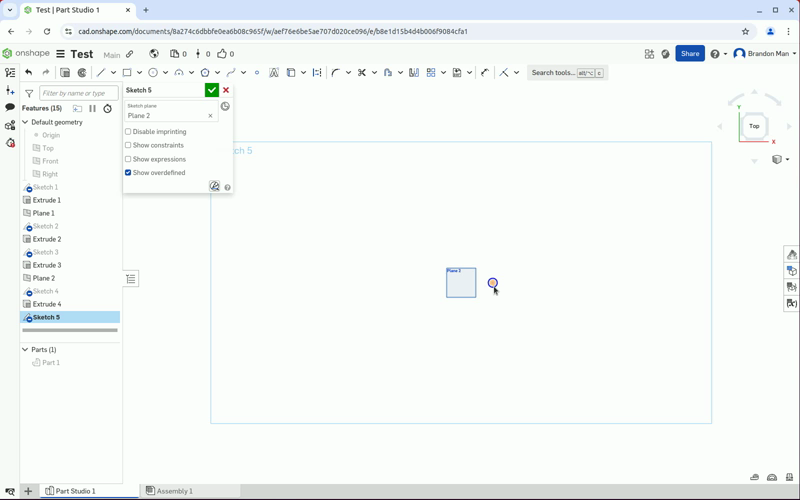
scroll(6)
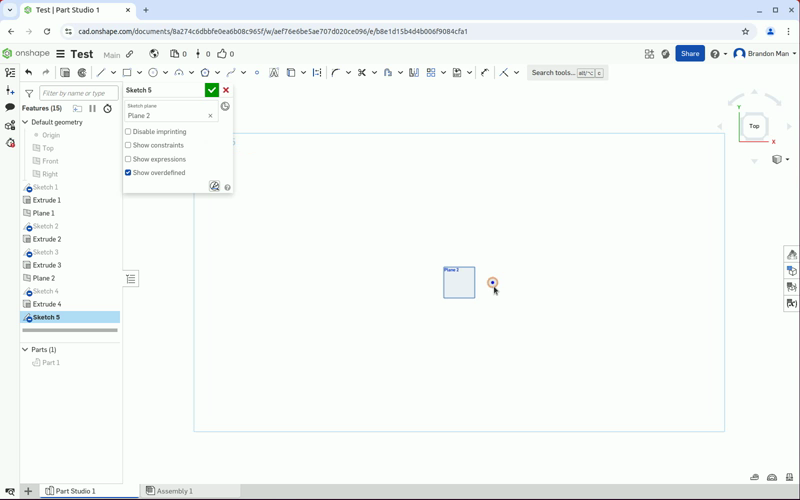
scroll(6)
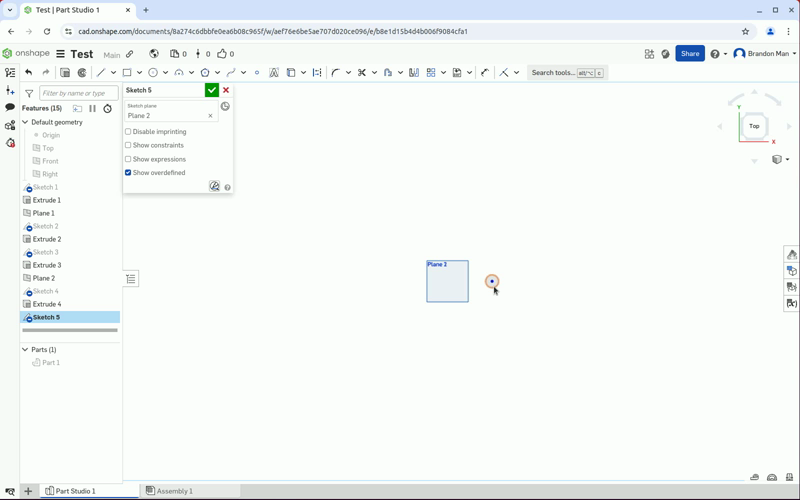
scroll(6)
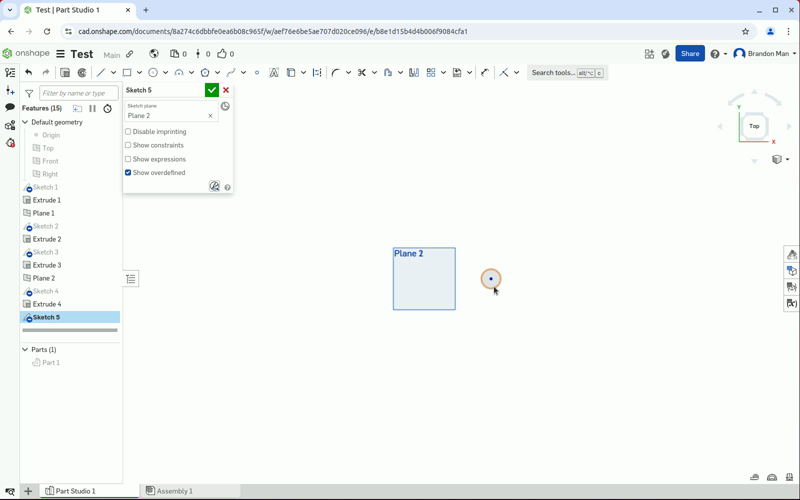
scroll(6)
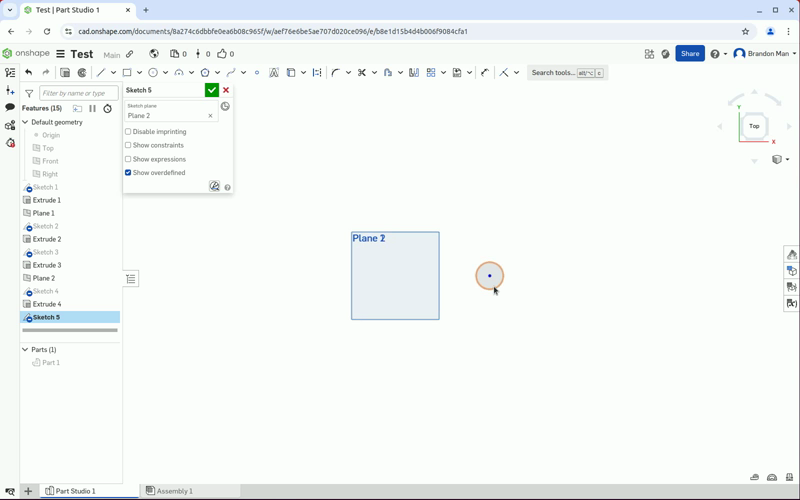
scroll(6)
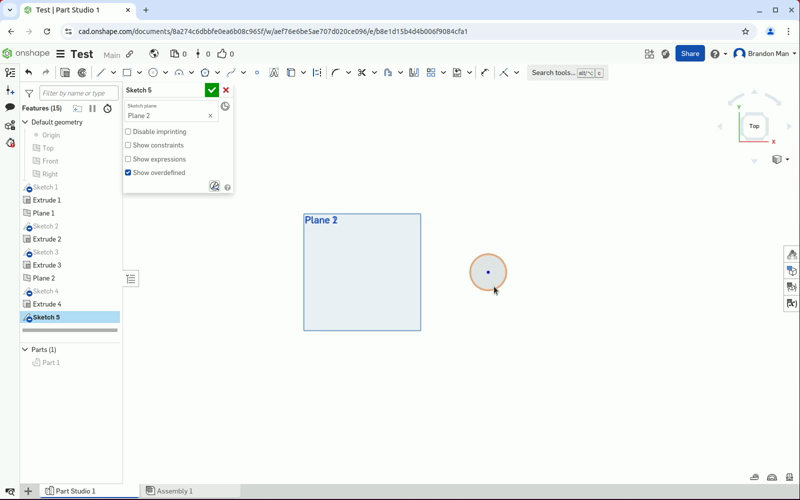
scroll(6)
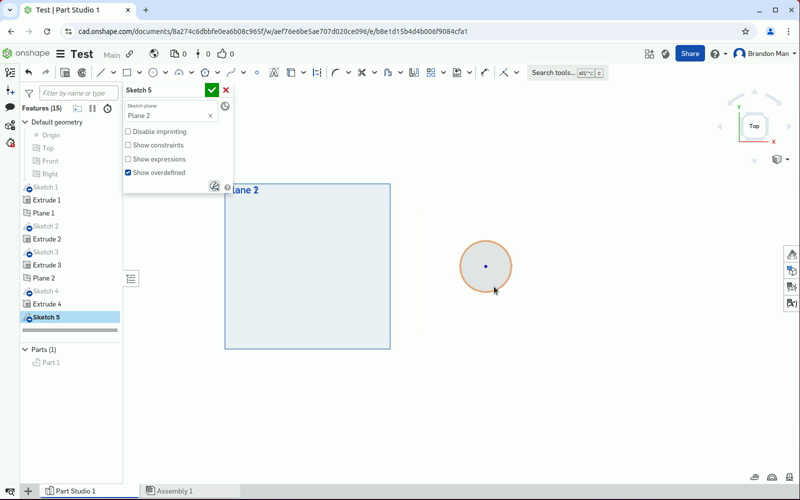
scroll(6)
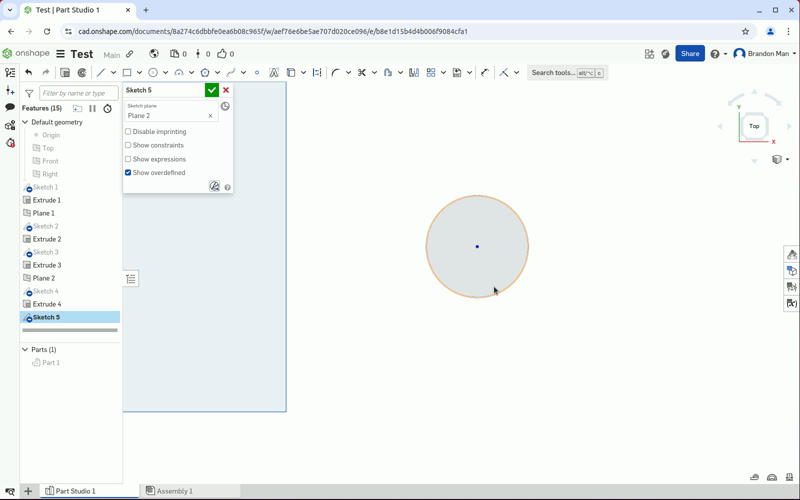
click(494, 286)
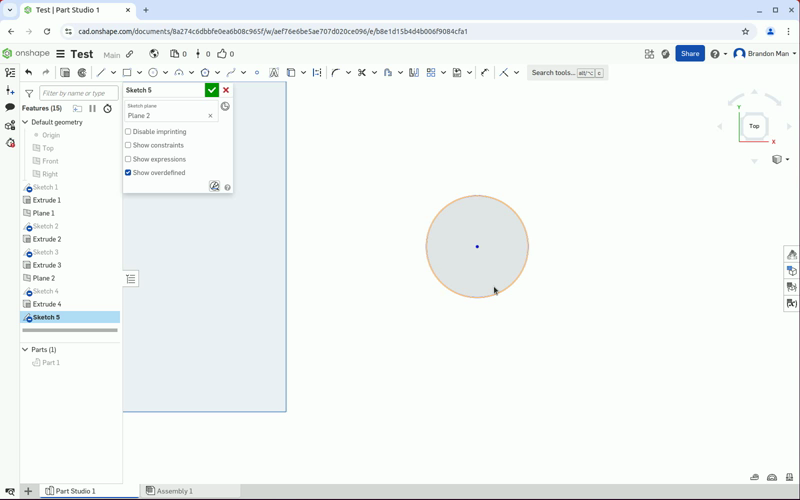
scroll(-6)
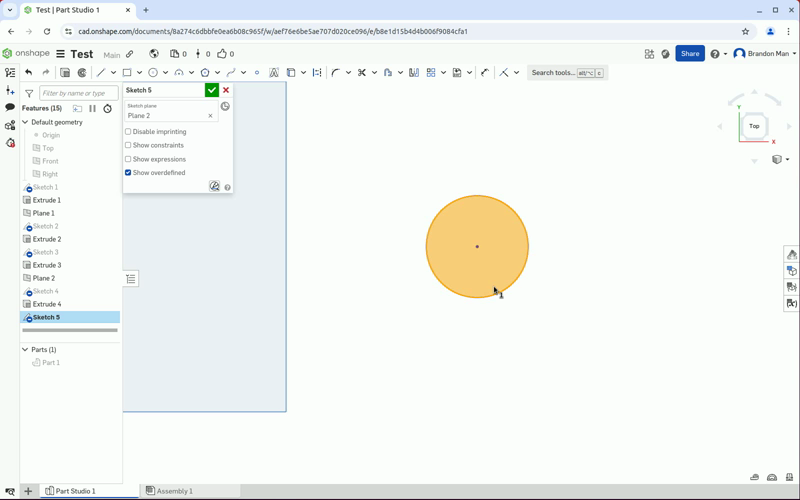
scroll(-6)
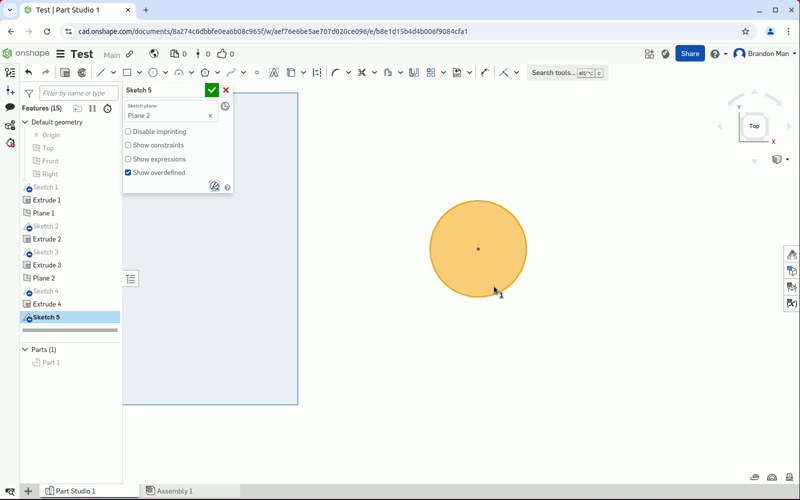
scroll(-6)
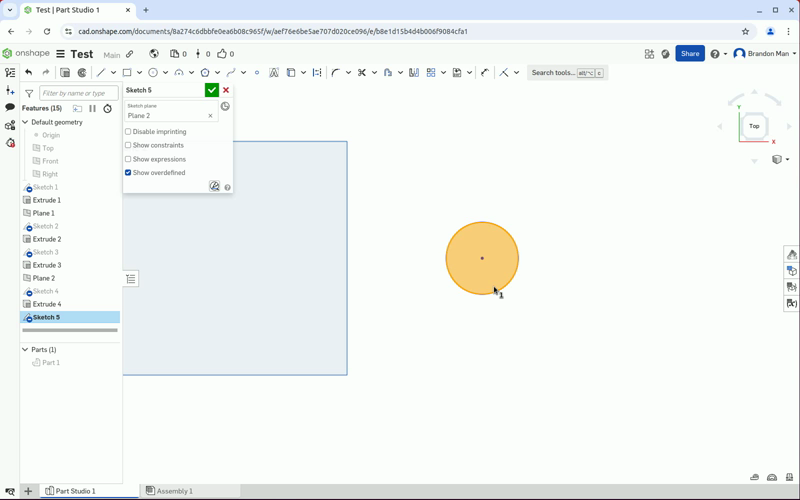
scroll(-6)
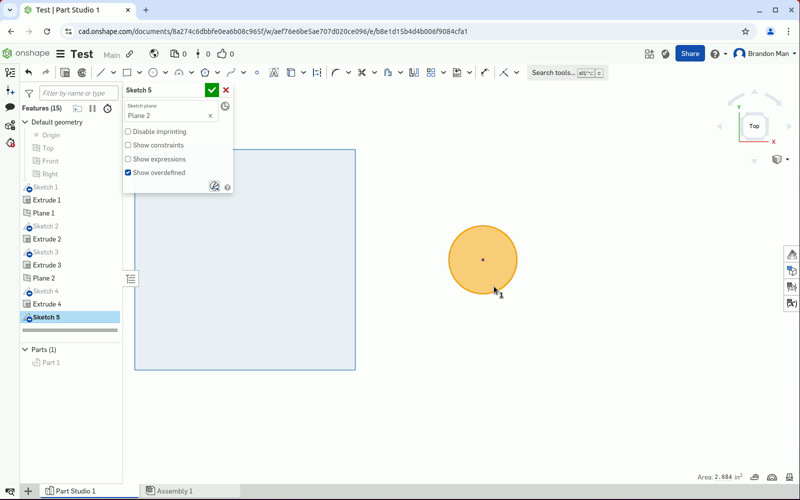
scroll(-6)
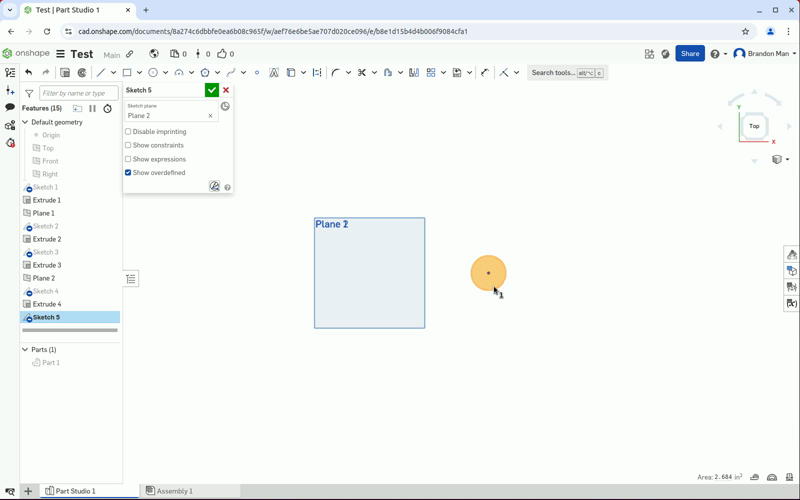
scroll(-6)
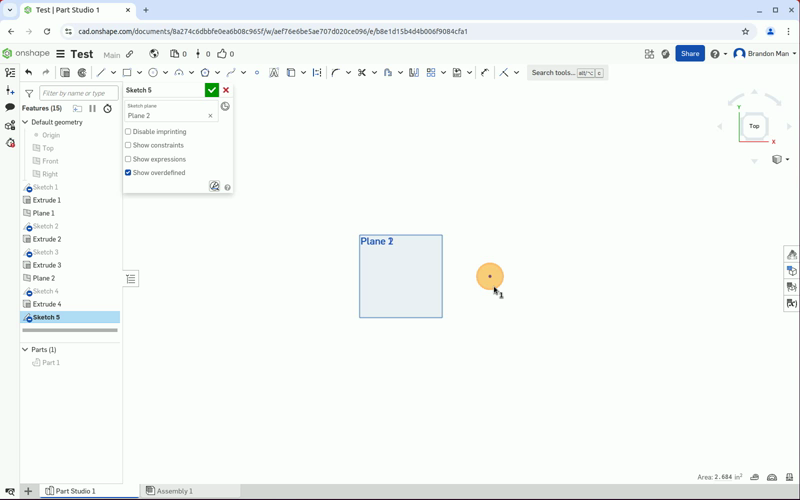
scroll(-6)
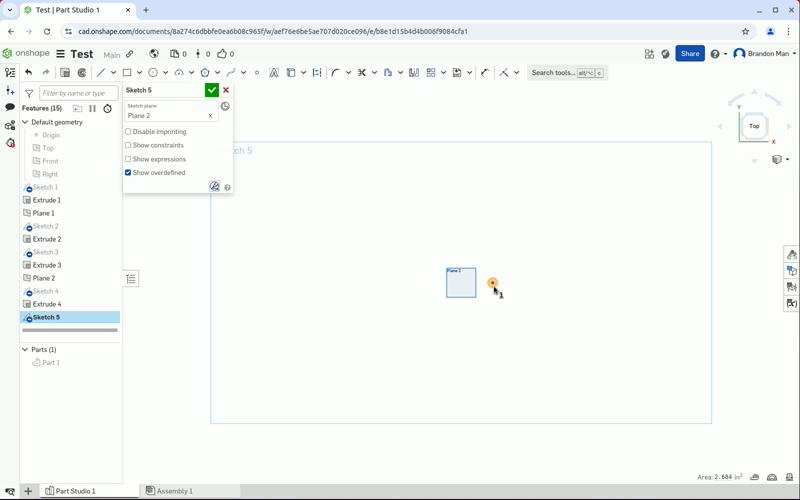
mouse_move(73, 352)
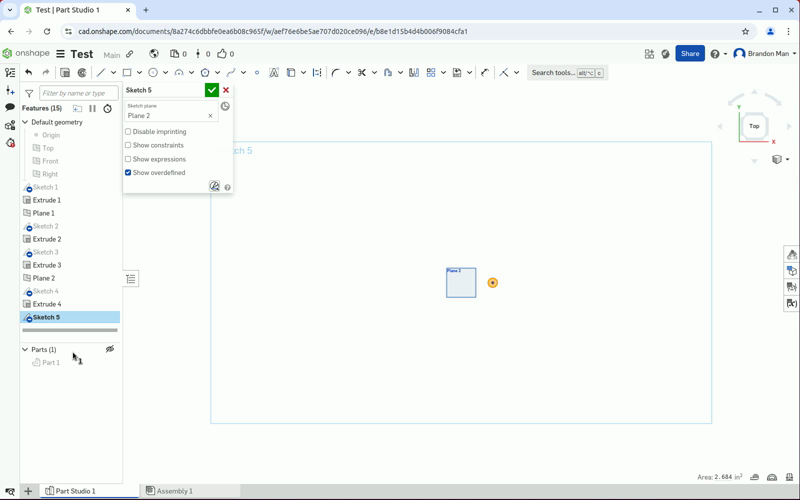
key(shift+y)
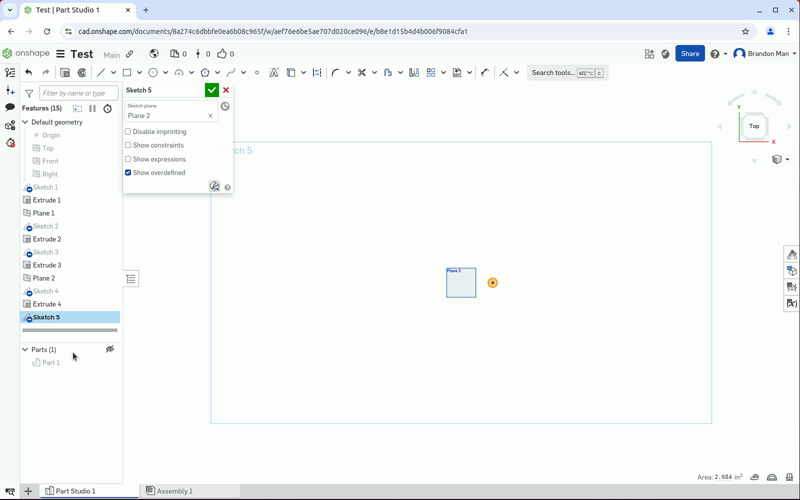
key(shift+e)
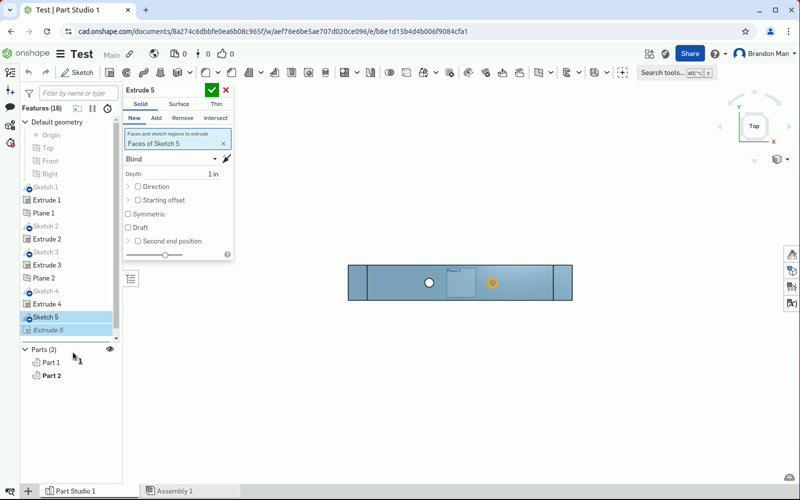
mouse_move(143, 106)
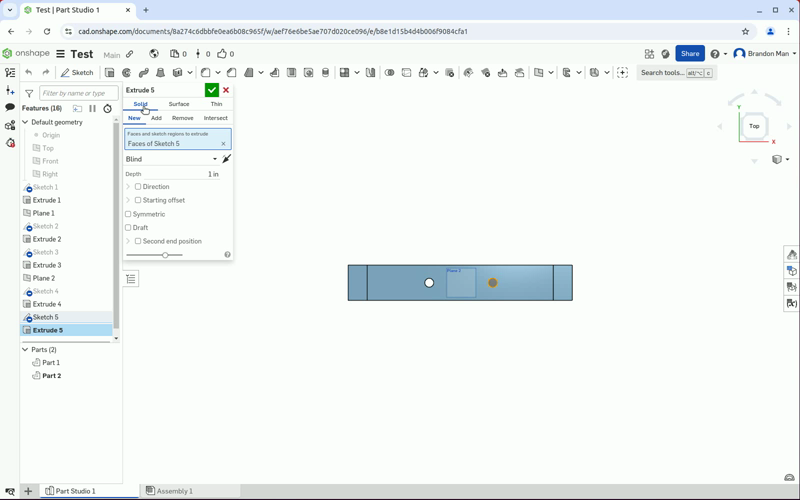
click(143, 106)
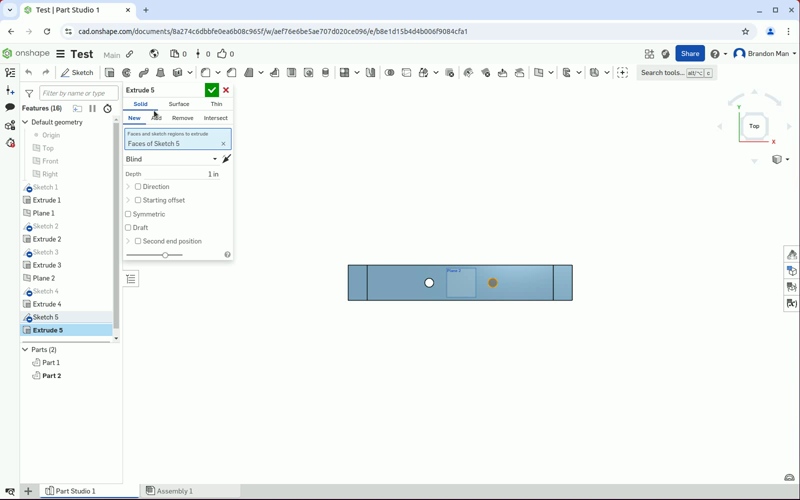
mouse_move(186, 120)
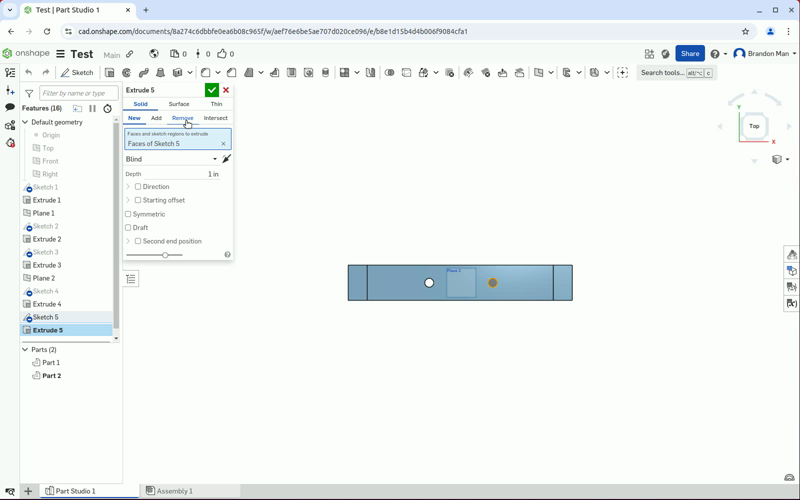
click(186, 120)
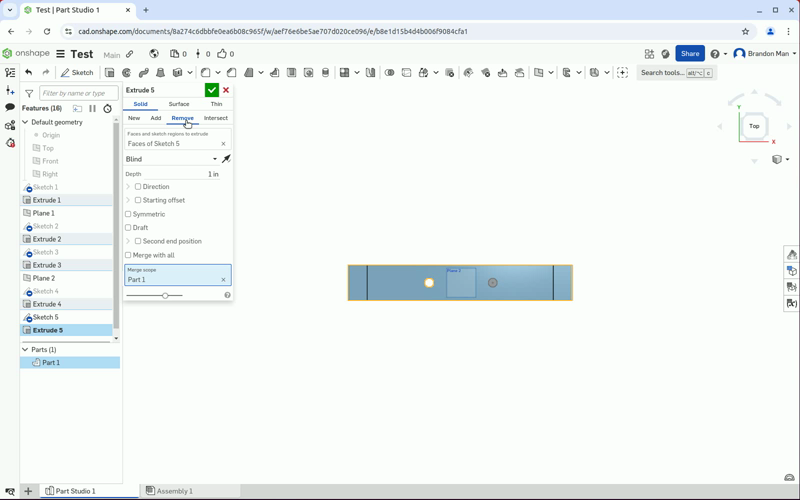
key(tab, 4)
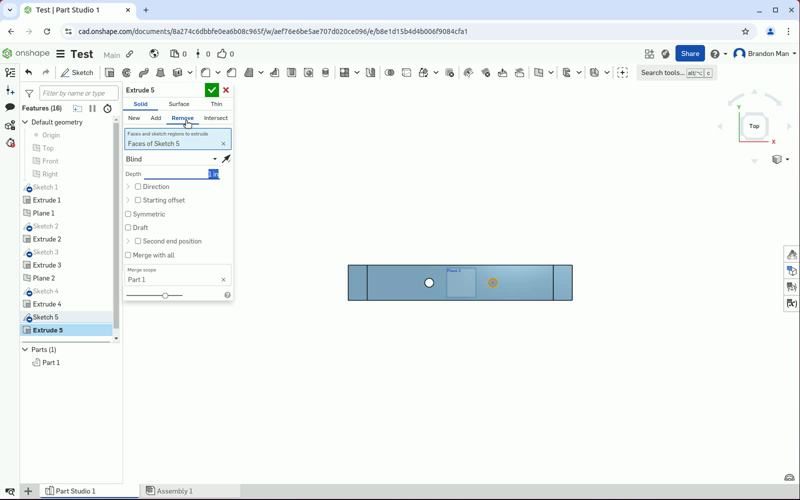
text(5.055)
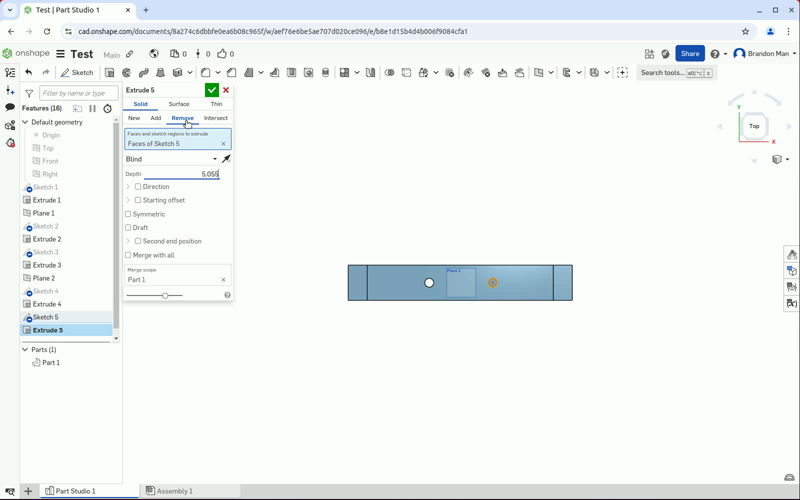
key(tab, 6)
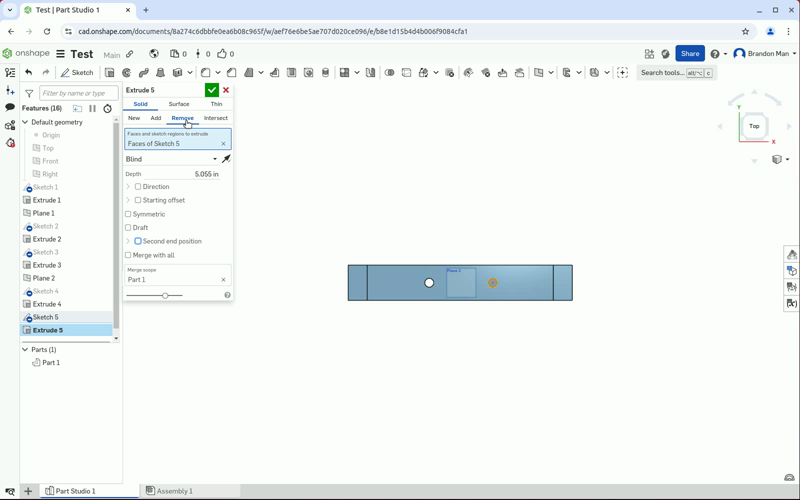
key(space)
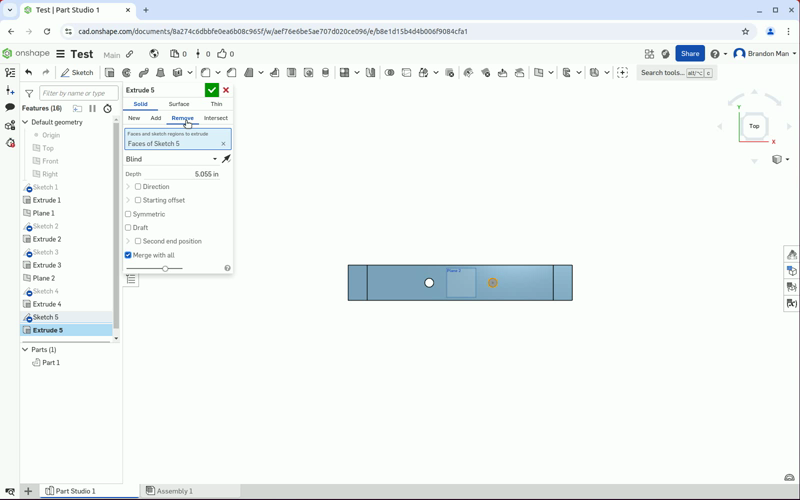
key(enter)
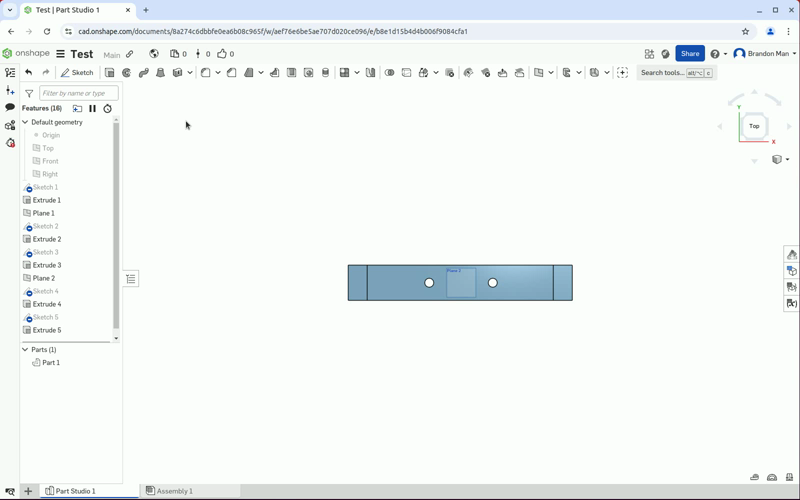
key(shift+h)
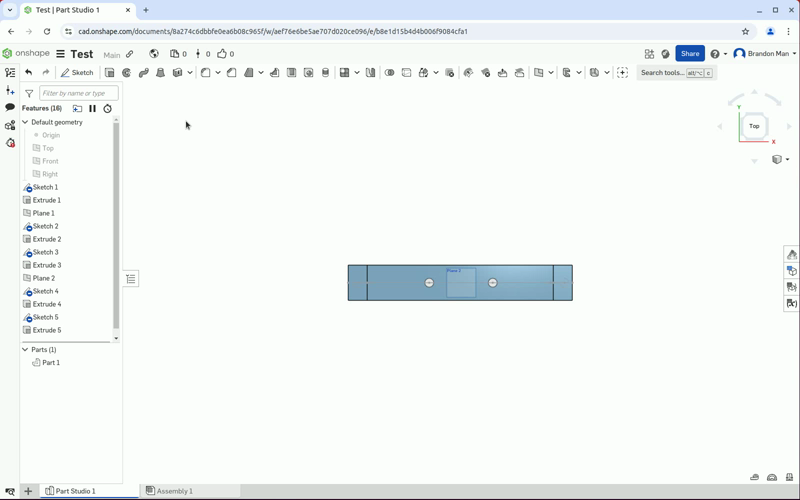
key(shift+h)
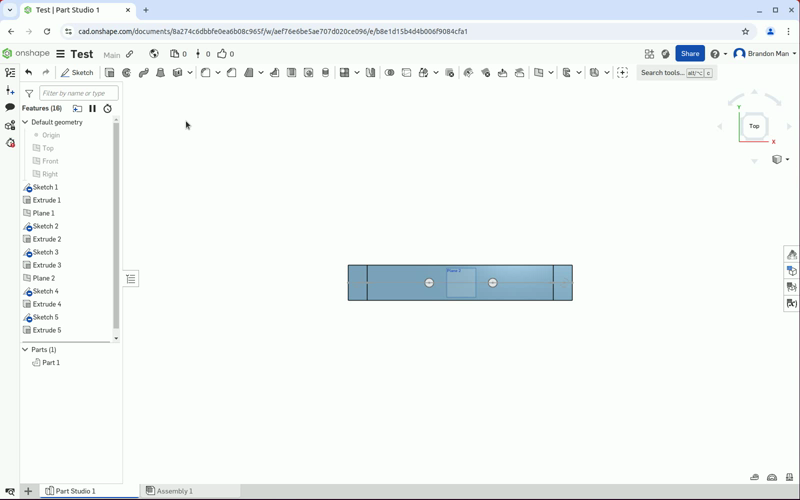
key(shift+7)
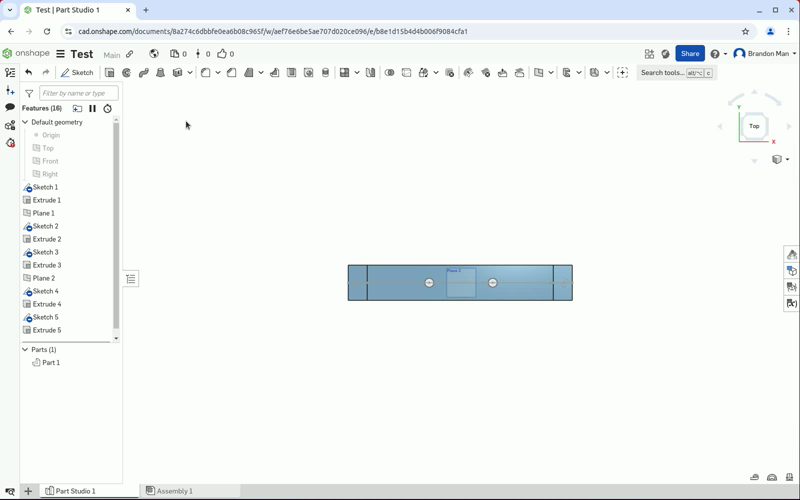
key(up, 3)
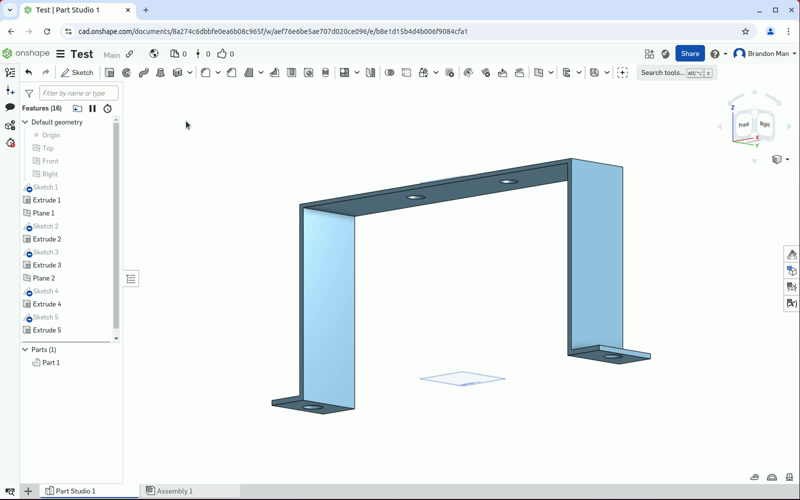
key(left, 3)
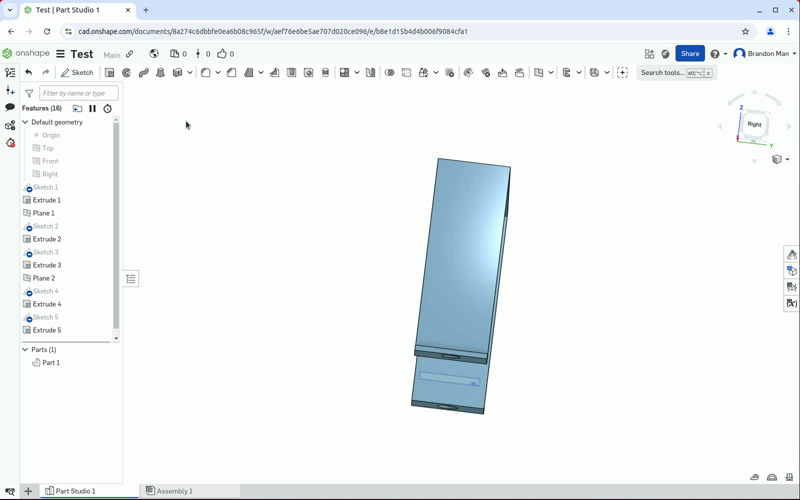
key(right, 3)
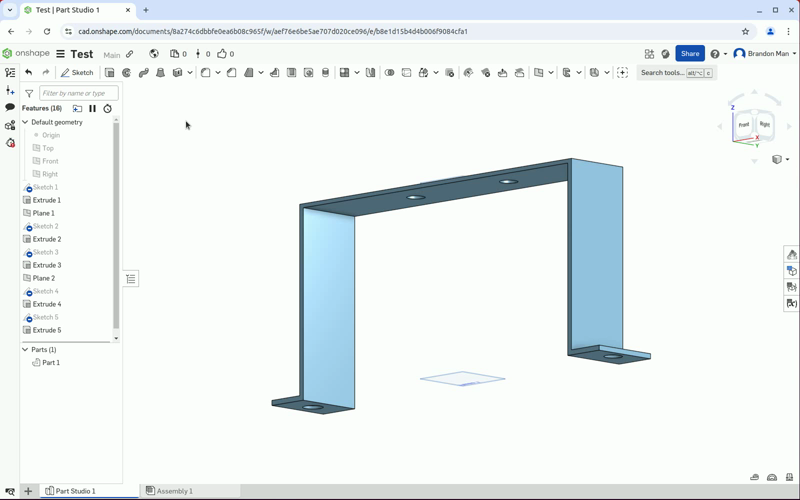
key(down, 3)
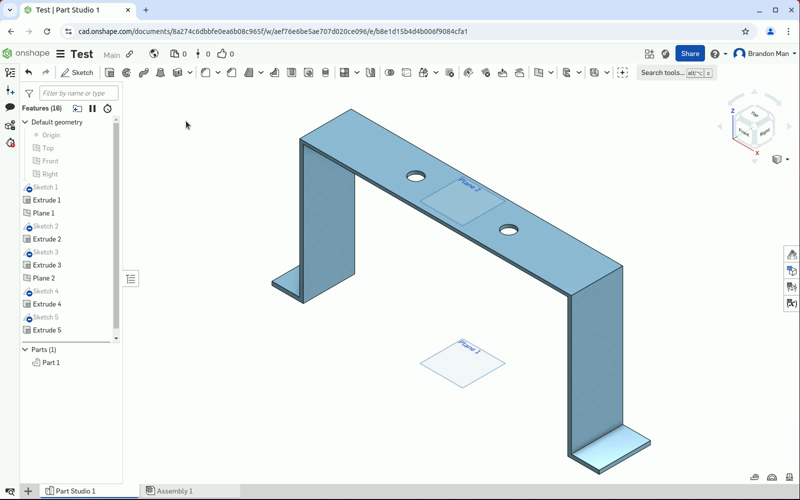
mouse_move(69, 189)
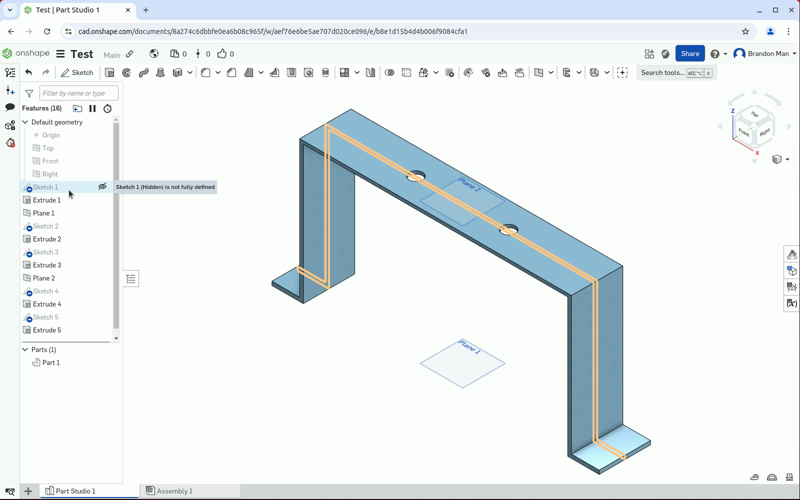
click(69, 189)